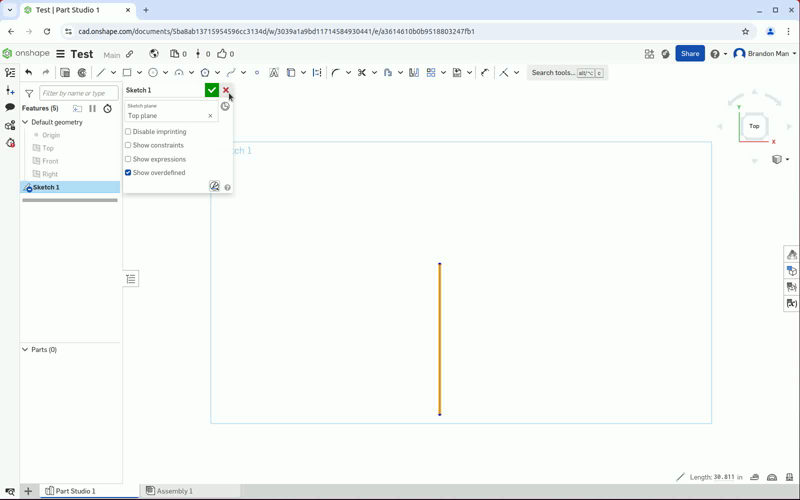
key(shift+h)
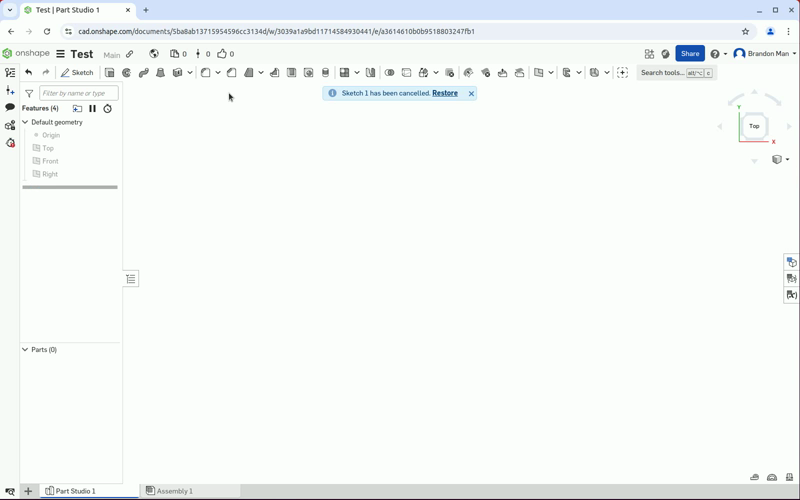
mouse_move(73, 352)
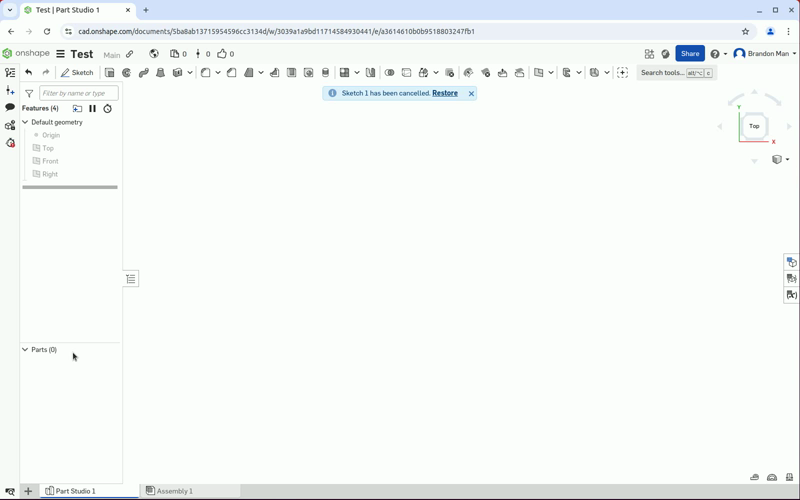
key(y)
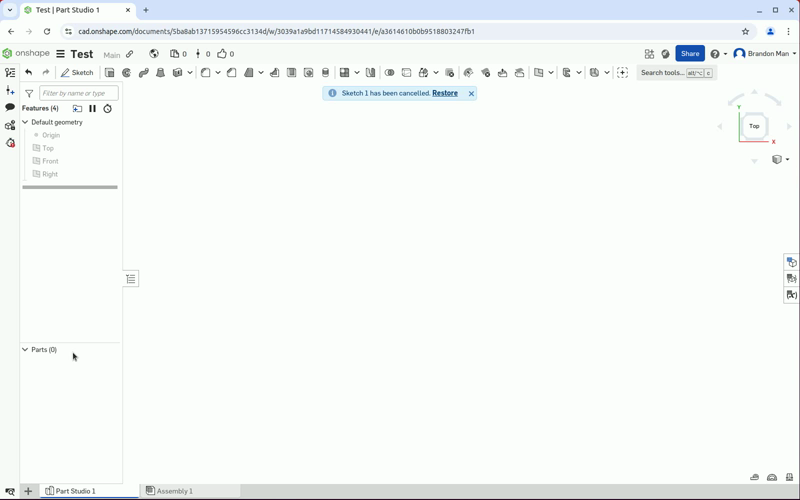
key(shift+p)
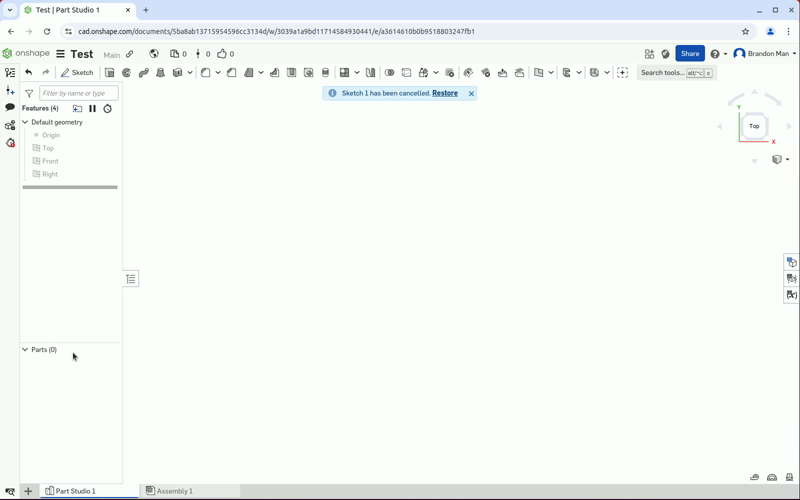
key(space)
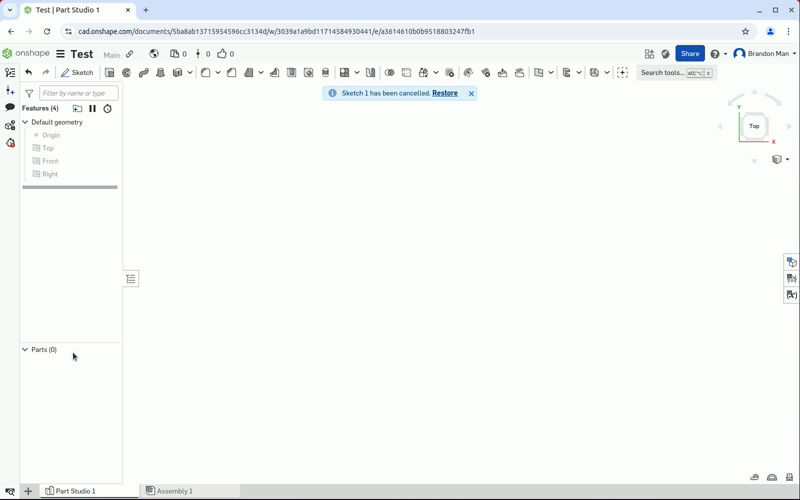
key_down(shift)
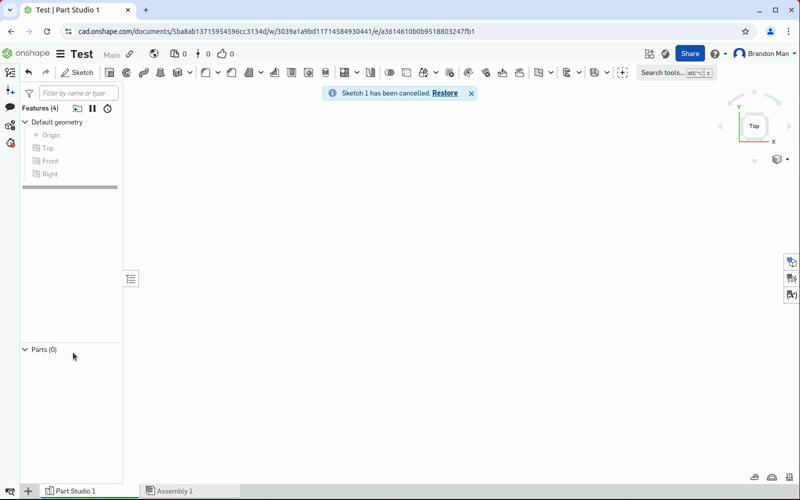
key(up)
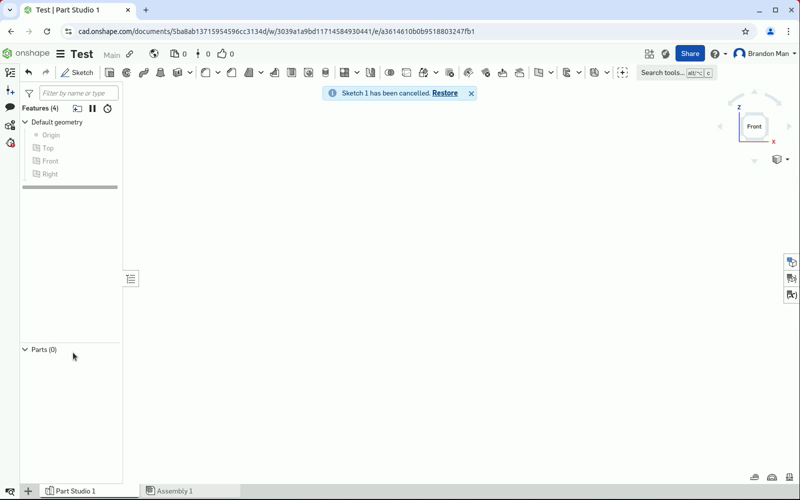
key_up(shift)
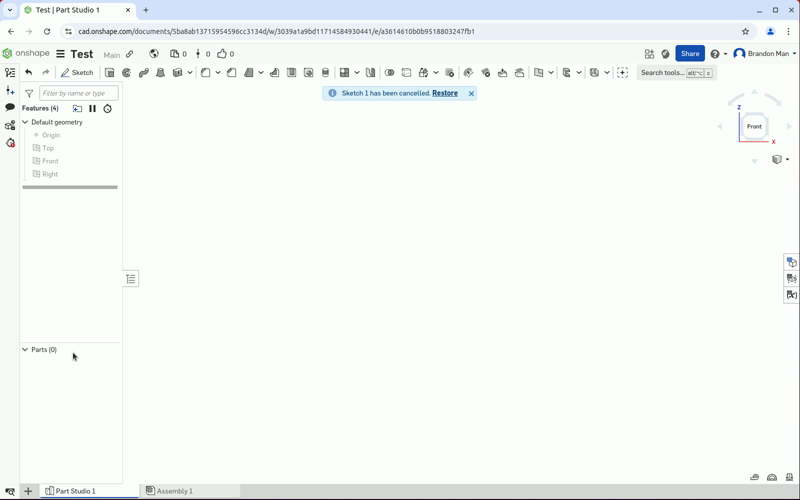
mouse_move(73, 352)
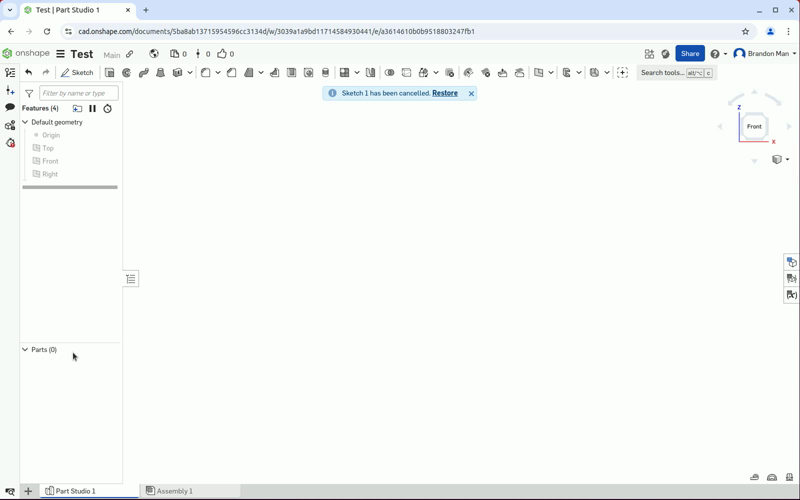
key(shift+y)
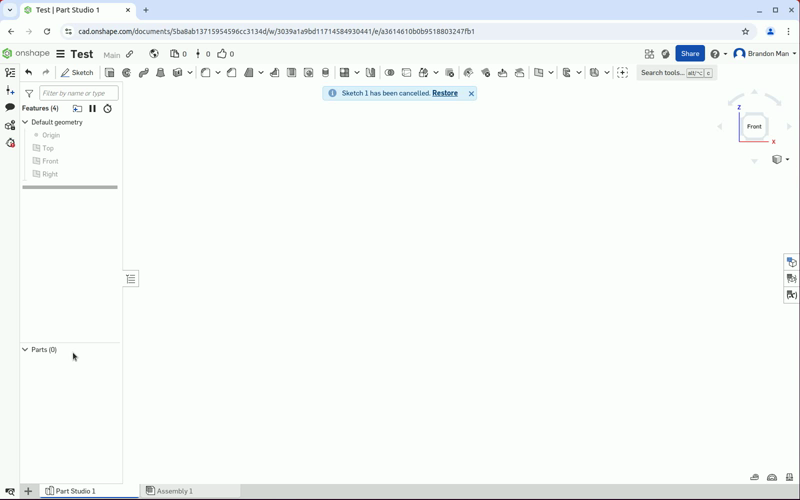
key(shift+s)
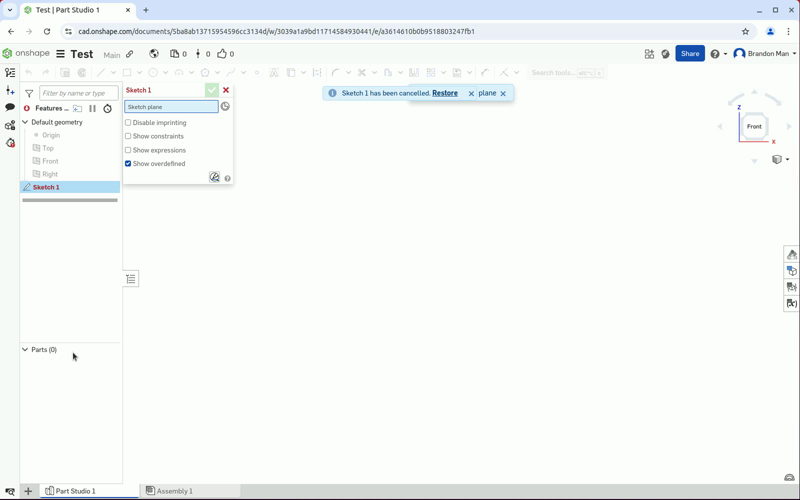
mouse_move(73, 163)
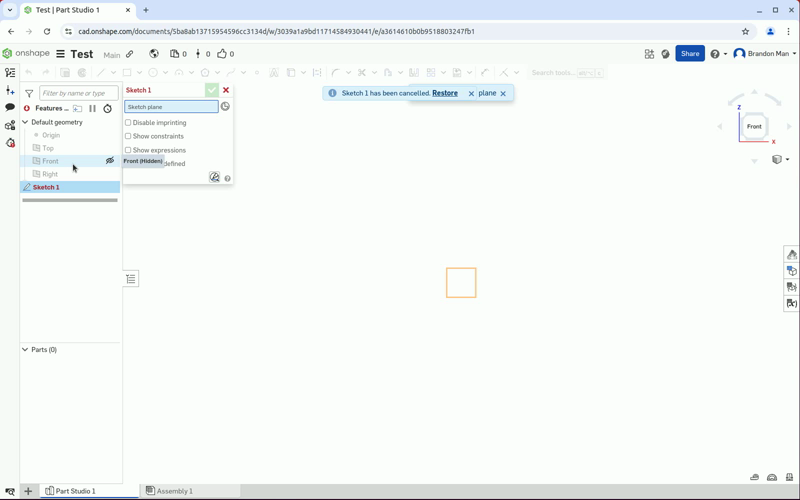
click(73, 163)
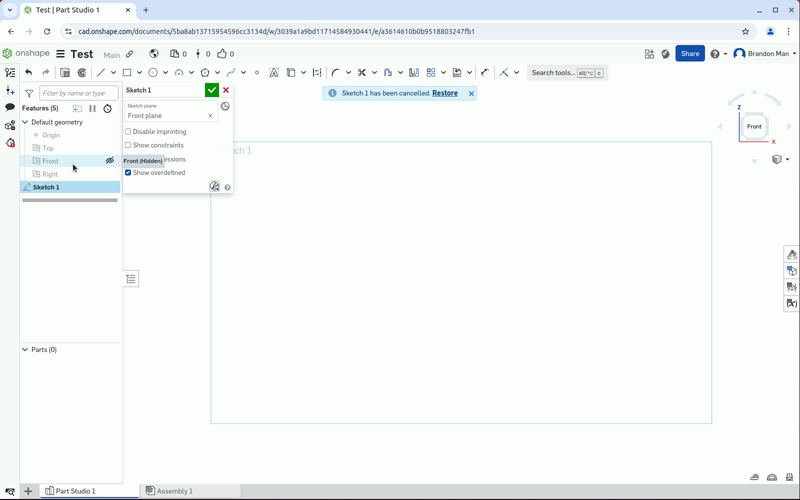
mouse_move(73, 352)
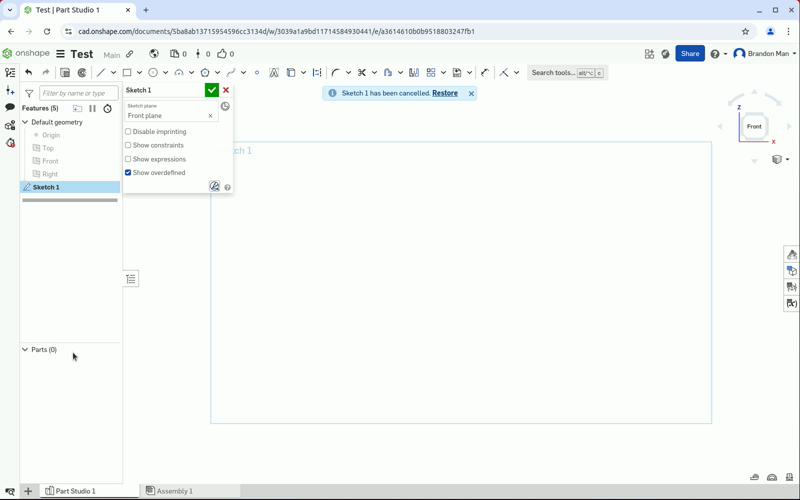
key(y)
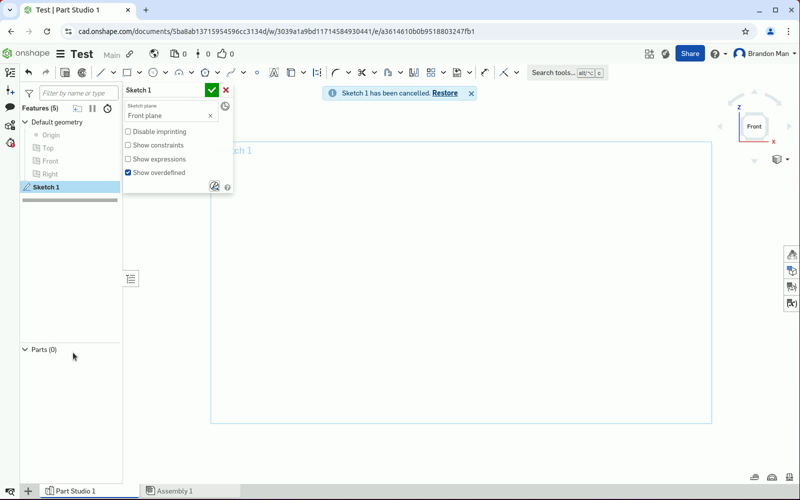
key(c)
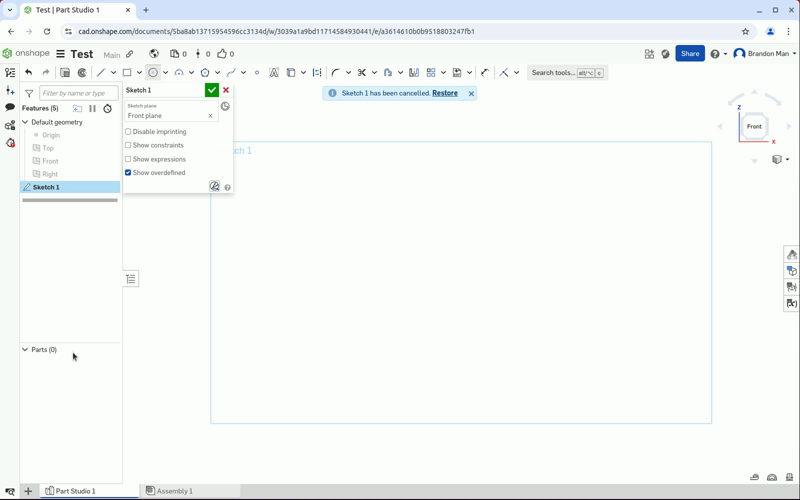
key_down(shift)
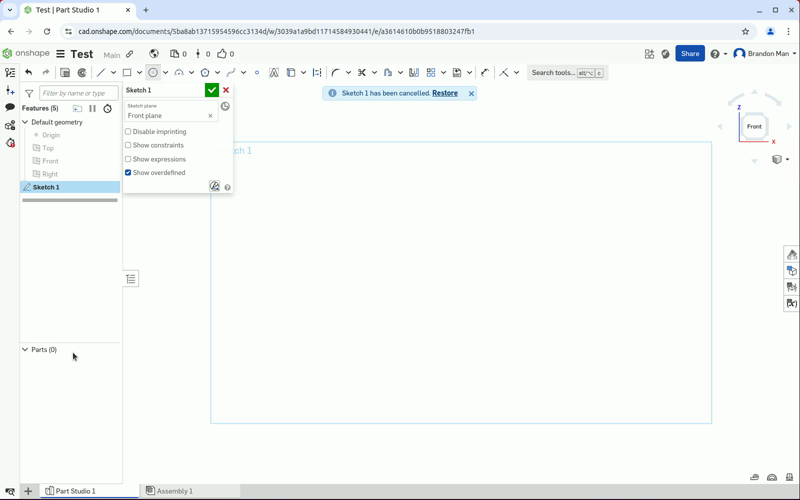
mouse_move(460, 282)
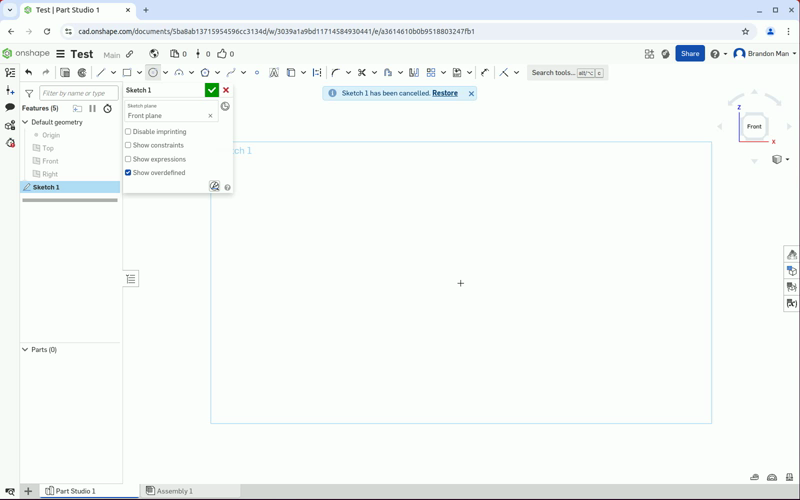
click(460, 282)
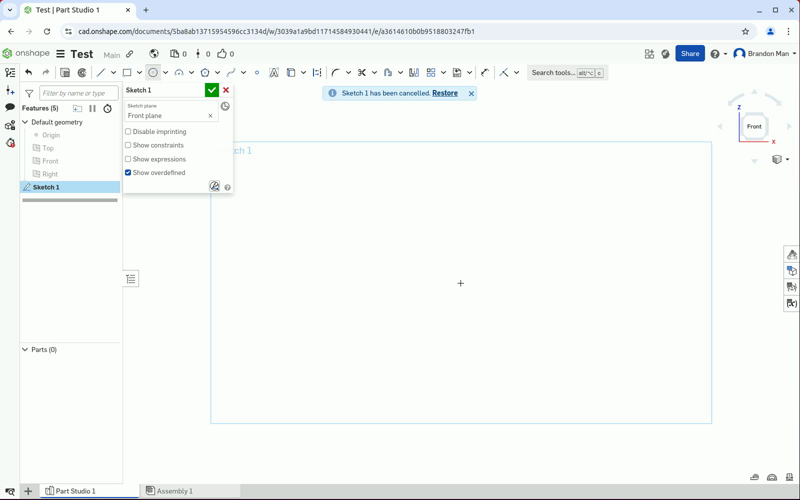
key_up(shift)
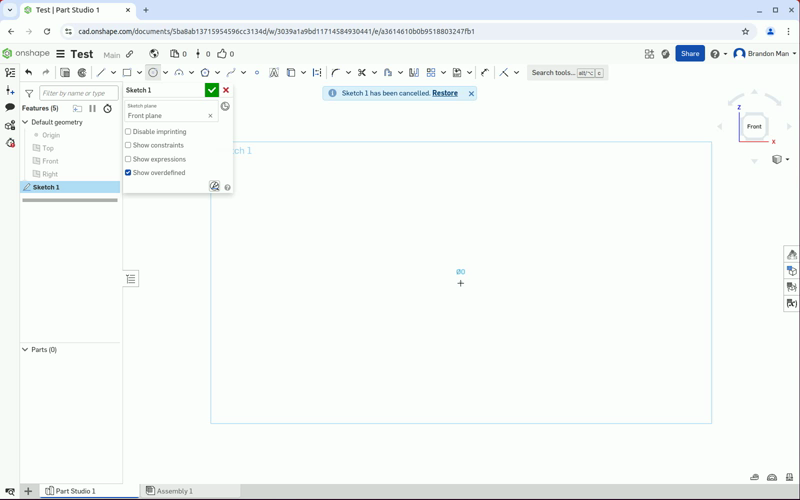
mouse_move(513, 282)
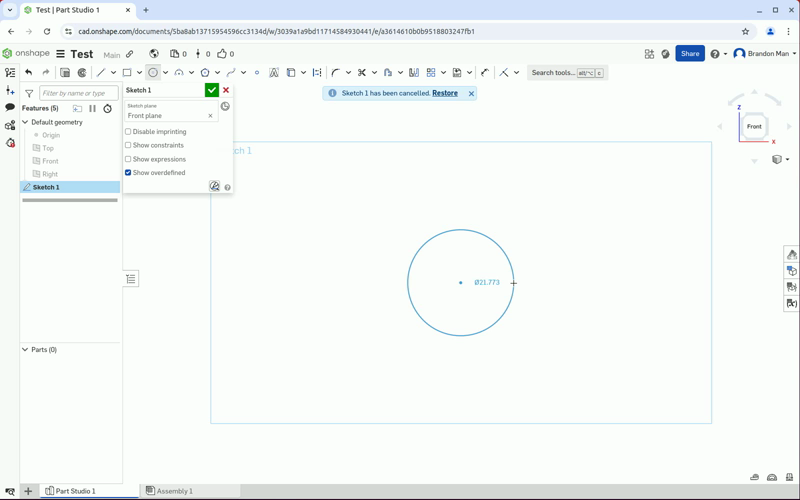
click(513, 282)
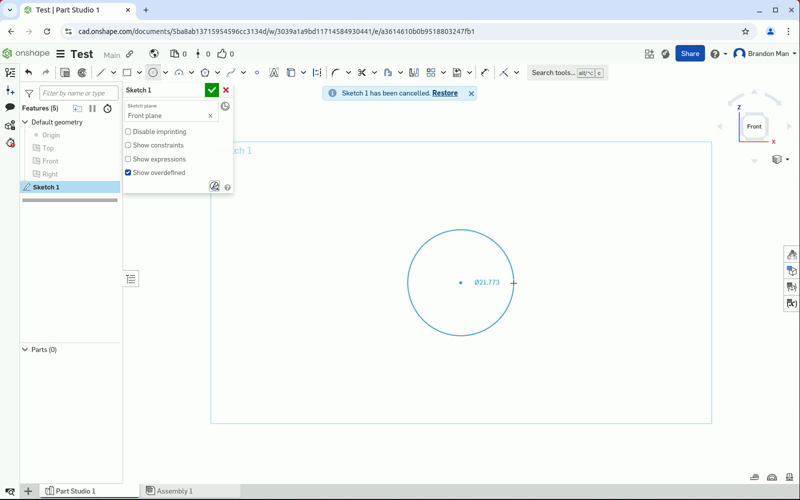
key(esc)
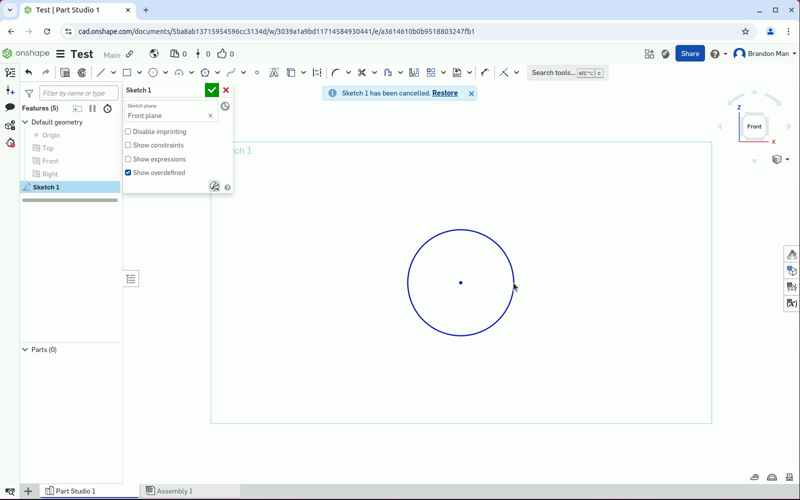
mouse_move(449, 307)
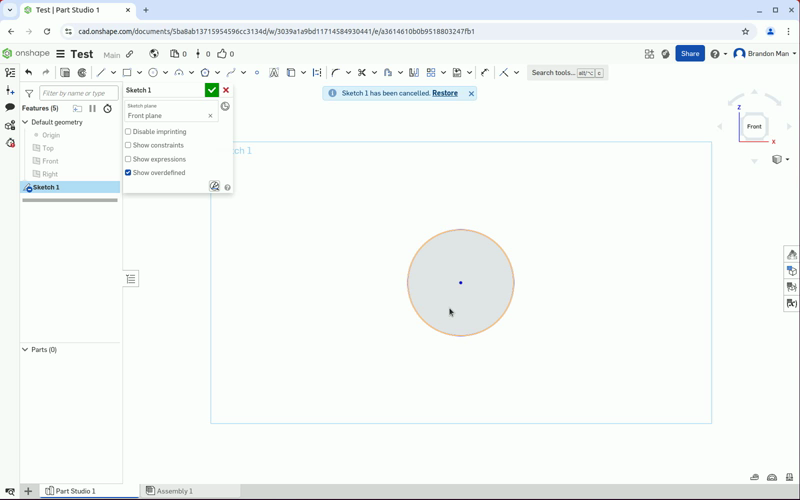
click(449, 307)
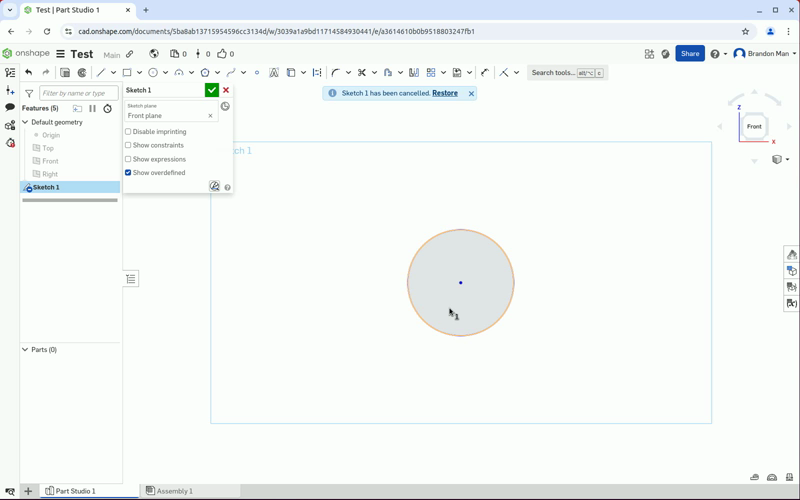
mouse_move(73, 352)
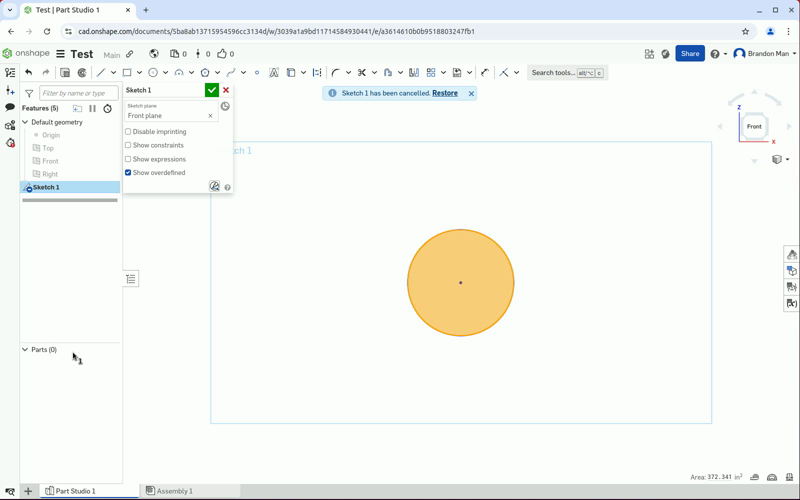
key(shift+y)
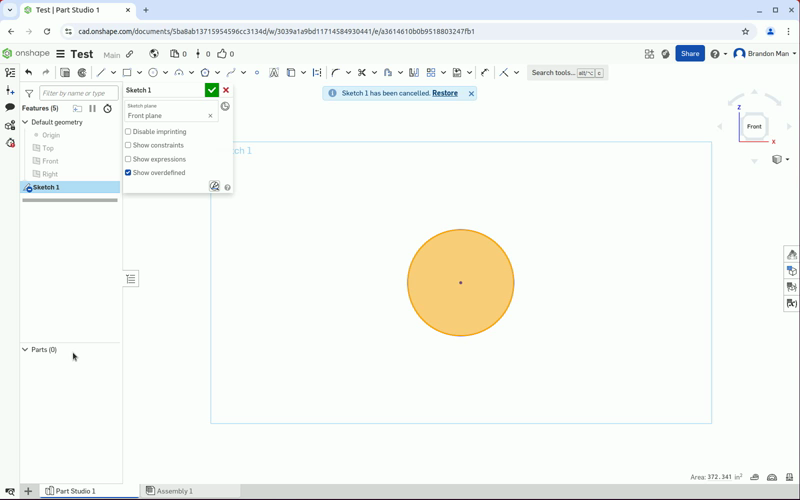
key(shift+e)
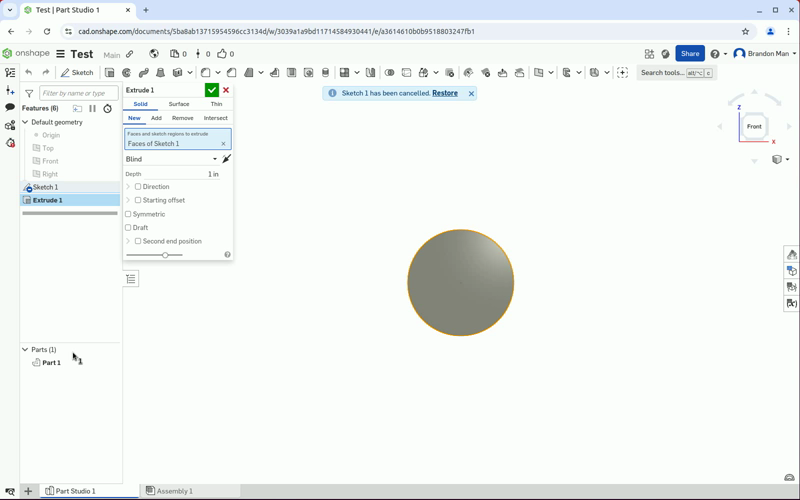
mouse_move(143, 106)
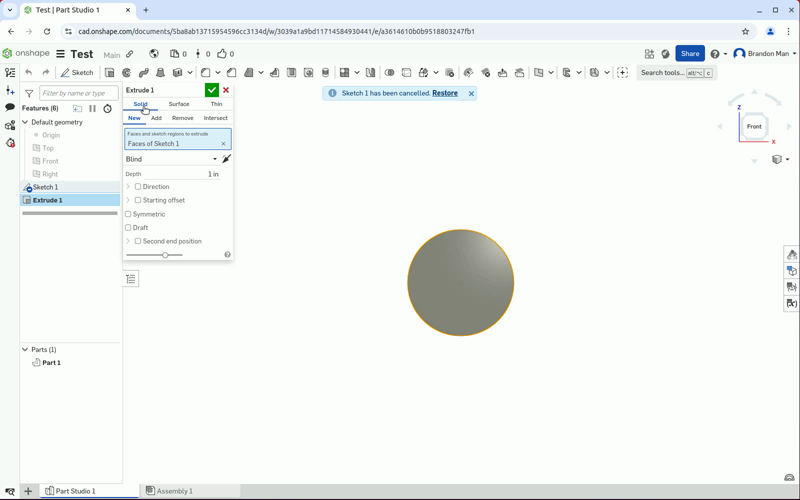
click(143, 106)
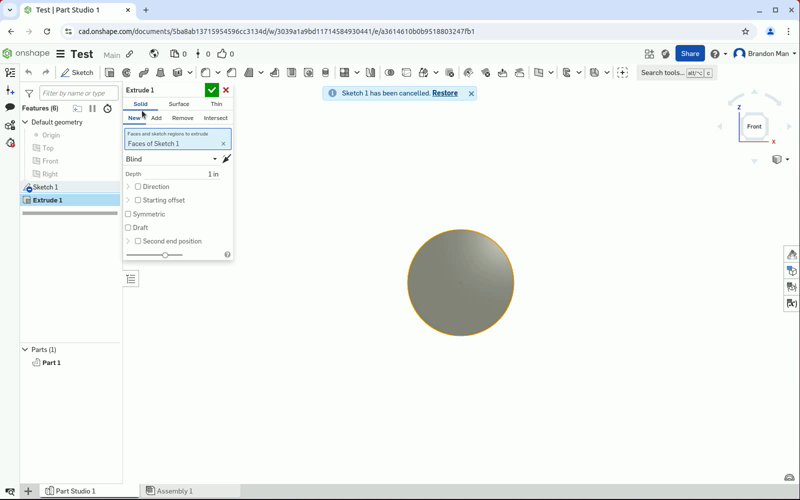
mouse_move(137, 120)
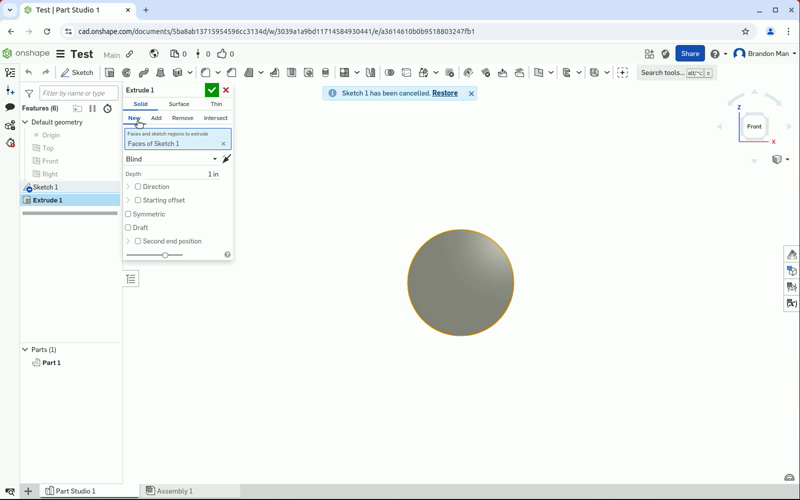
click(137, 120)
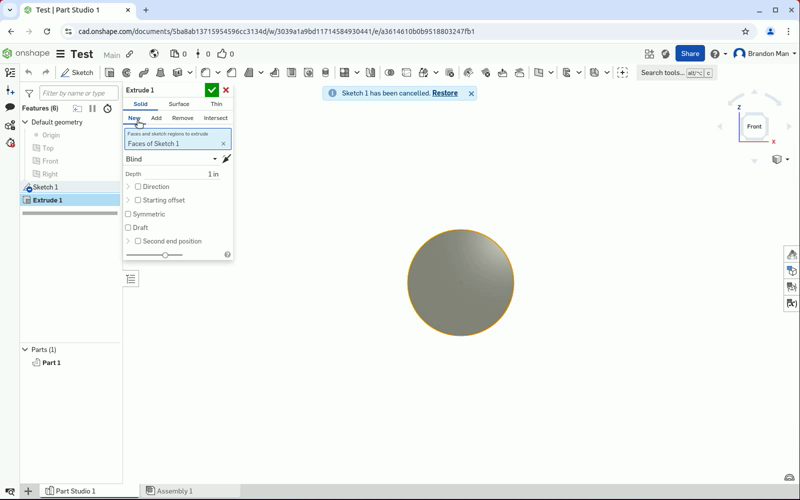
key(tab, 4)
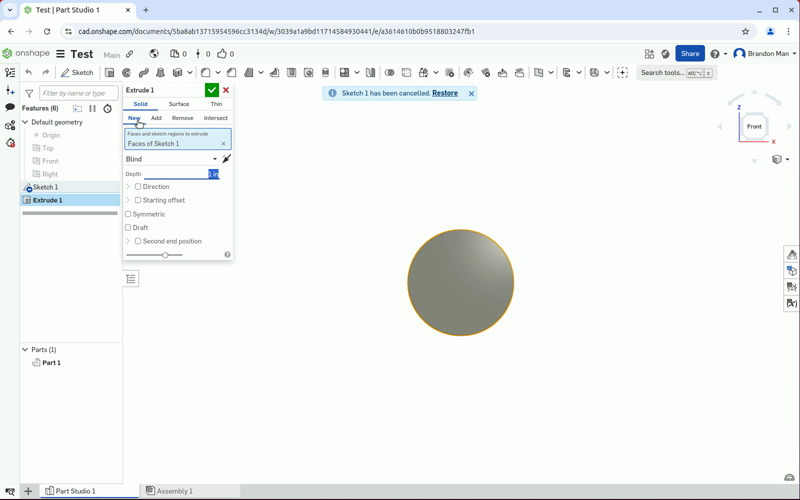
text(-8.184)
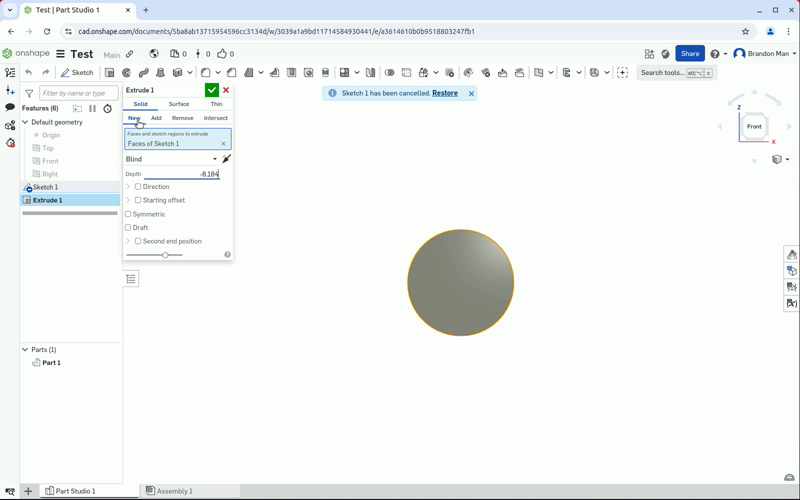
key(enter)
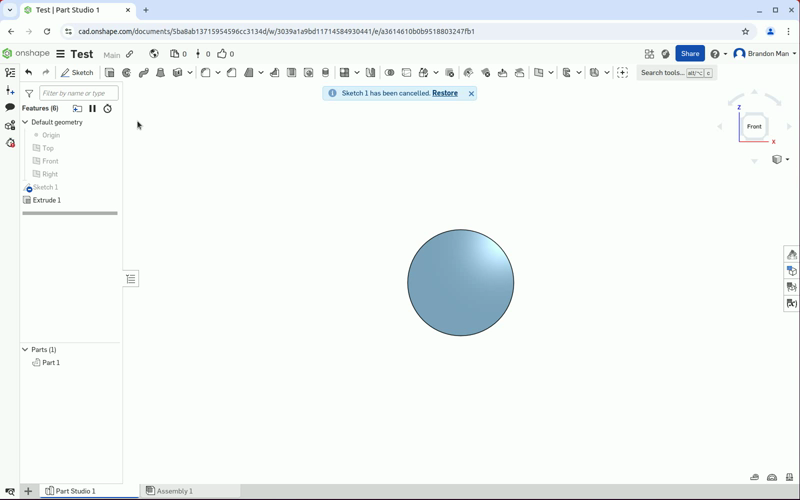
key(shift+h)
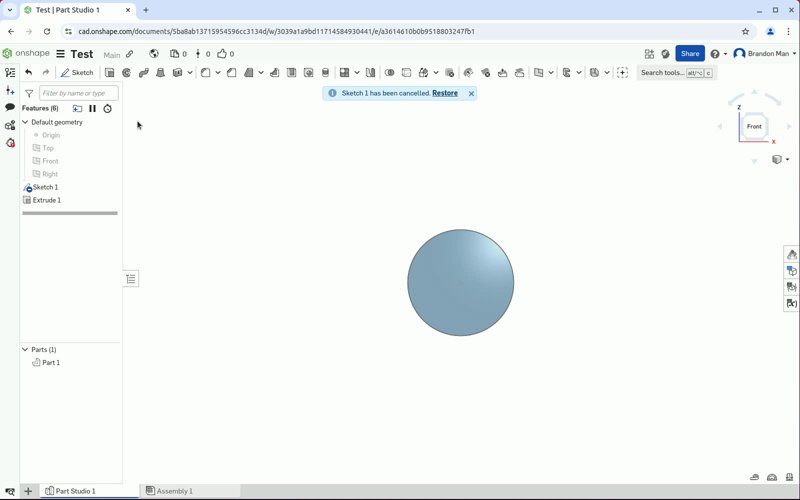
key(shift+h)
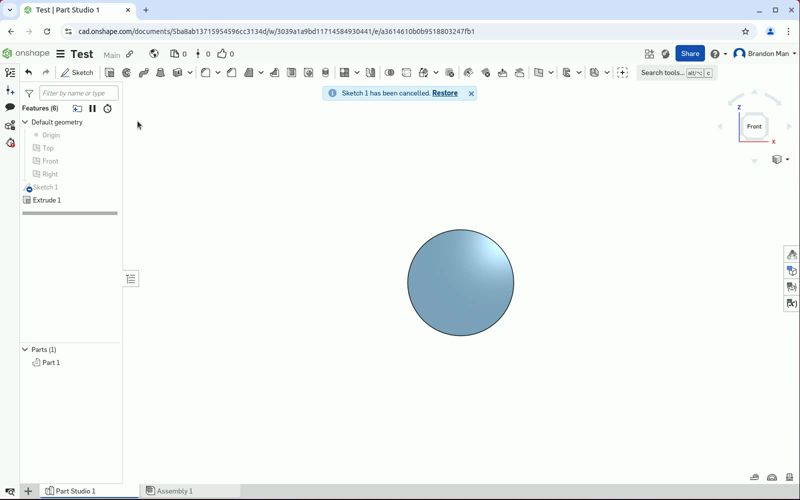
mouse_move(73, 189)
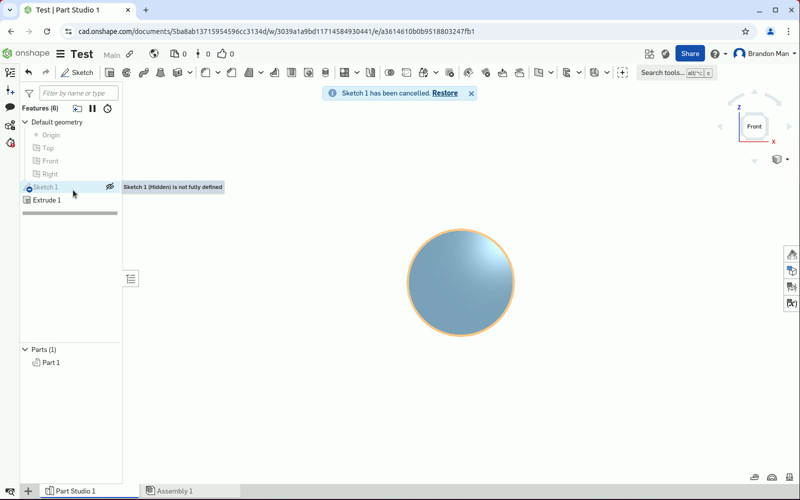
click(73, 189)
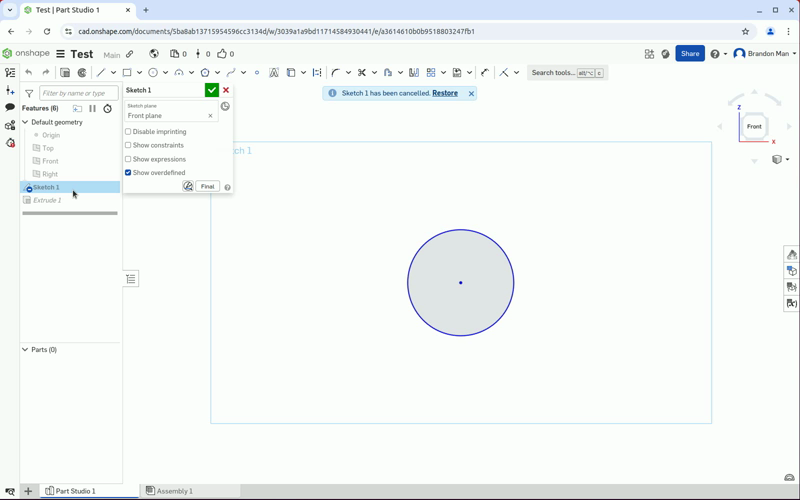
mouse_move(229, 92)
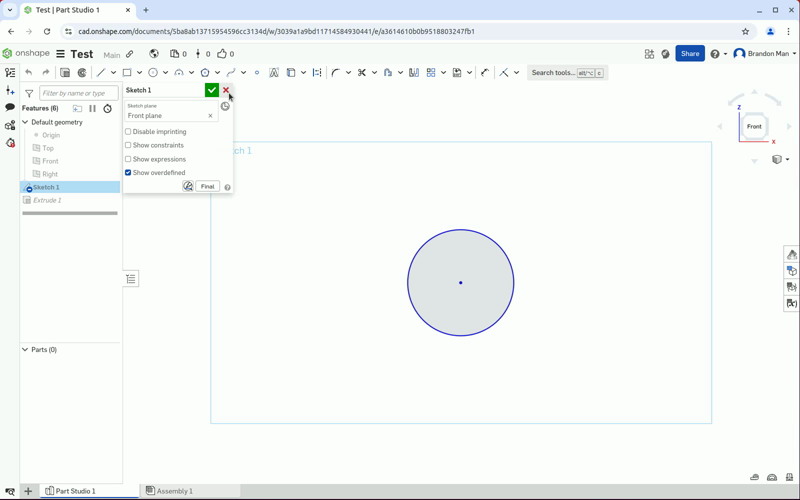
click(229, 92)
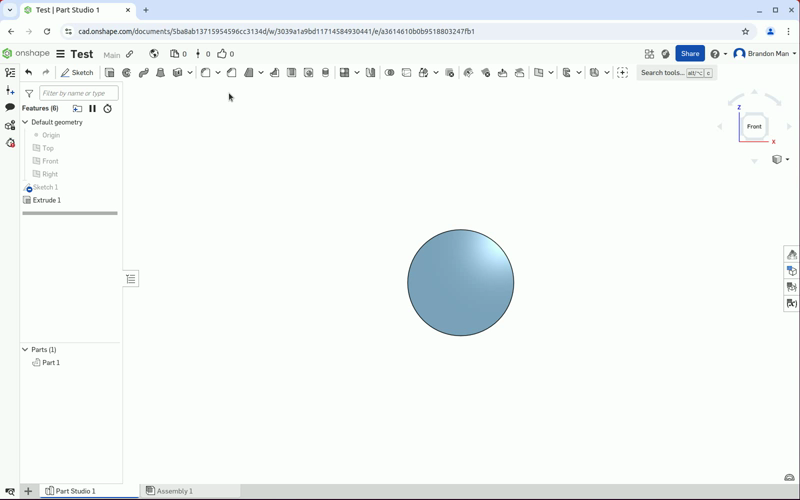
mouse_move(73, 352)
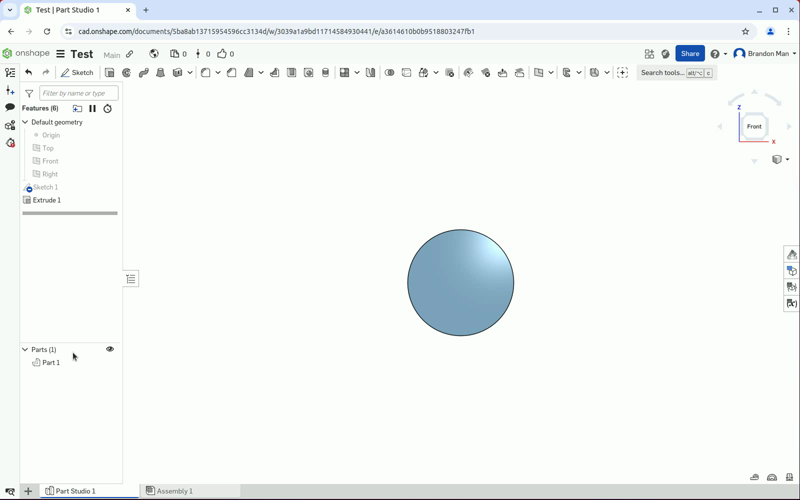
key(y)
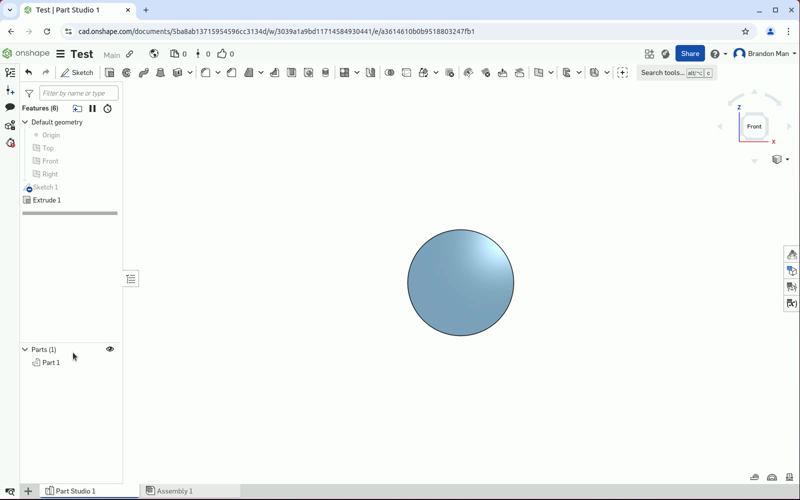
key(shift+p)
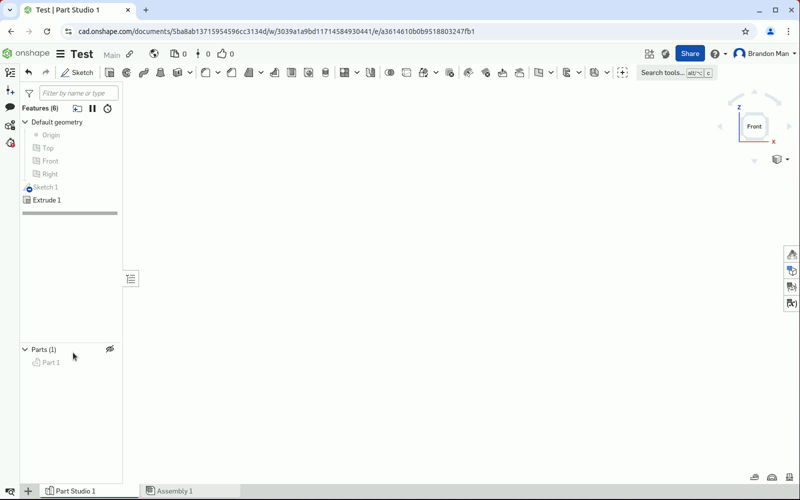
key(space)
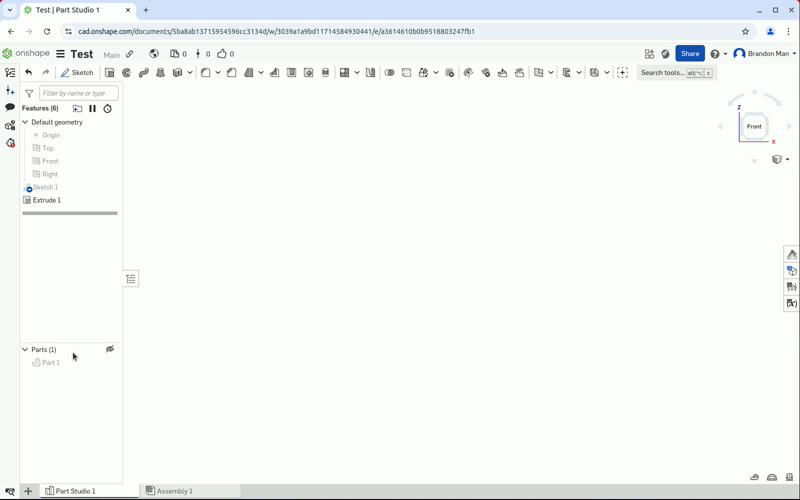
key_down(shift)
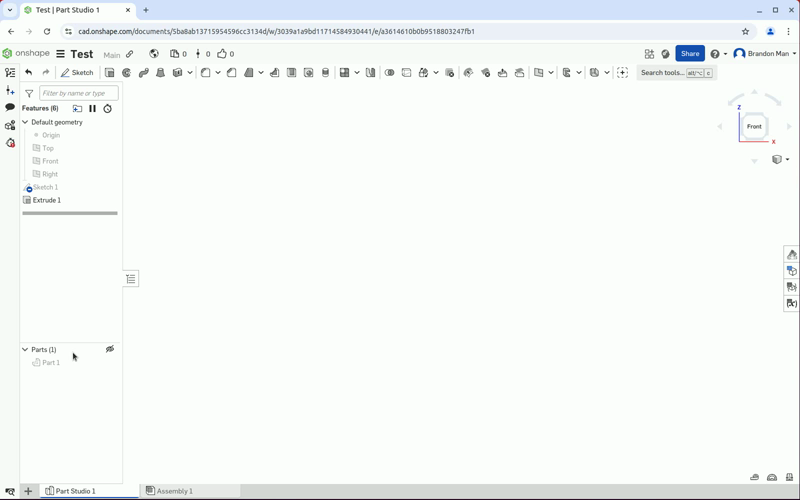
key(left)
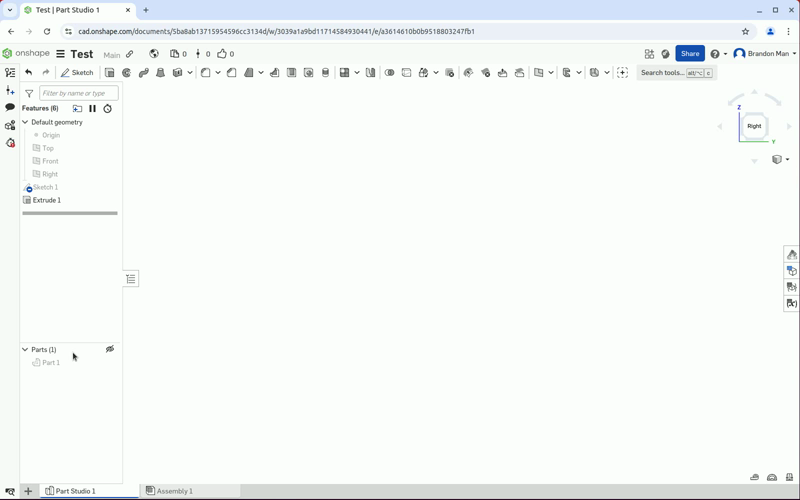
key_up(shift)
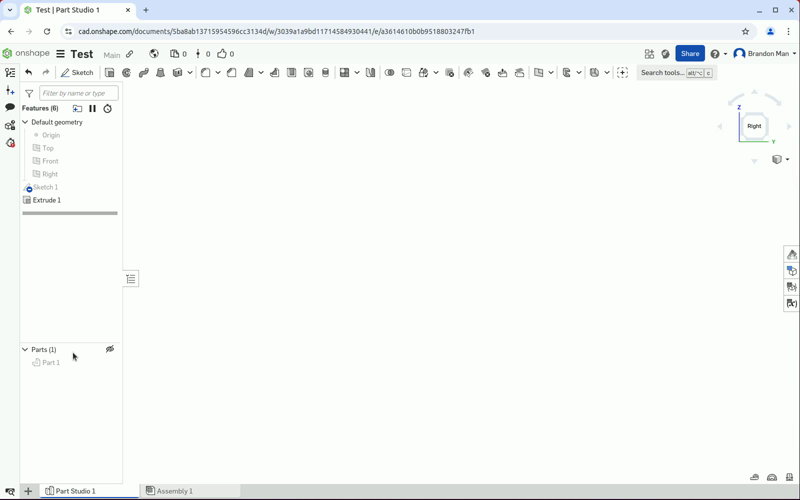
mouse_move(73, 352)
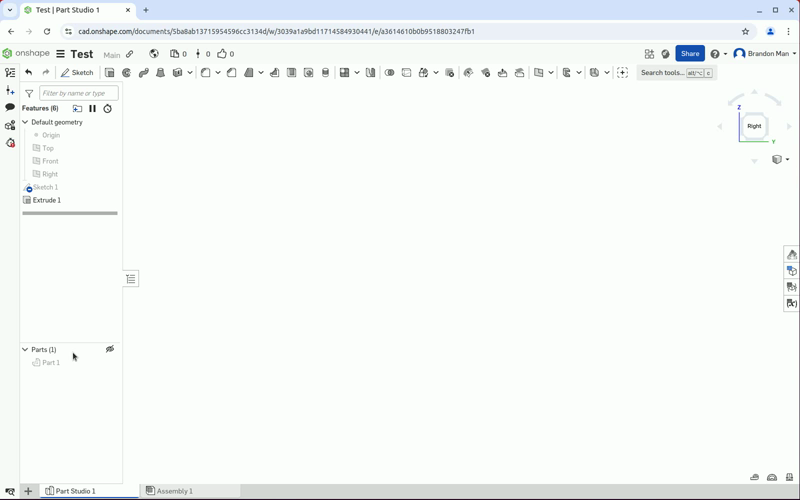
key(shift+y)
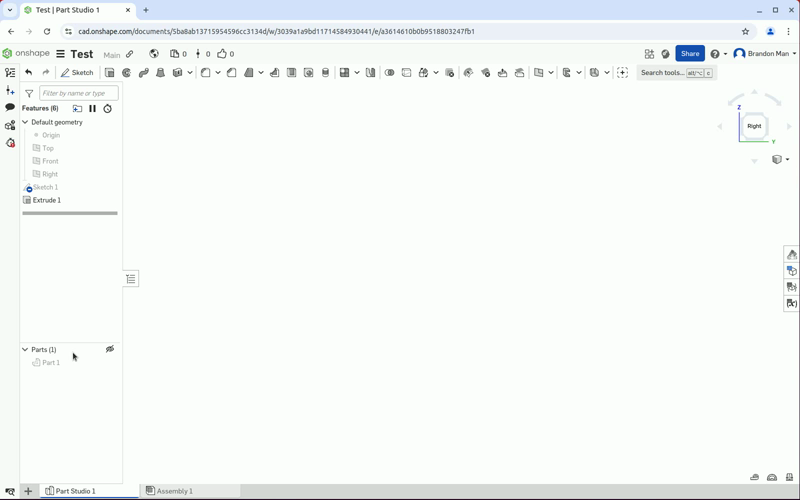
key(shift+s)
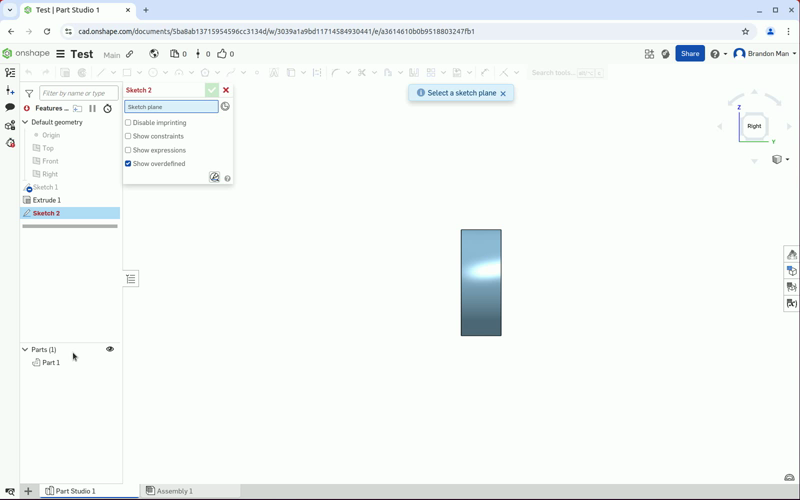
mouse_move(73, 176)
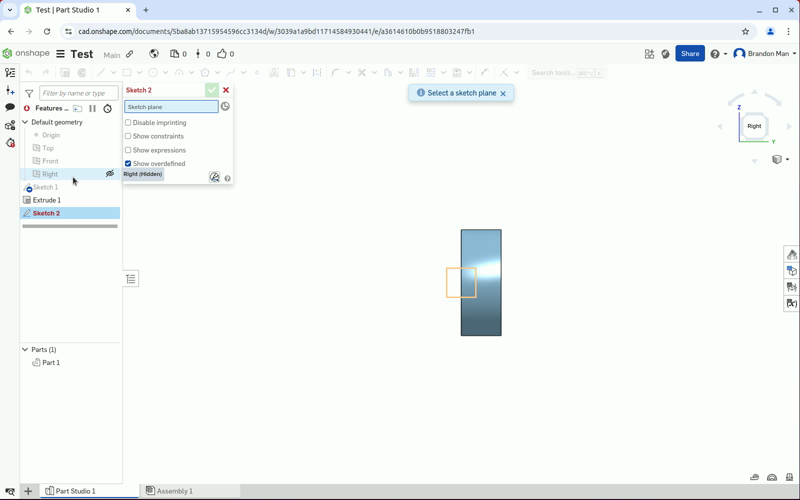
click(73, 176)
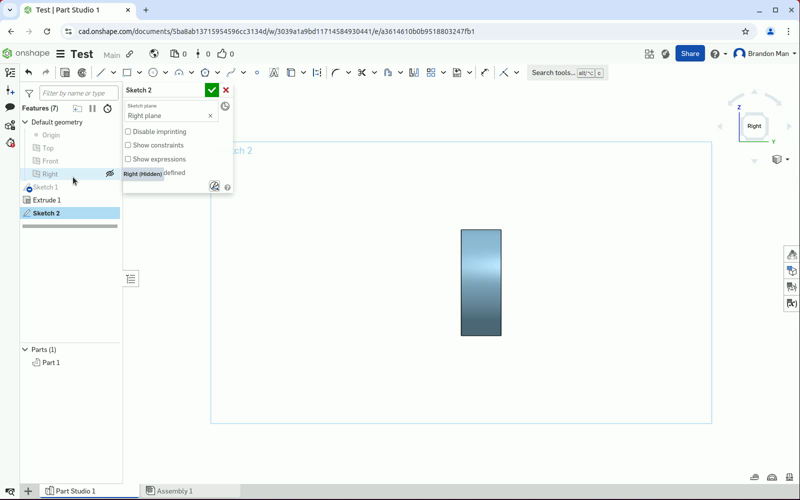
mouse_move(73, 352)
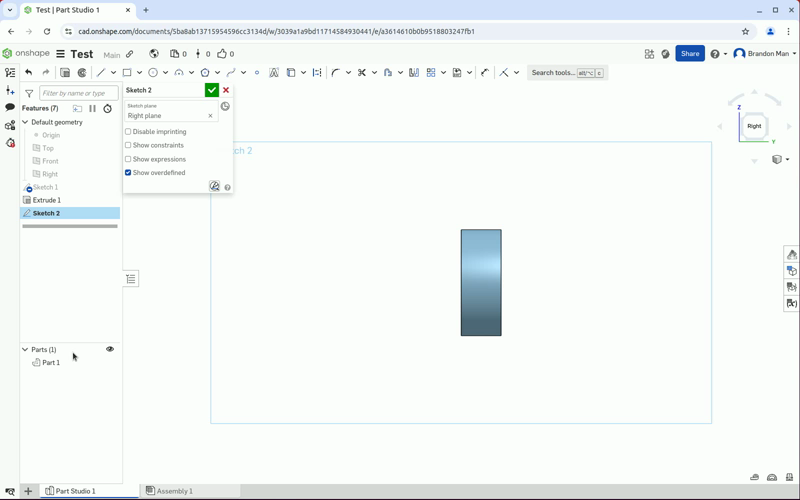
key(y)
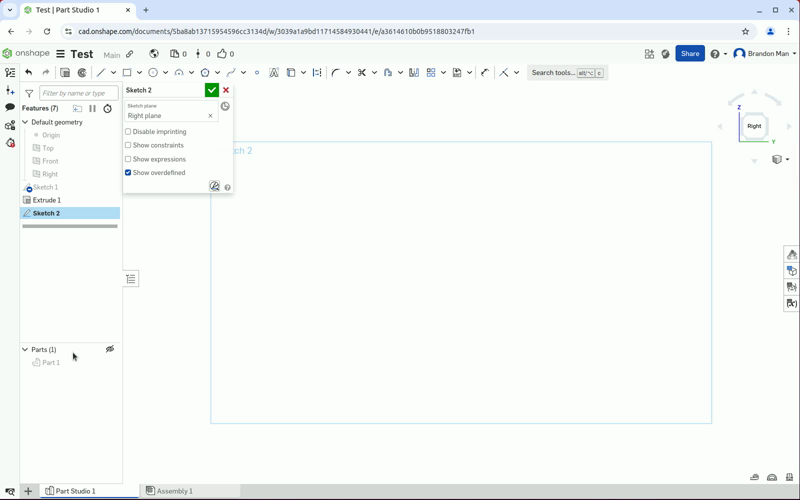
key(l)
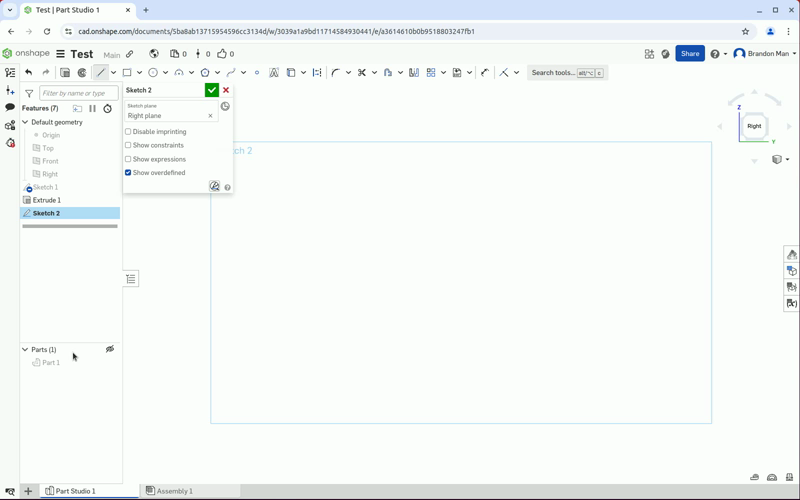
key_down(shift)
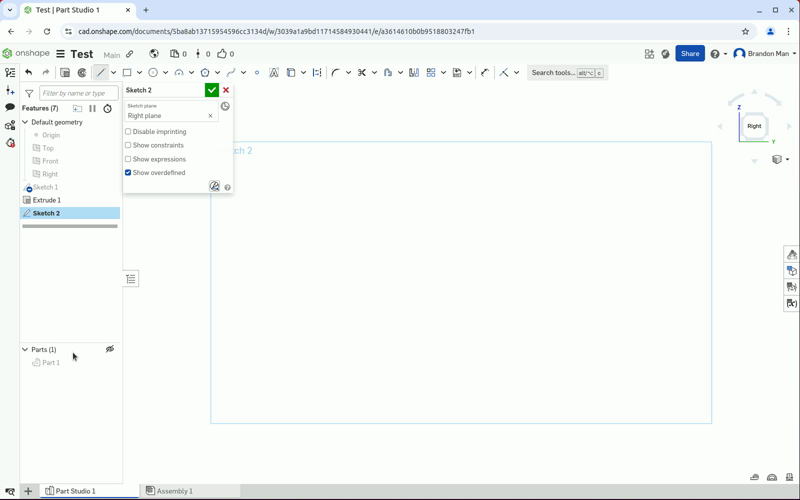
mouse_move(460, 278)
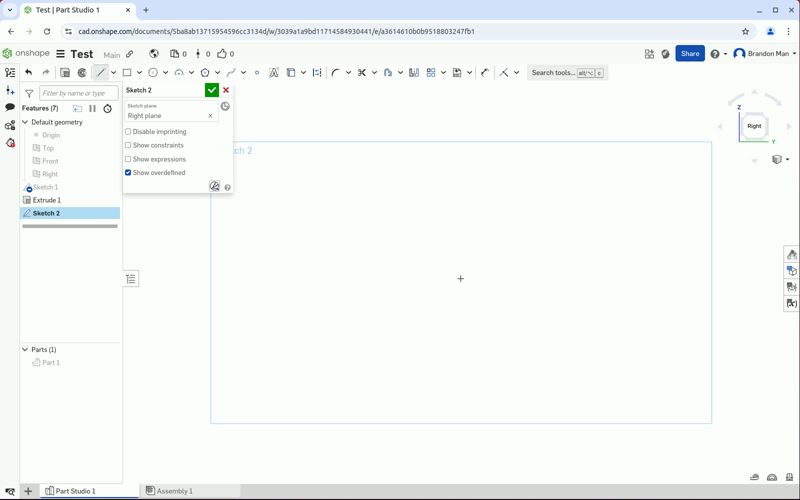
click(460, 278)
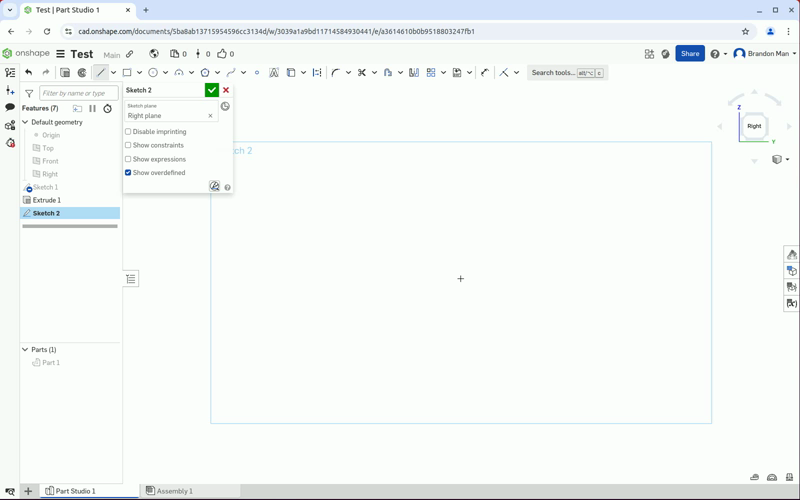
key_up(shift)
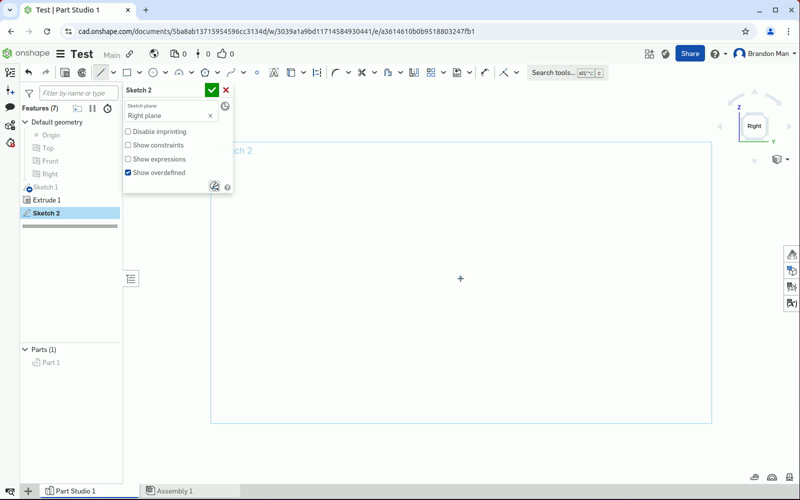
key_down(shift)
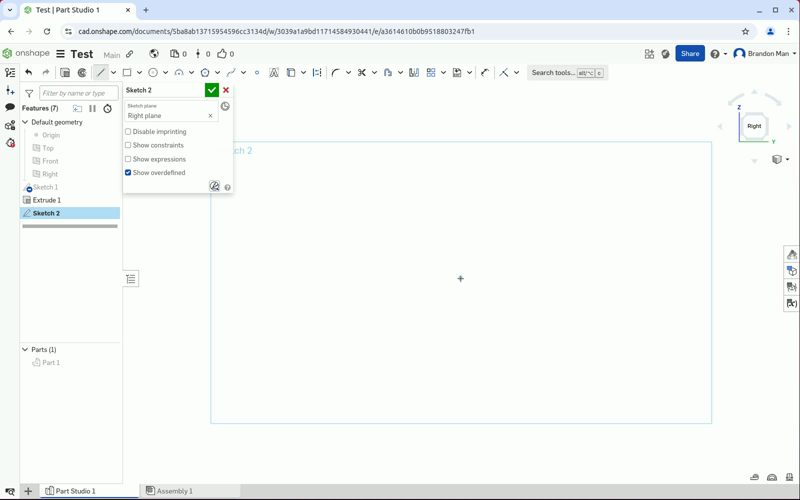
mouse_move(490, 278)
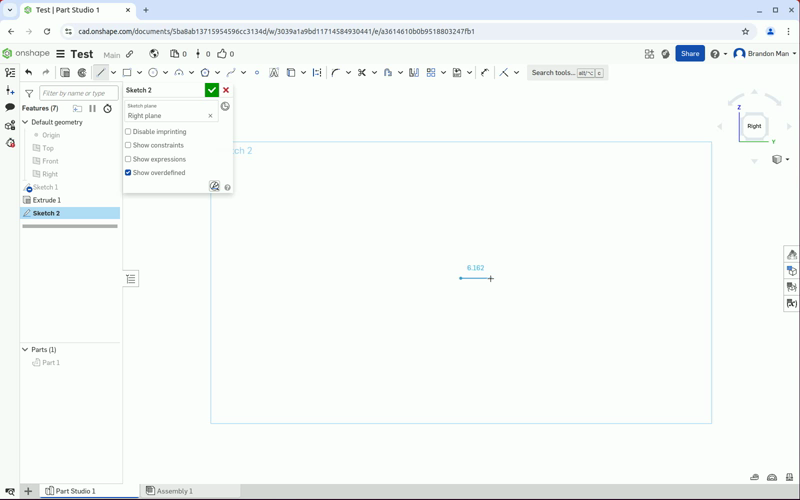
mouse_move(500, 278)
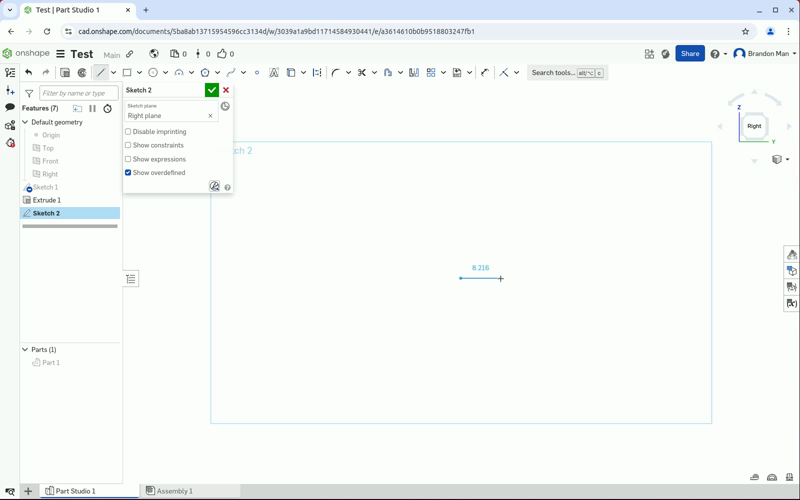
click(500, 278)
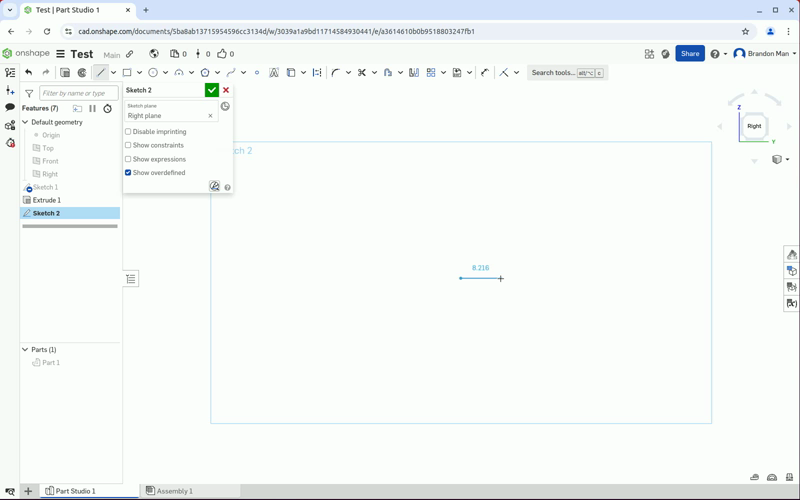
key_up(shift)
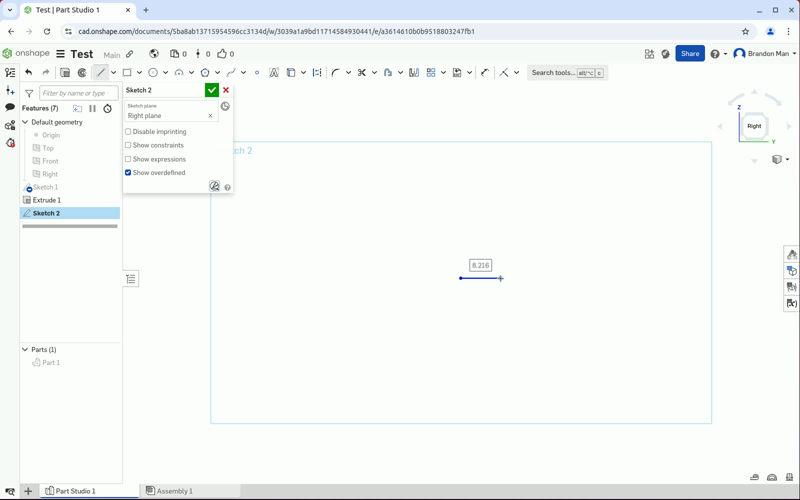
key_down(shift)
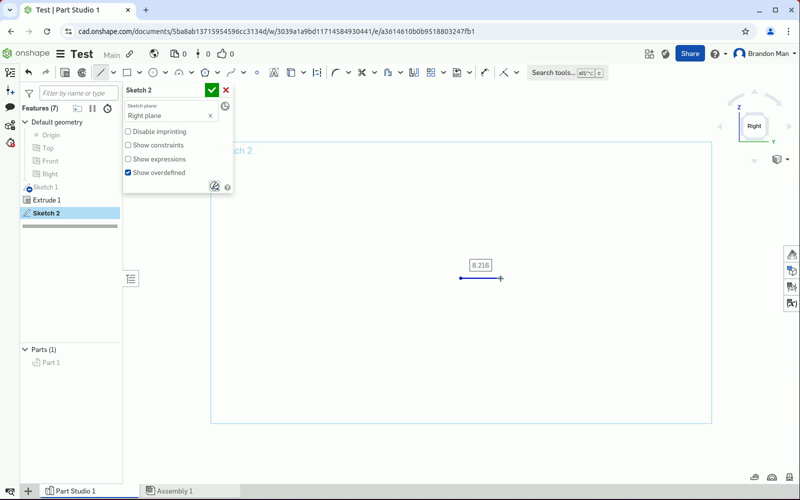
mouse_move(500, 195)
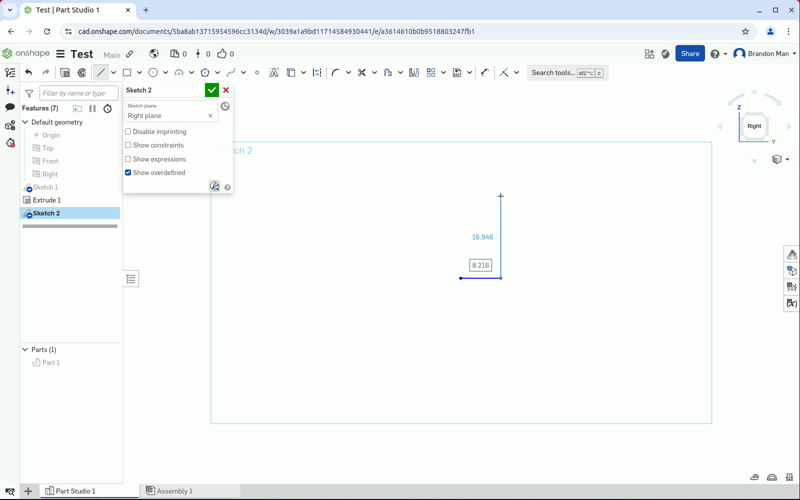
click(500, 195)
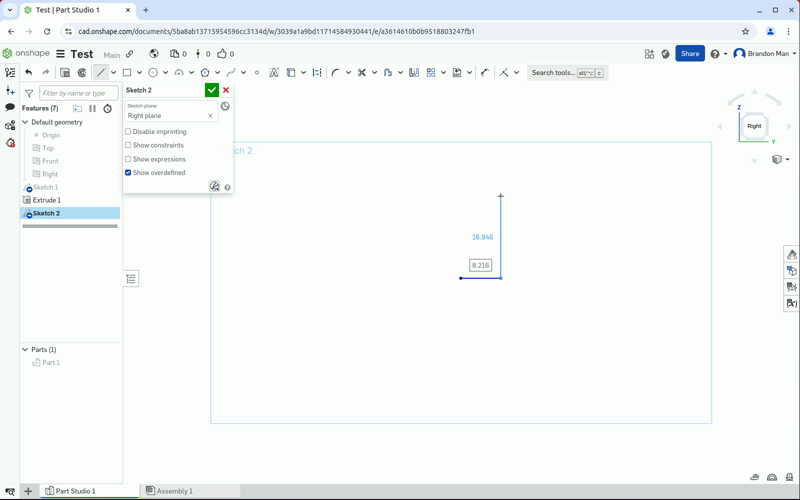
key_up(shift)
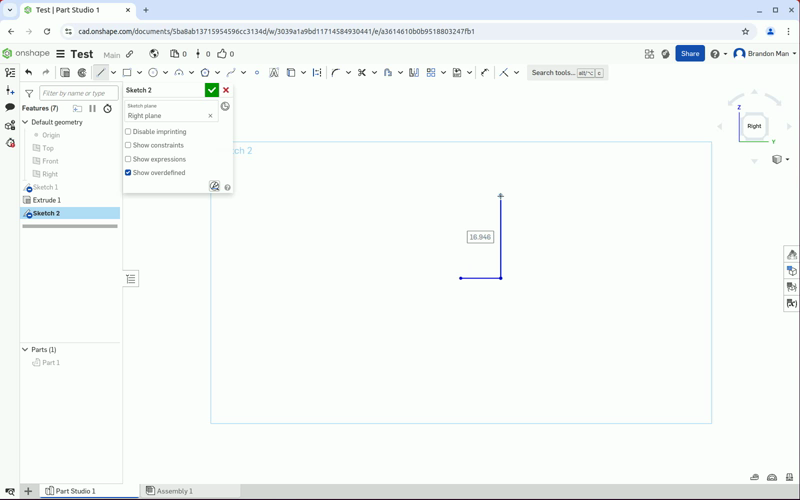
key_down(shift)
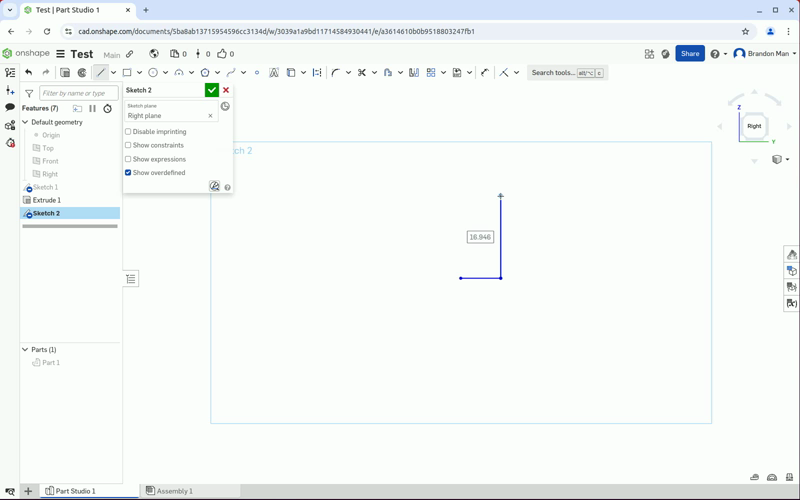
mouse_move(530, 195)
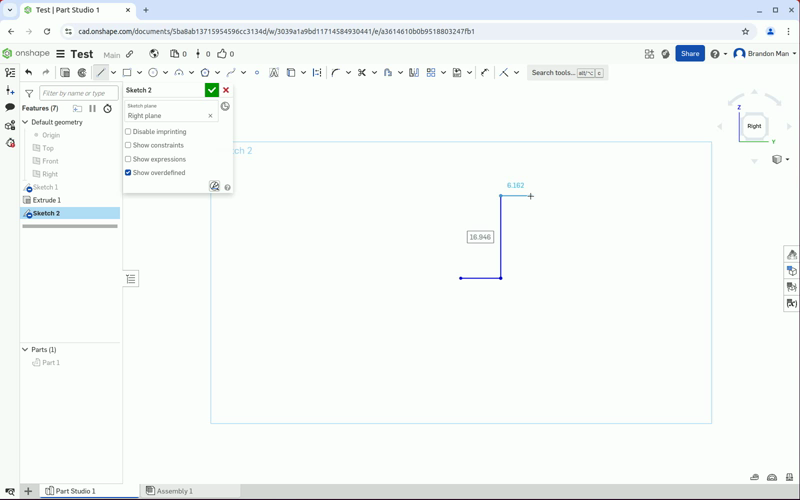
mouse_move(460, 195)
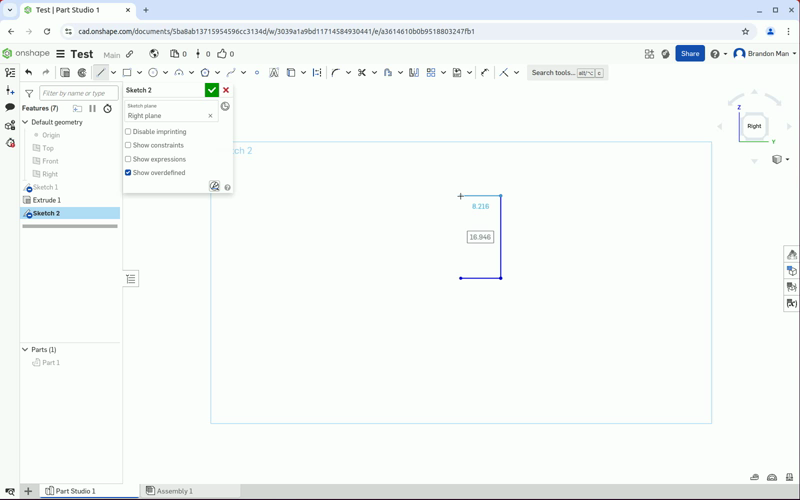
click(460, 195)
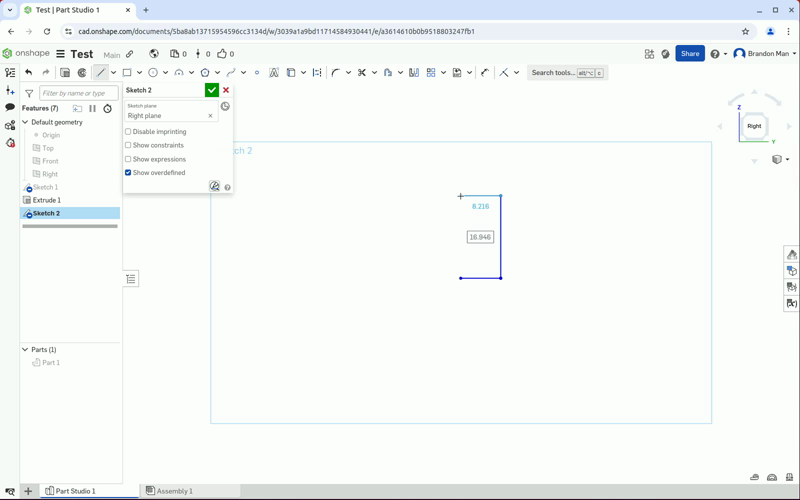
key_up(shift)
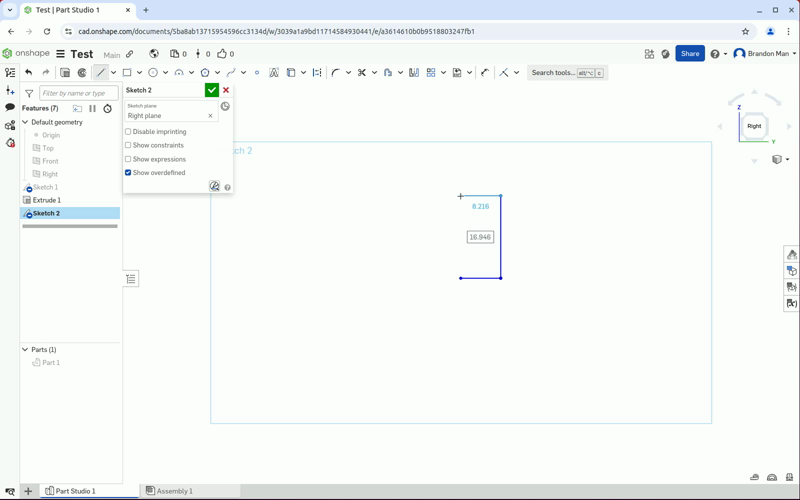
key_down(shift)
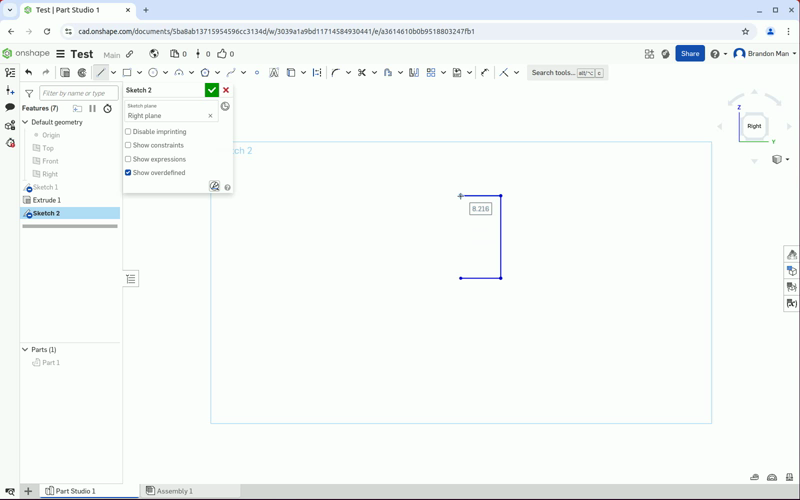
mouse_move(460, 278)
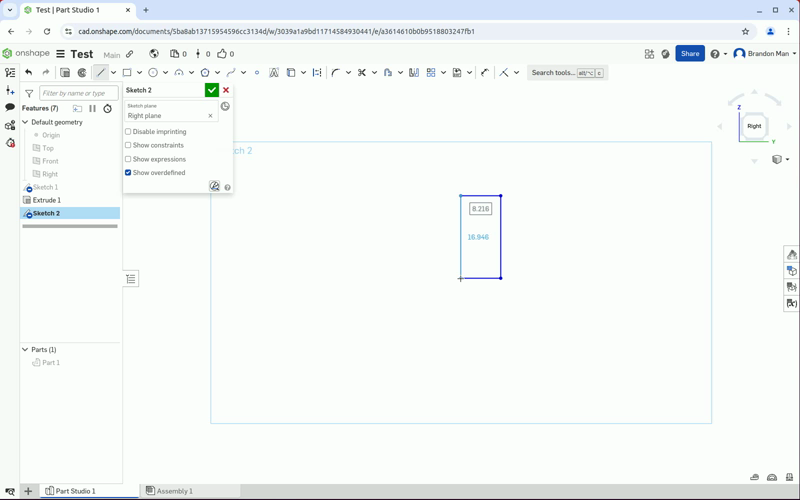
key_up(shift)
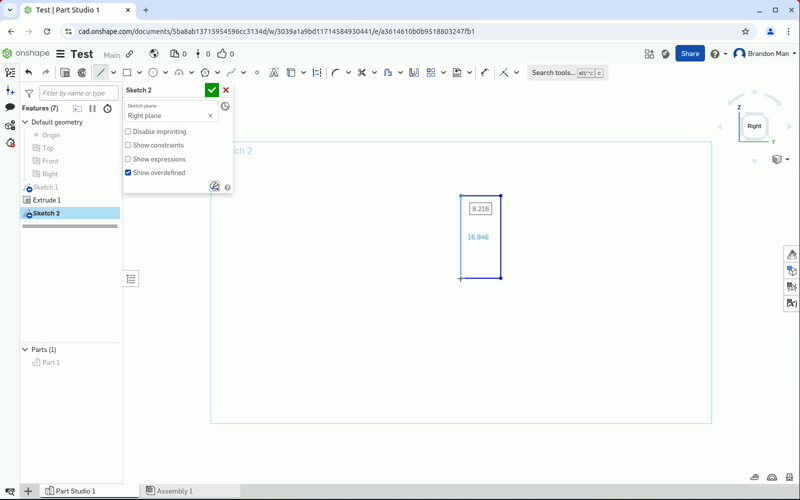
click(460, 278)
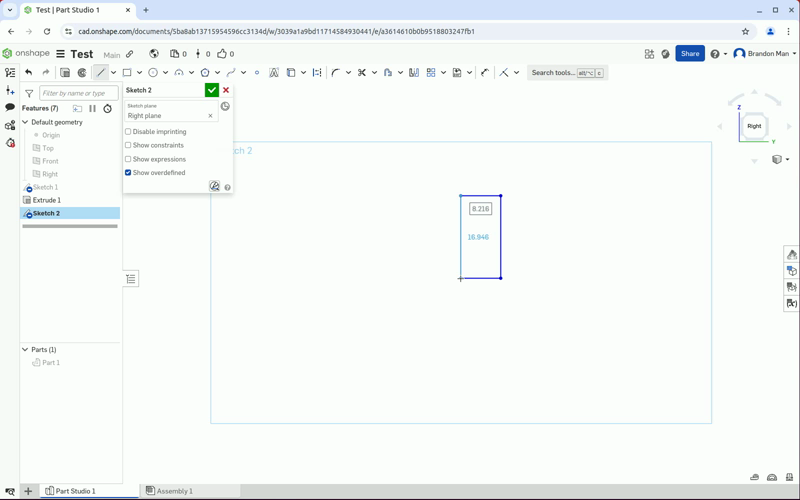
key(esc)
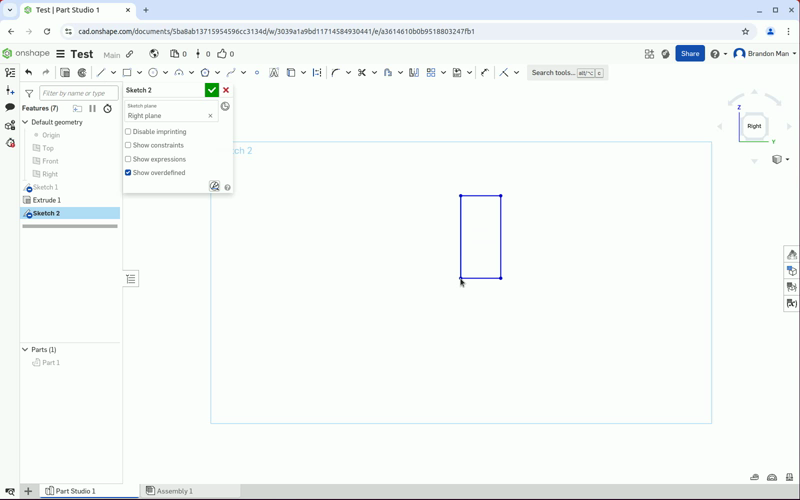
mouse_move(491, 271)
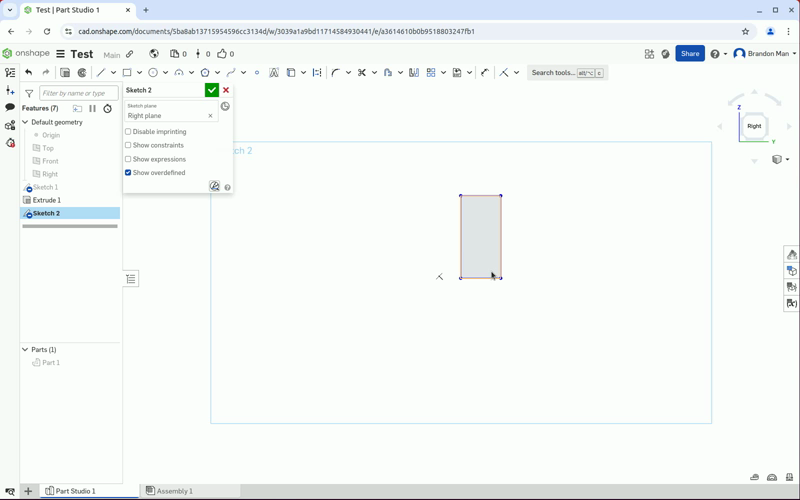
click(491, 271)
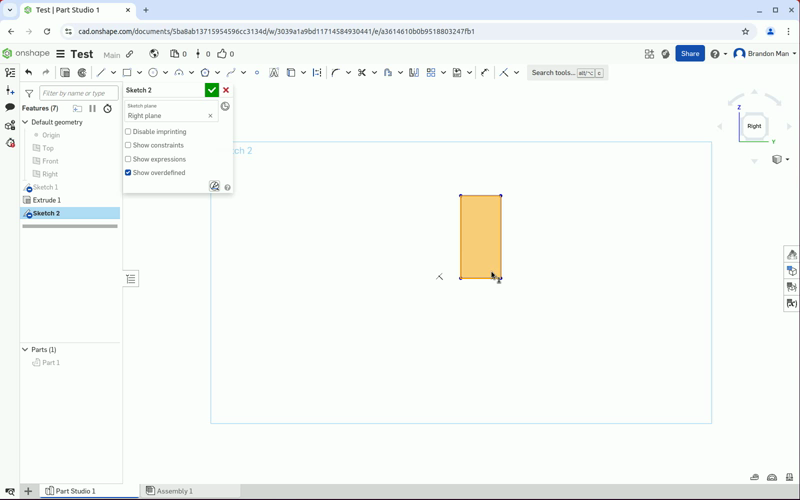
mouse_move(73, 352)
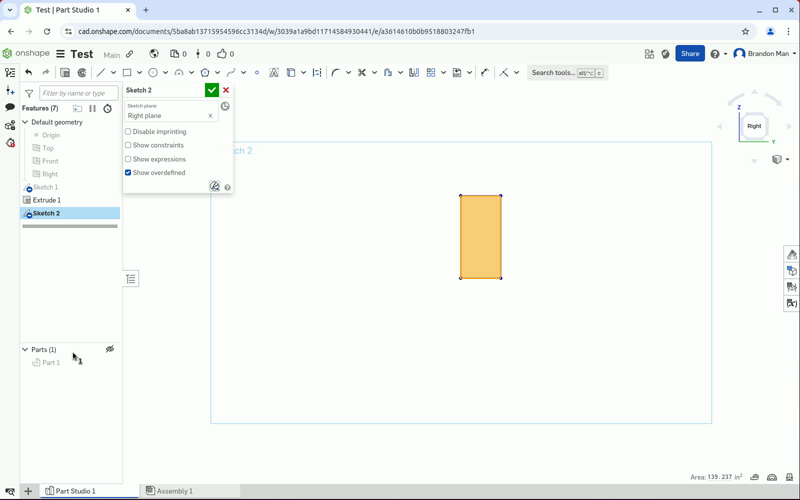
key(shift+y)
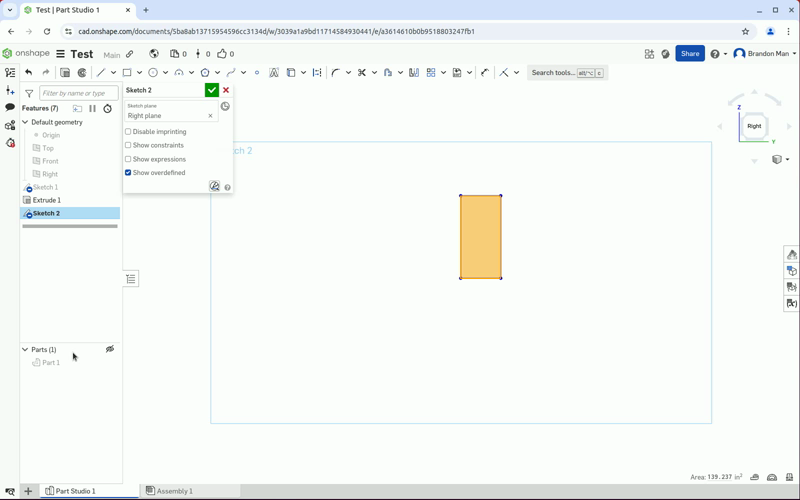
key(shift+e)
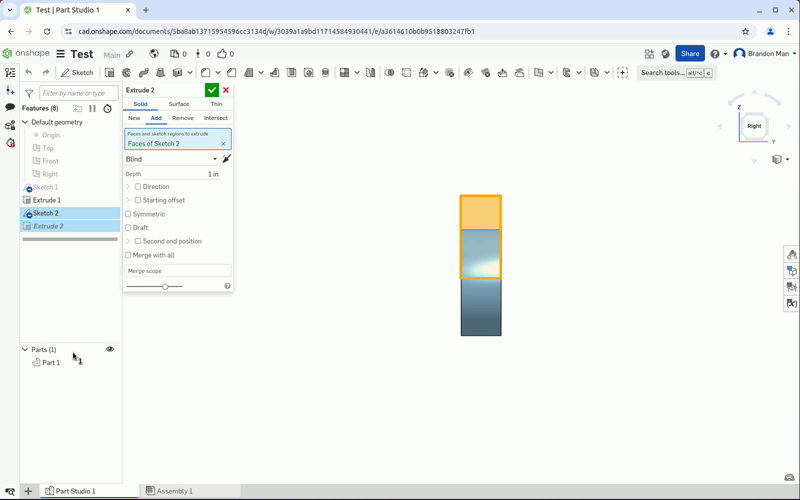
mouse_move(143, 106)
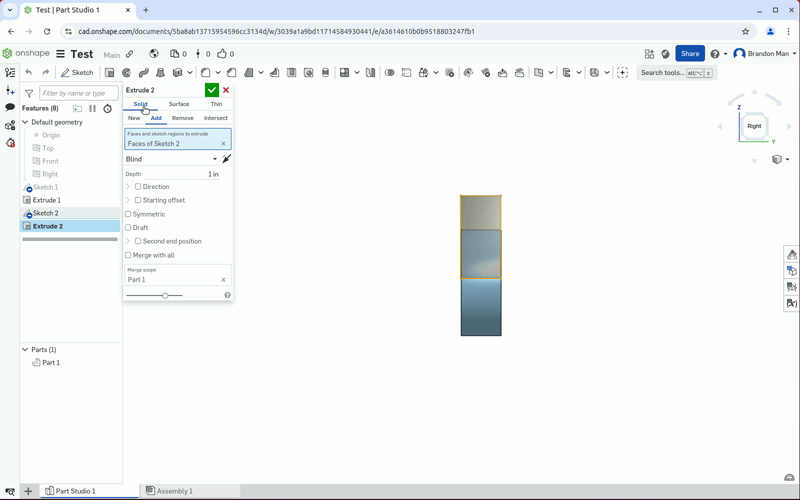
click(143, 106)
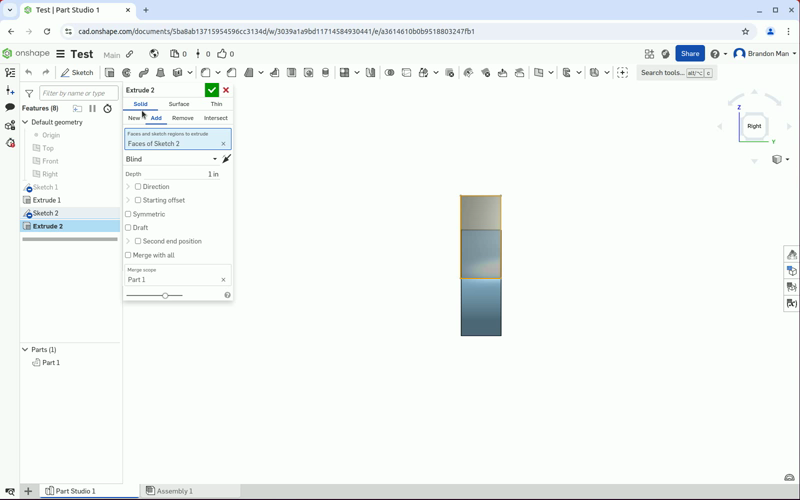
mouse_move(137, 120)
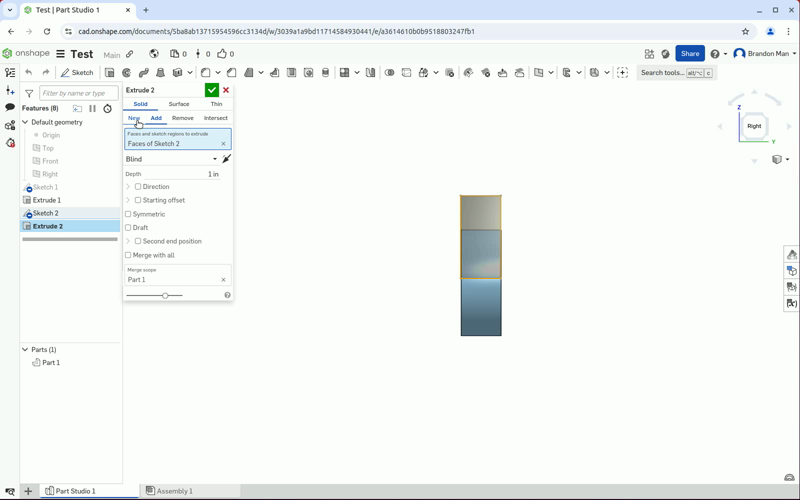
click(137, 120)
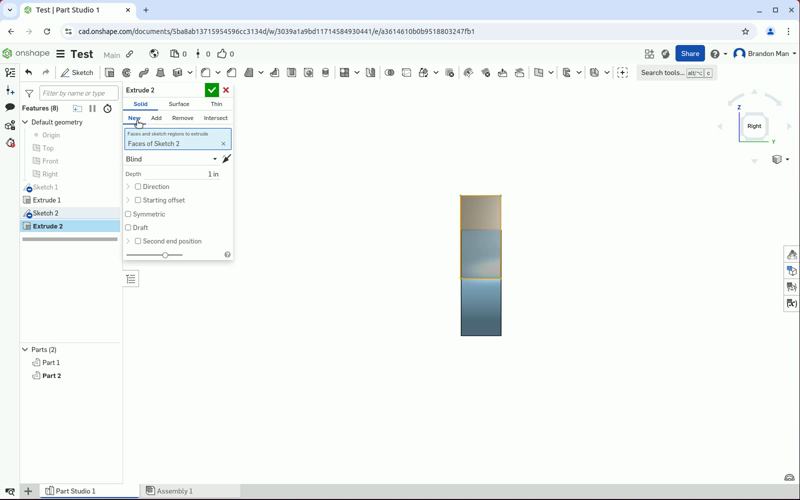
key(tab, 4)
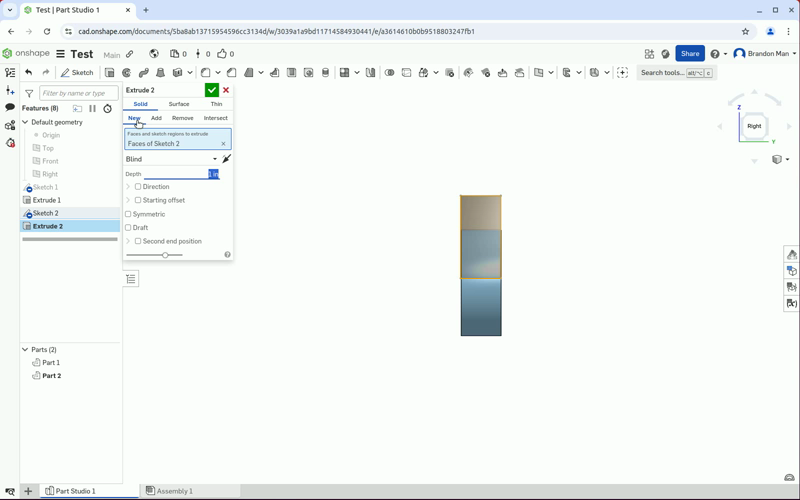
text(5.296)
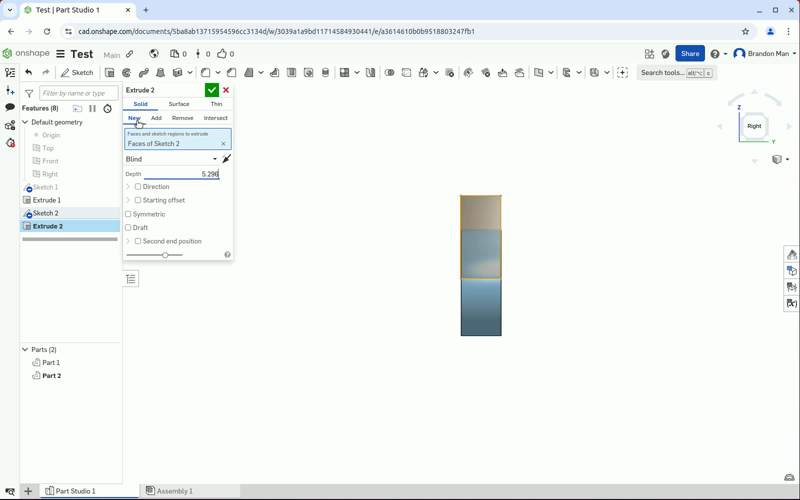
key(enter)
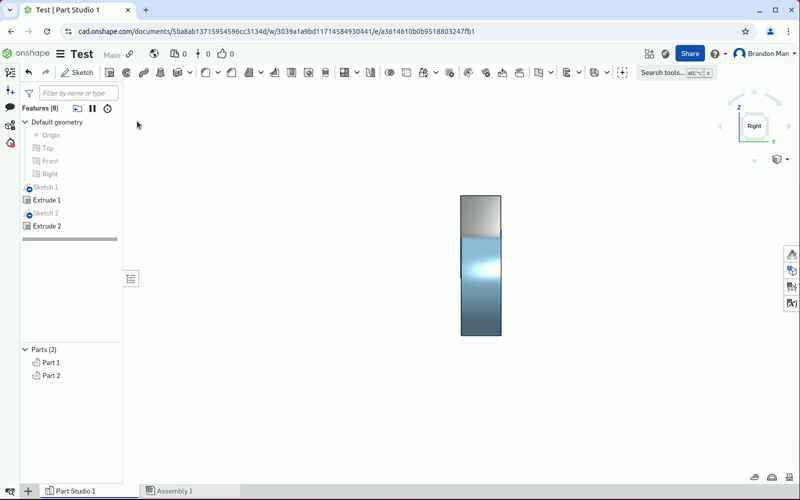
key(shift+h)
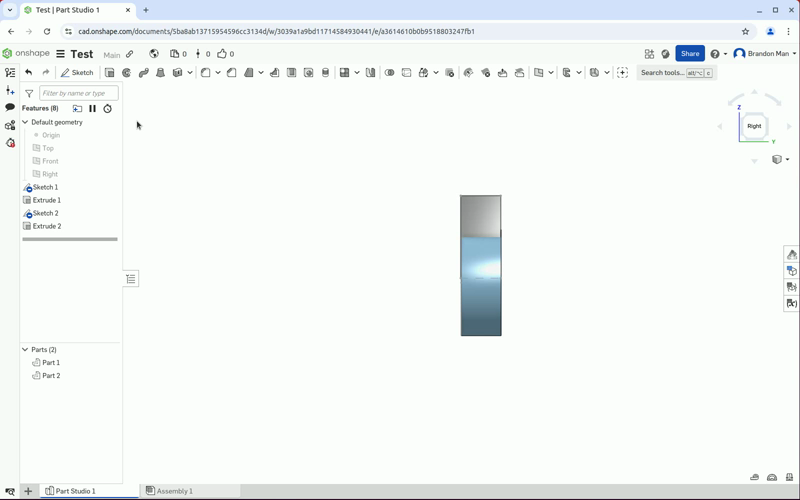
key(shift+h)
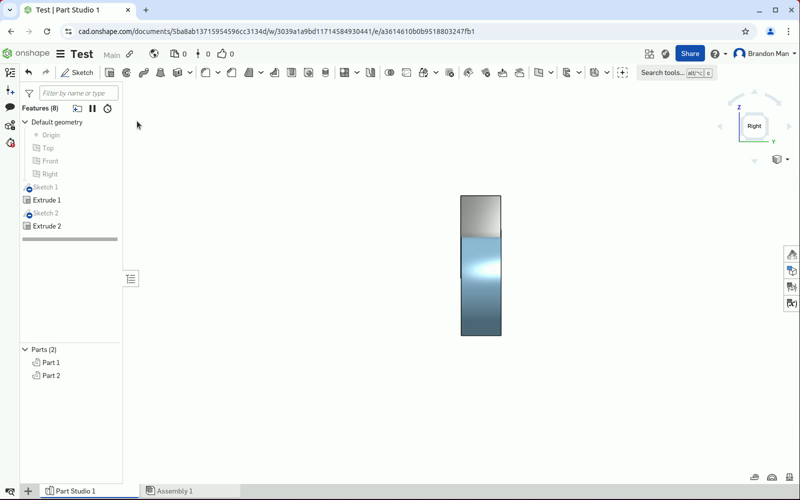
mouse_move(73, 189)
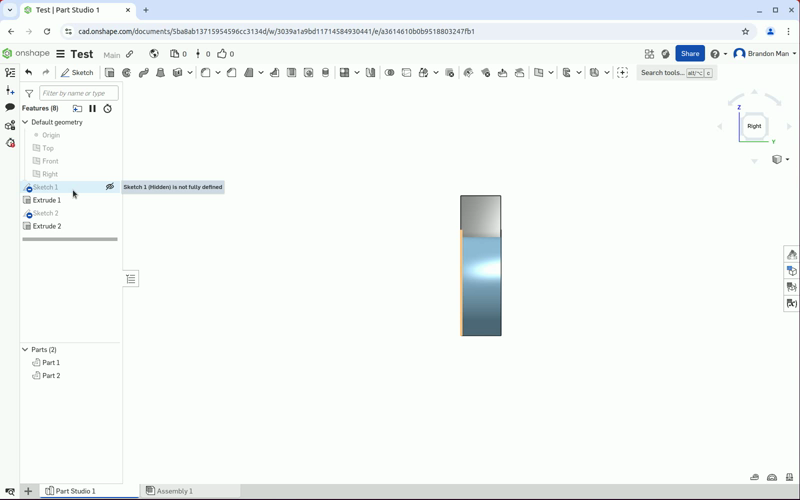
click(73, 189)
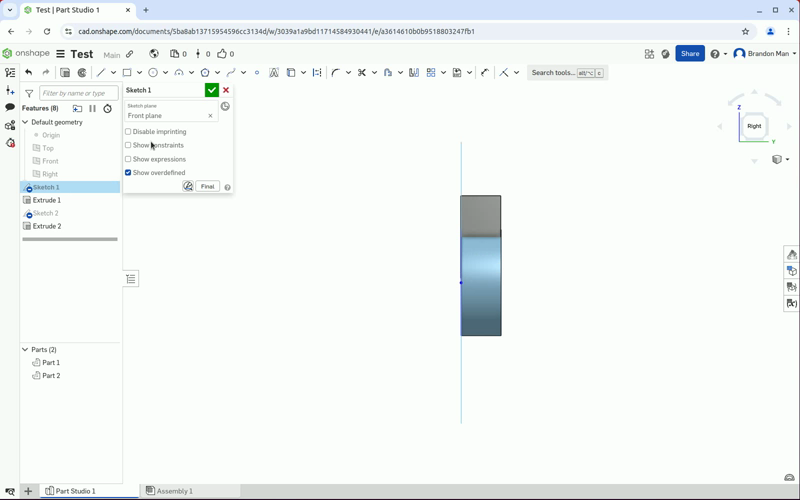
mouse_move(229, 92)
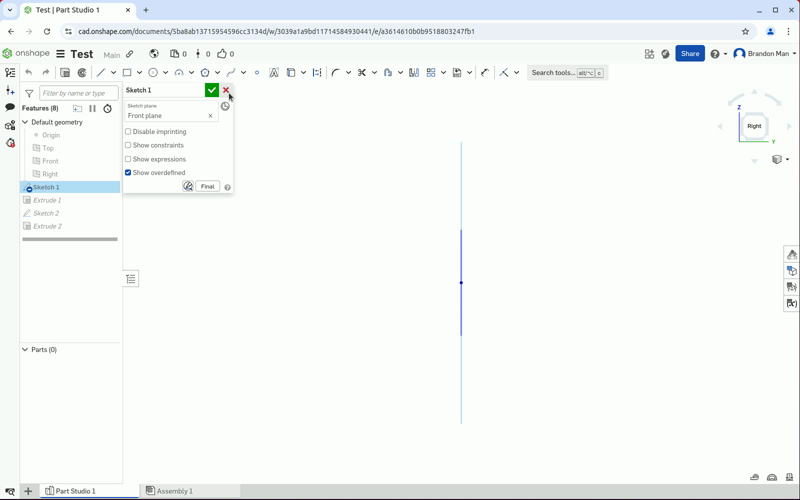
click(229, 92)
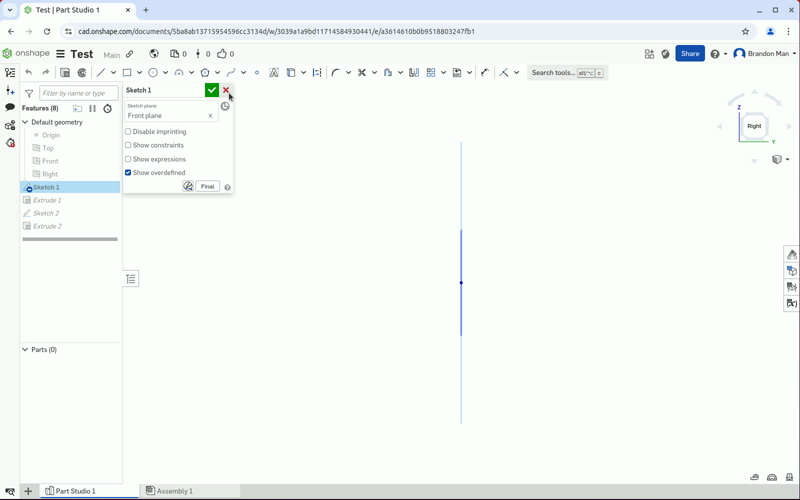
key(shift+s)
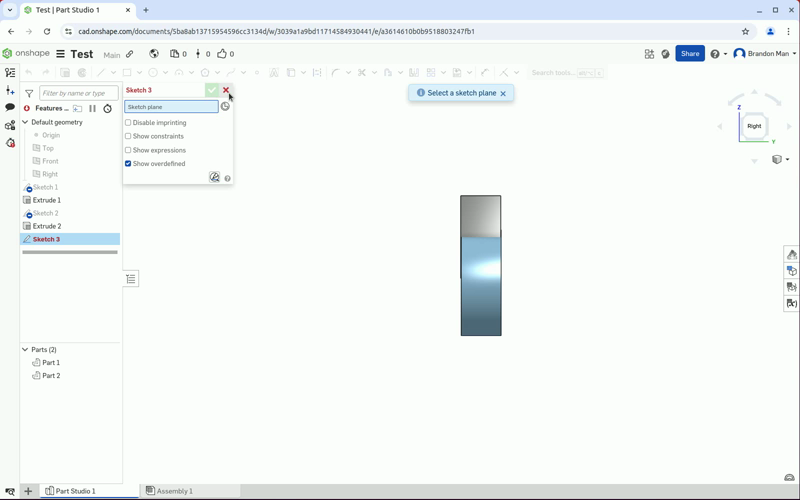
mouse_move(73, 176)
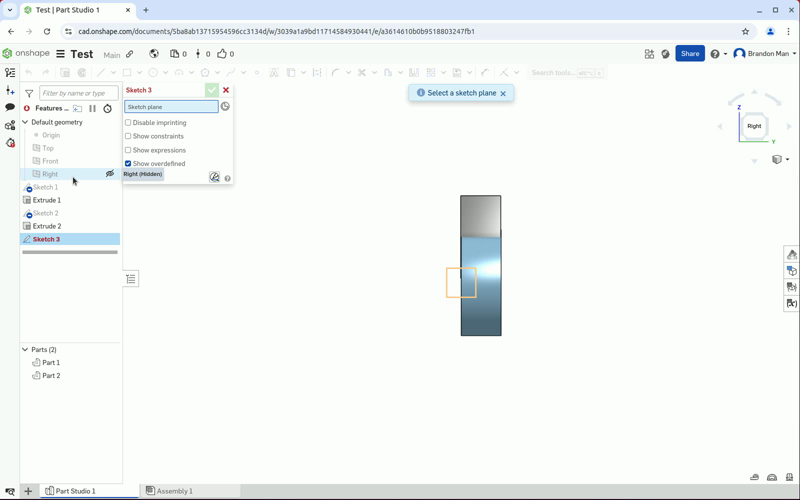
click(73, 176)
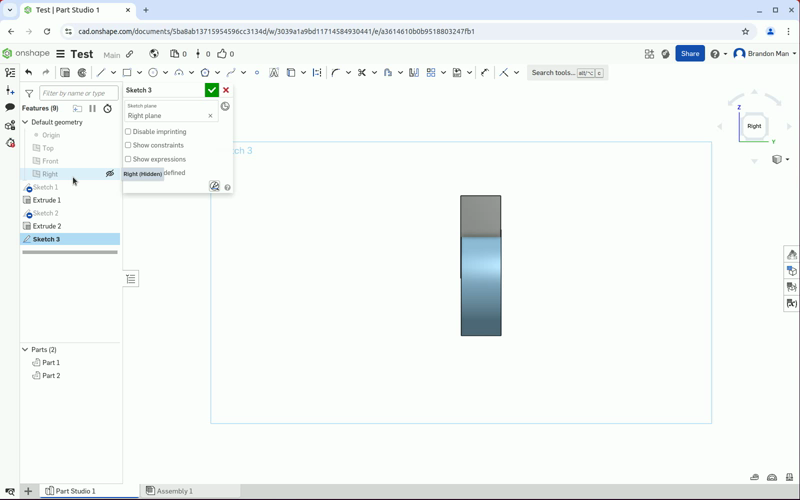
mouse_move(73, 352)
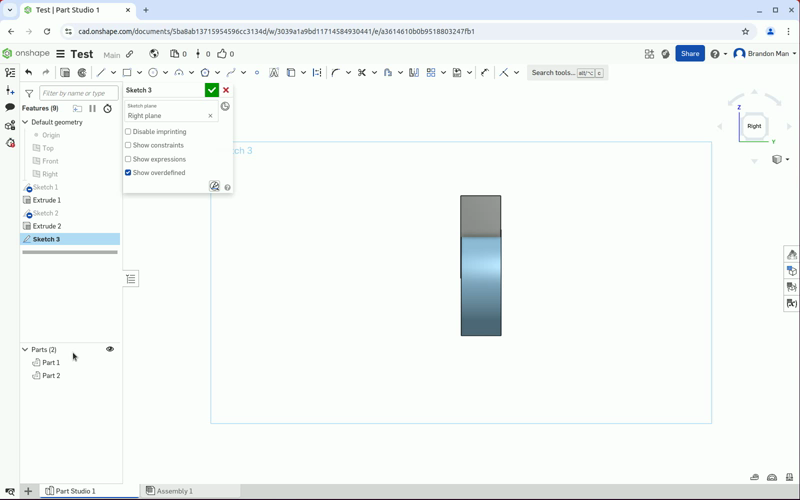
key(y)
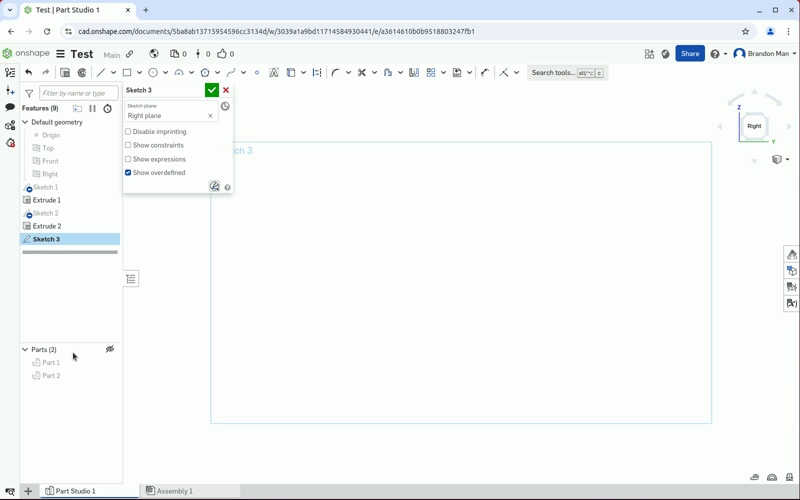
key(l)
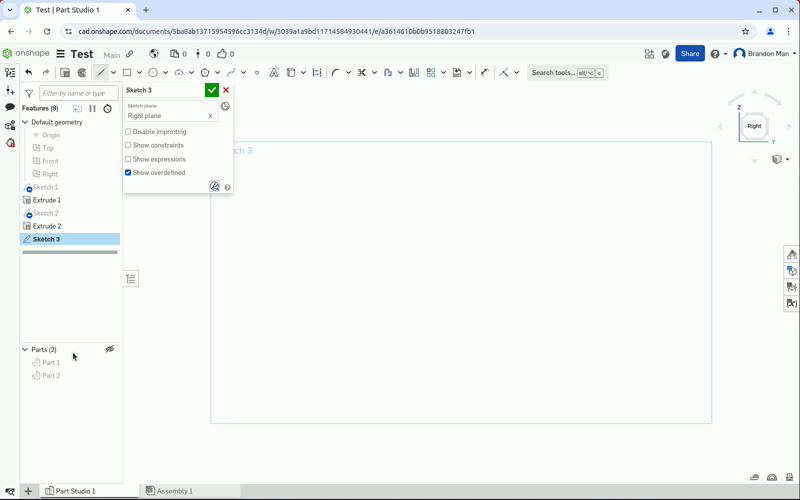
key_down(shift)
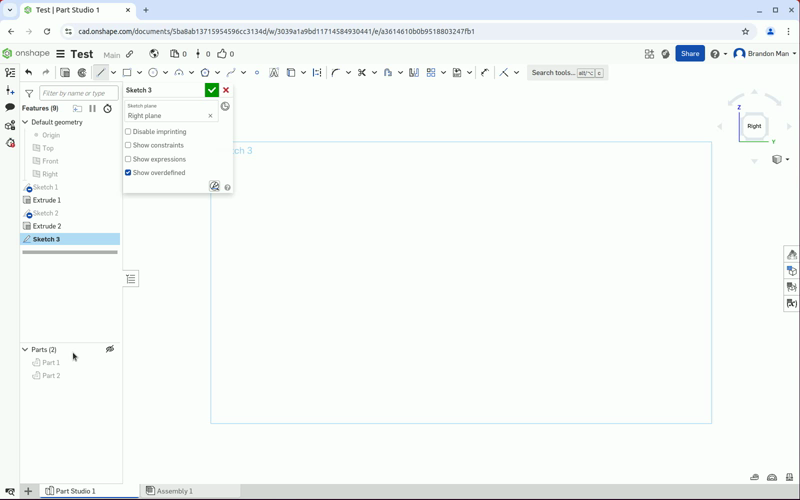
mouse_move(460, 196)
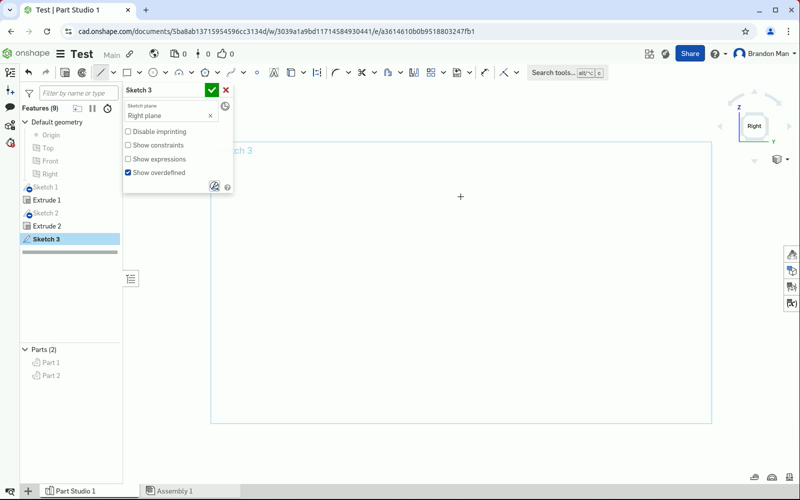
click(460, 196)
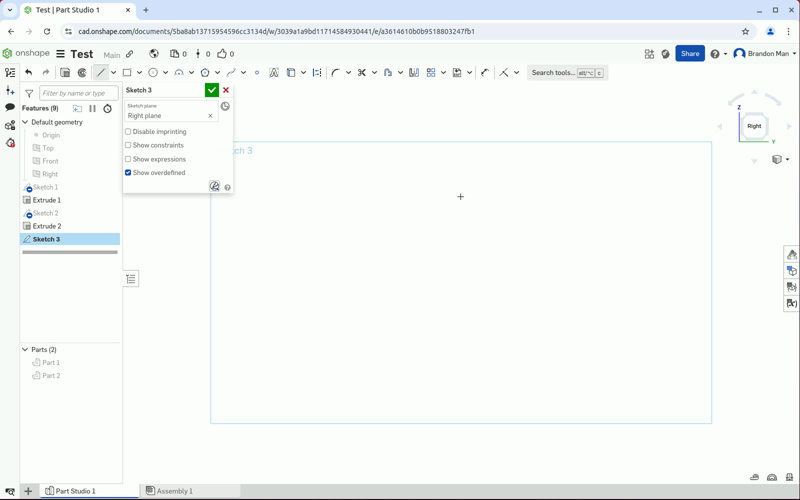
key_up(shift)
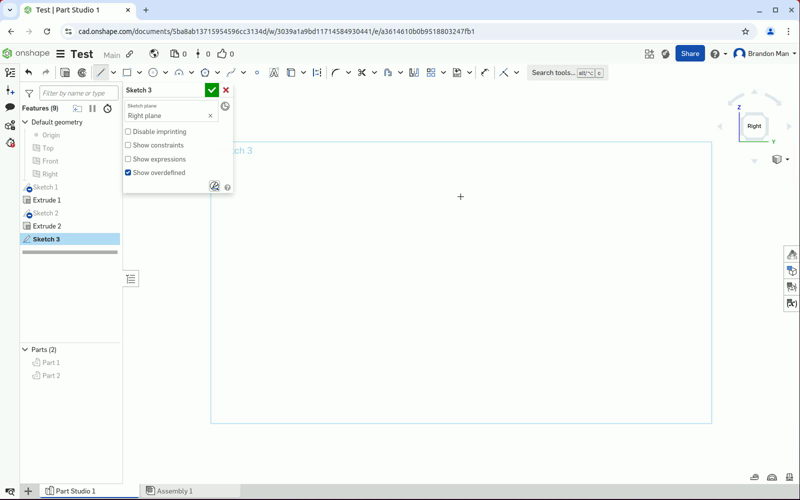
key_down(shift)
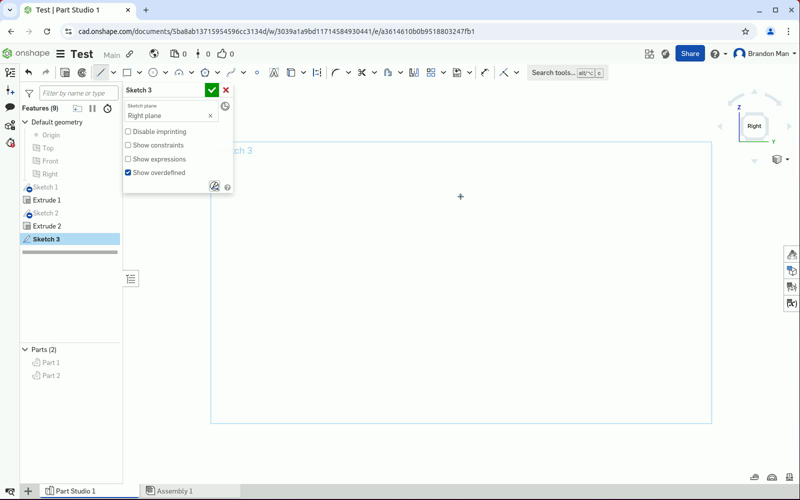
mouse_move(490, 196)
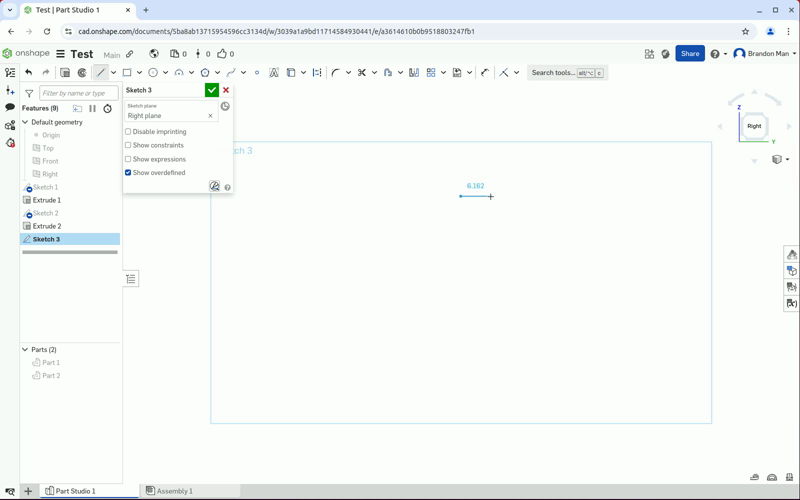
mouse_move(463, 196)
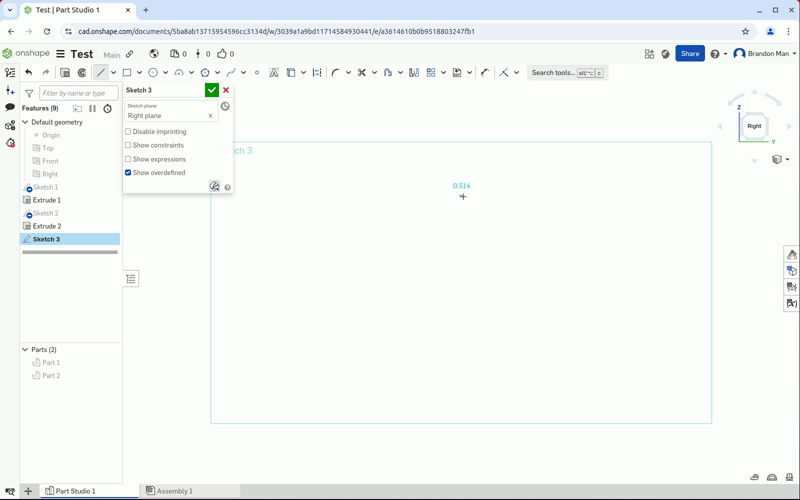
scroll(6)
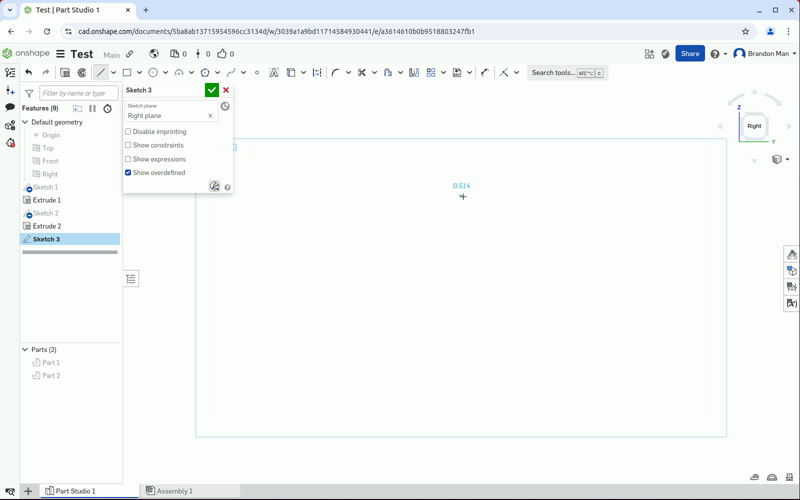
scroll(6)
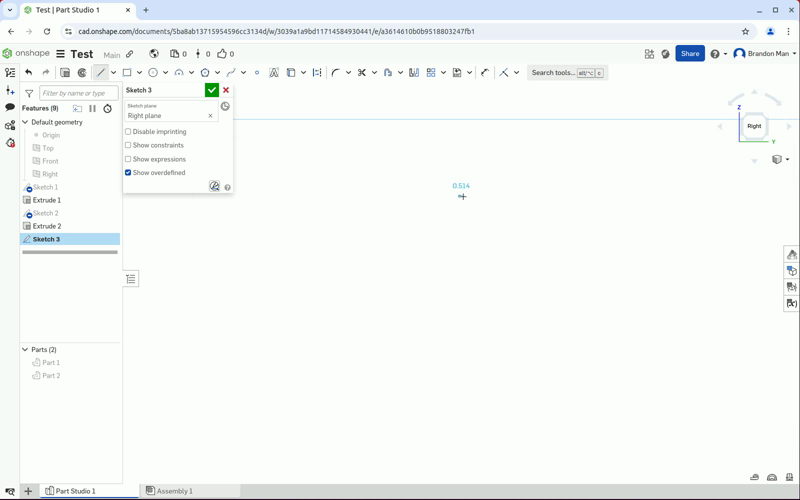
scroll(6)
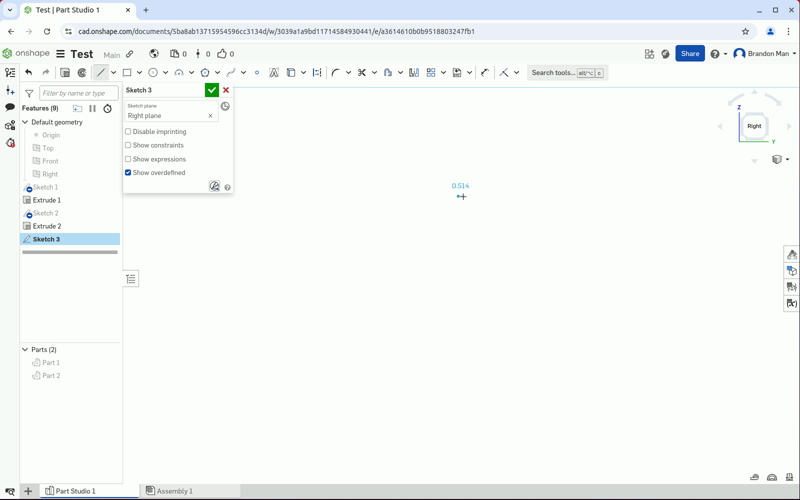
scroll(6)
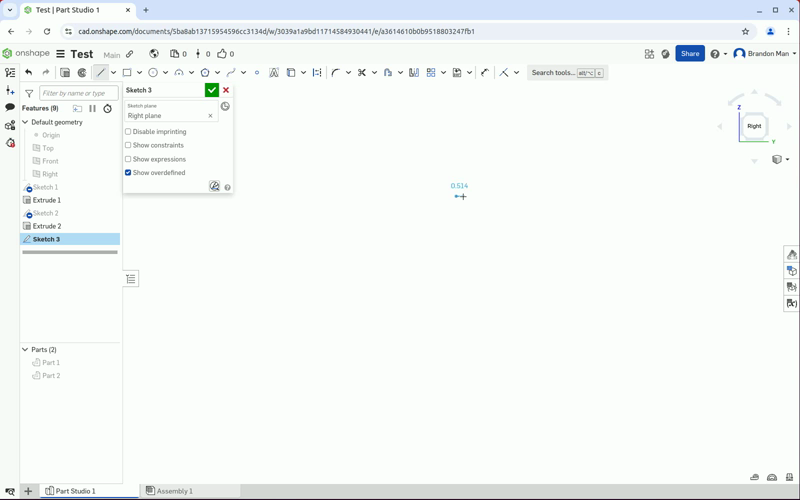
scroll(6)
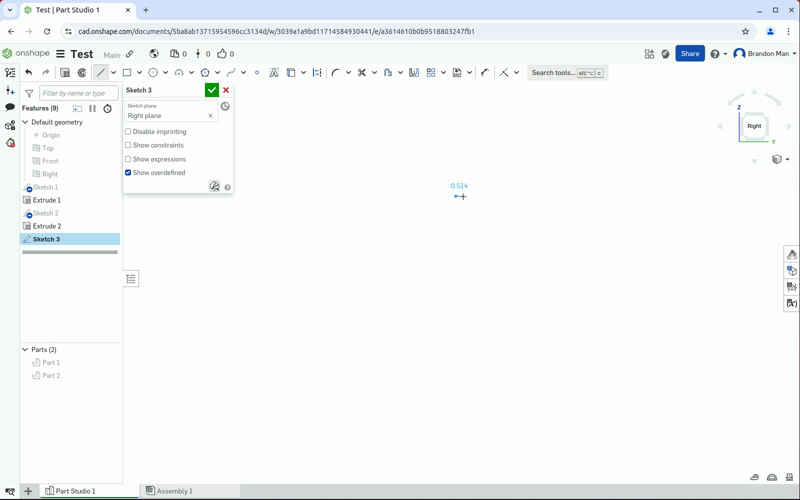
scroll(6)
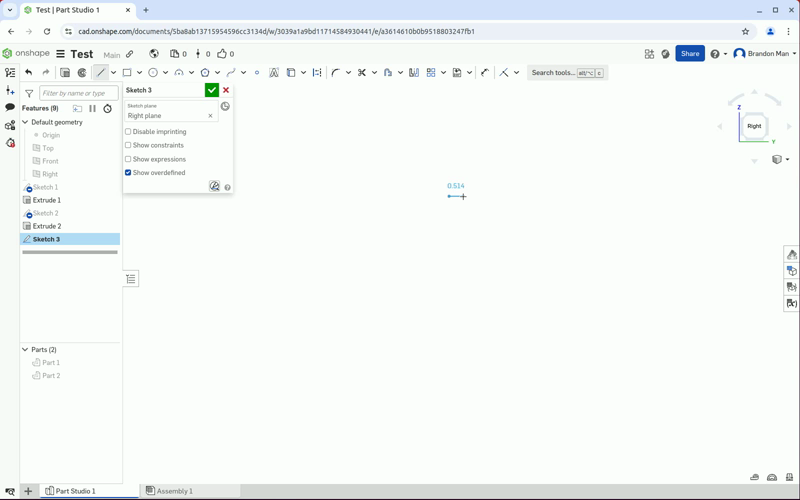
scroll(6)
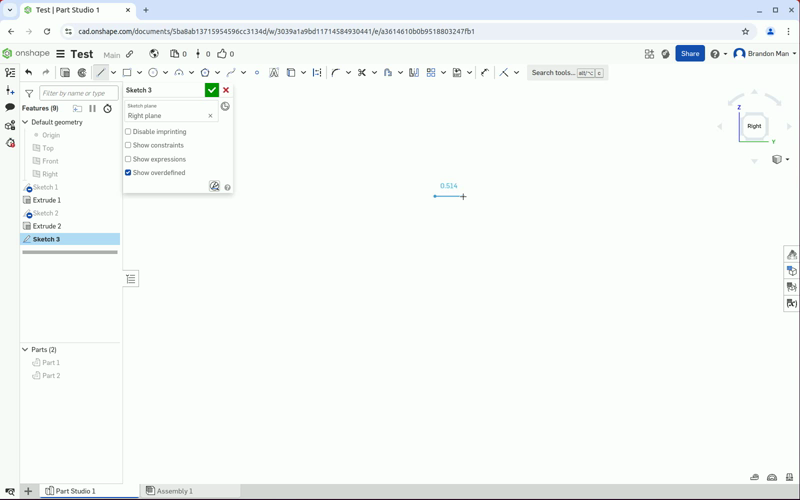
click(463, 196)
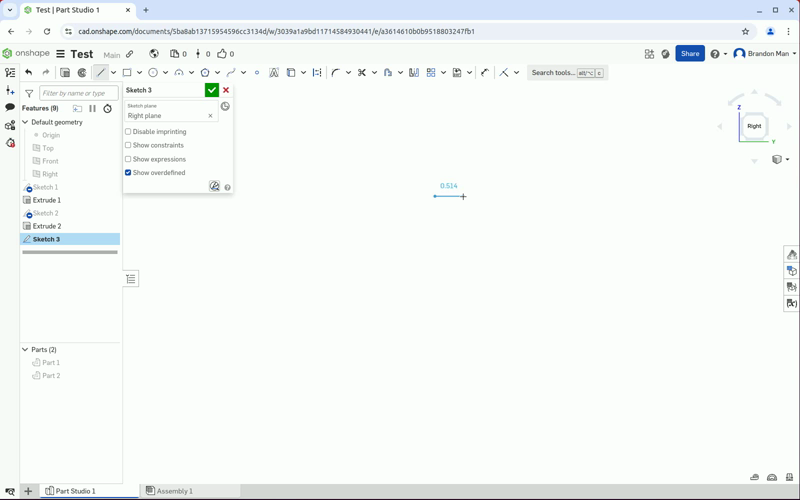
scroll(-6)
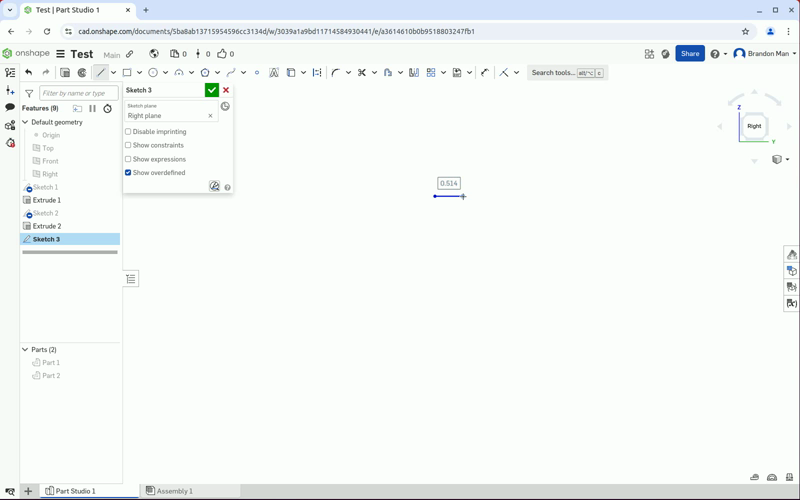
scroll(-6)
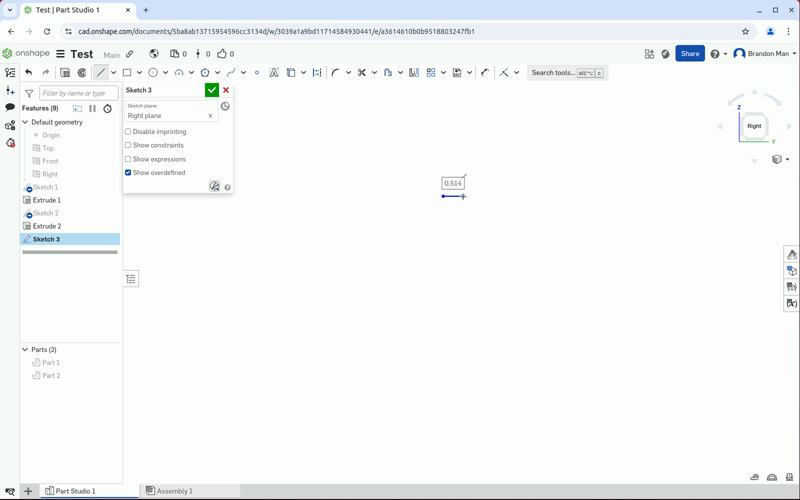
scroll(-6)
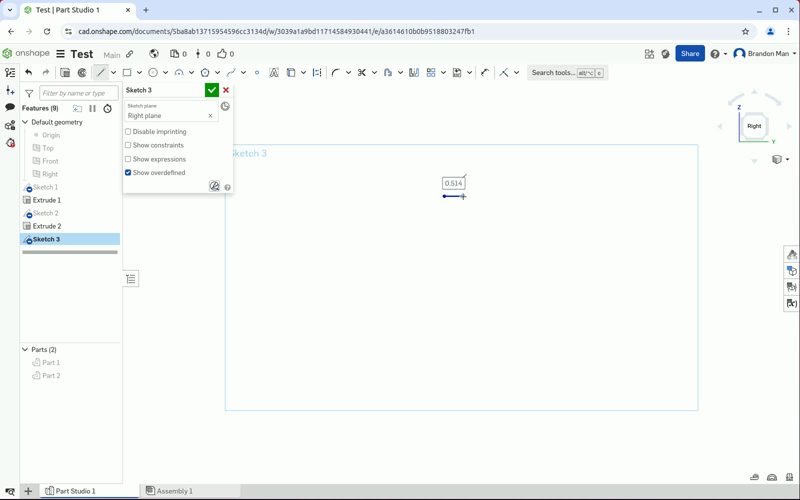
scroll(-6)
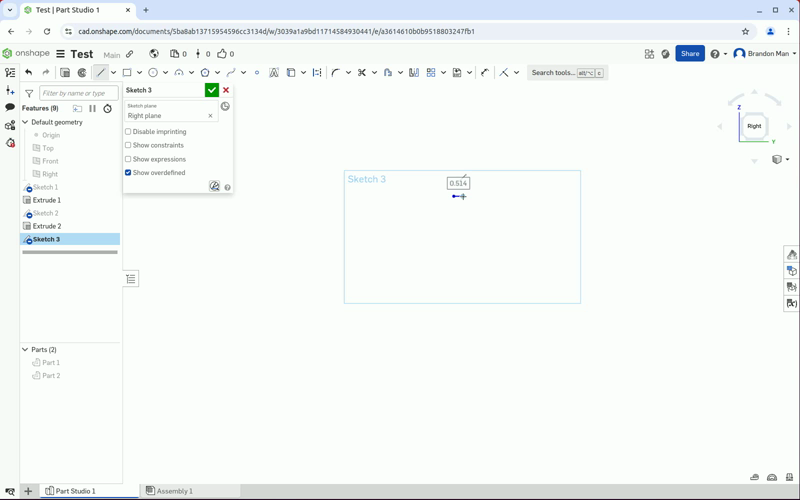
scroll(-6)
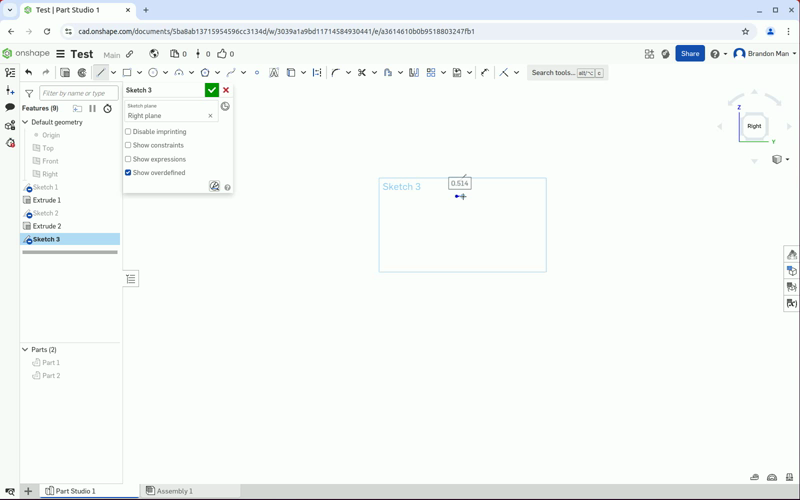
scroll(-6)
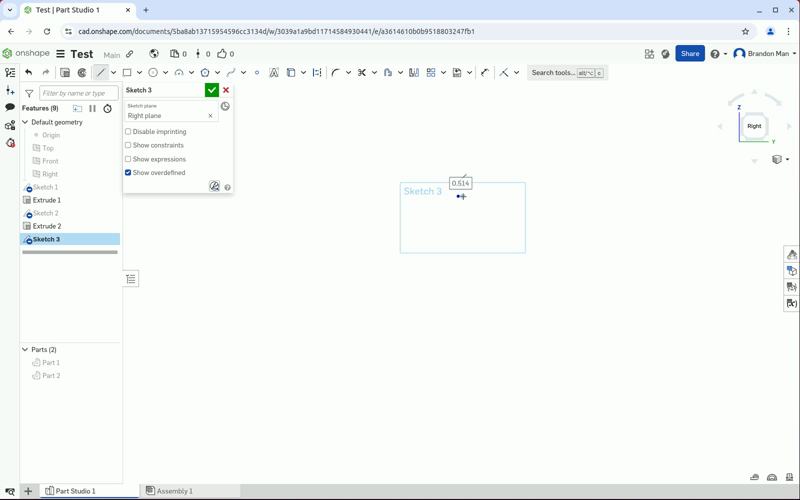
scroll(-6)
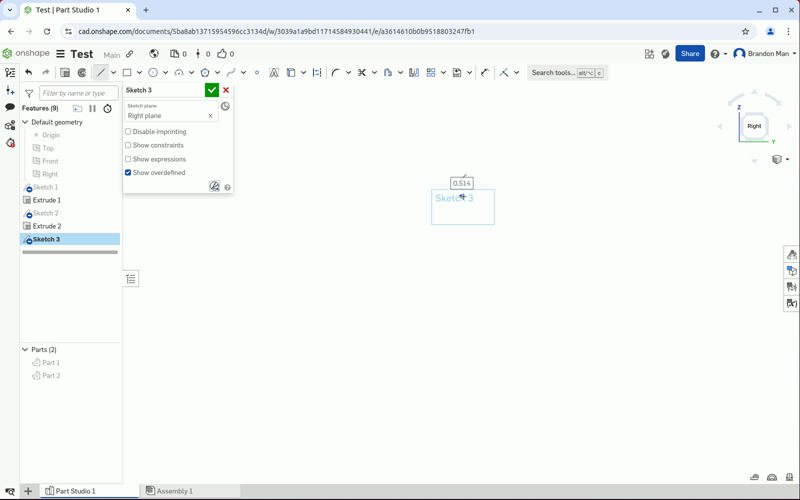
key_up(shift)
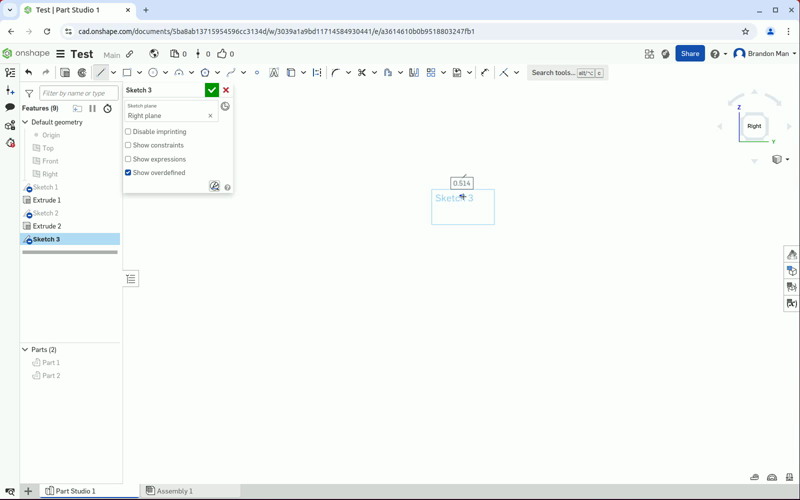
key_down(shift)
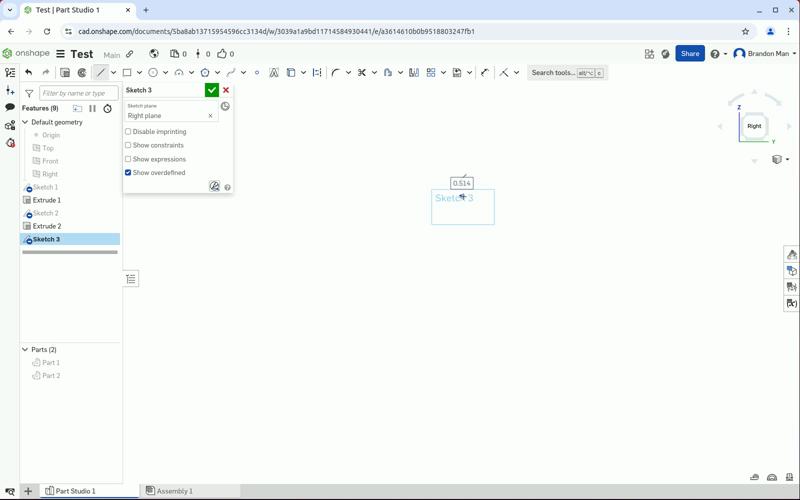
mouse_move(493, 196)
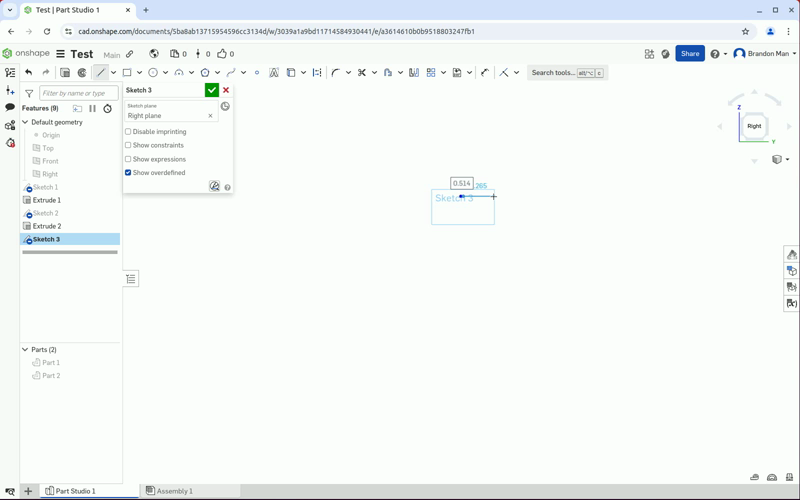
mouse_move(463, 169)
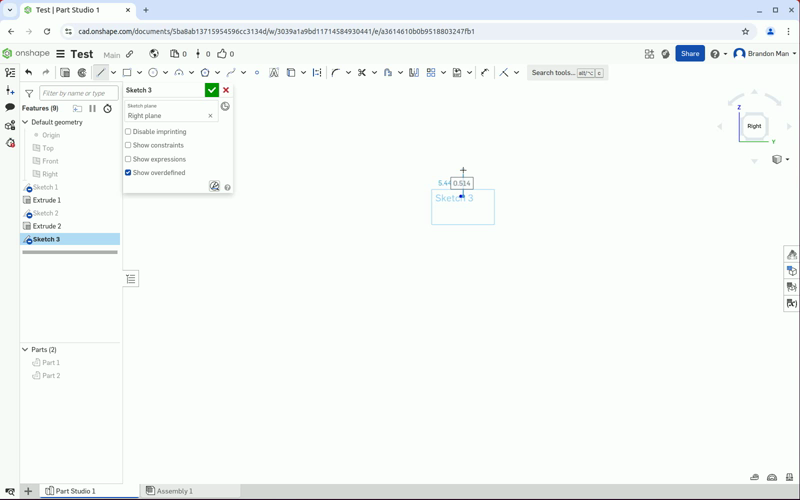
click(463, 169)
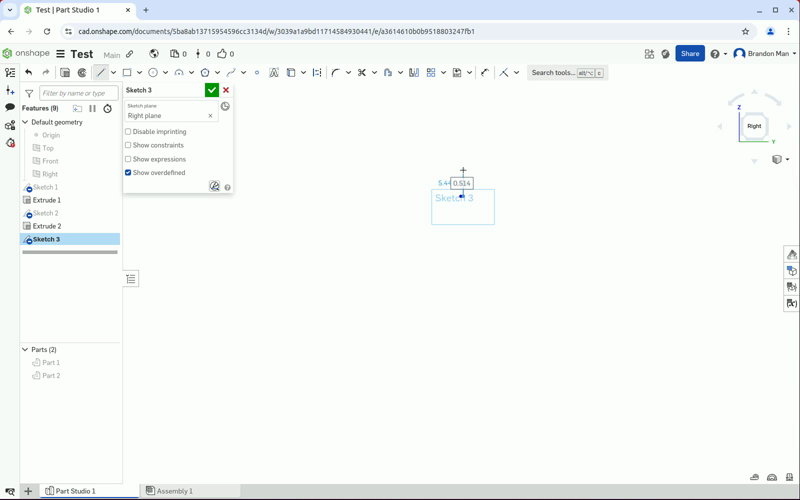
key_up(shift)
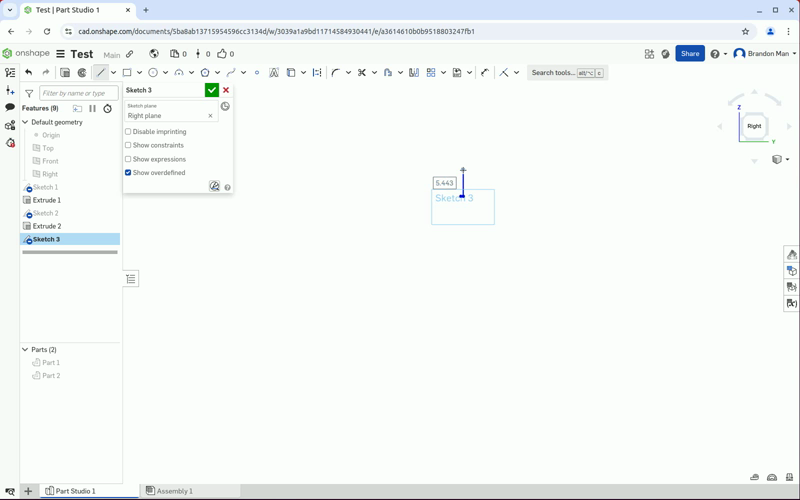
key_down(shift)
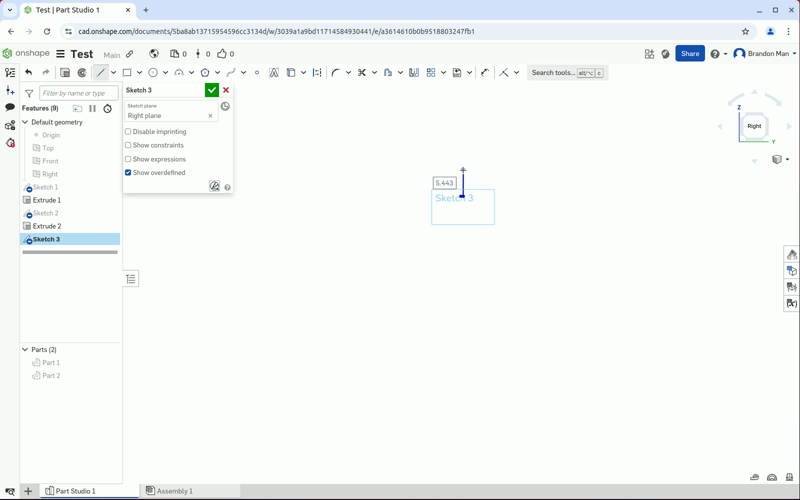
mouse_move(493, 169)
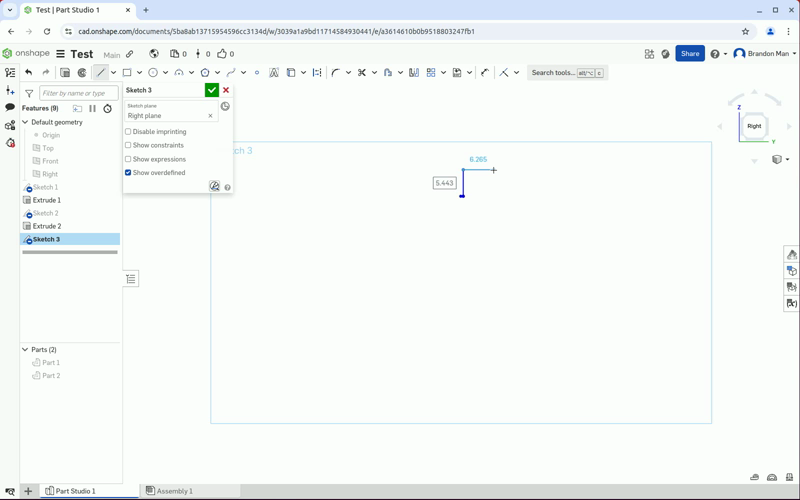
mouse_move(460, 169)
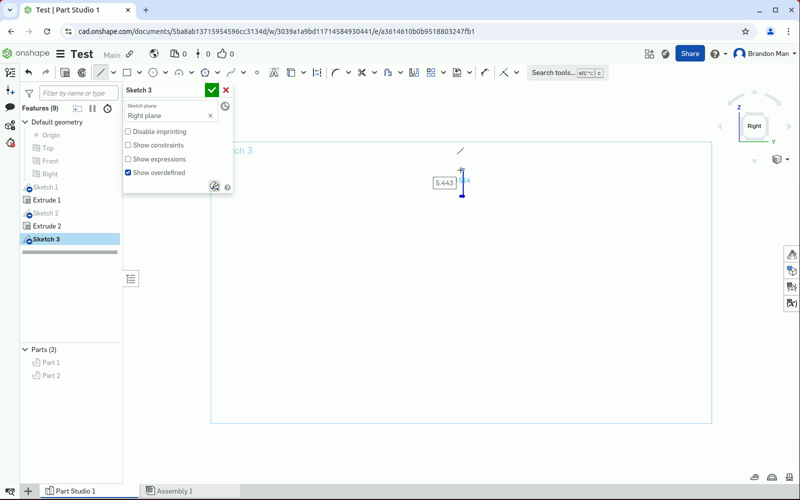
scroll(6)
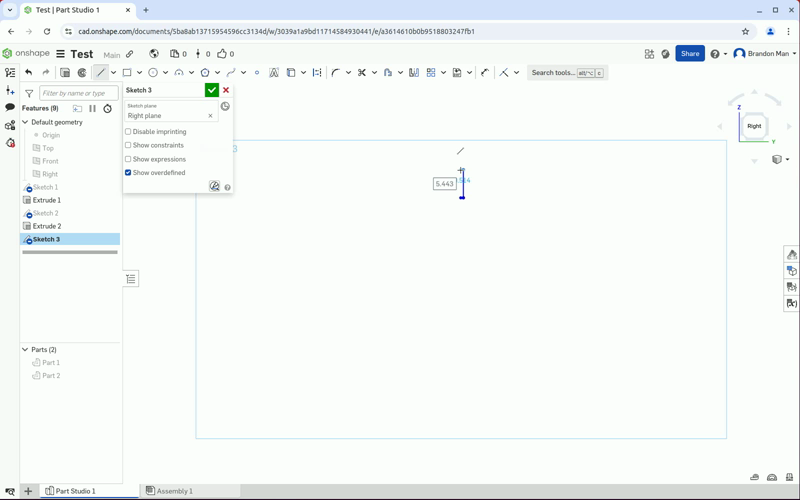
scroll(6)
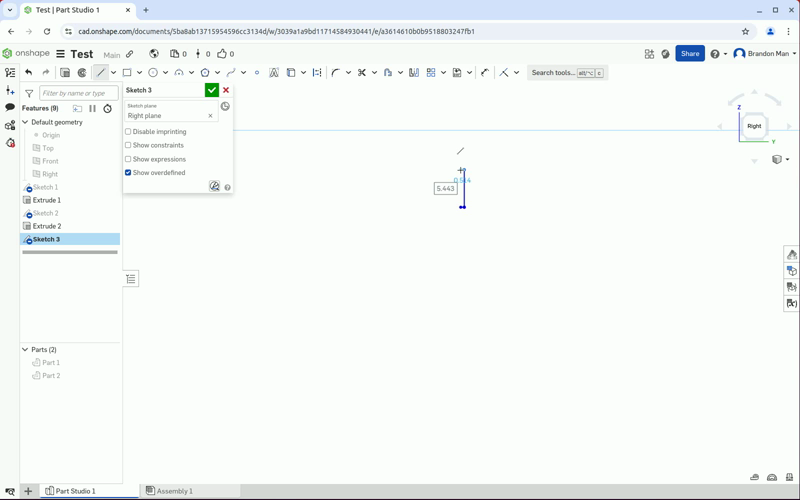
scroll(6)
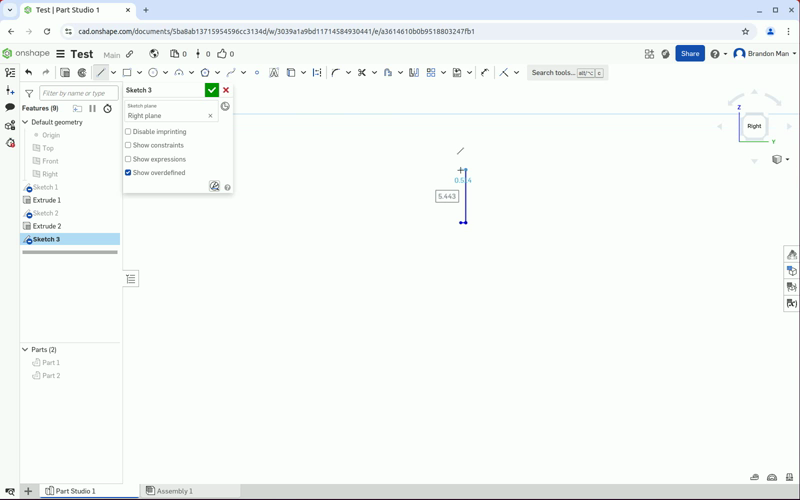
scroll(6)
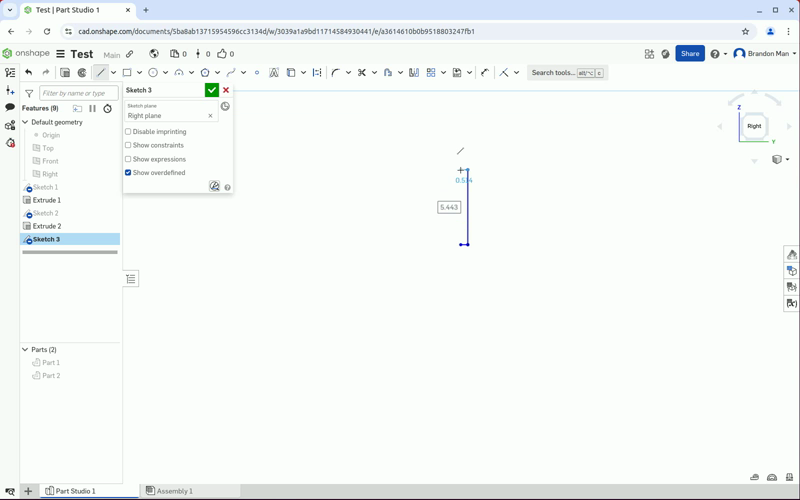
scroll(6)
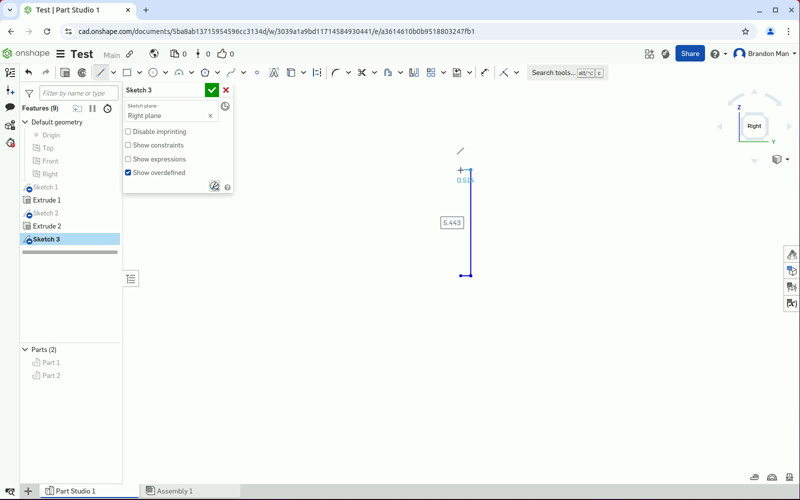
scroll(6)
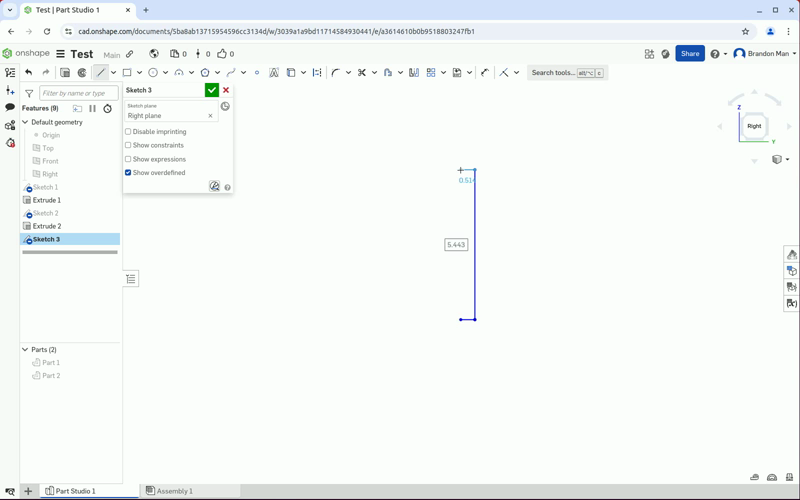
scroll(6)
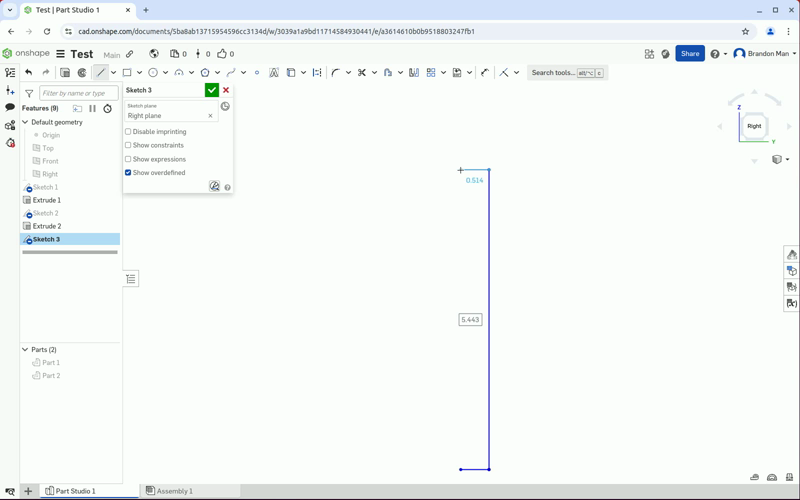
click(460, 169)
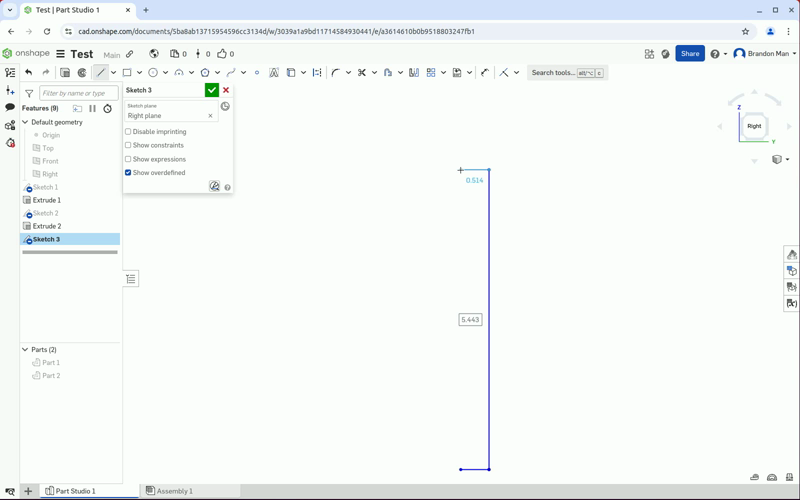
scroll(-6)
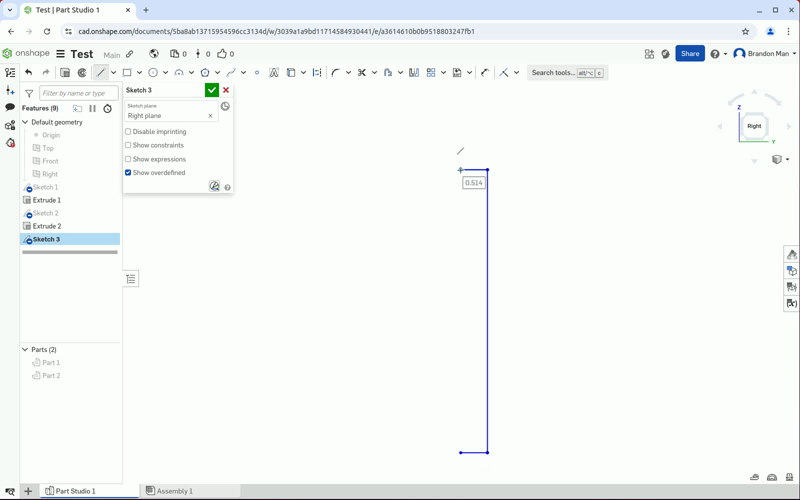
scroll(-6)
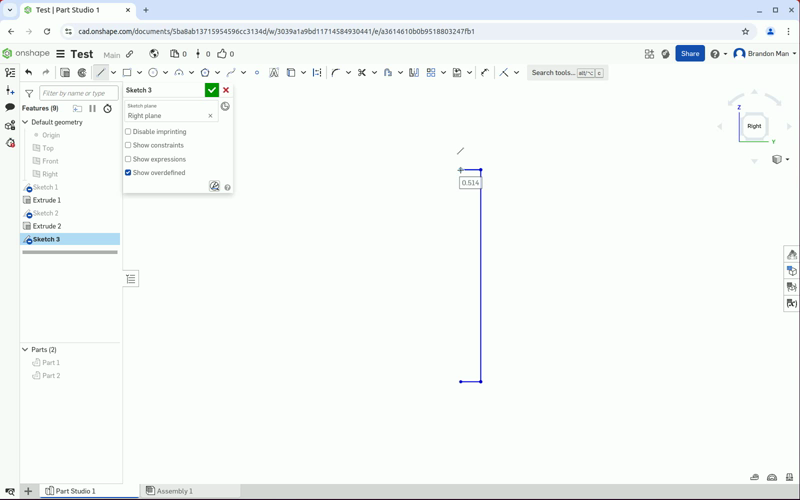
scroll(-6)
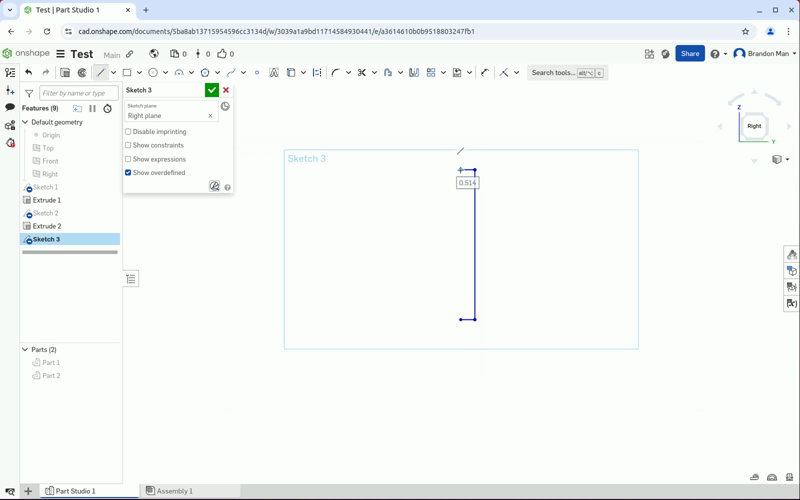
scroll(-6)
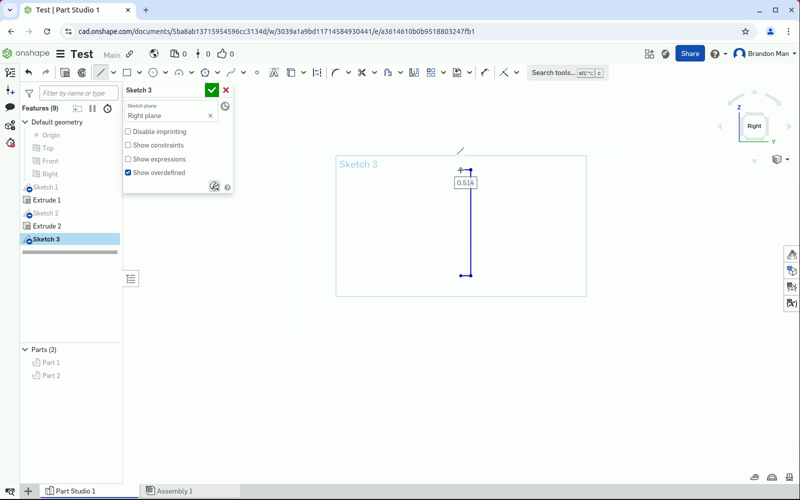
scroll(-6)
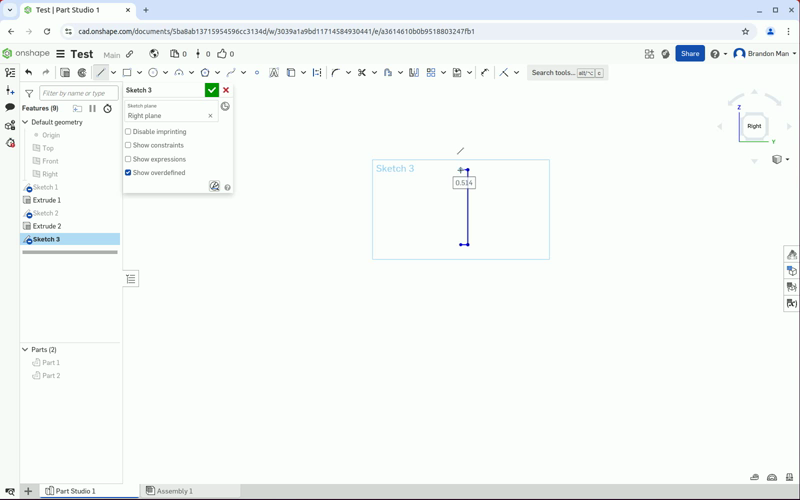
scroll(-6)
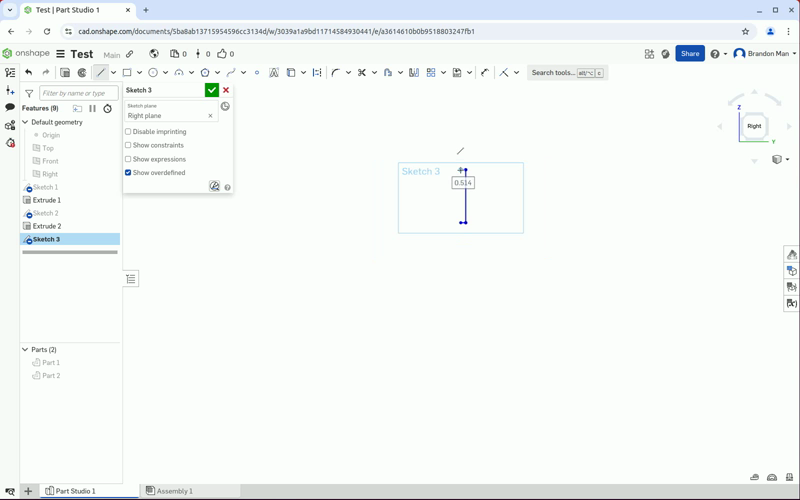
scroll(-6)
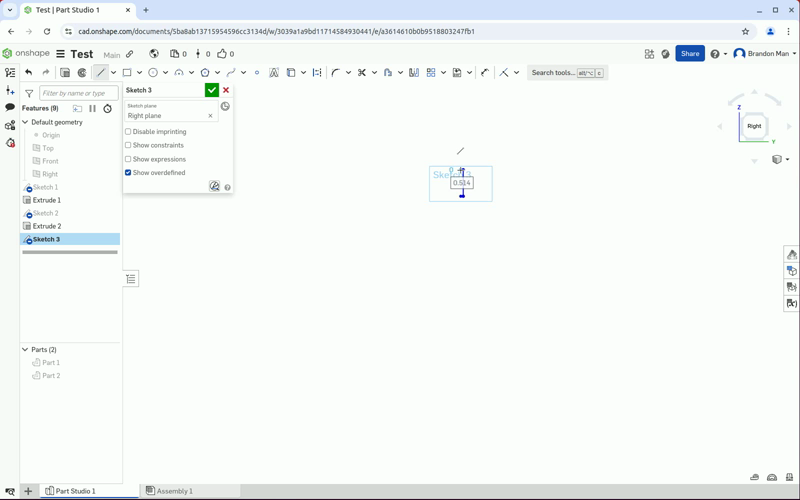
key_up(shift)
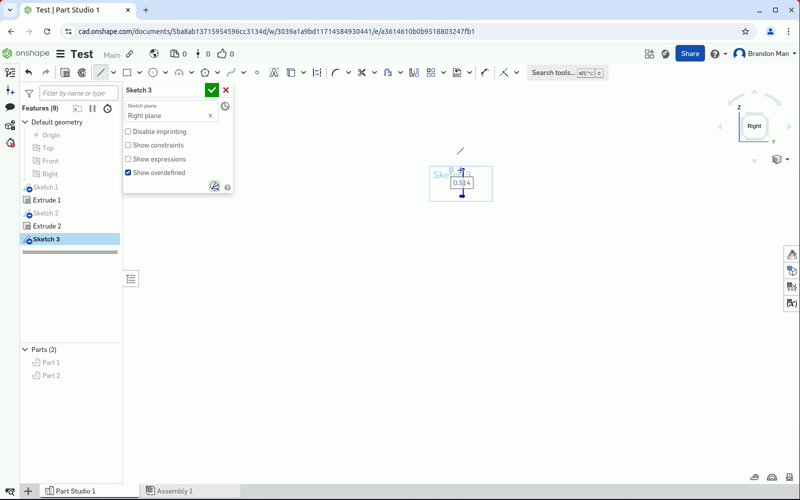
mouse_move(490, 169)
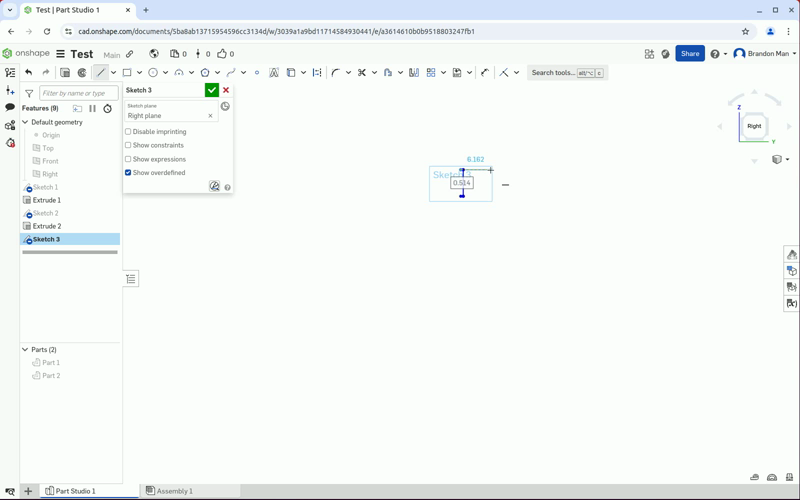
key_down(shift)
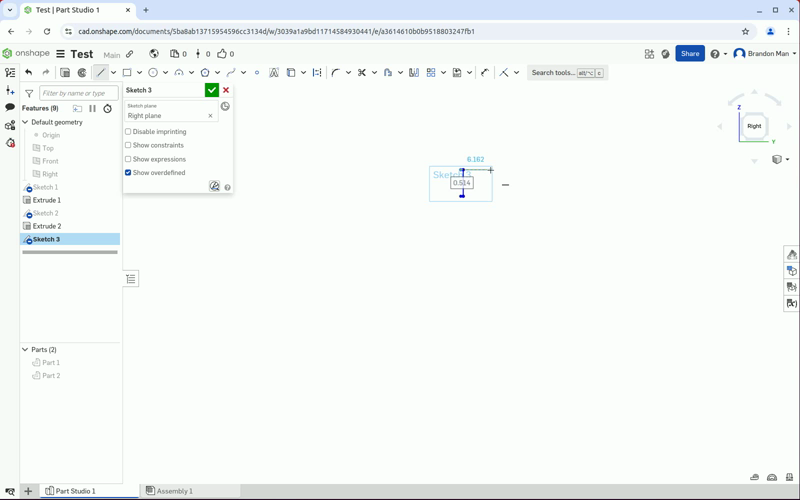
mouse_move(460, 196)
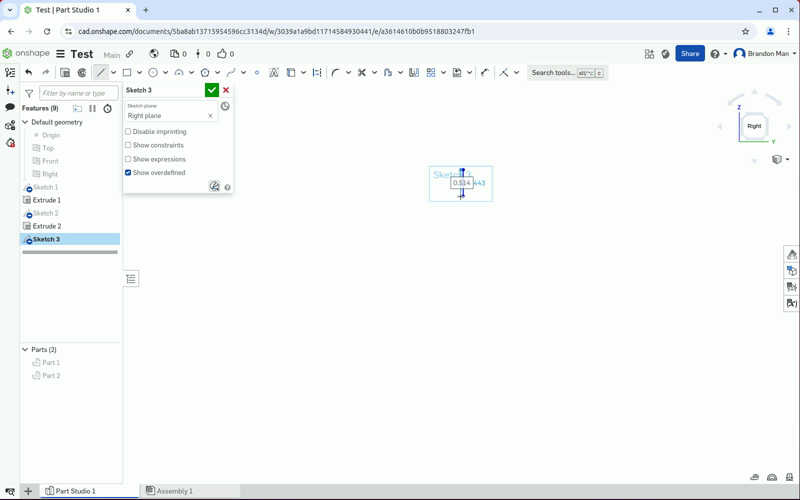
scroll(6)
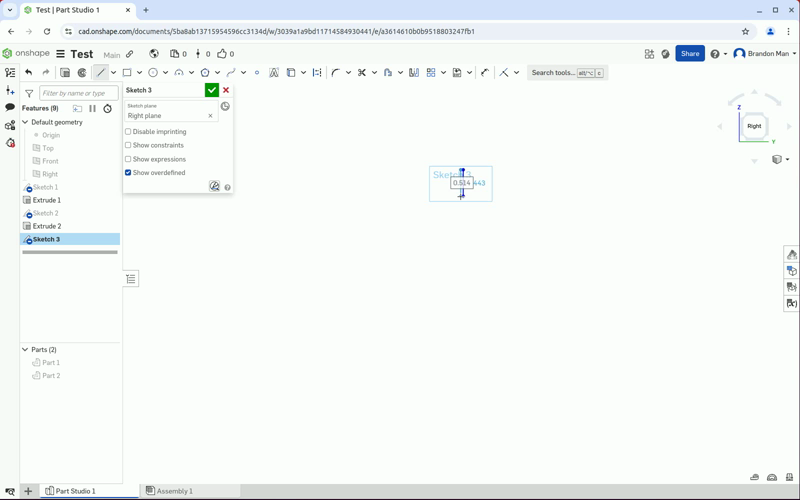
scroll(6)
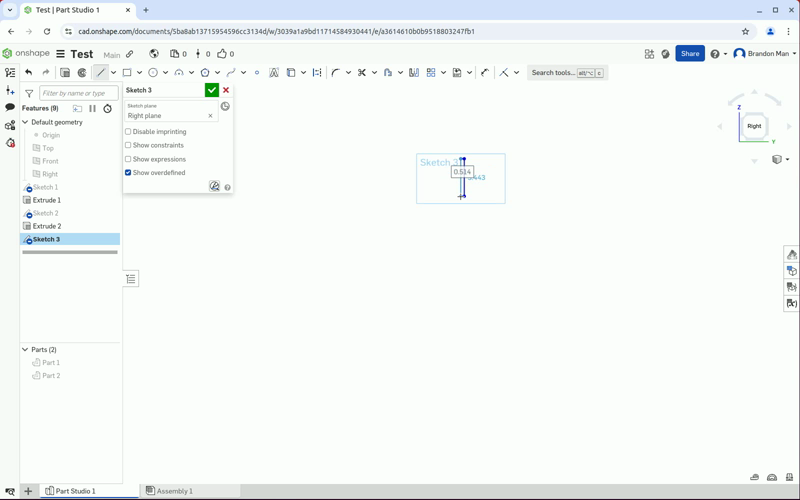
scroll(6)
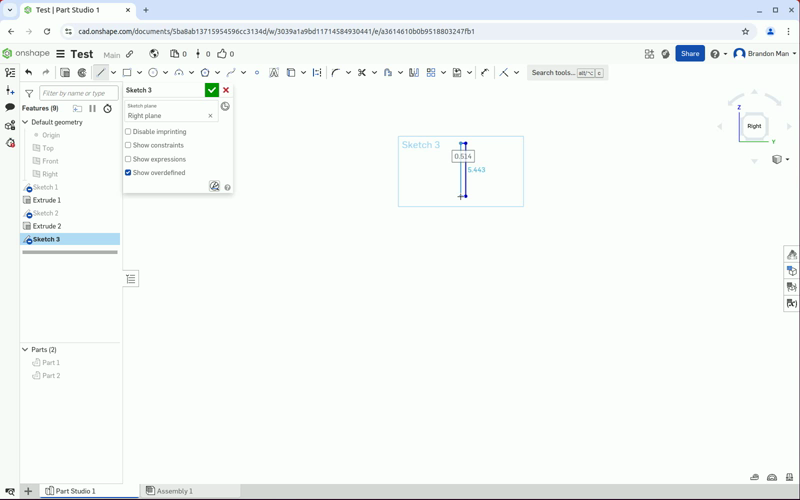
scroll(6)
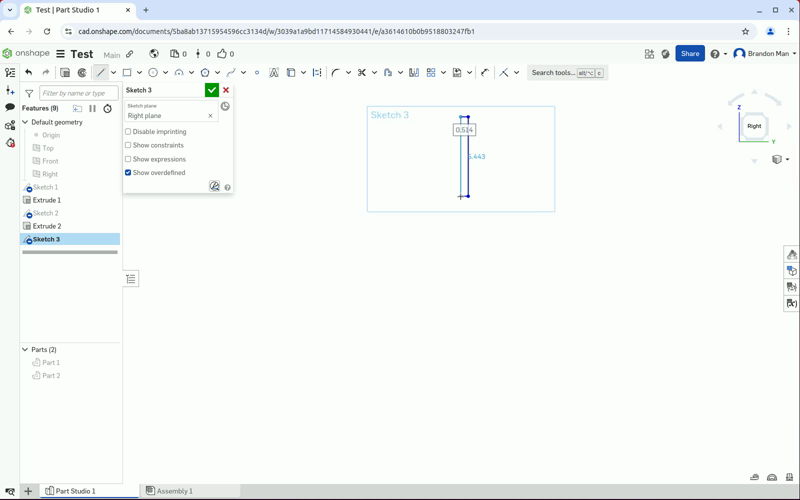
scroll(6)
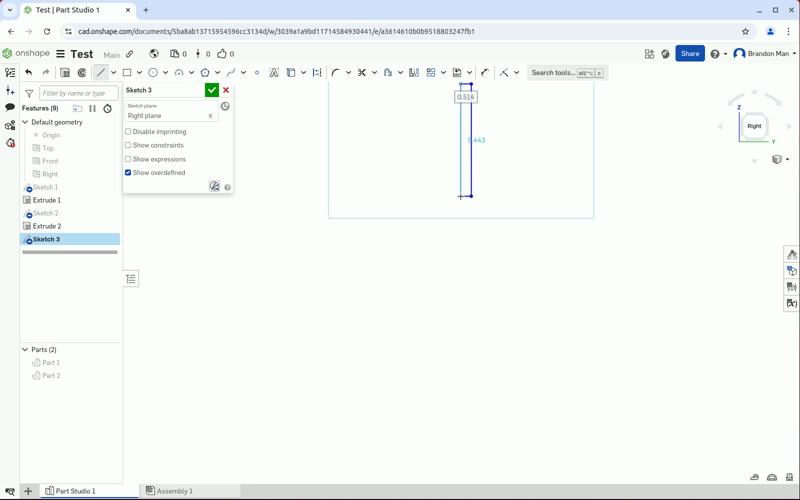
scroll(6)
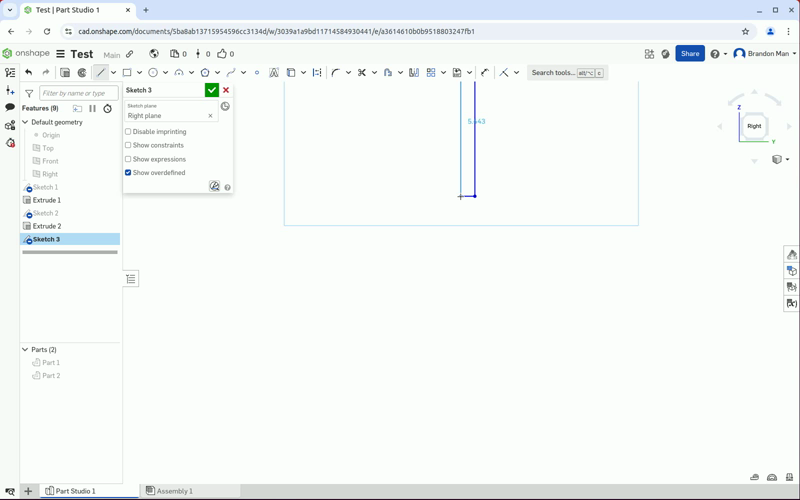
scroll(6)
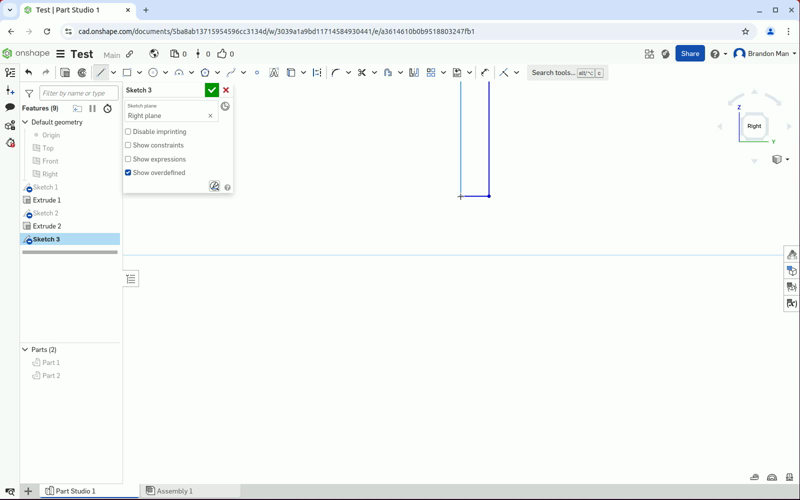
key_up(shift)
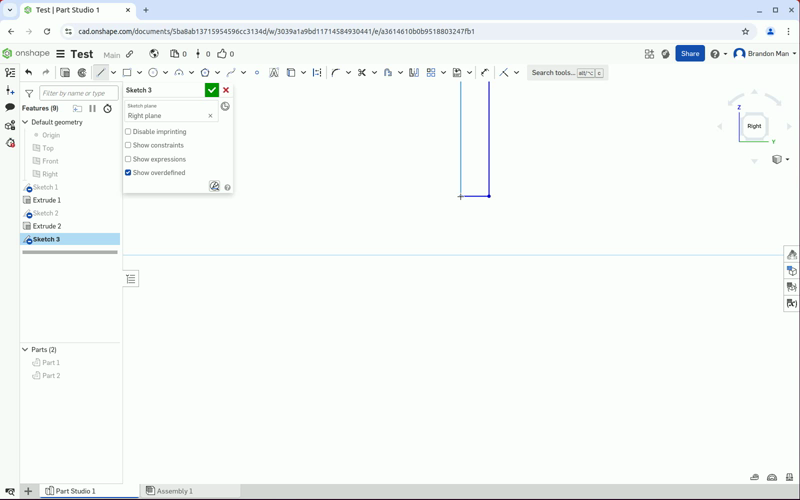
click(460, 196)
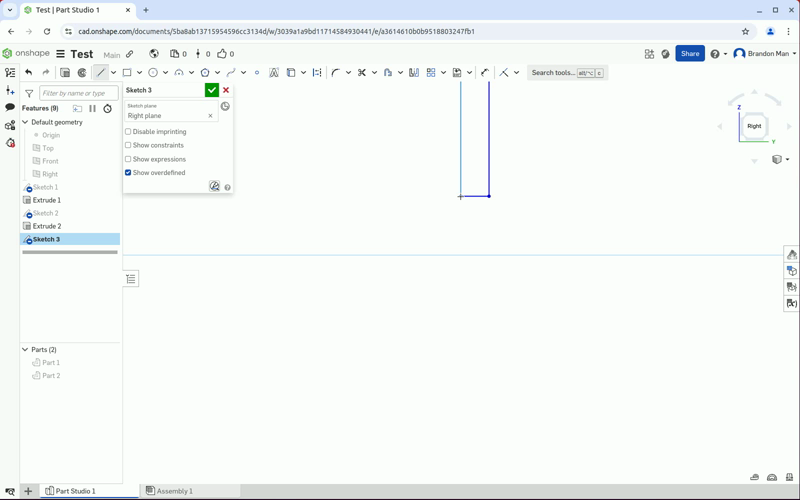
scroll(-6)
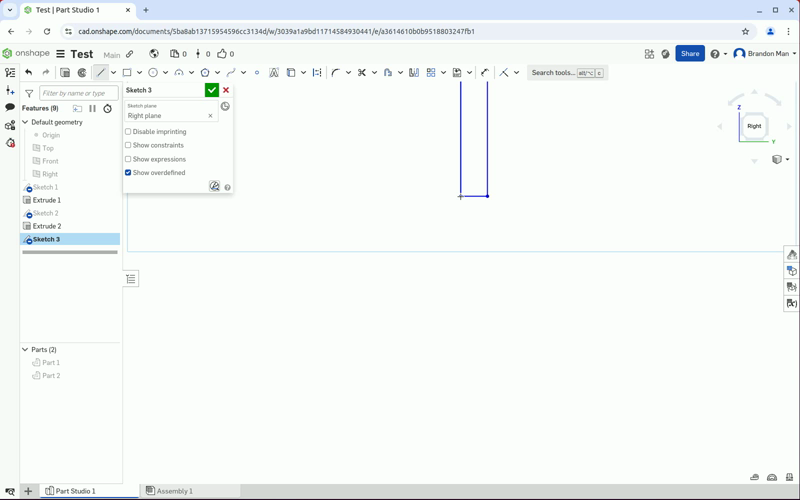
scroll(-6)
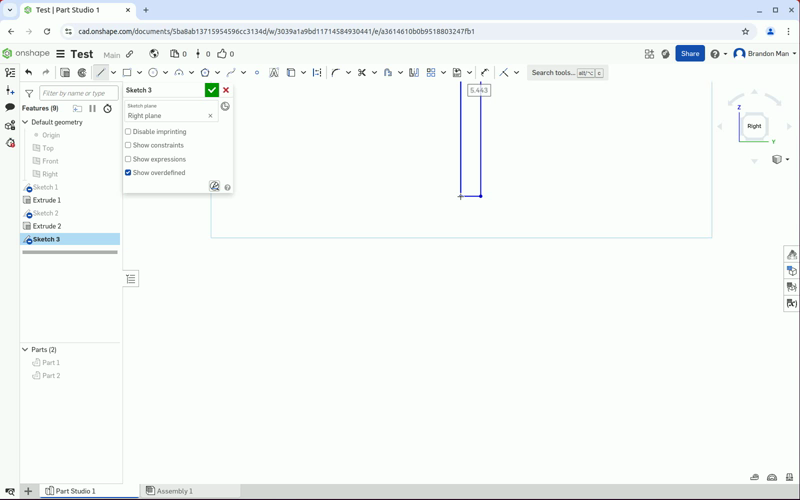
scroll(-6)
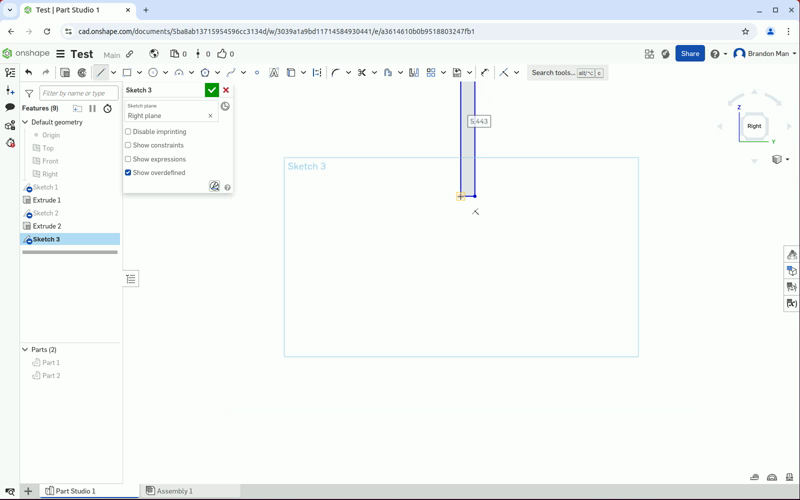
scroll(-6)
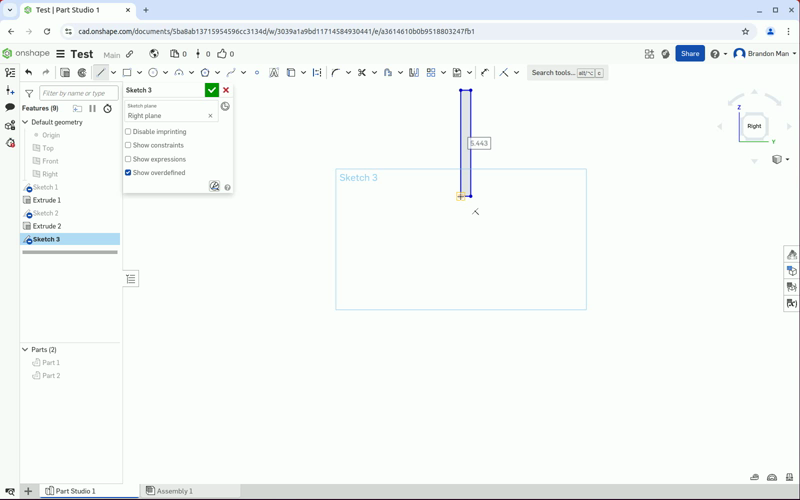
scroll(-6)
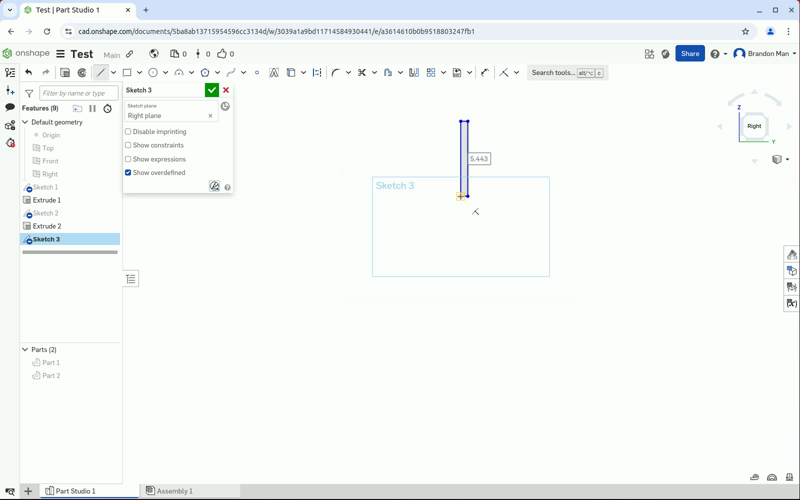
scroll(-6)
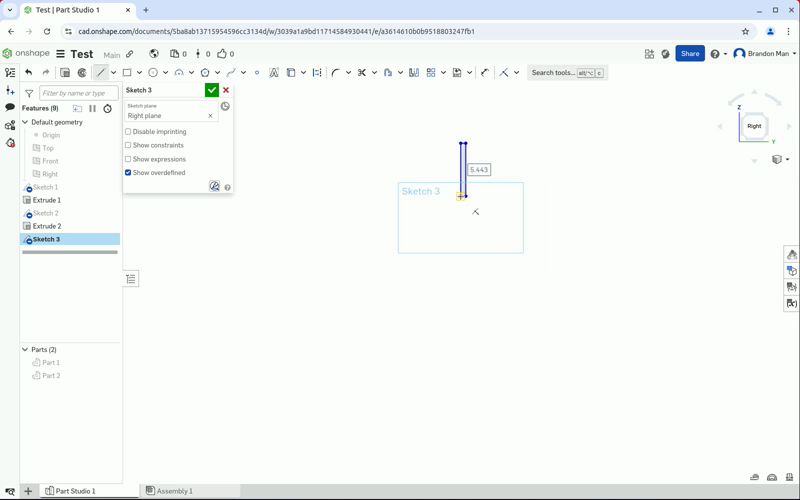
scroll(-6)
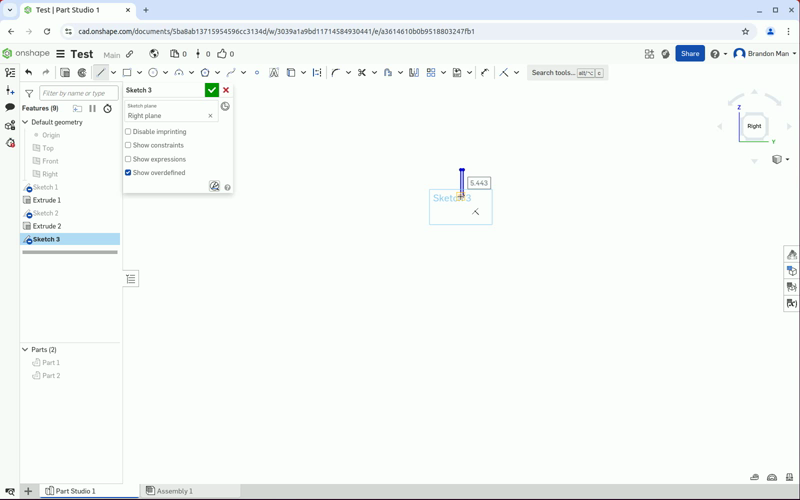
key(esc)
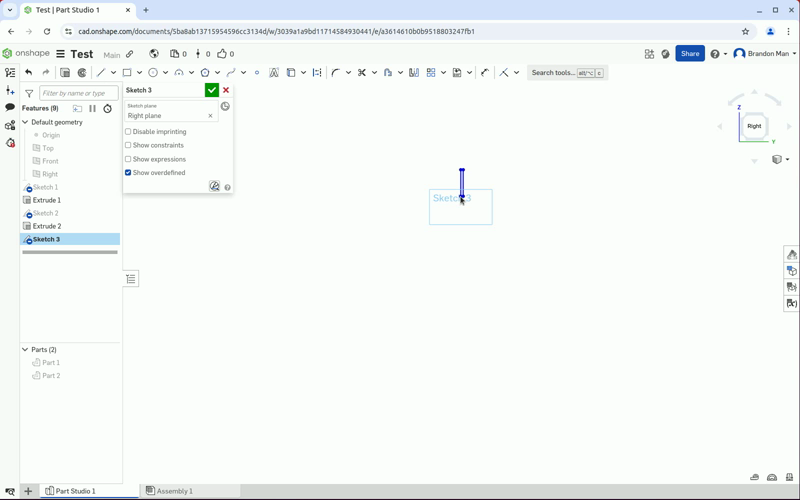
mouse_move(463, 187)
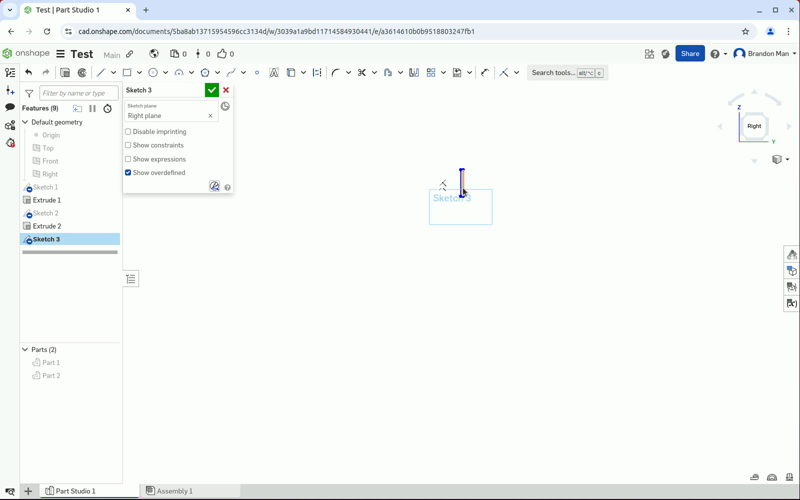
scroll(6)
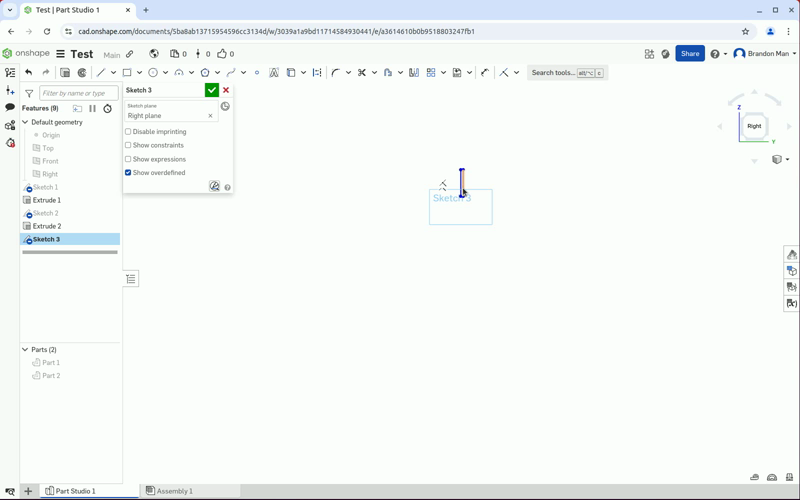
scroll(6)
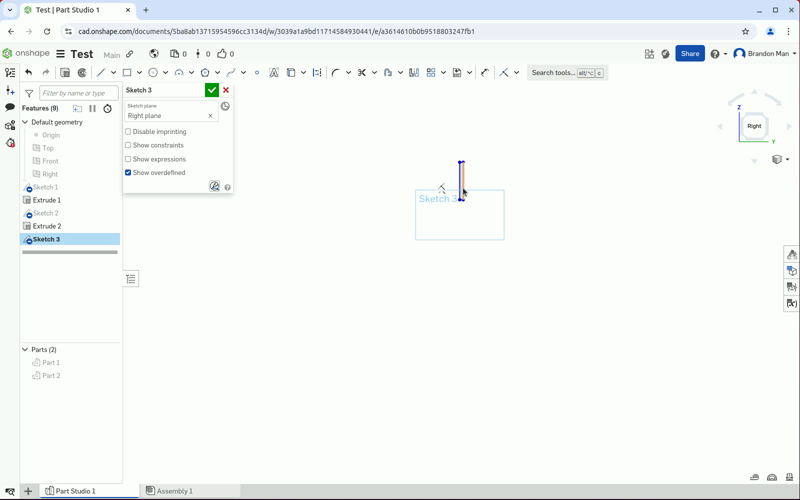
scroll(6)
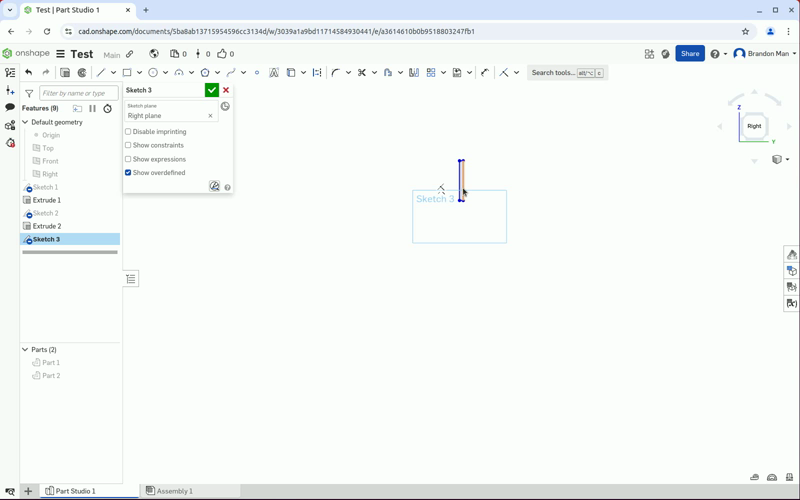
scroll(6)
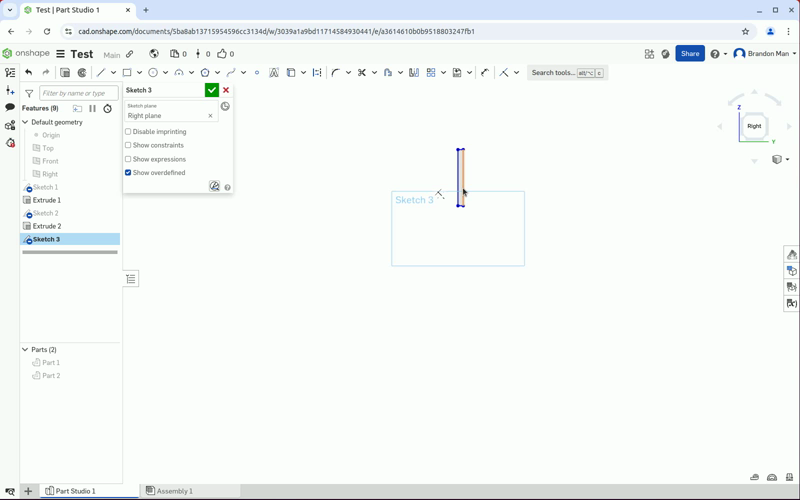
scroll(6)
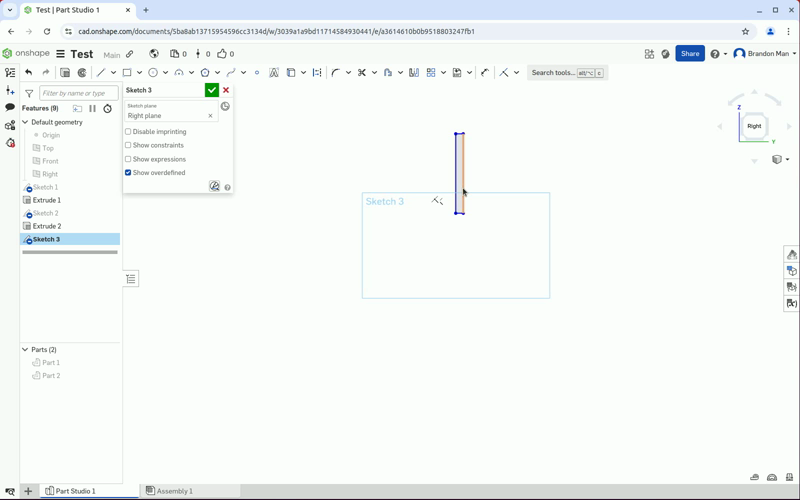
scroll(6)
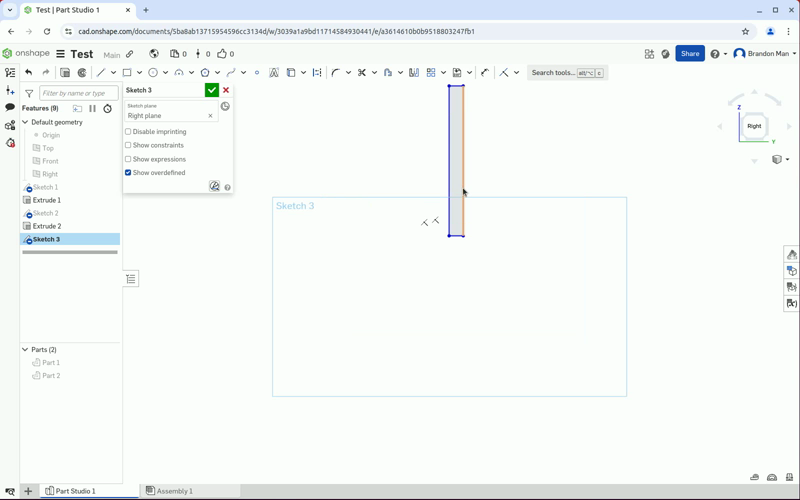
scroll(6)
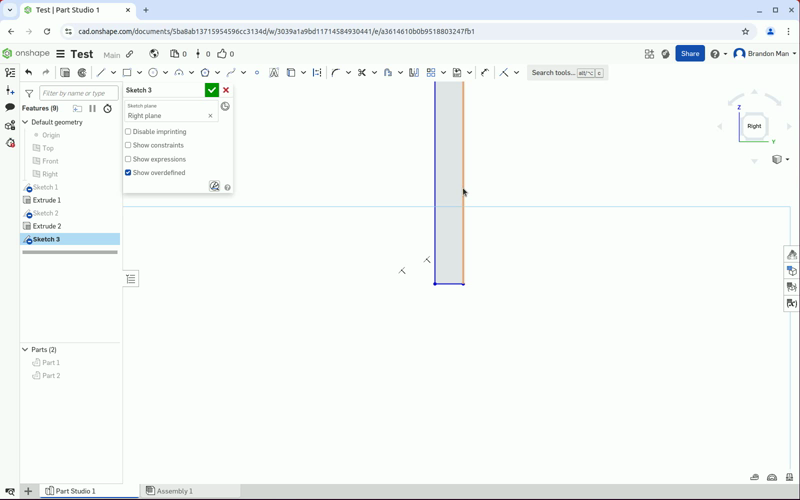
click(463, 187)
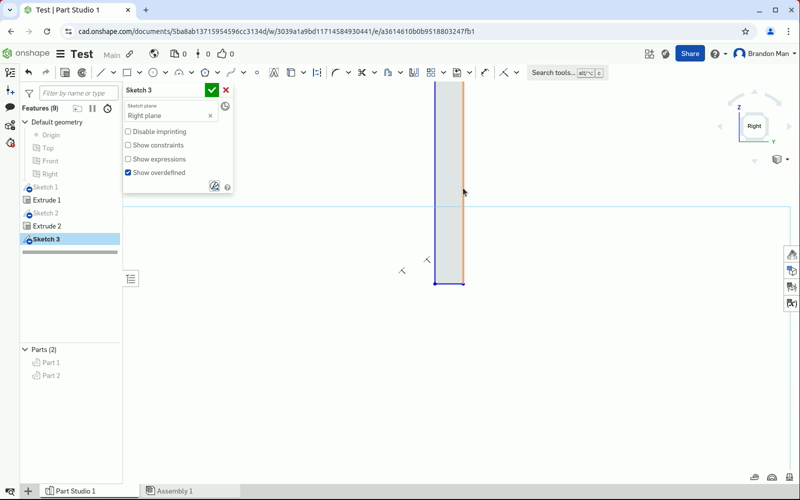
scroll(-6)
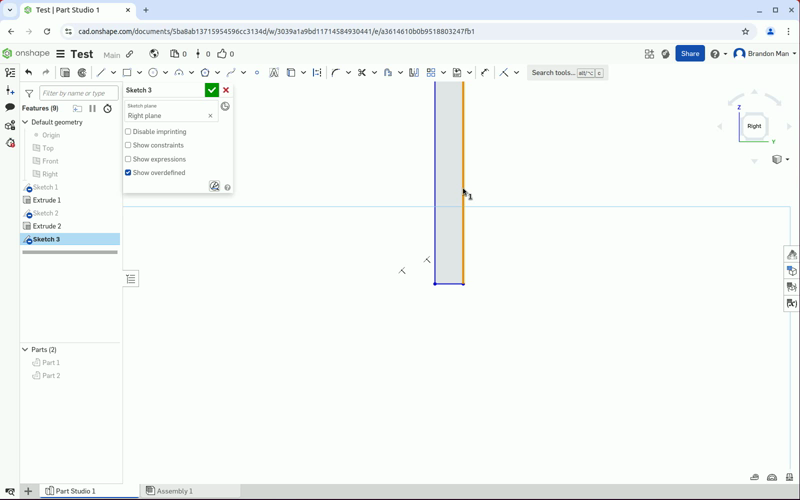
scroll(-6)
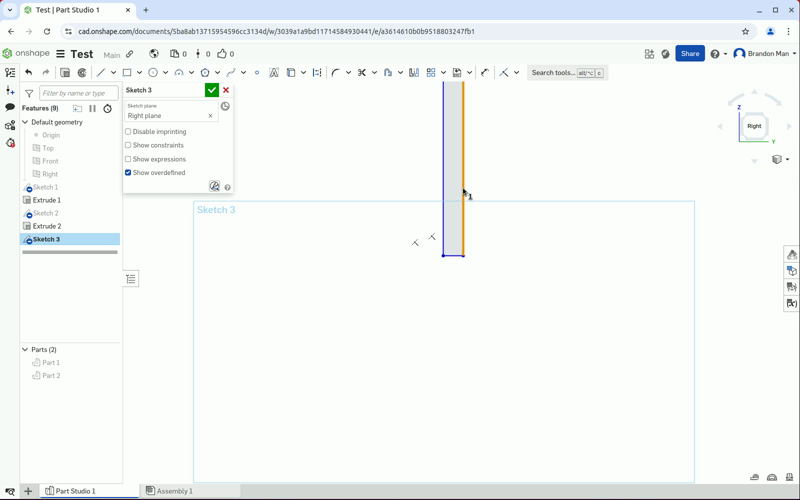
scroll(-6)
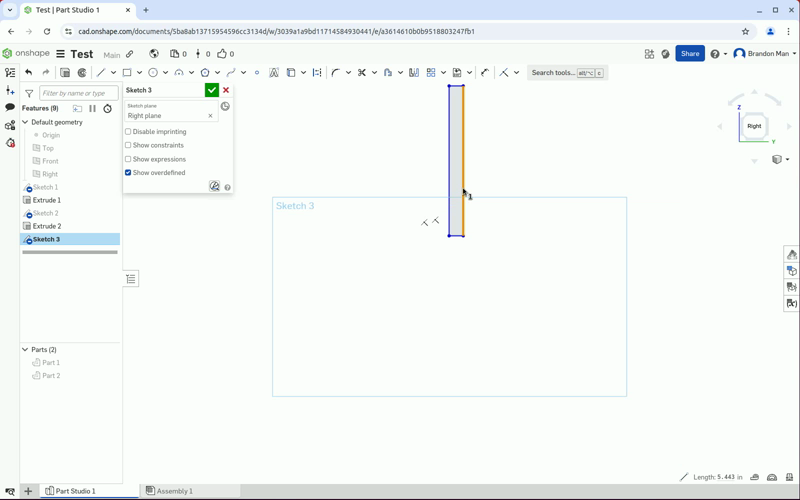
scroll(-6)
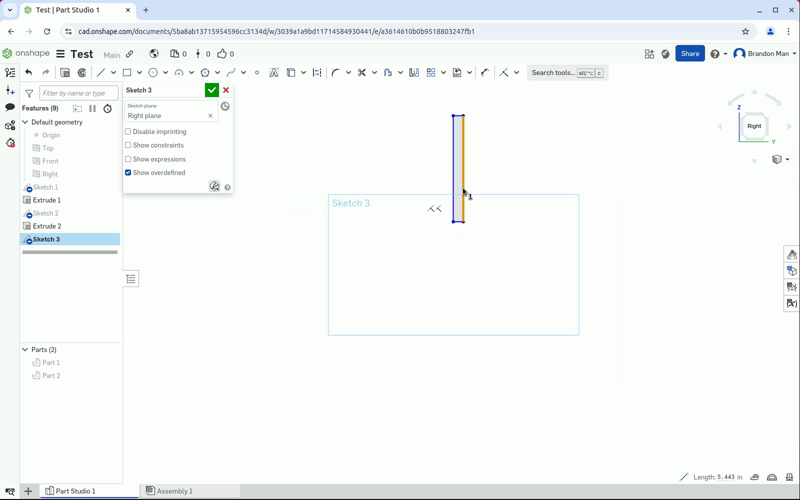
scroll(-6)
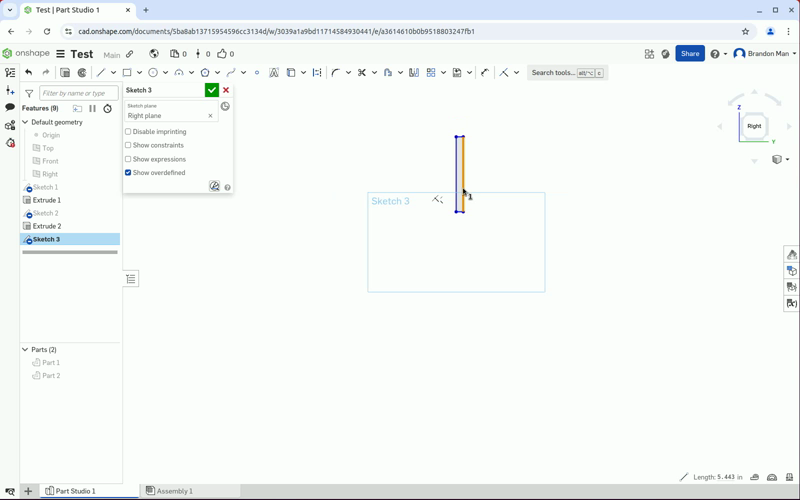
scroll(-6)
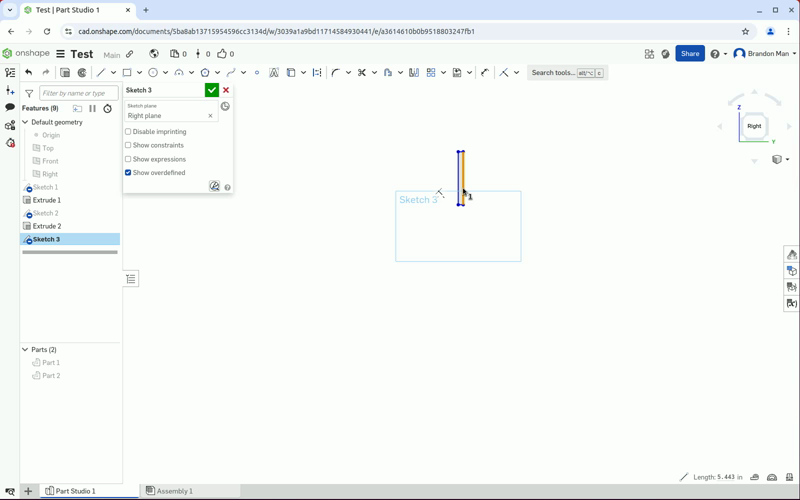
scroll(-6)
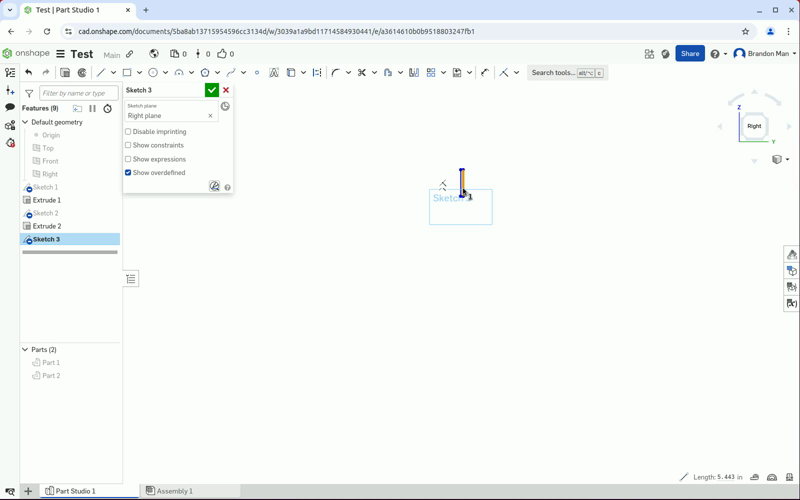
mouse_move(73, 352)
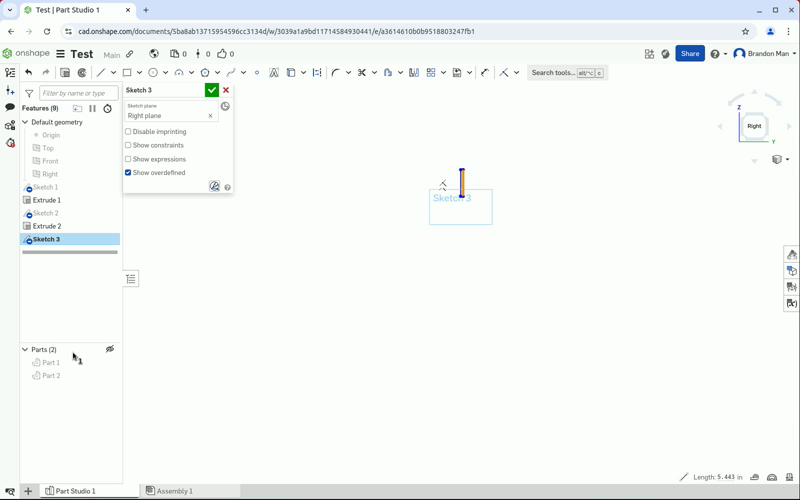
key(shift+y)
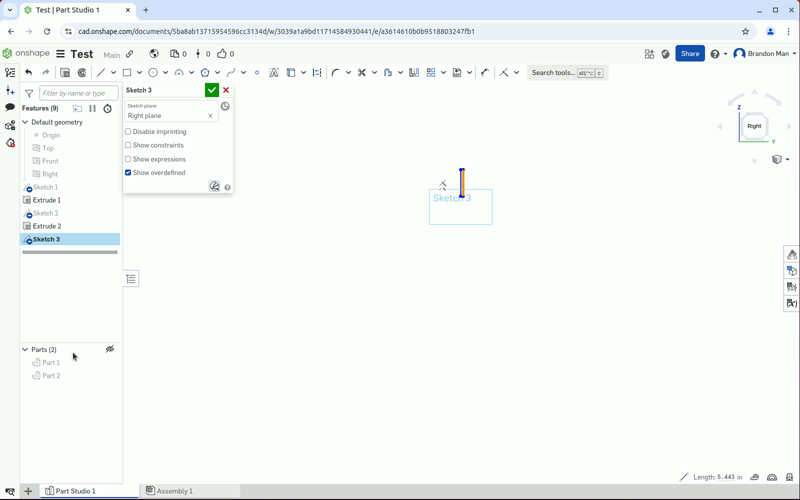
key(shift+e)
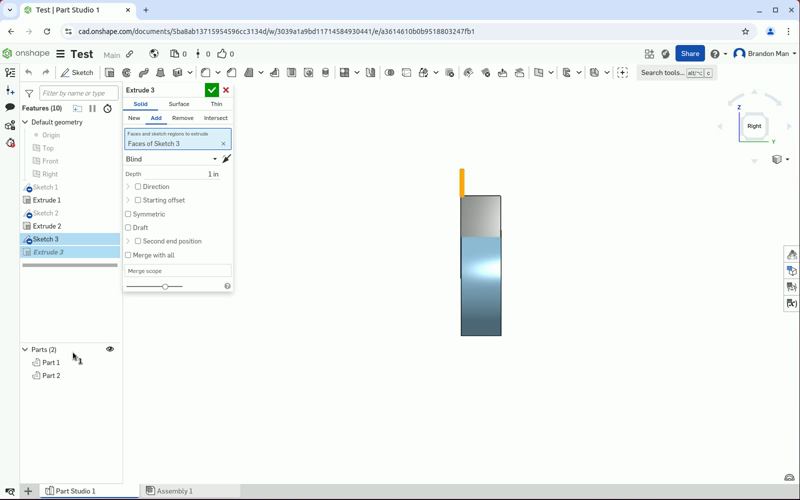
mouse_move(143, 106)
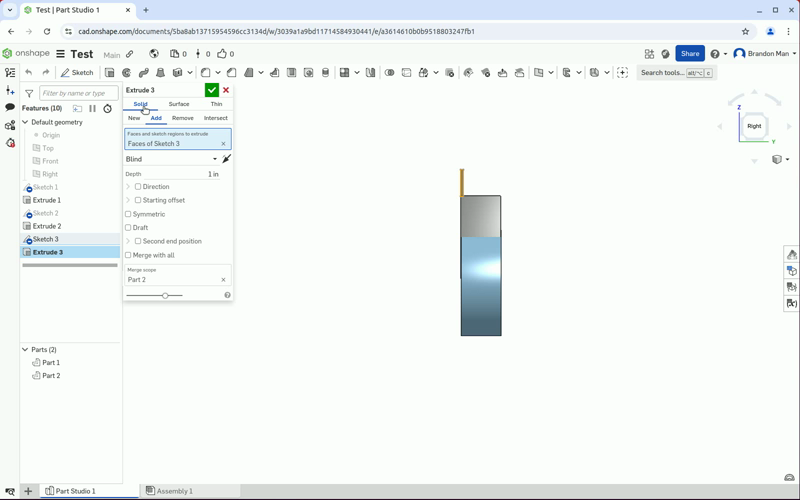
click(143, 106)
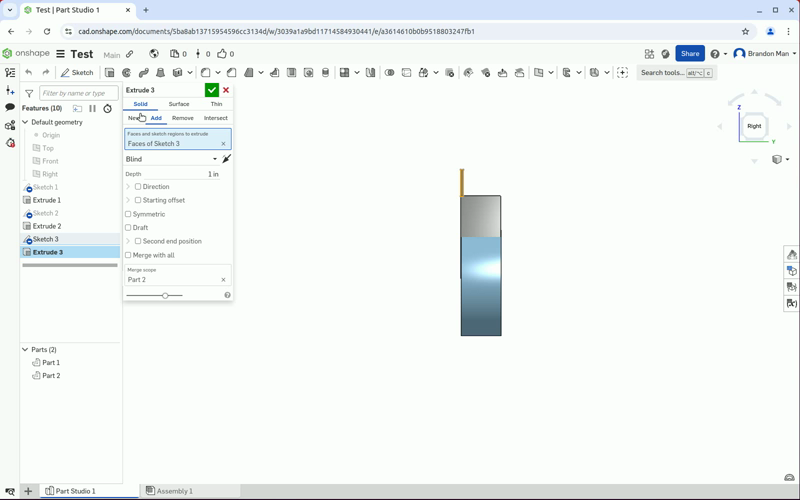
mouse_move(137, 120)
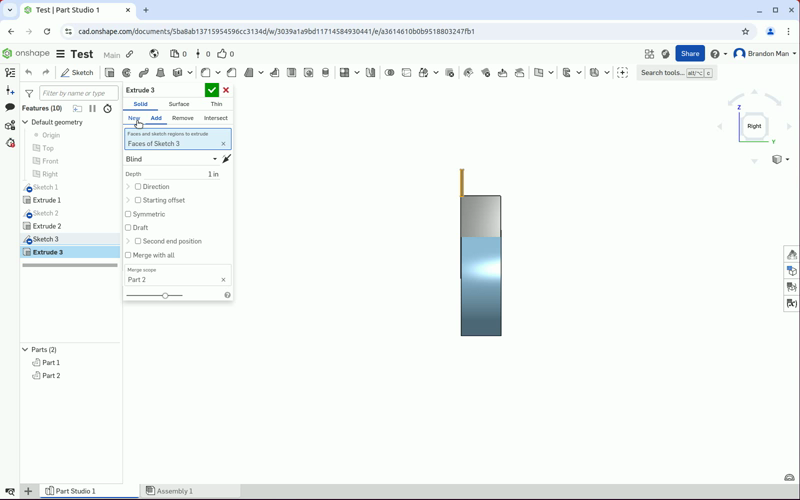
click(137, 120)
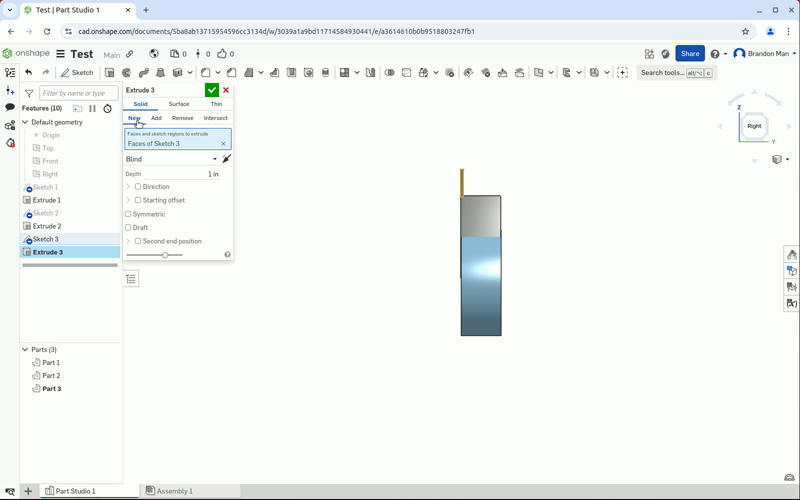
key(tab, 4)
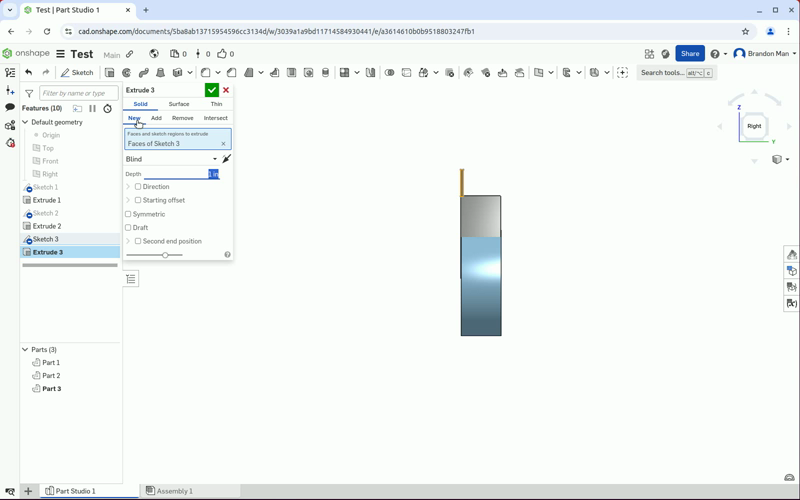
text(5.296)
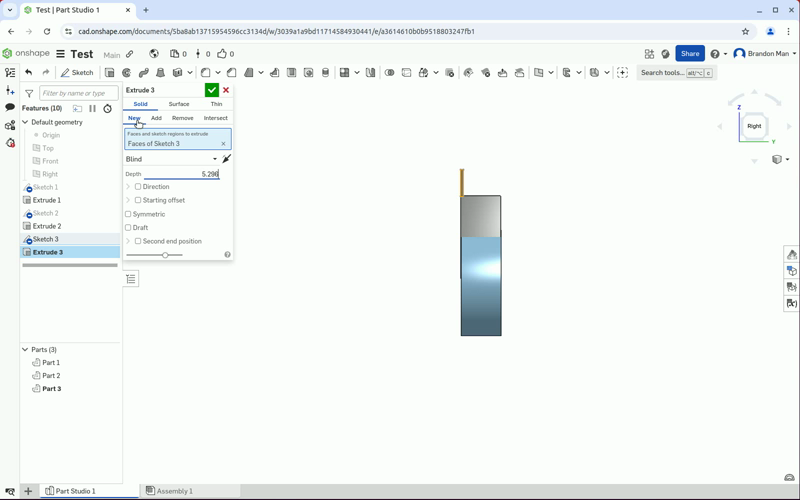
key(enter)
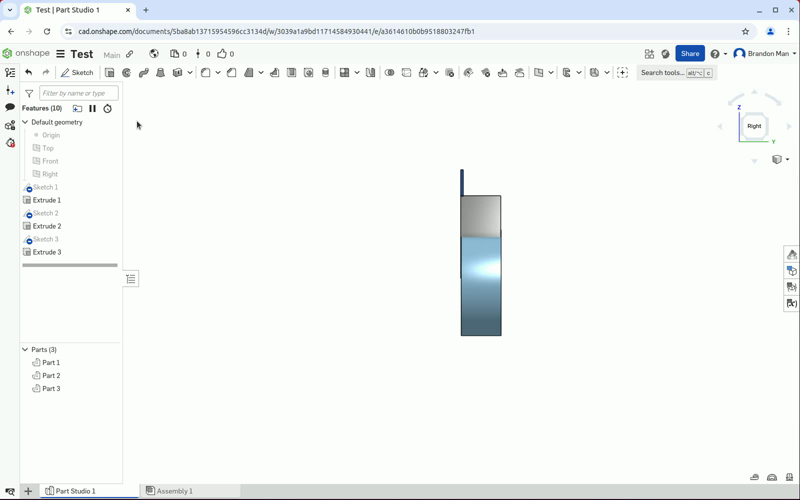
key(shift+h)
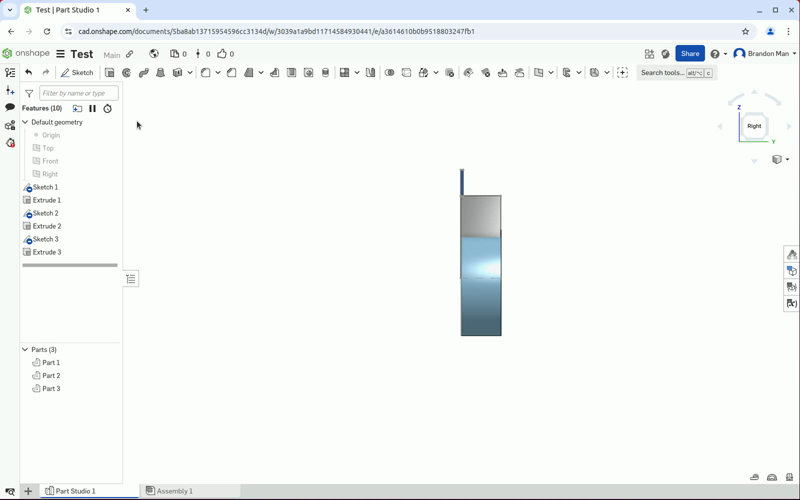
key(shift+h)
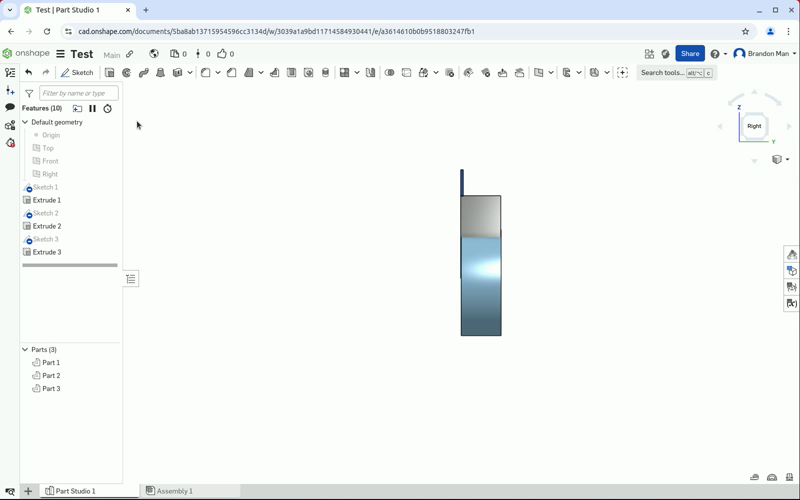
mouse_move(73, 189)
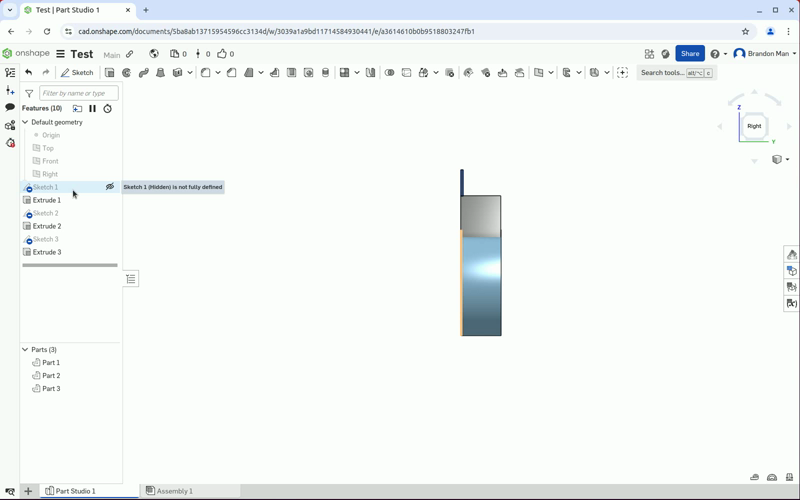
click(73, 189)
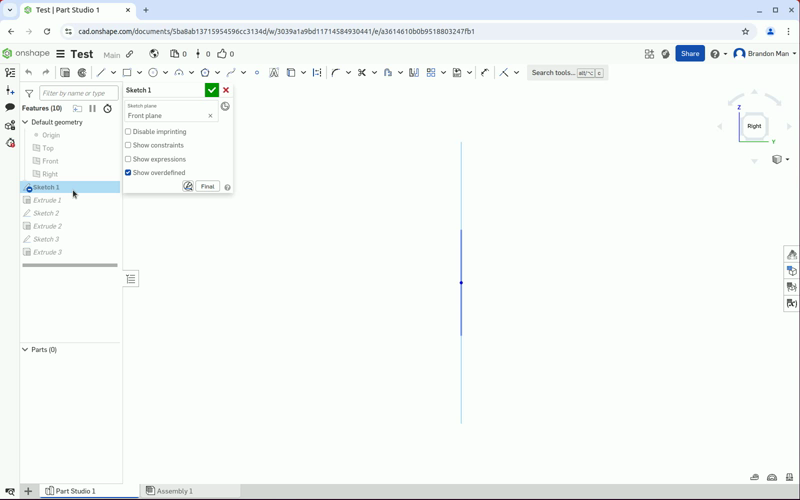
mouse_move(229, 92)
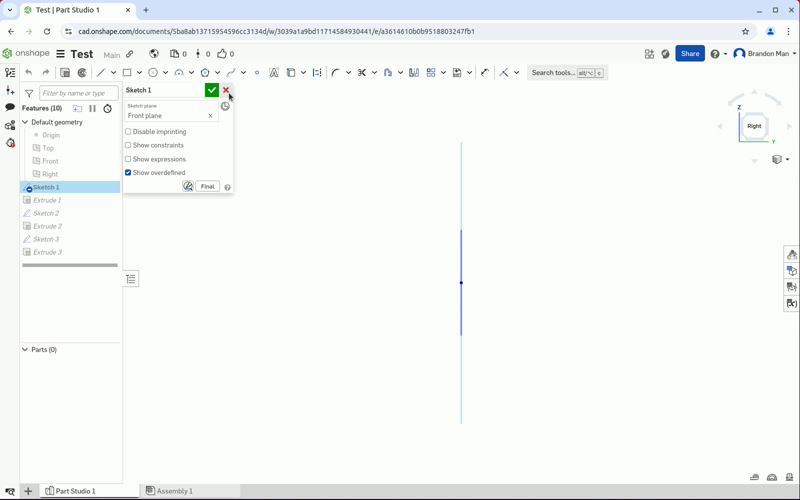
click(229, 92)
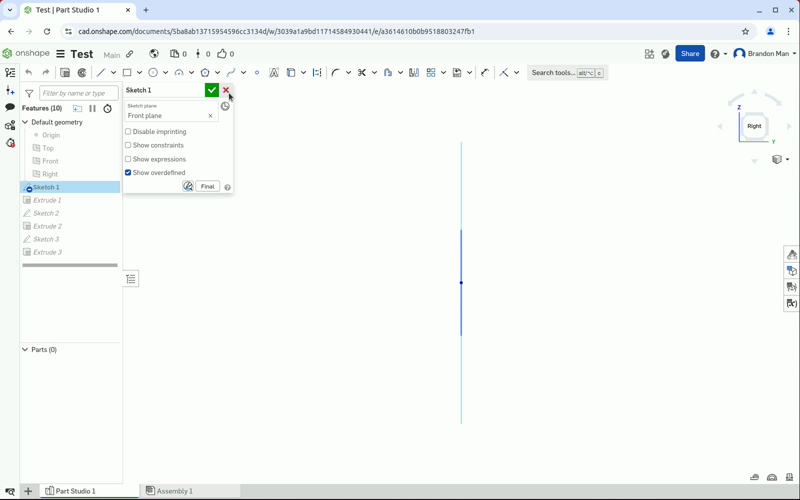
key(shift+s)
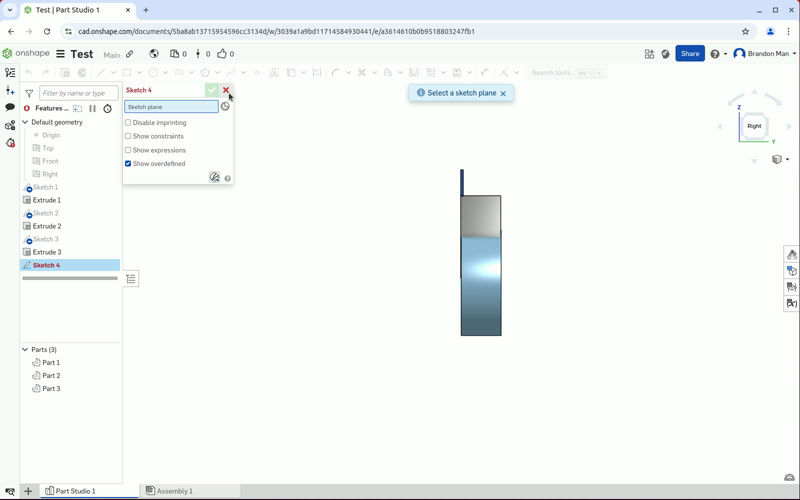
mouse_move(73, 176)
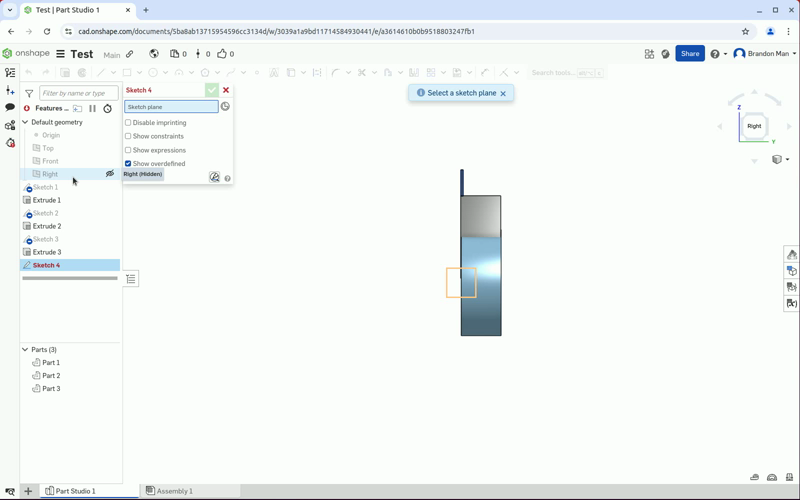
click(73, 176)
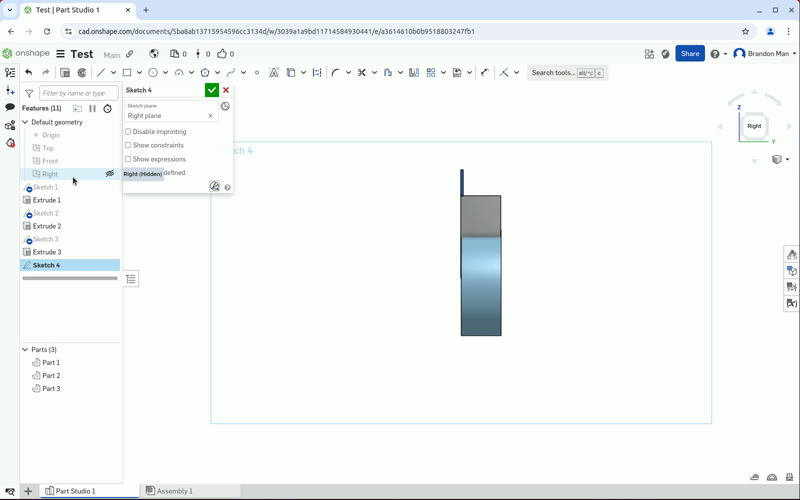
mouse_move(73, 352)
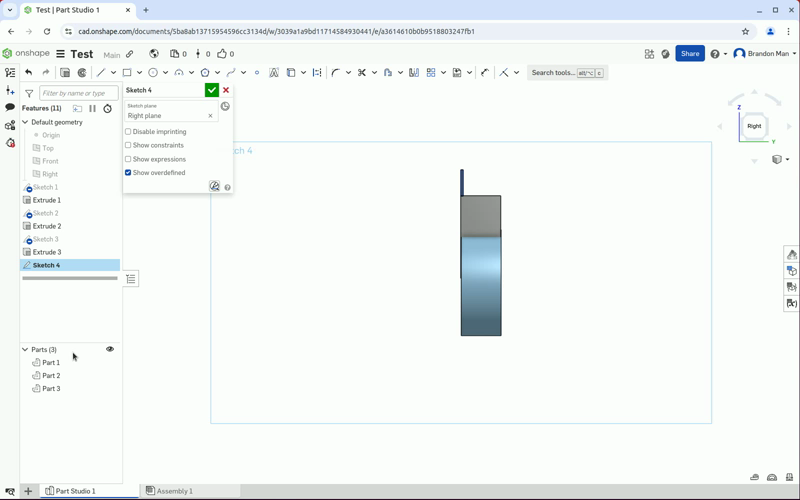
key(y)
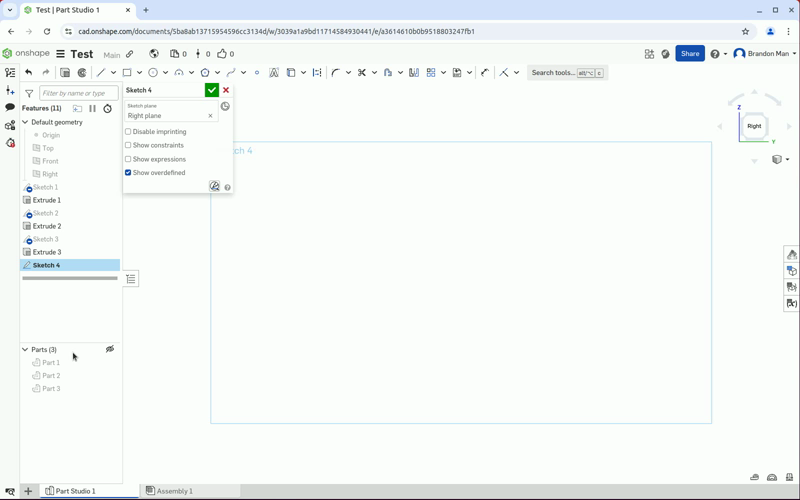
key(l)
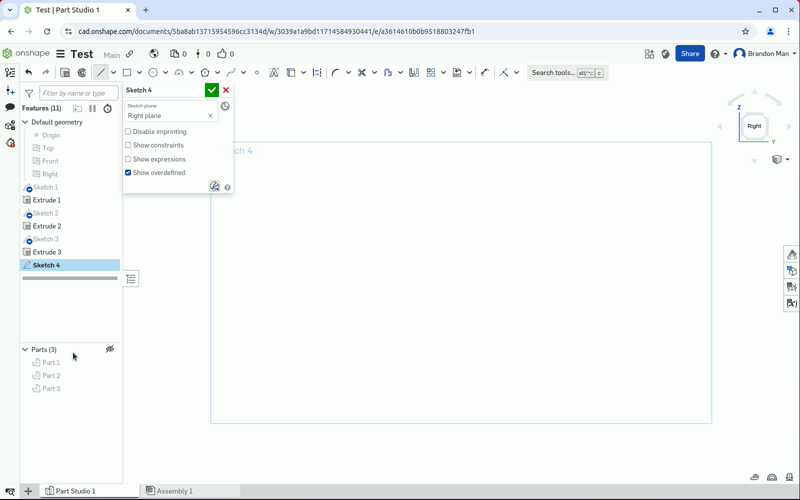
key_down(shift)
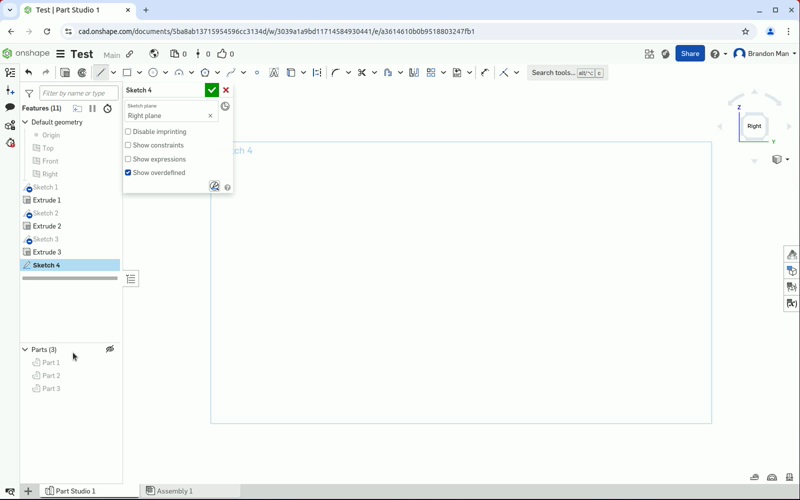
mouse_move(497, 196)
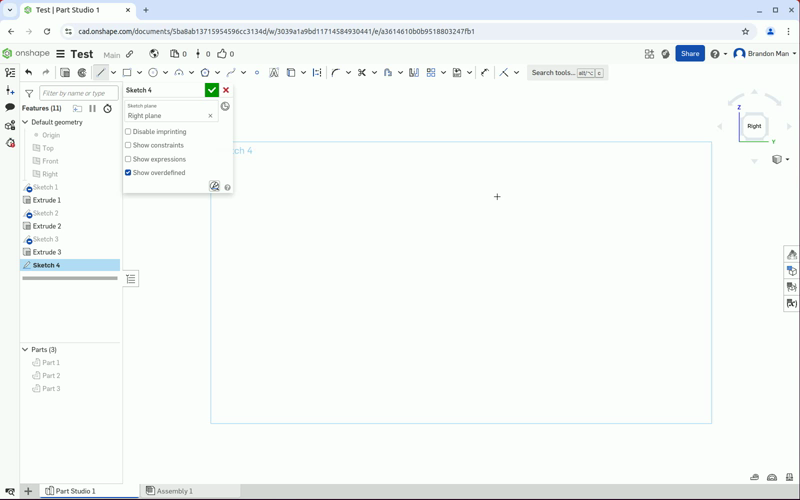
click(497, 196)
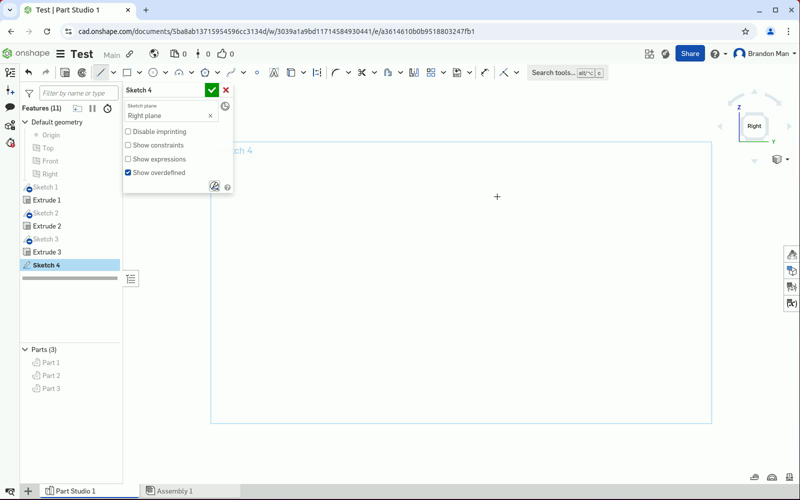
key_up(shift)
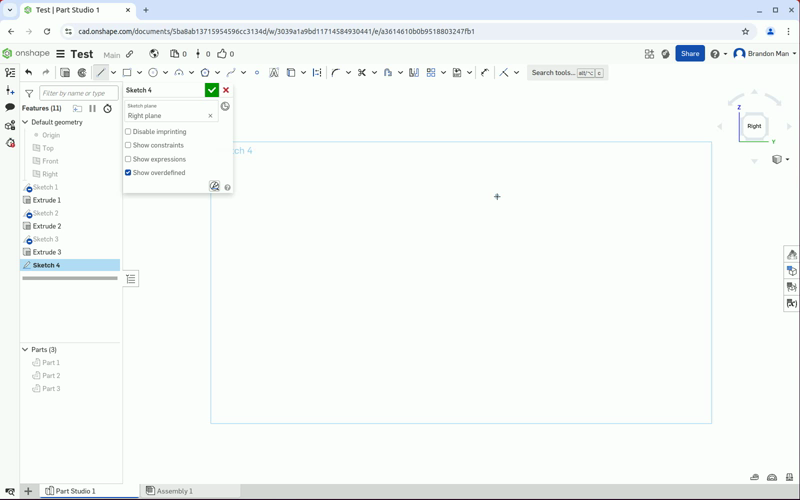
key_down(shift)
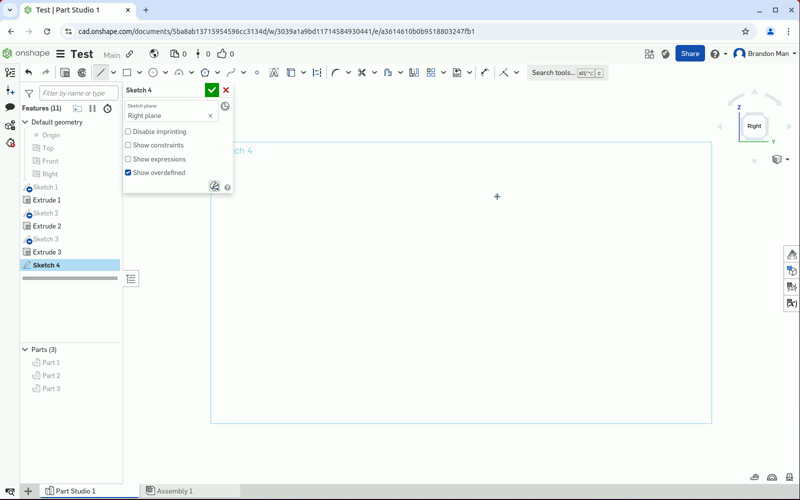
mouse_move(527, 196)
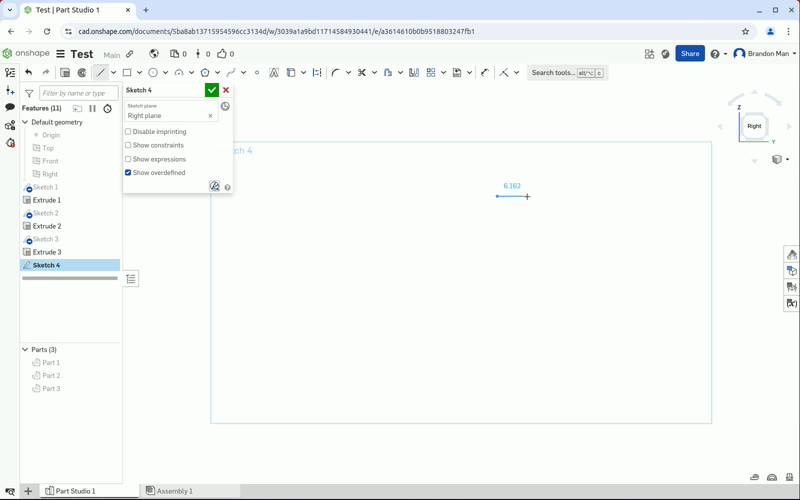
mouse_move(499, 196)
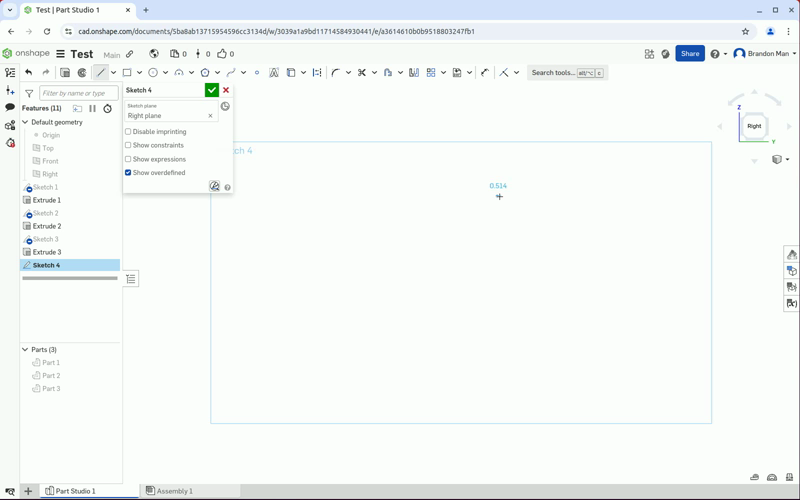
scroll(6)
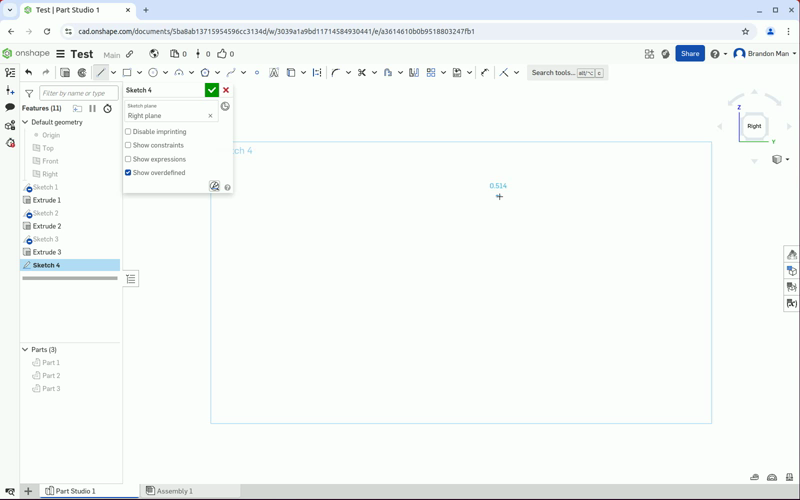
scroll(6)
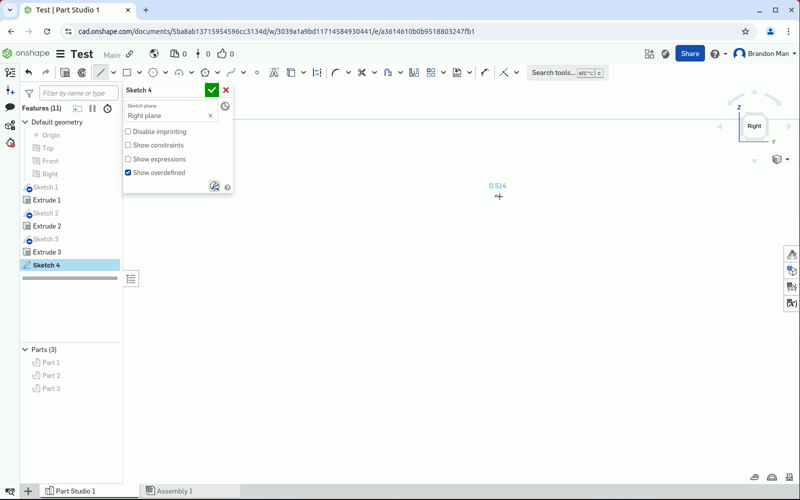
scroll(6)
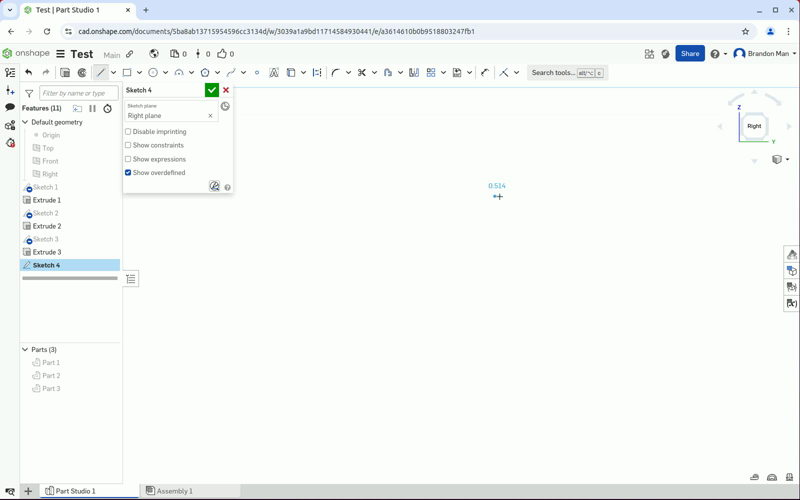
scroll(6)
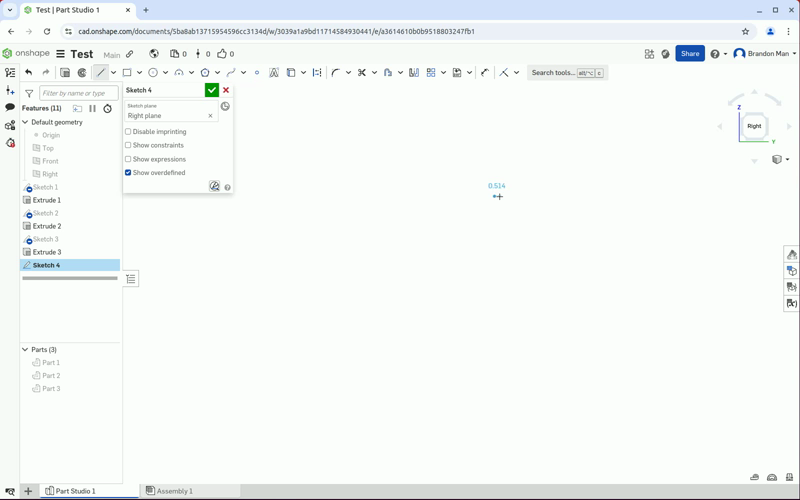
scroll(6)
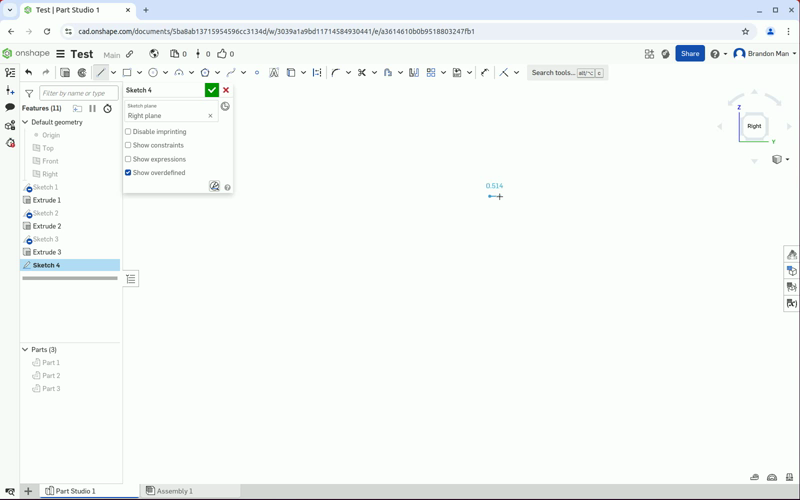
scroll(6)
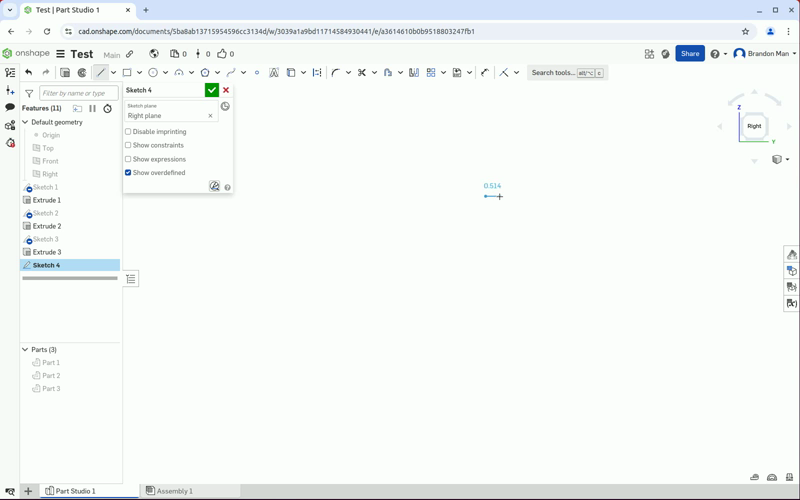
scroll(6)
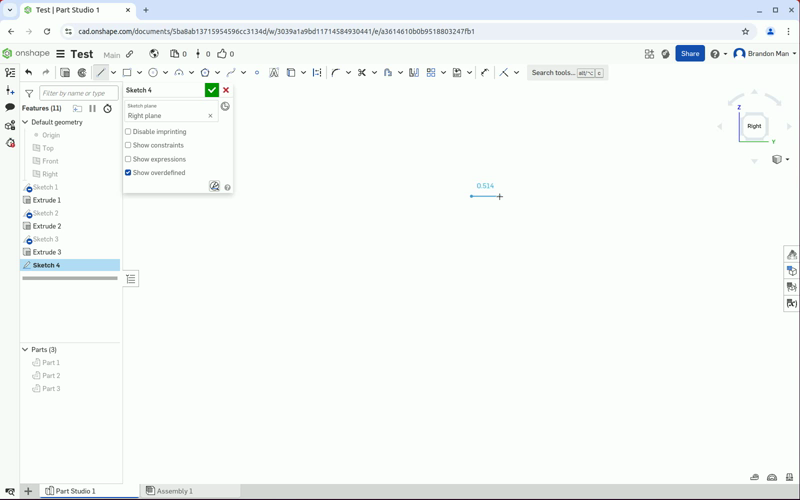
click(499, 196)
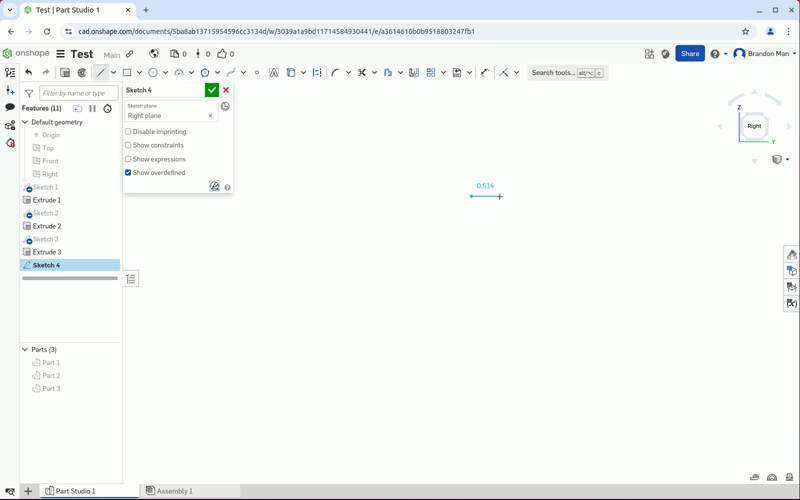
scroll(-6)
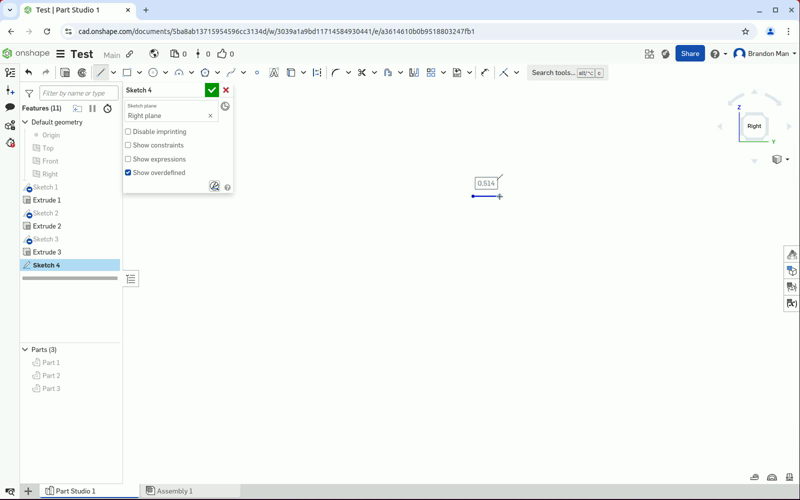
scroll(-6)
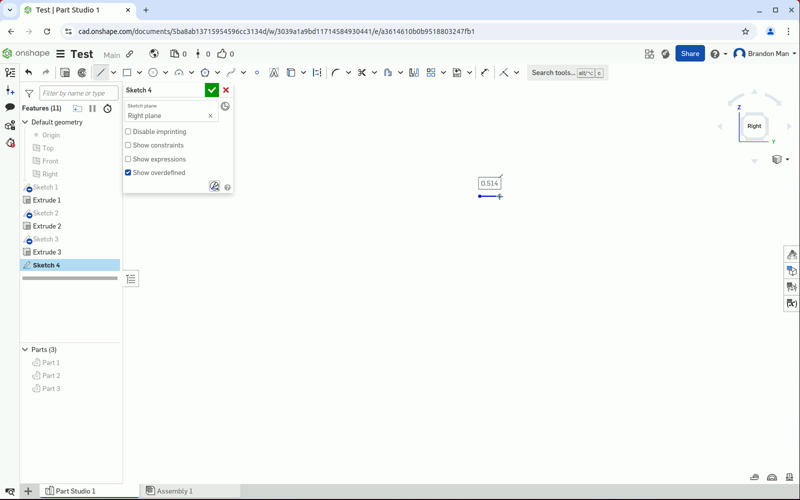
scroll(-6)
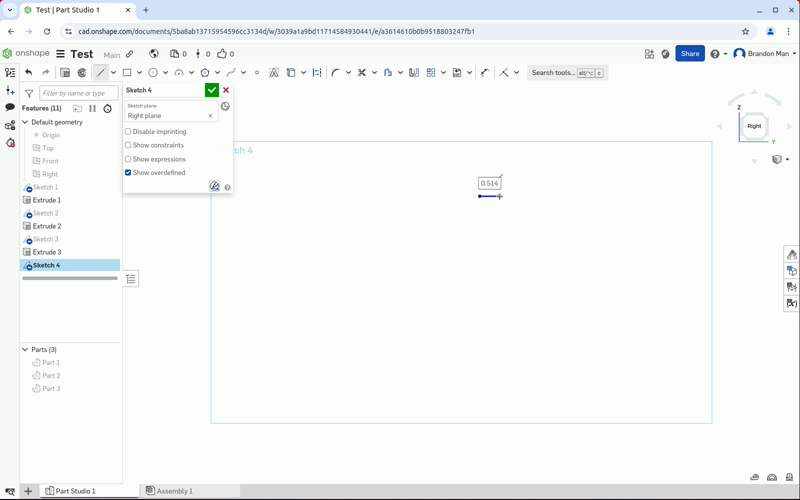
scroll(-6)
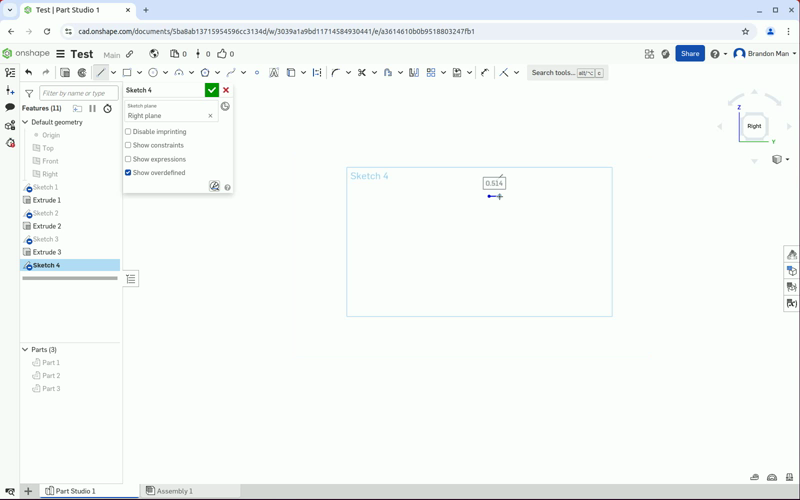
scroll(-6)
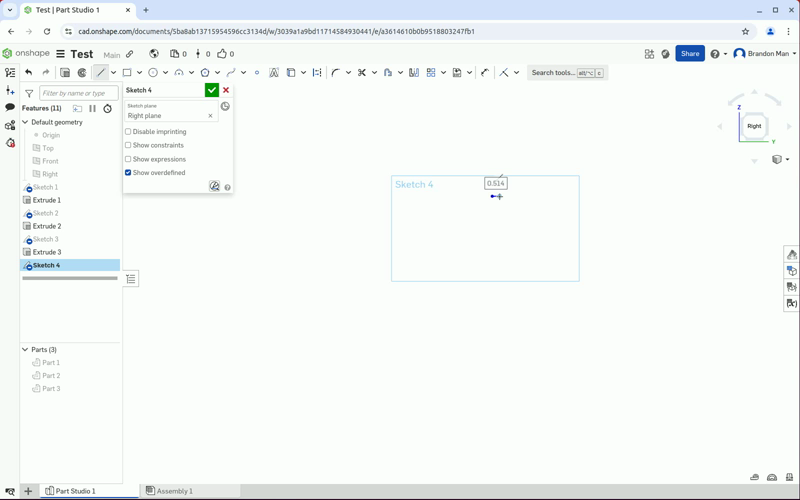
scroll(-6)
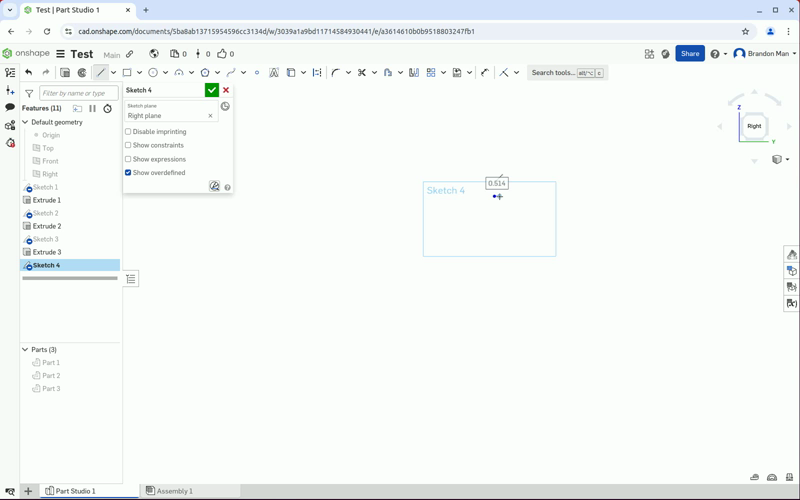
scroll(-6)
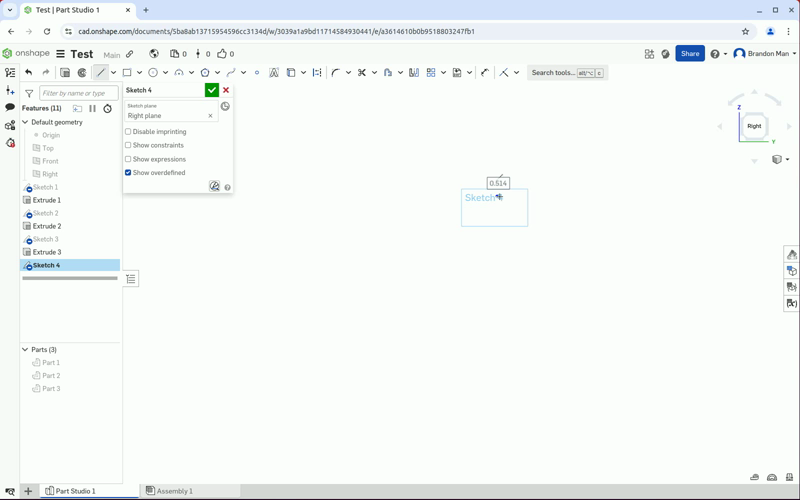
key_up(shift)
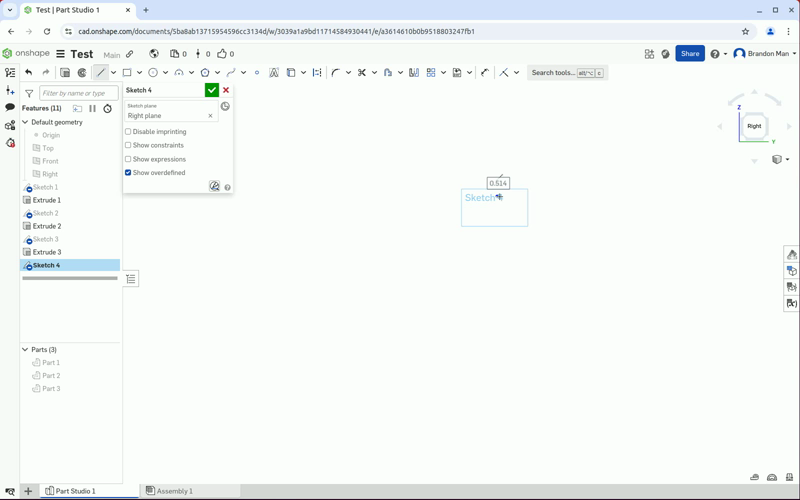
key_down(shift)
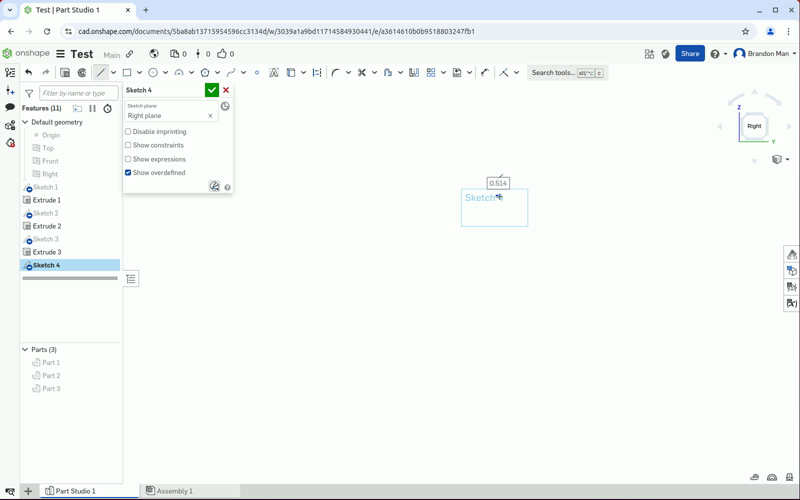
mouse_move(529, 196)
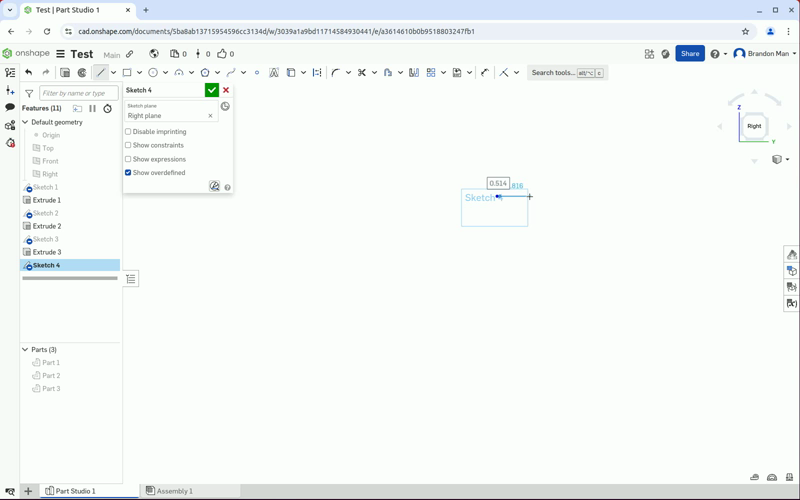
mouse_move(499, 169)
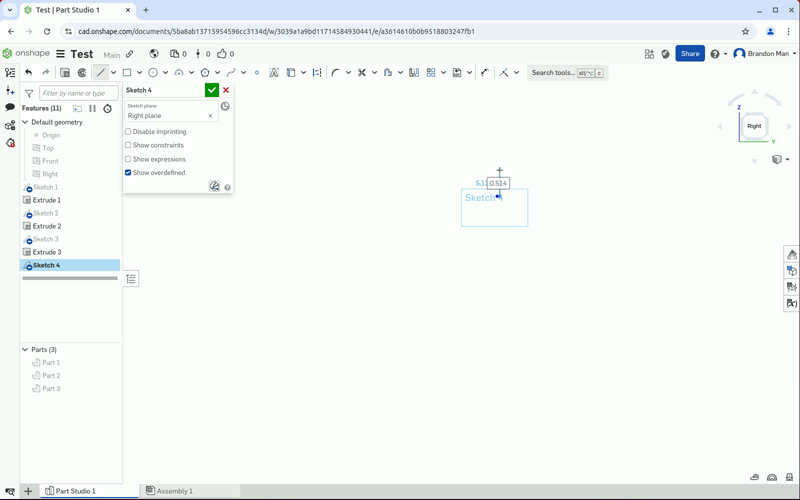
click(499, 169)
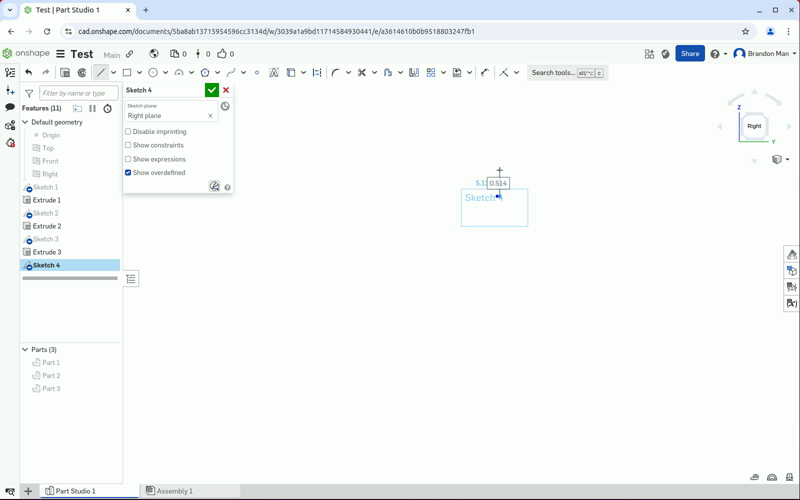
key_up(shift)
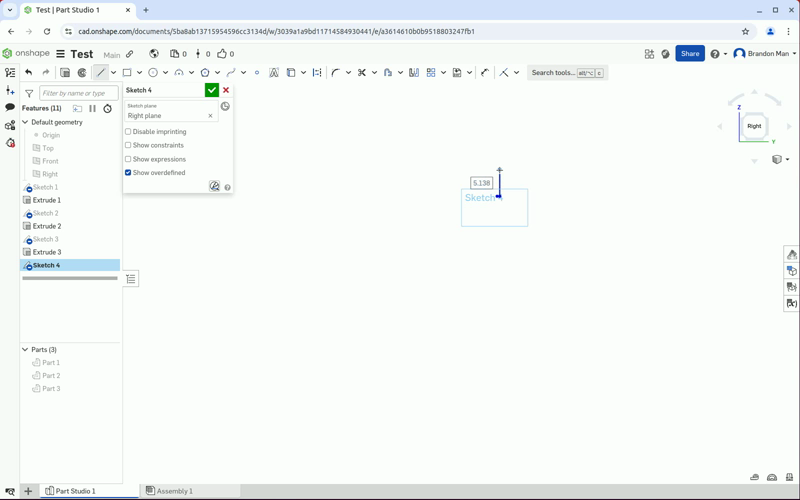
key_down(shift)
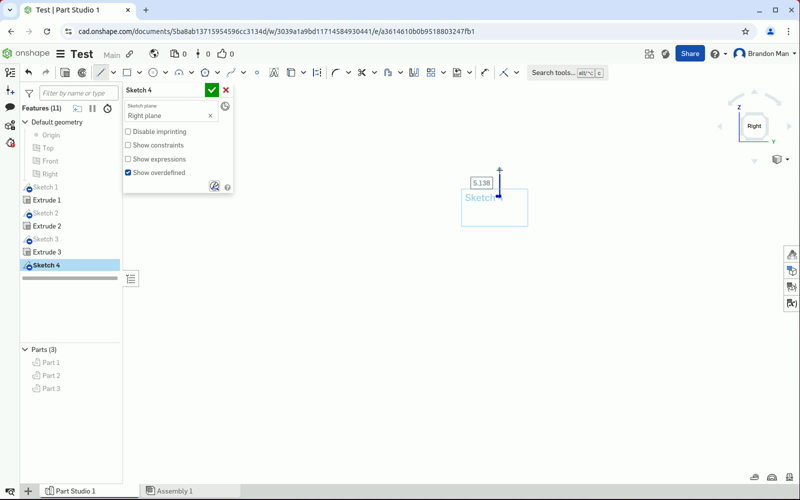
mouse_move(529, 169)
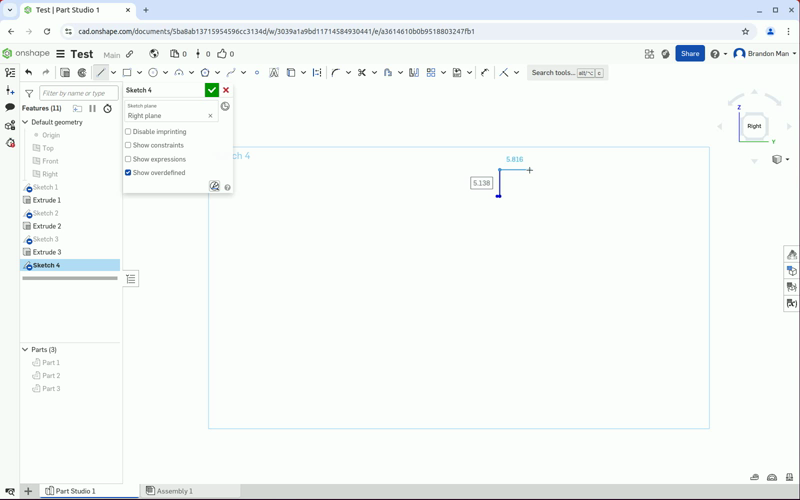
mouse_move(497, 169)
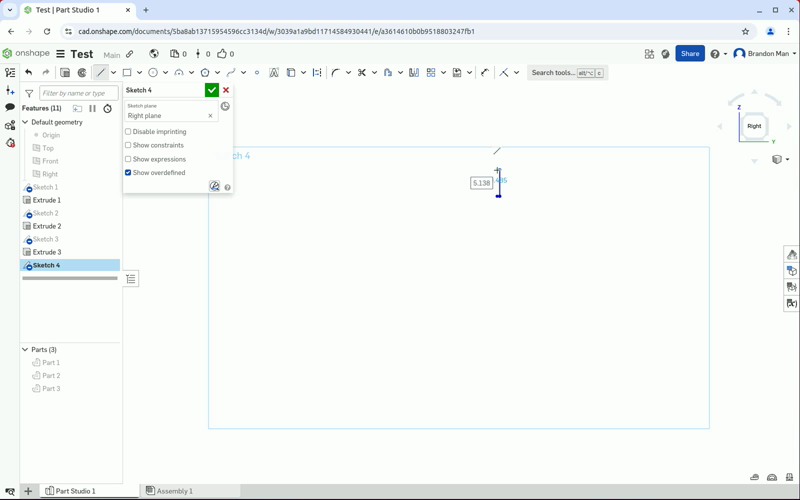
scroll(6)
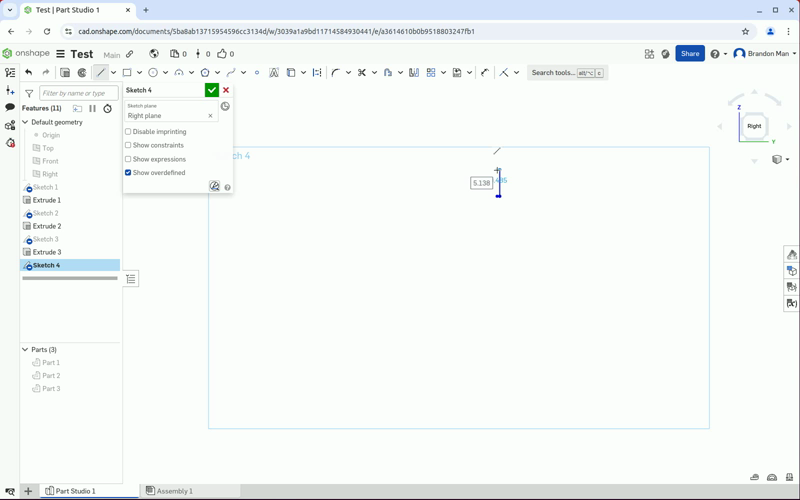
scroll(6)
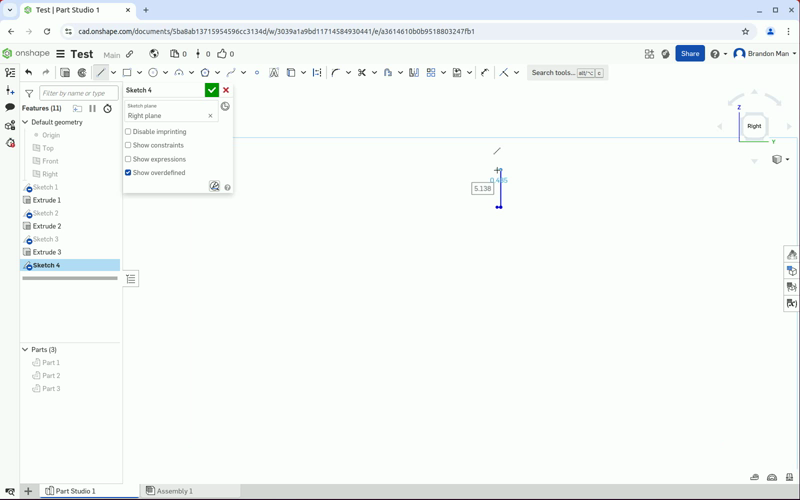
scroll(6)
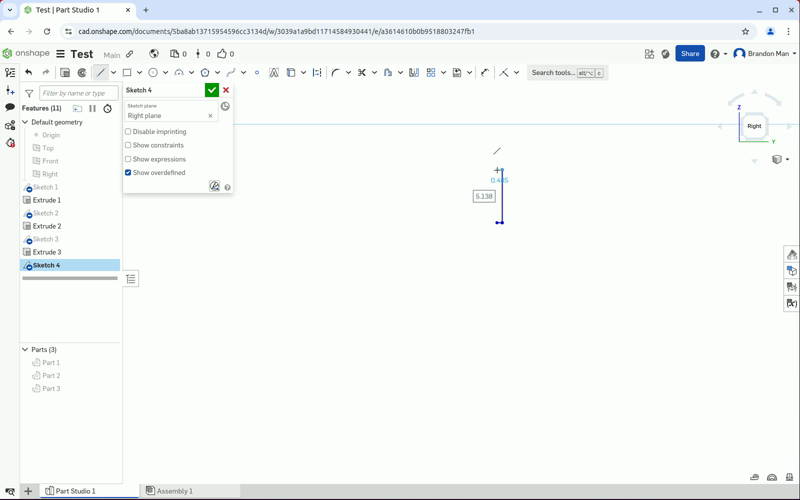
scroll(6)
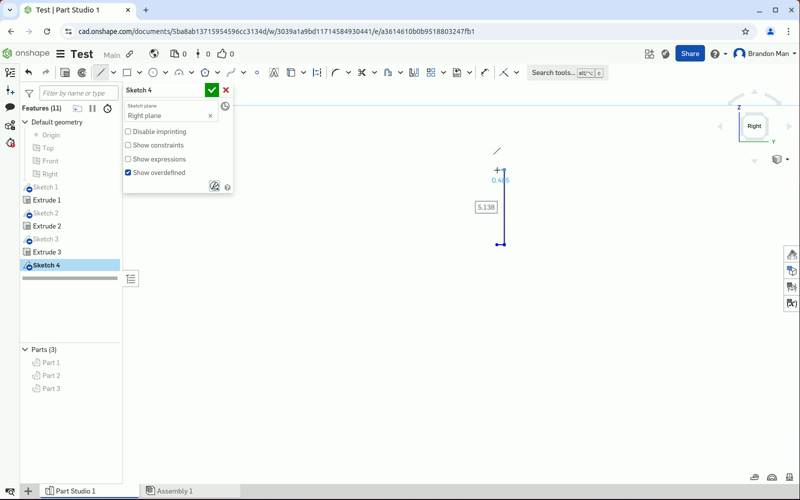
scroll(6)
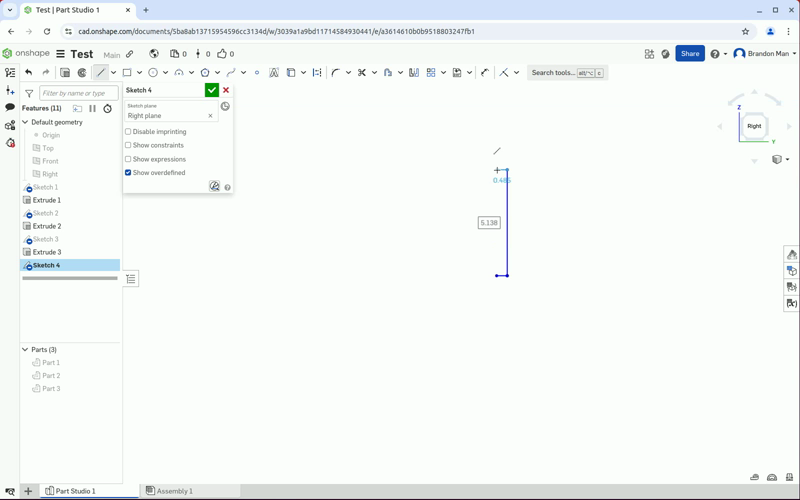
scroll(6)
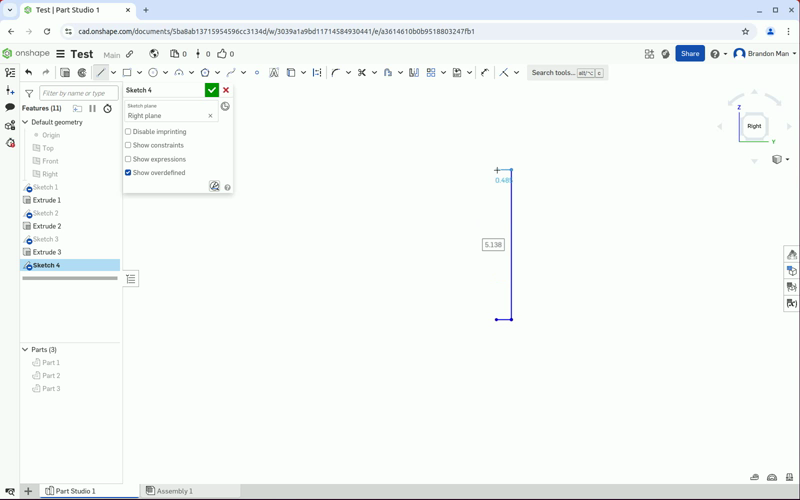
scroll(6)
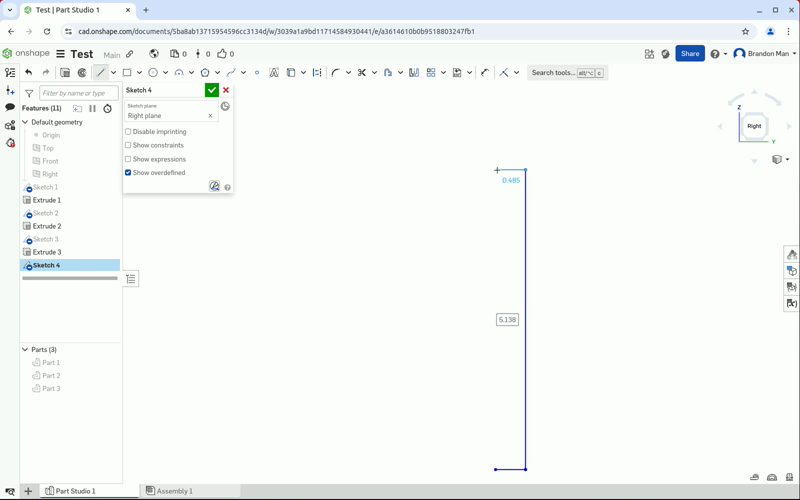
click(497, 169)
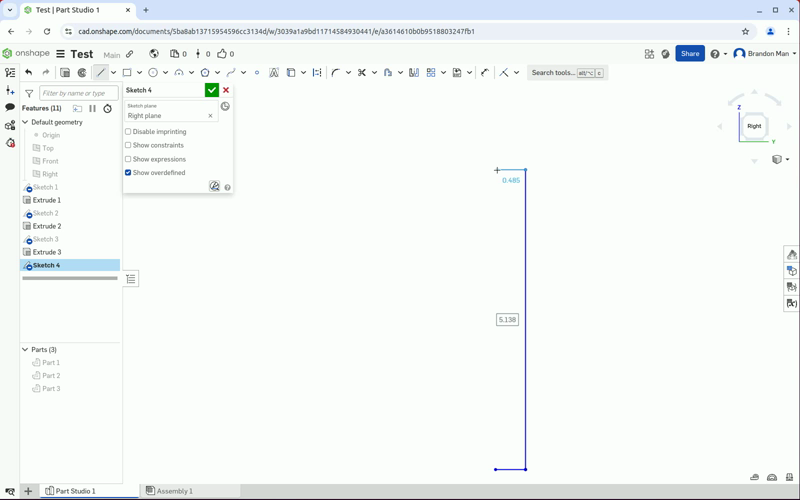
scroll(-6)
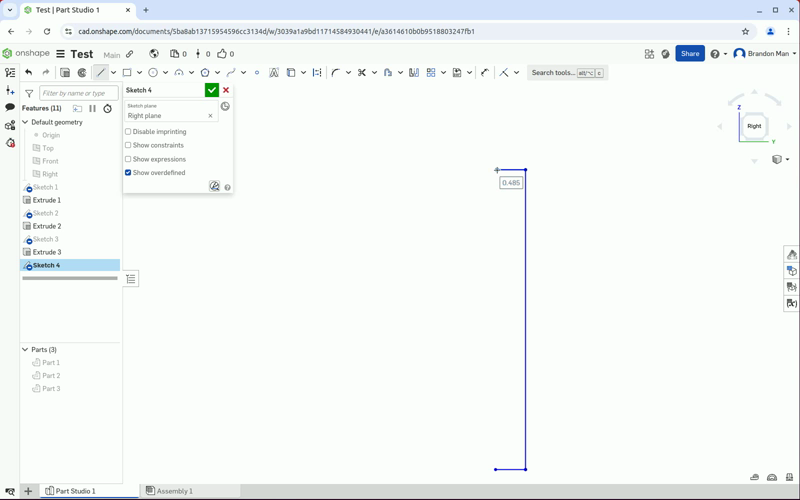
scroll(-6)
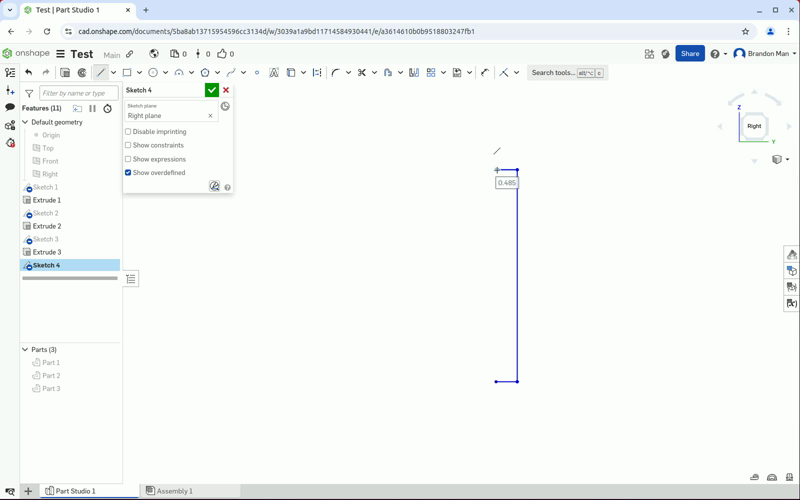
scroll(-6)
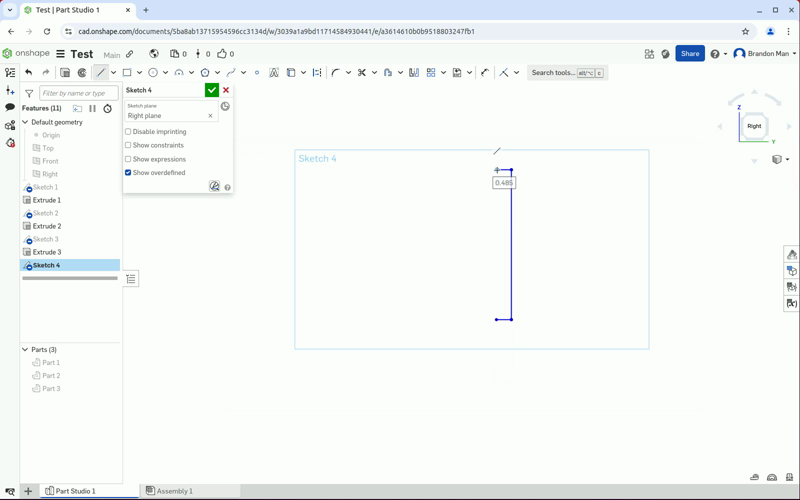
scroll(-6)
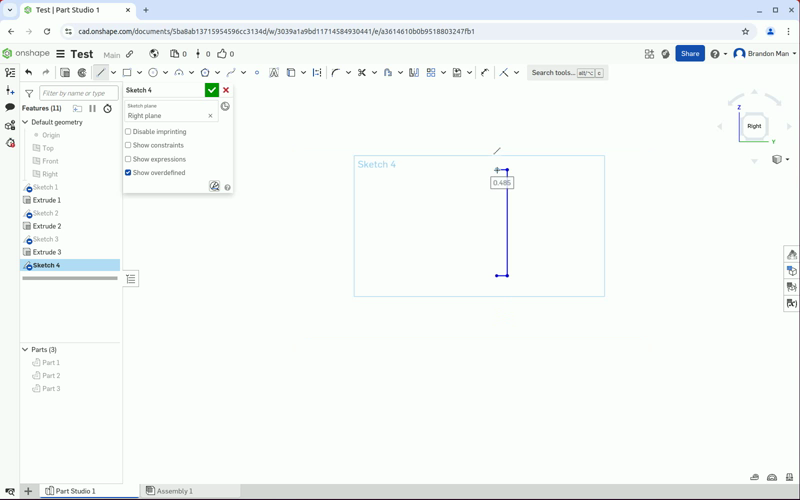
scroll(-6)
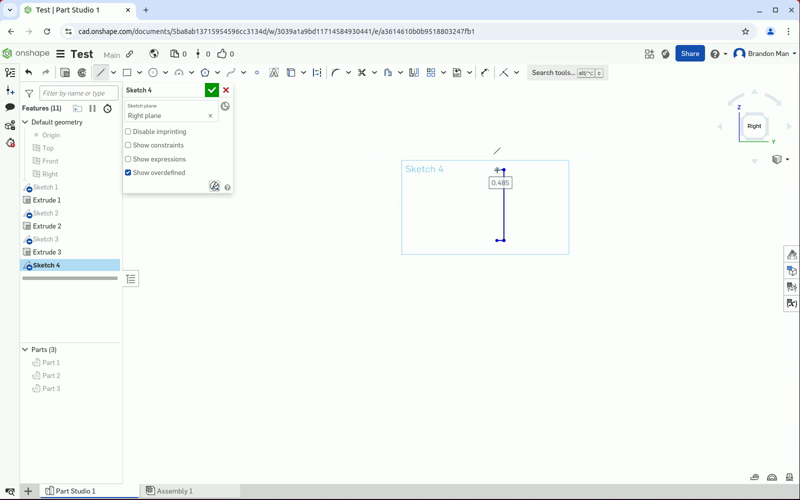
scroll(-6)
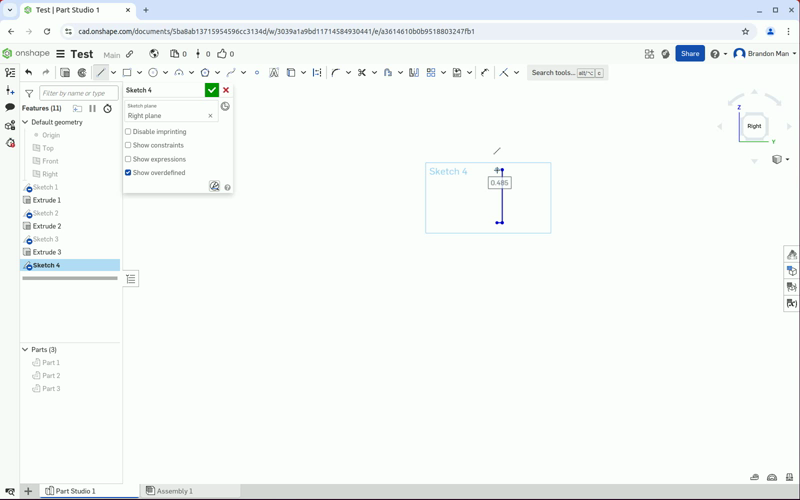
scroll(-6)
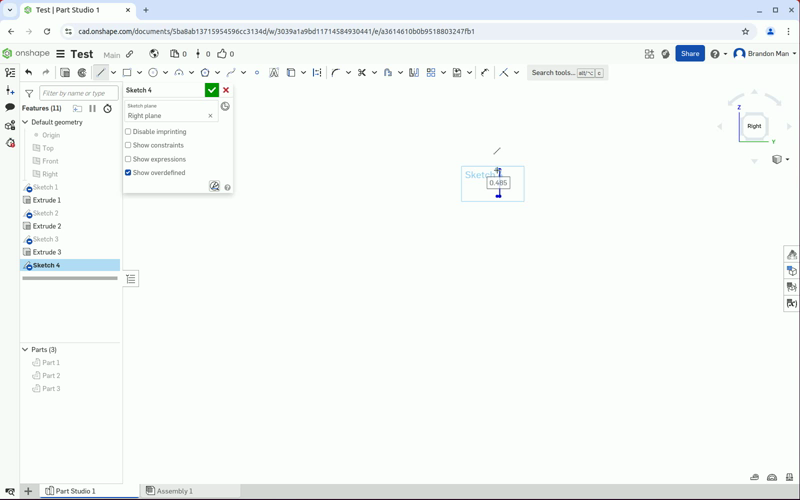
key_up(shift)
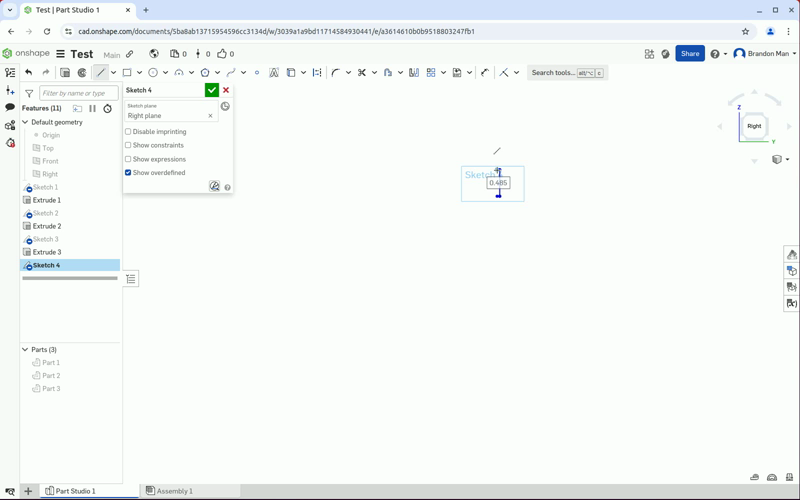
mouse_move(527, 169)
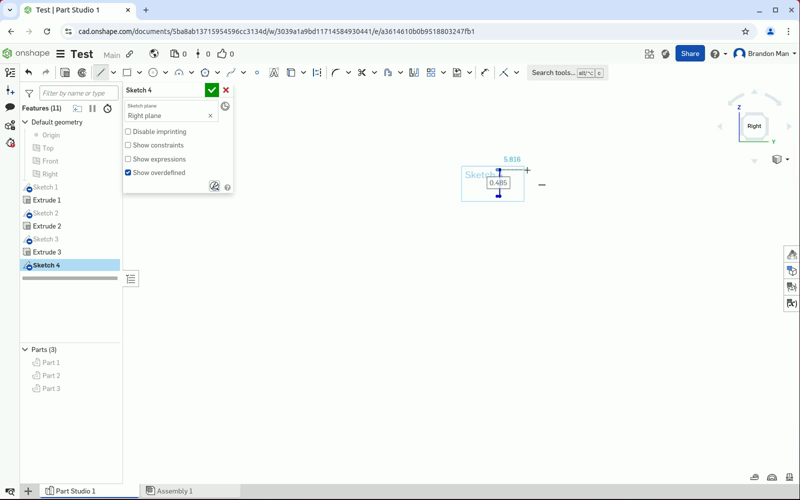
key_down(shift)
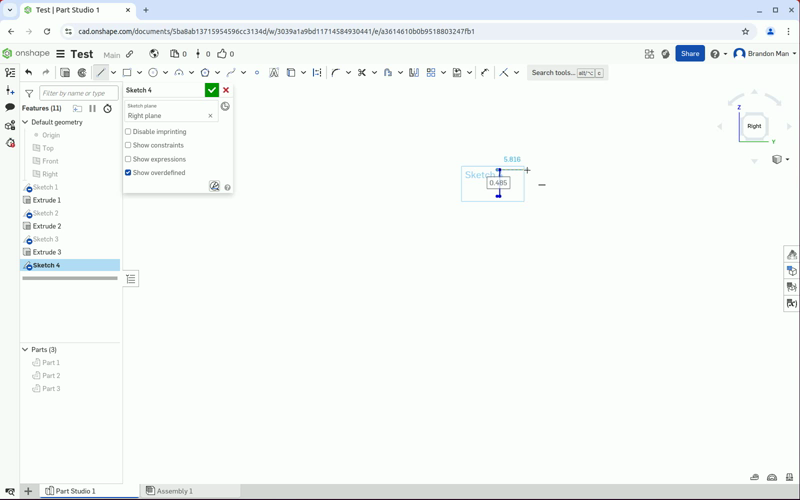
mouse_move(497, 196)
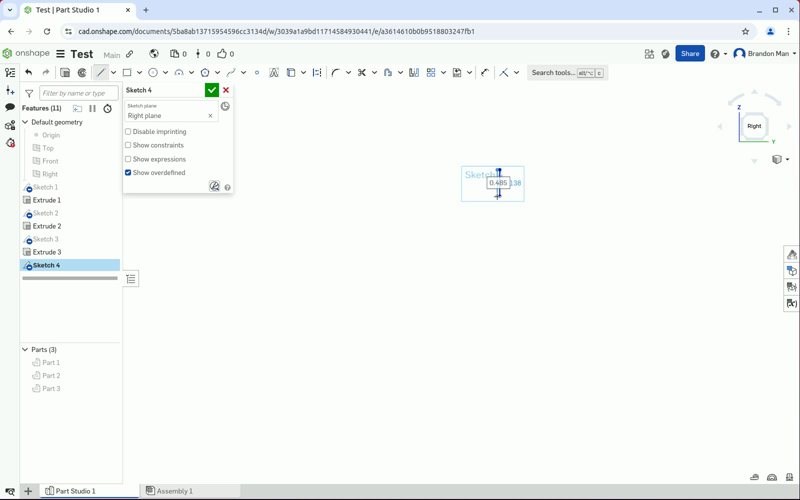
scroll(6)
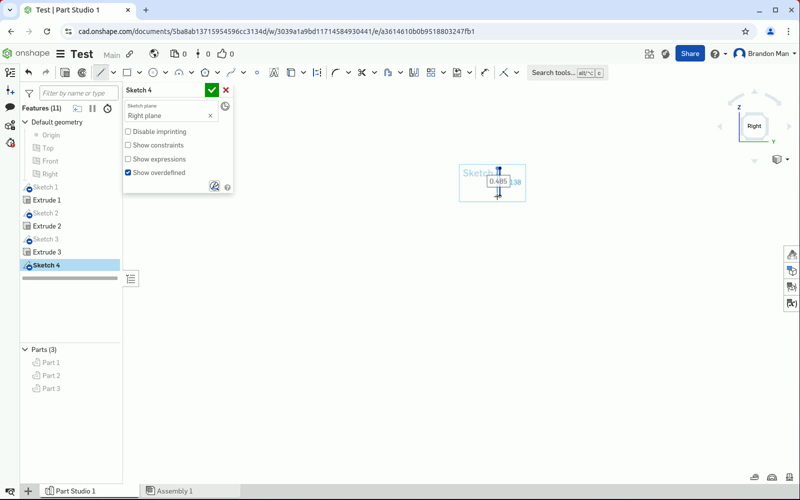
scroll(6)
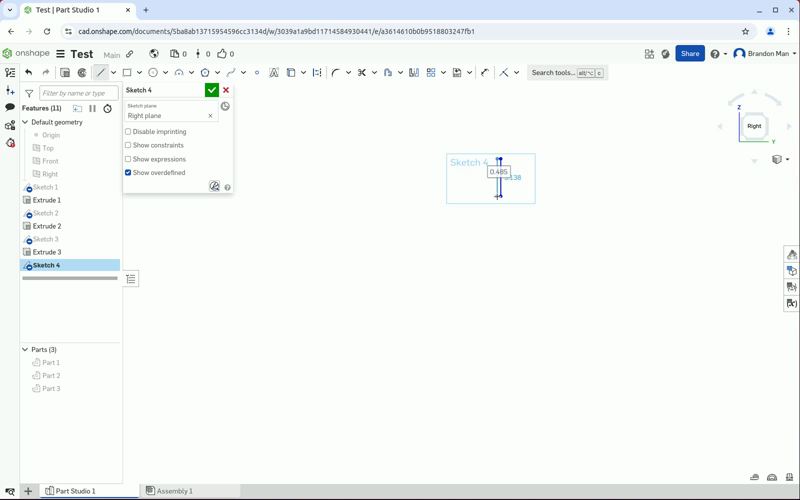
scroll(6)
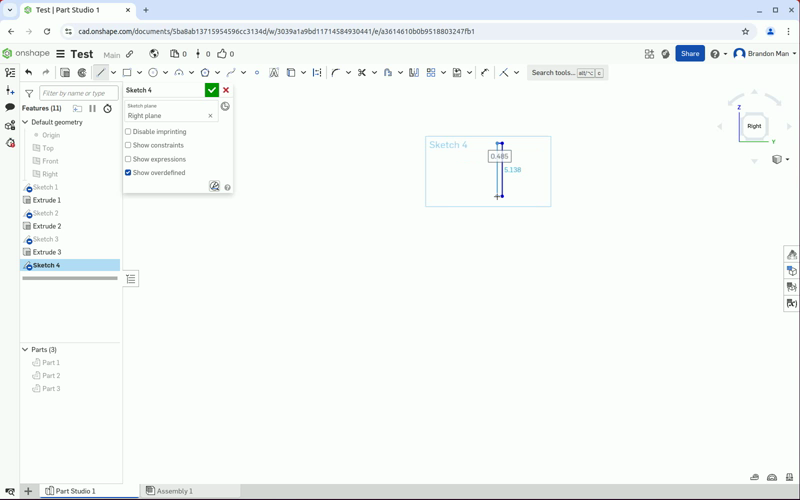
scroll(6)
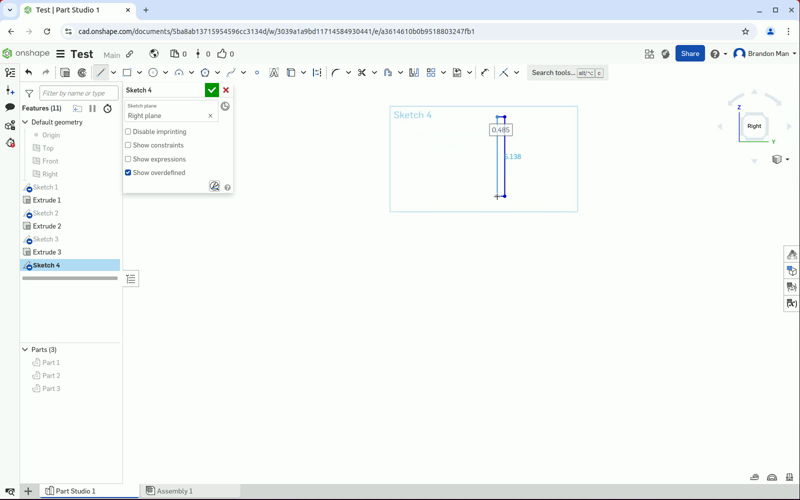
scroll(6)
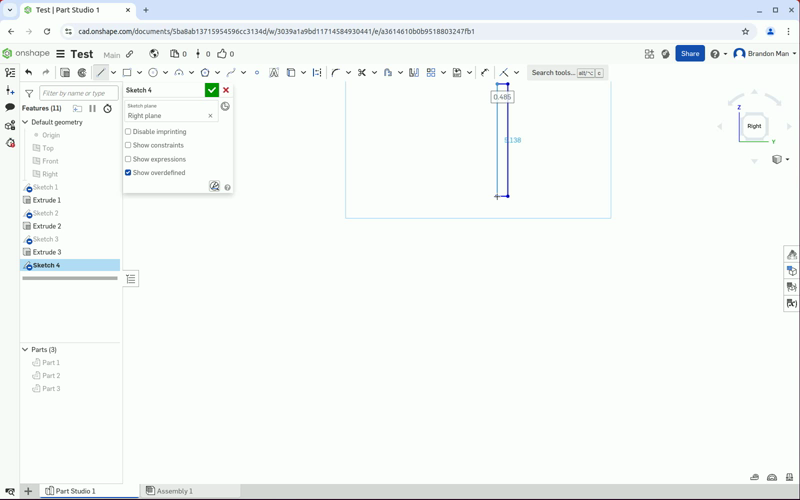
scroll(6)
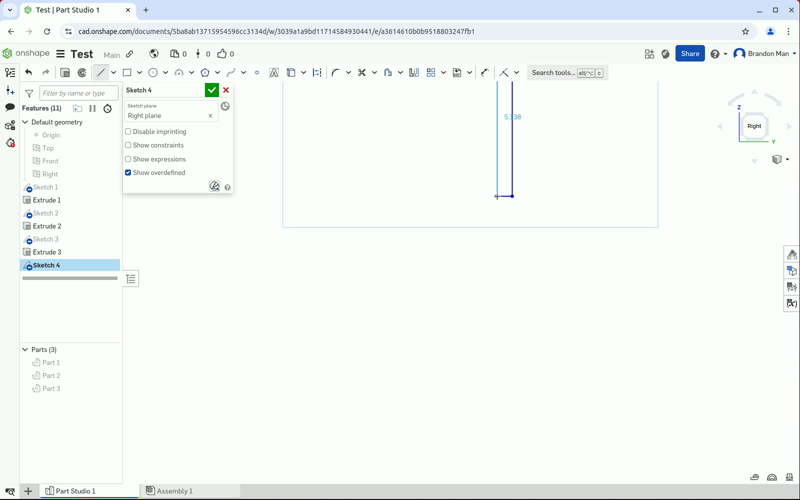
scroll(6)
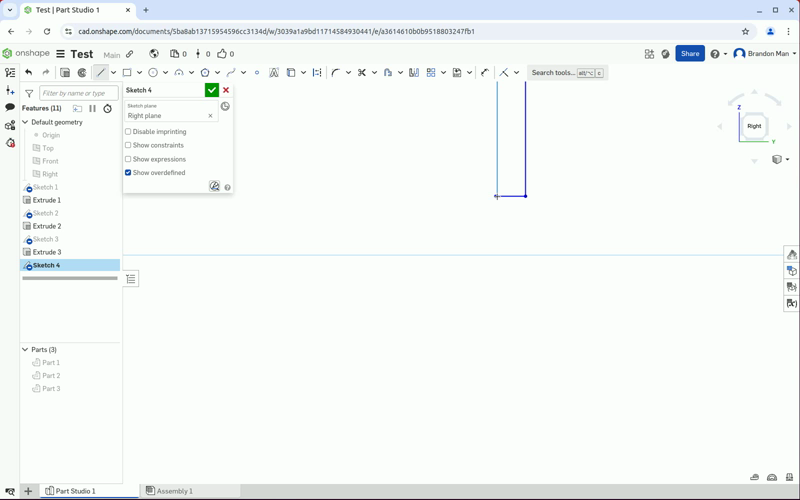
key_up(shift)
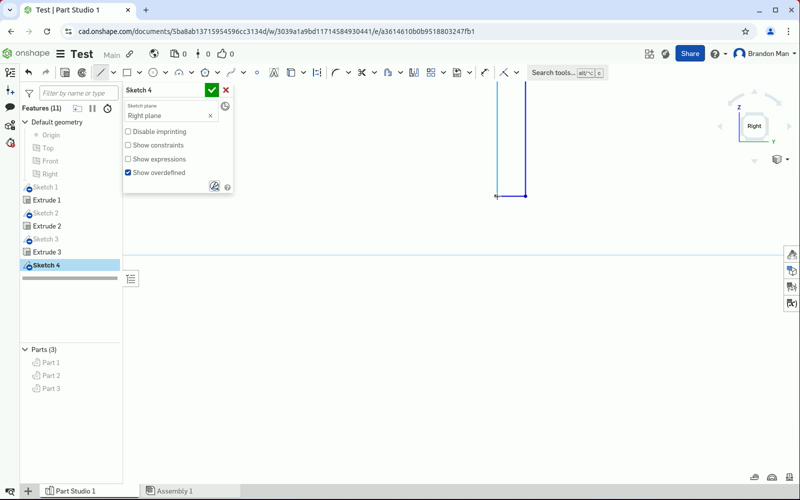
click(497, 196)
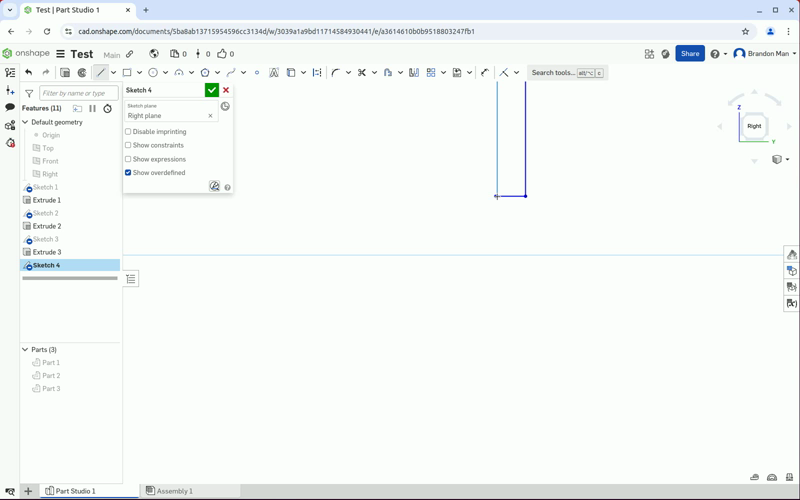
scroll(-6)
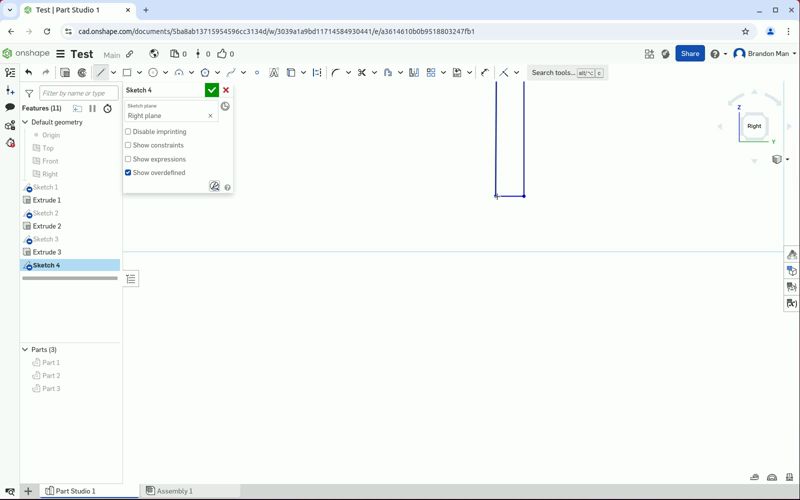
scroll(-6)
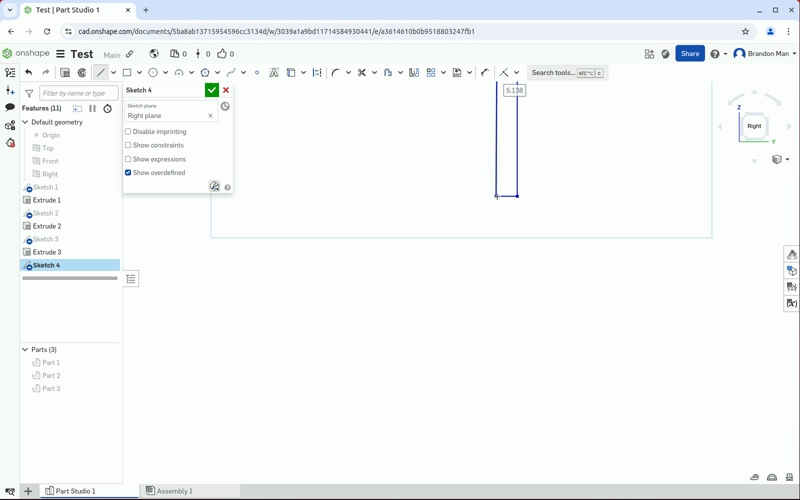
scroll(-6)
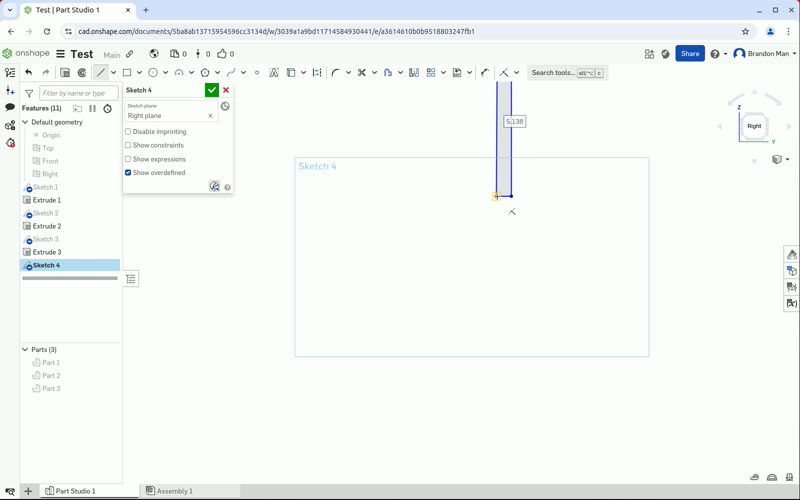
scroll(-6)
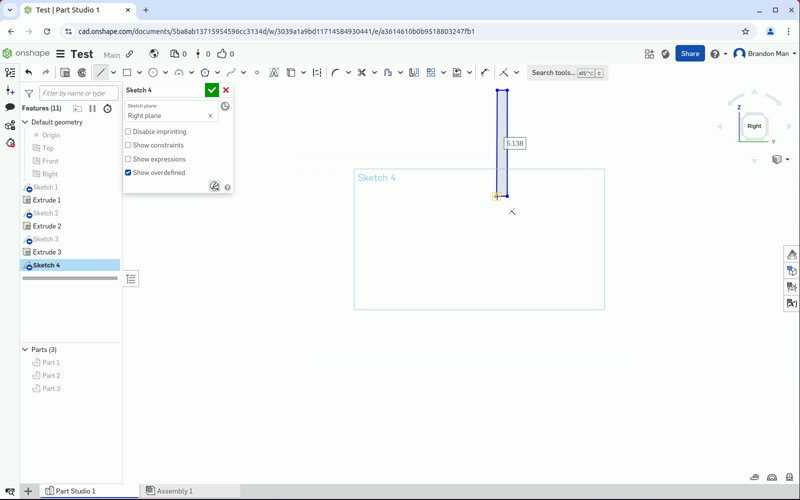
scroll(-6)
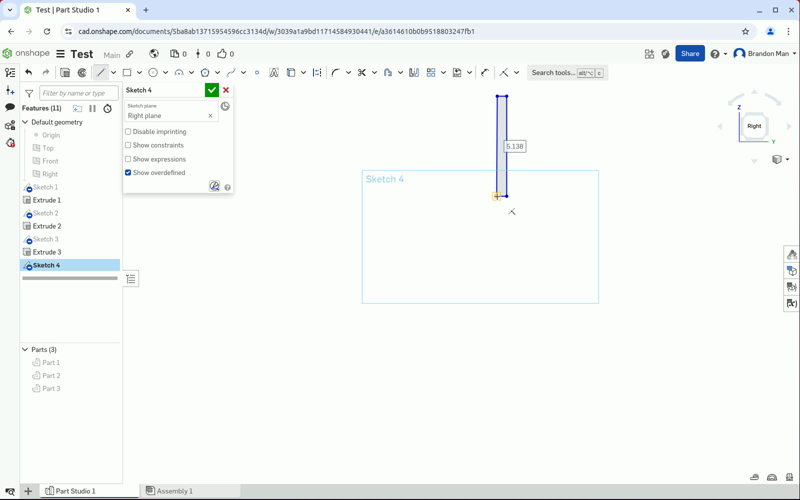
scroll(-6)
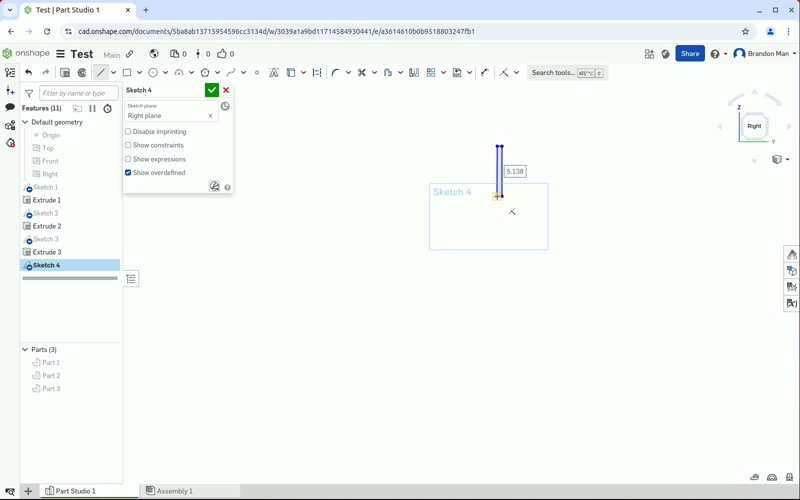
scroll(-6)
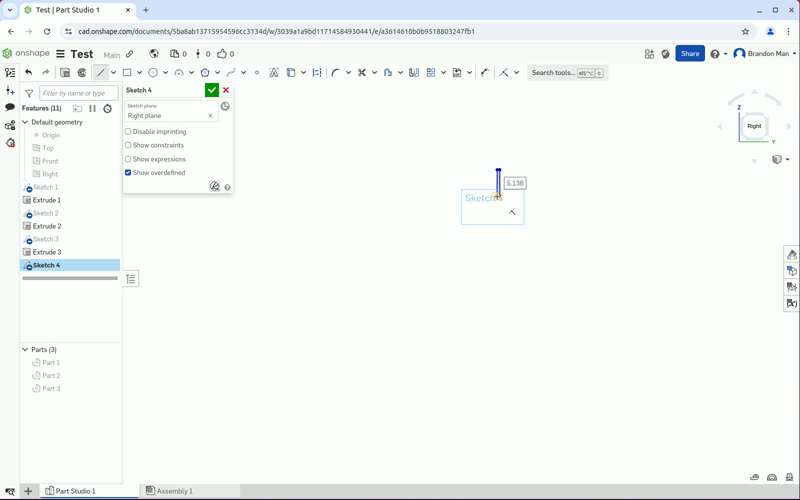
key(esc)
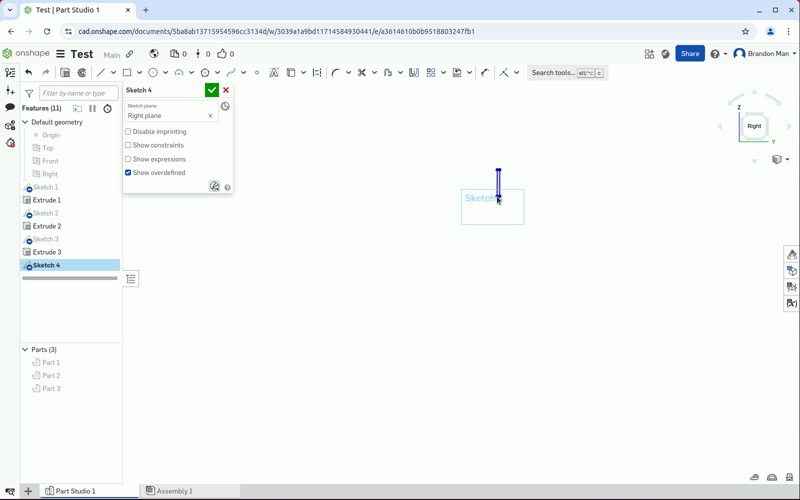
mouse_move(498, 180)
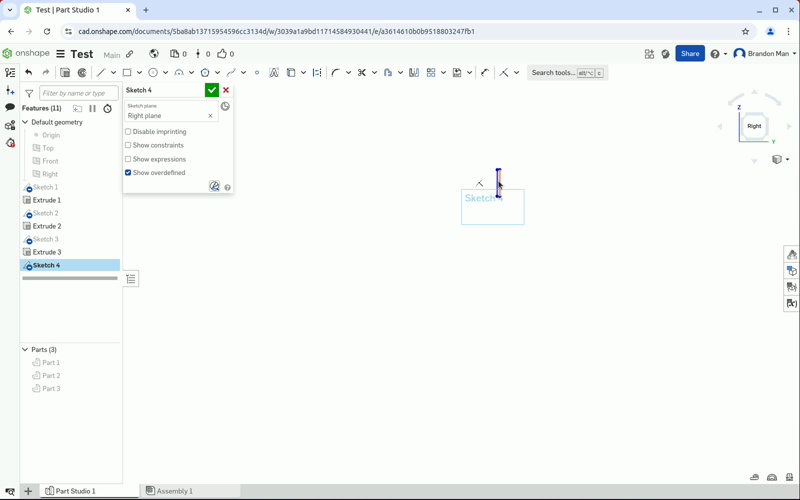
scroll(6)
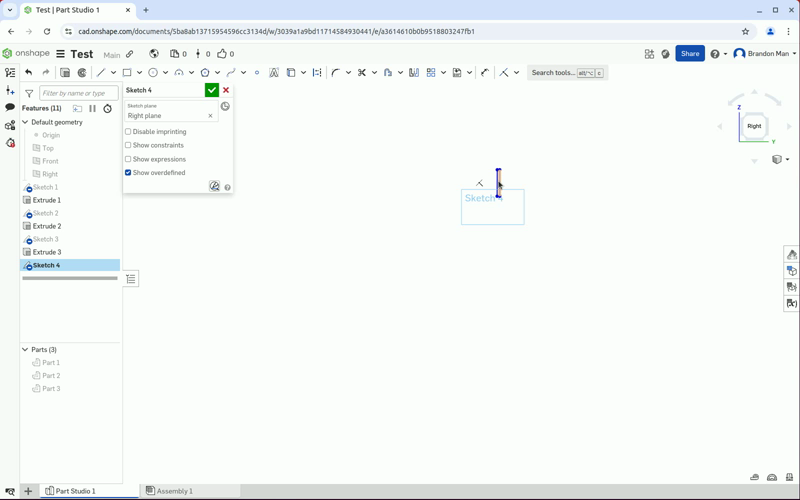
scroll(6)
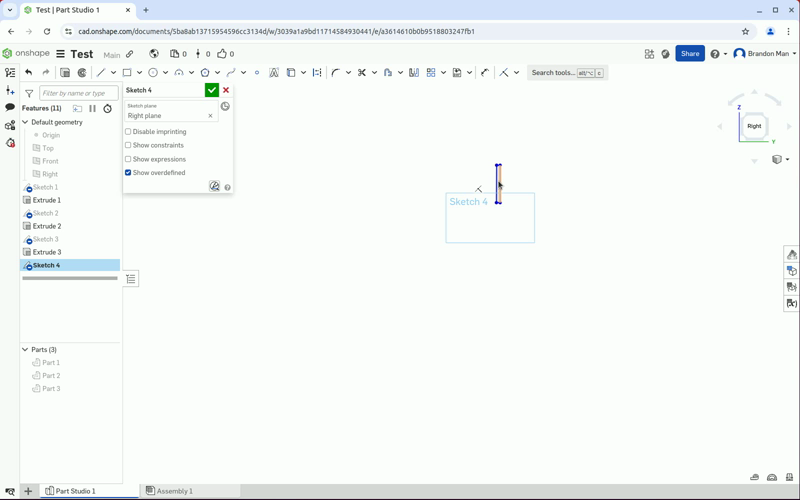
scroll(6)
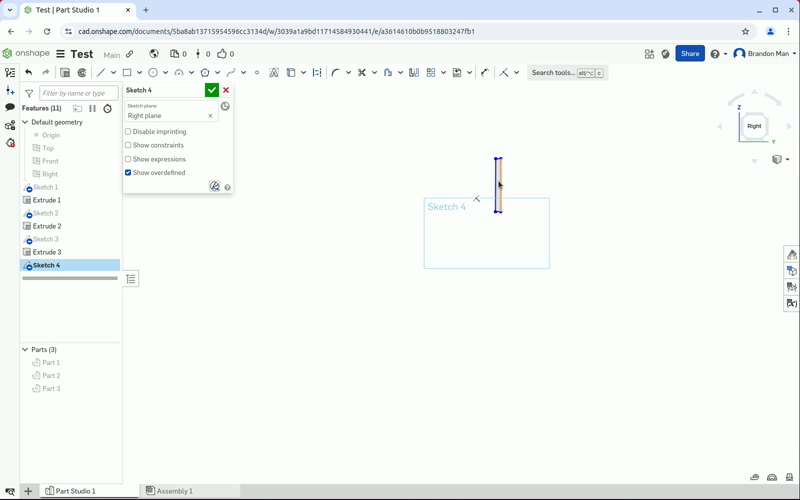
scroll(6)
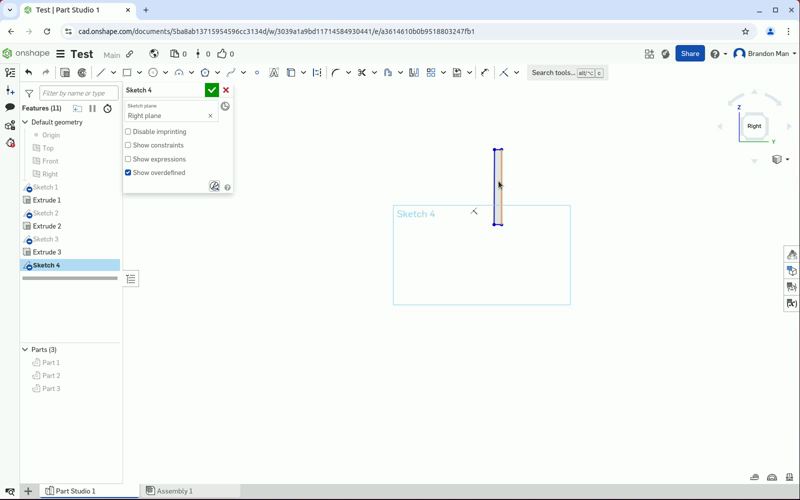
scroll(6)
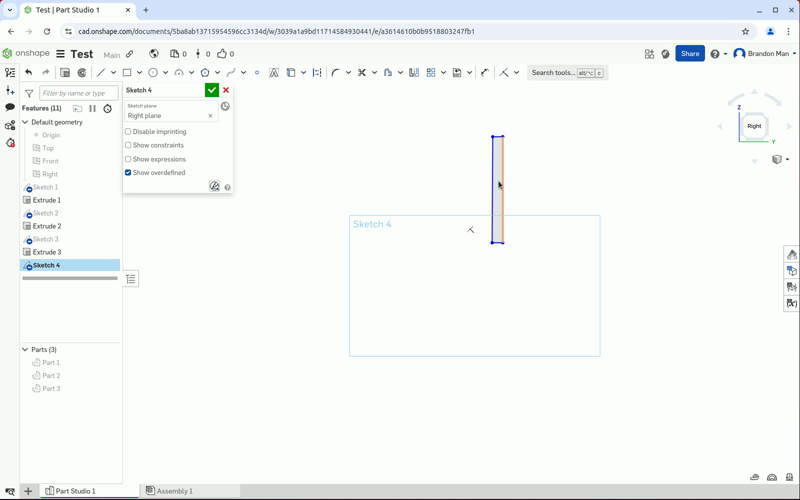
scroll(6)
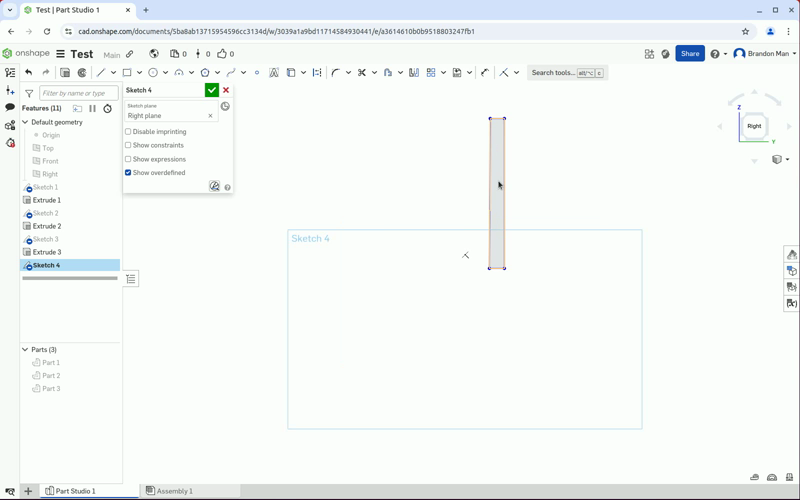
scroll(6)
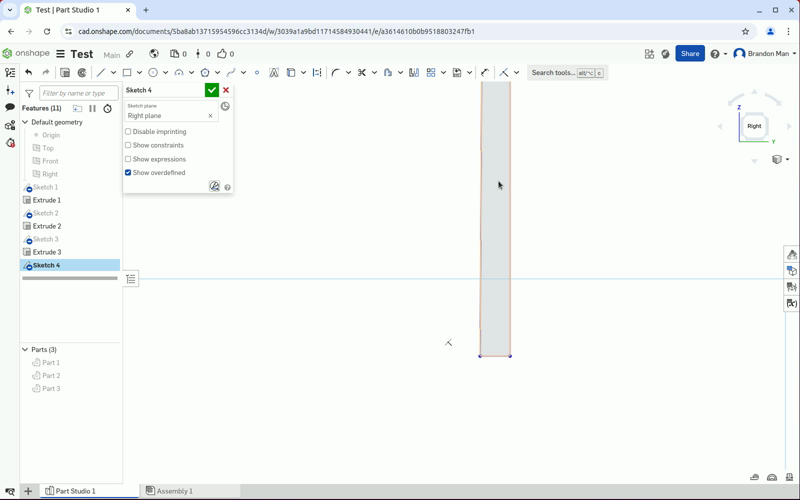
click(498, 180)
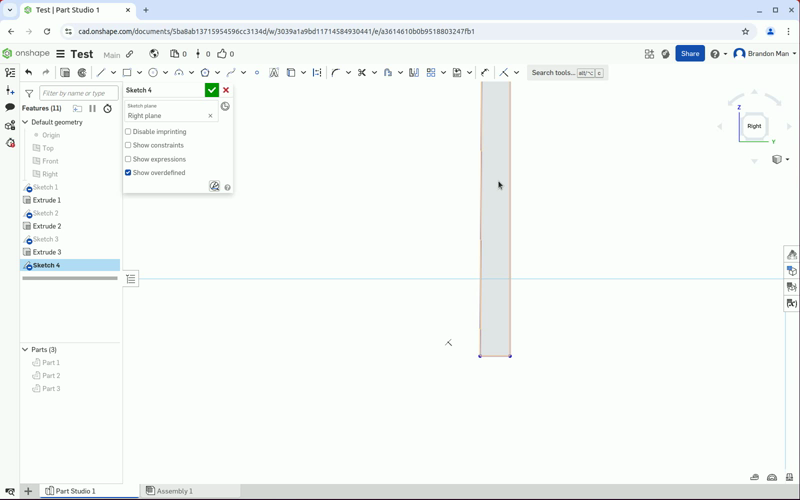
scroll(-6)
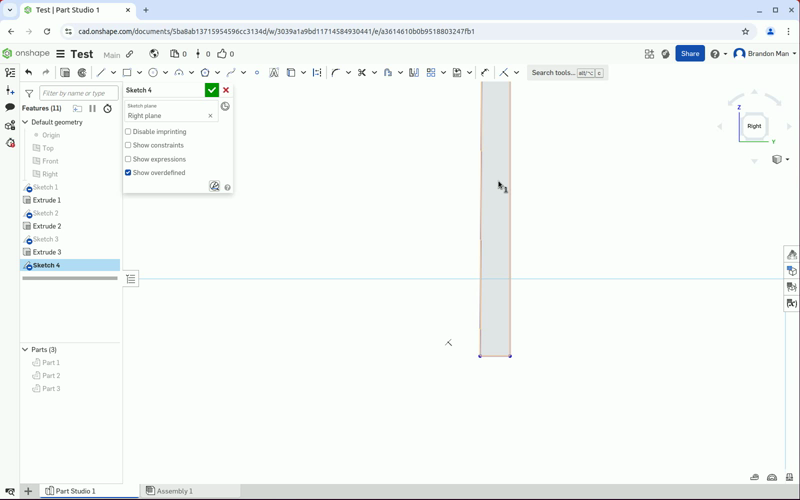
scroll(-6)
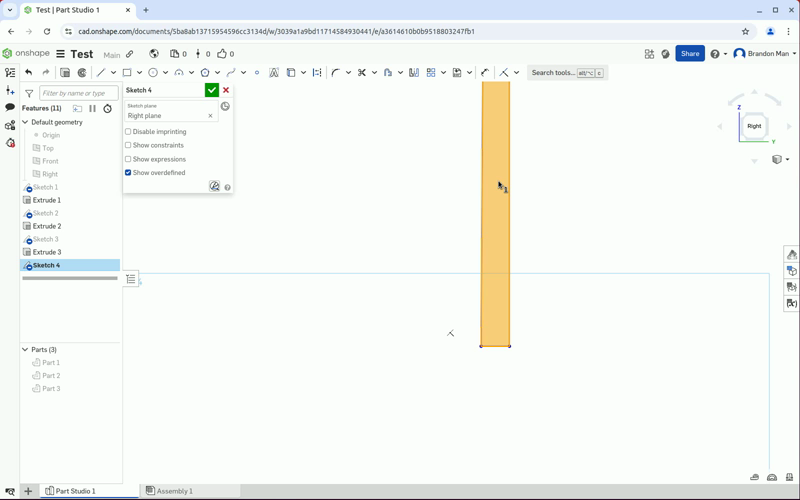
scroll(-6)
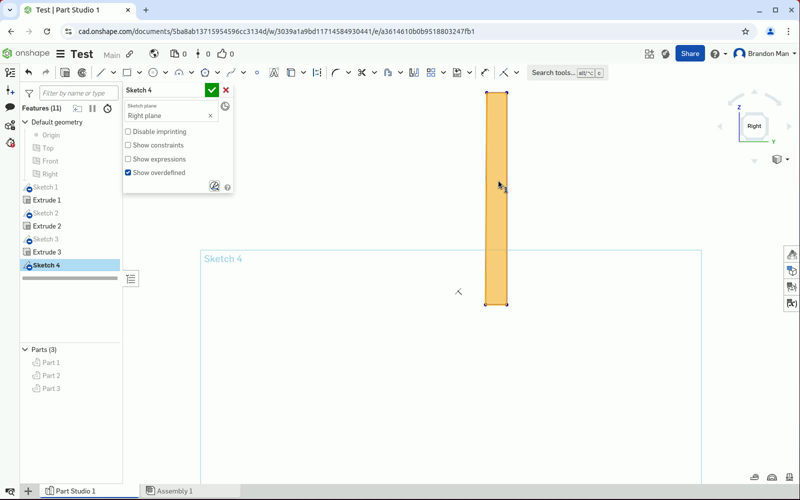
scroll(-6)
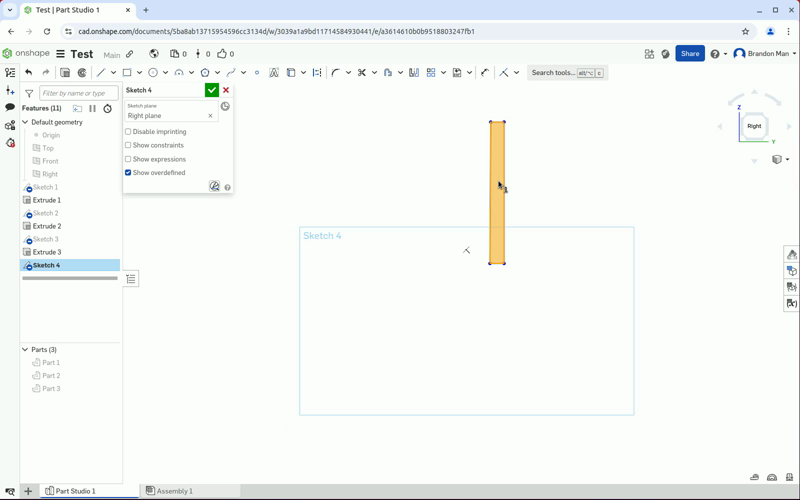
scroll(-6)
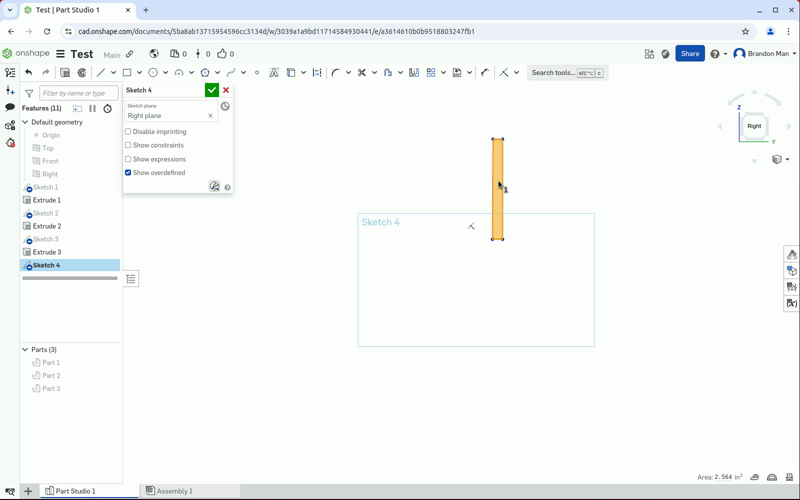
scroll(-6)
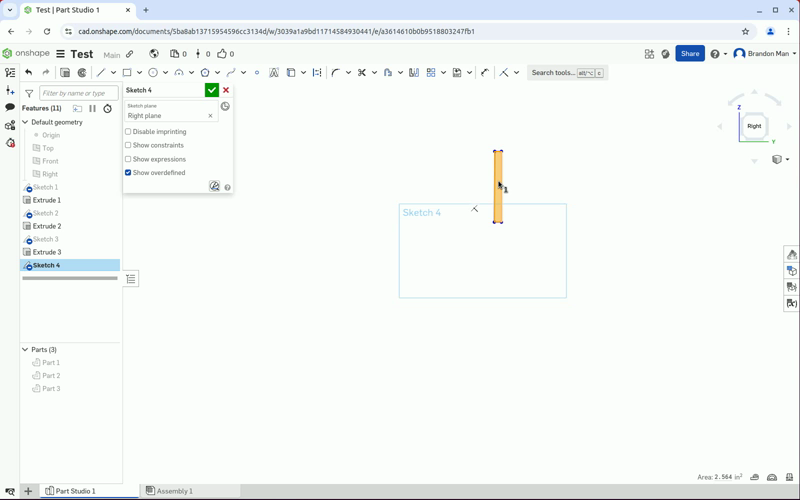
scroll(-6)
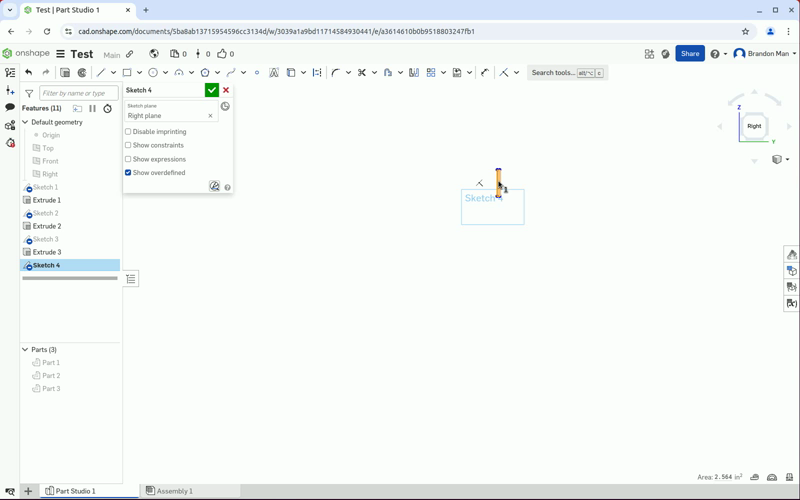
mouse_move(73, 352)
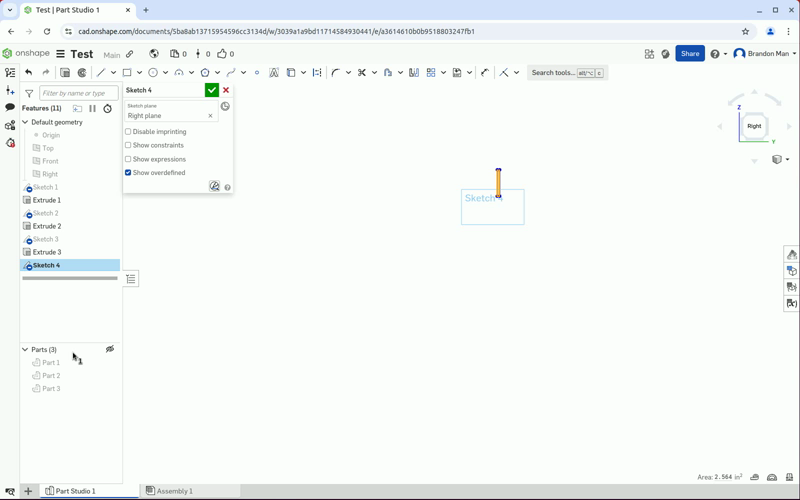
key(shift+y)
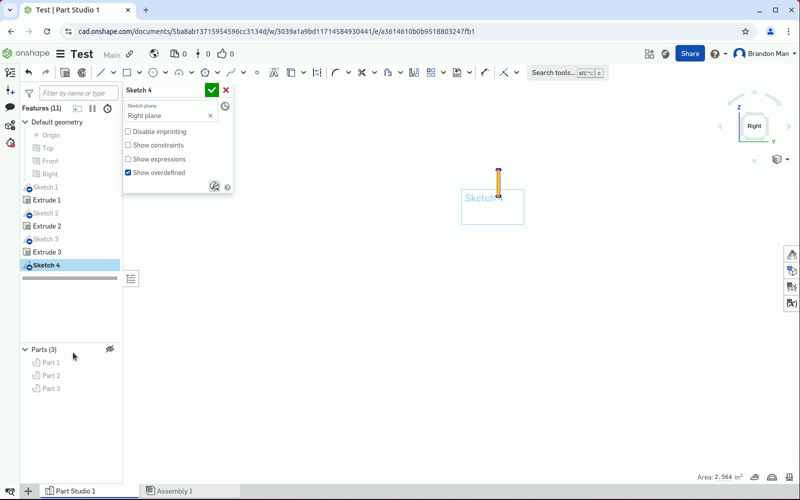
key(shift+e)
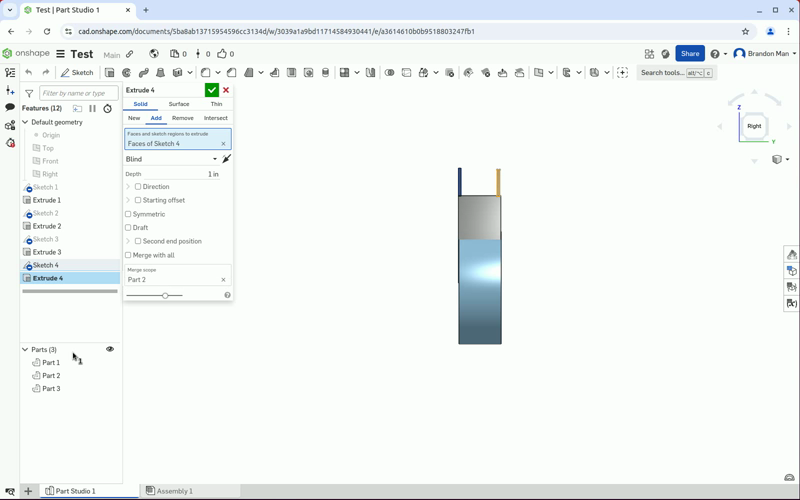
mouse_move(143, 106)
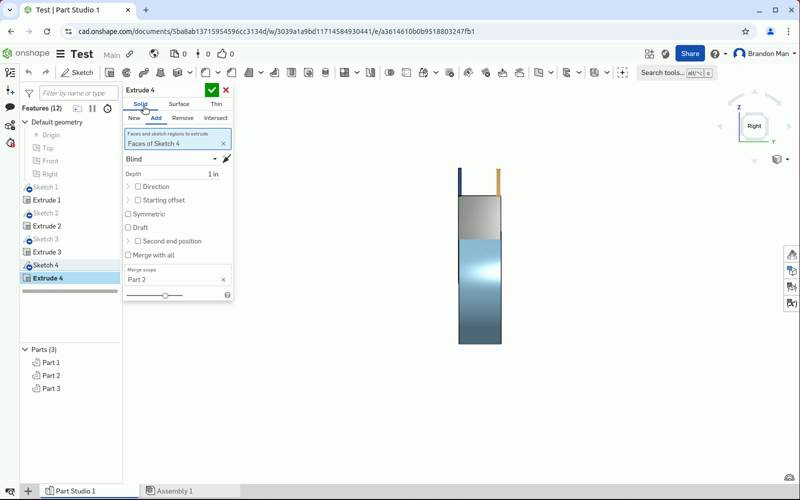
click(143, 106)
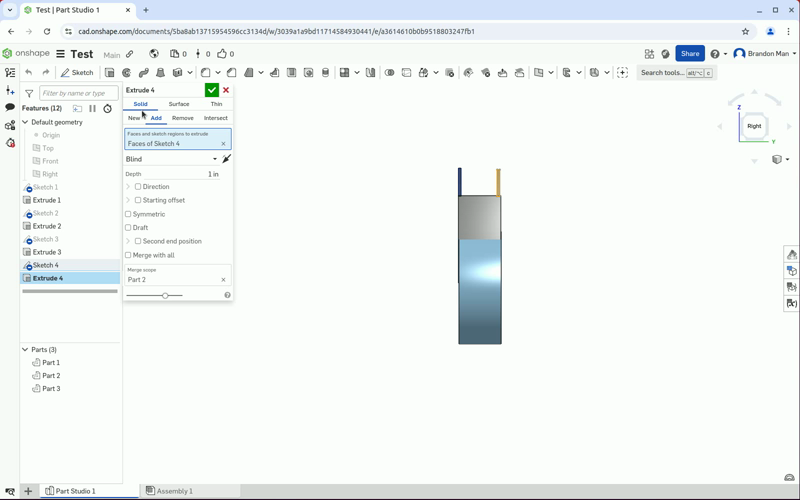
mouse_move(137, 120)
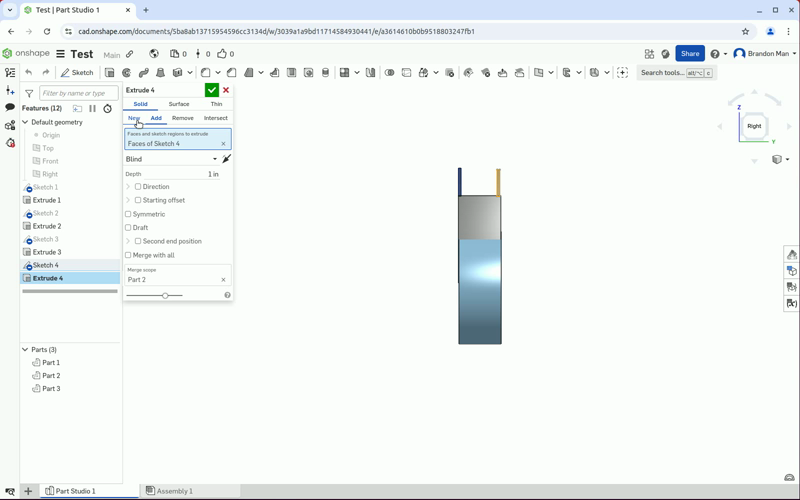
click(137, 120)
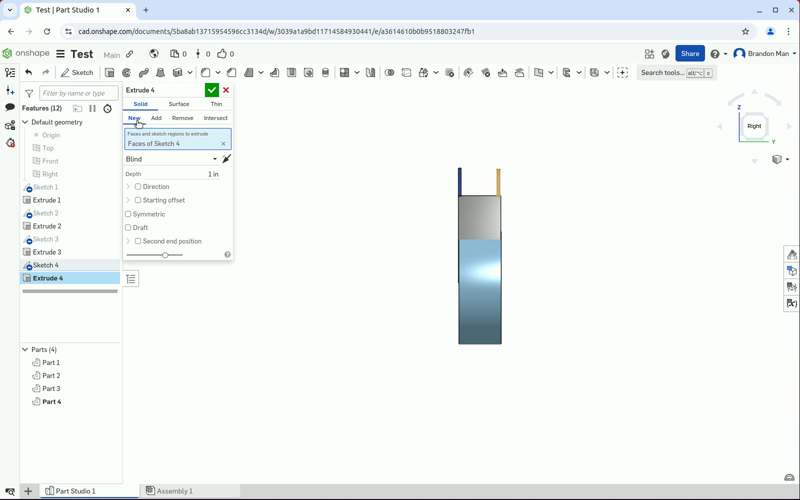
key(tab, 4)
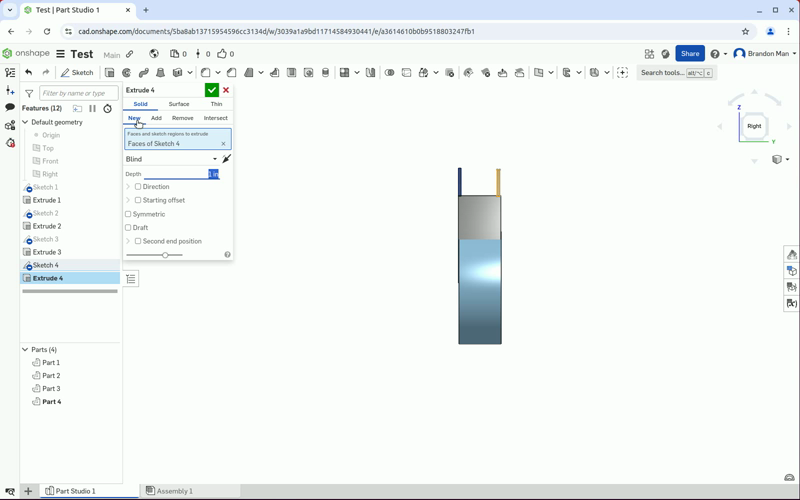
text(5.296)
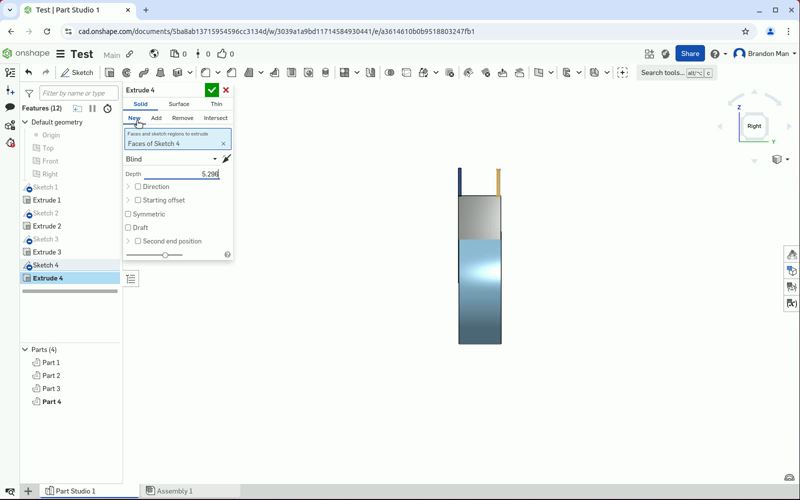
key(enter)
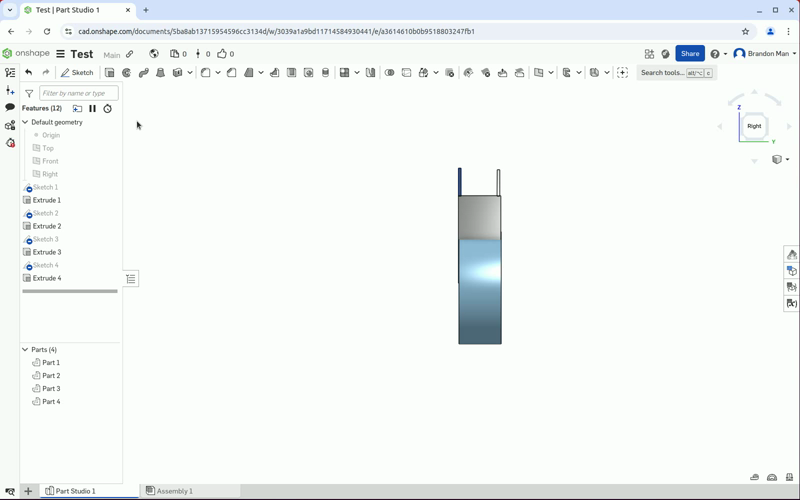
key(shift+h)
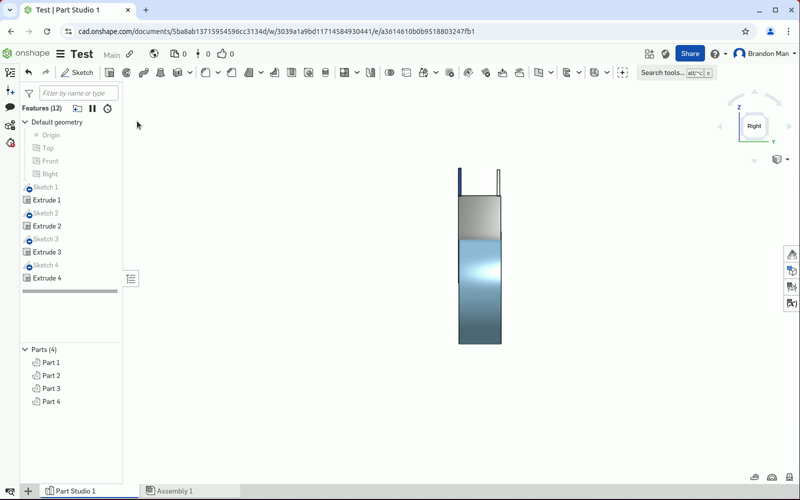
key(shift+h)
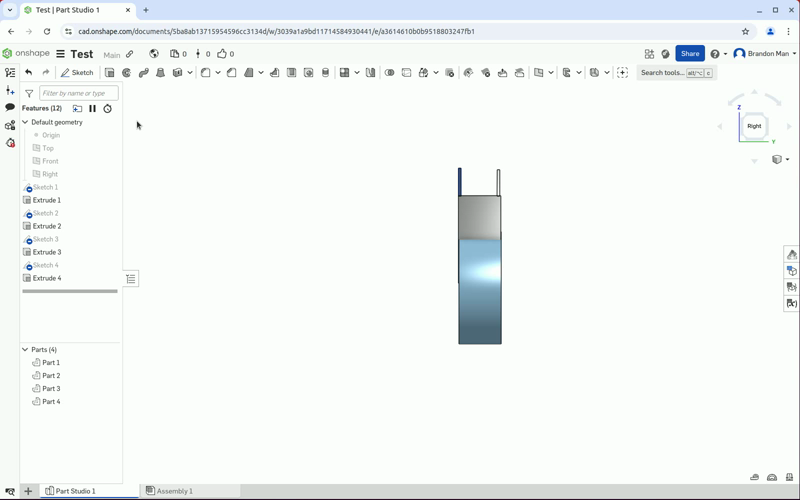
mouse_move(73, 189)
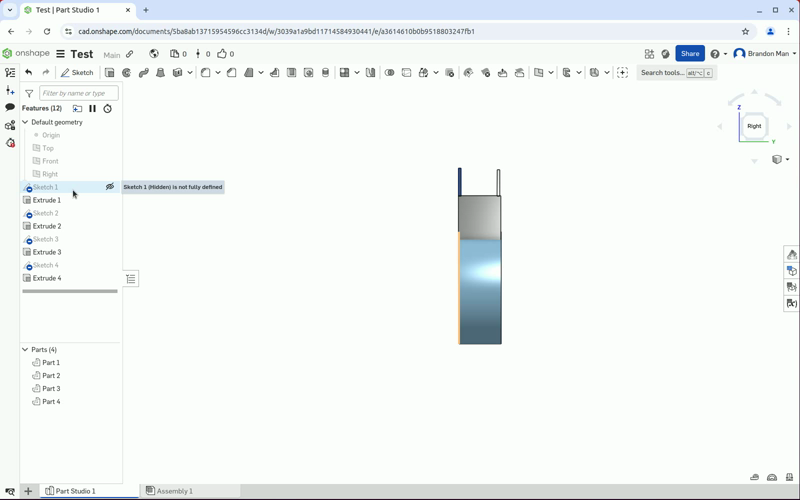
click(73, 189)
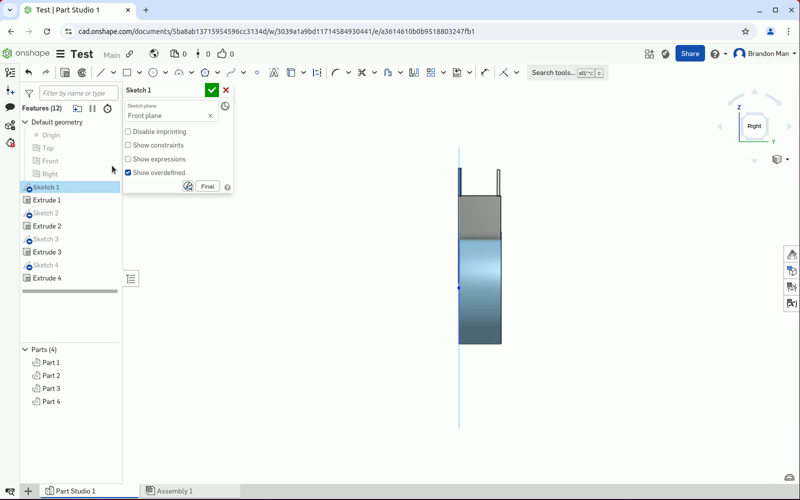
mouse_move(229, 92)
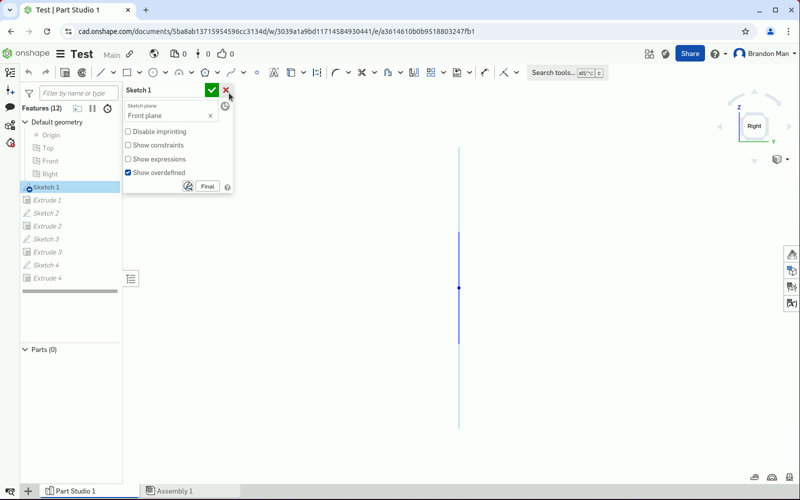
click(229, 92)
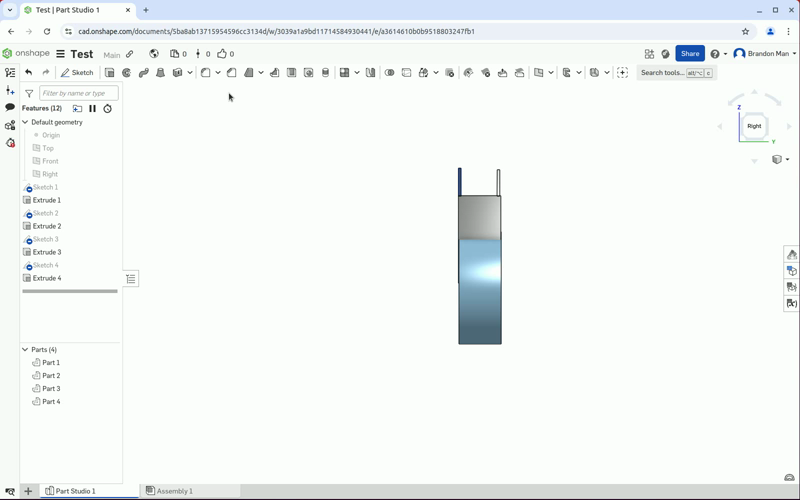
mouse_move(73, 352)
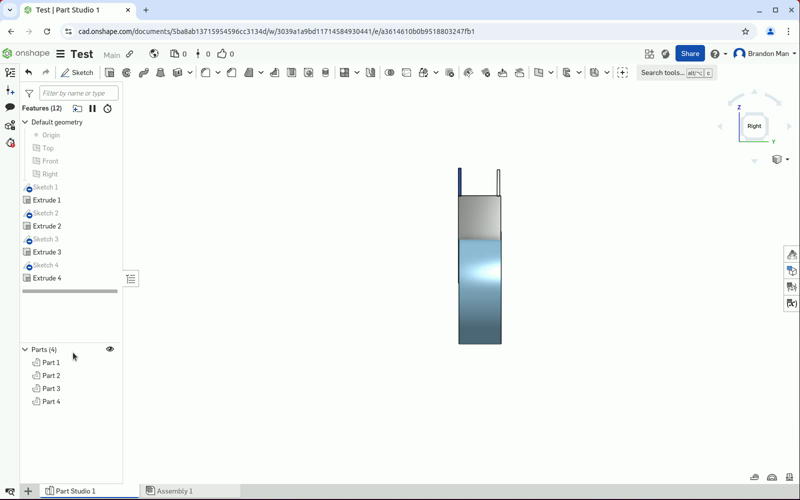
key(y)
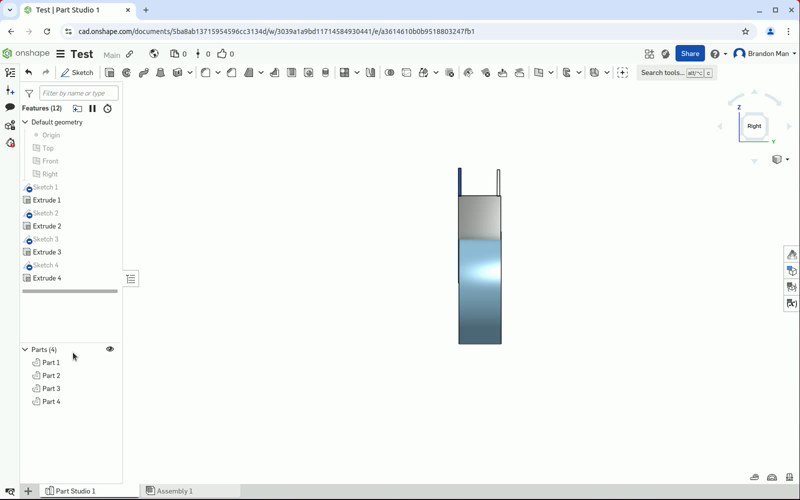
key(shift+p)
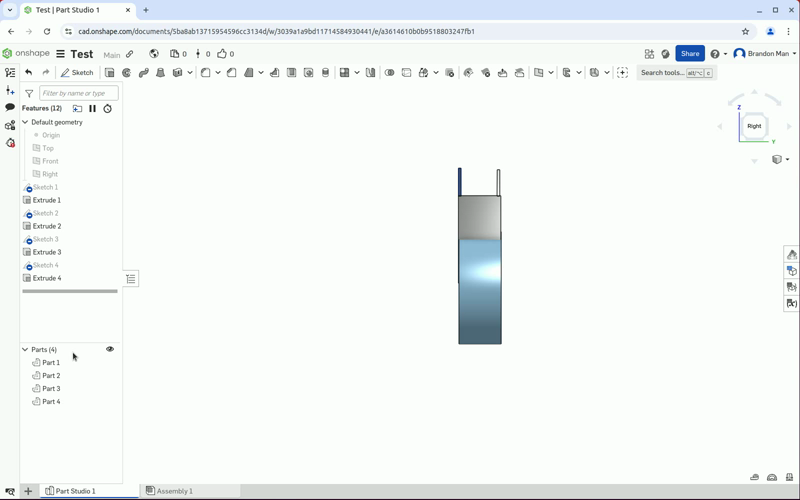
key(space)
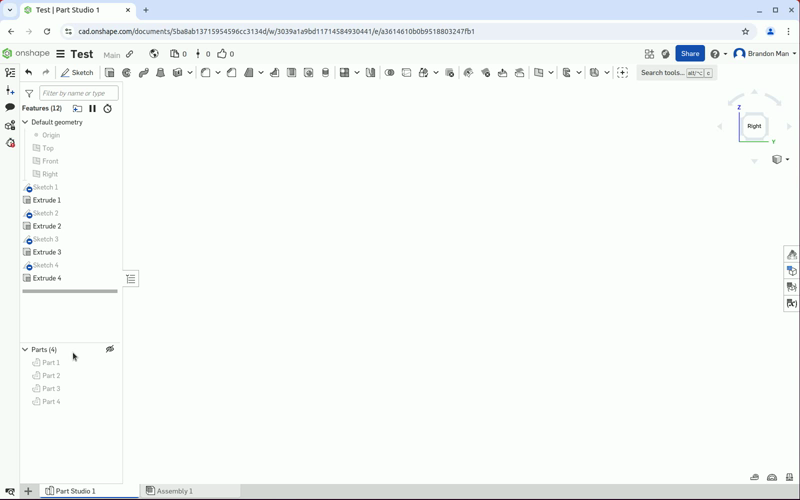
key_down(shift)
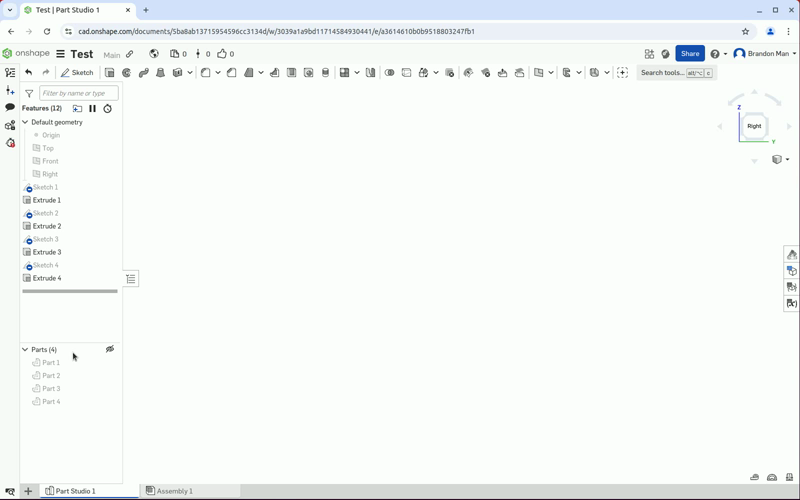
key(right)
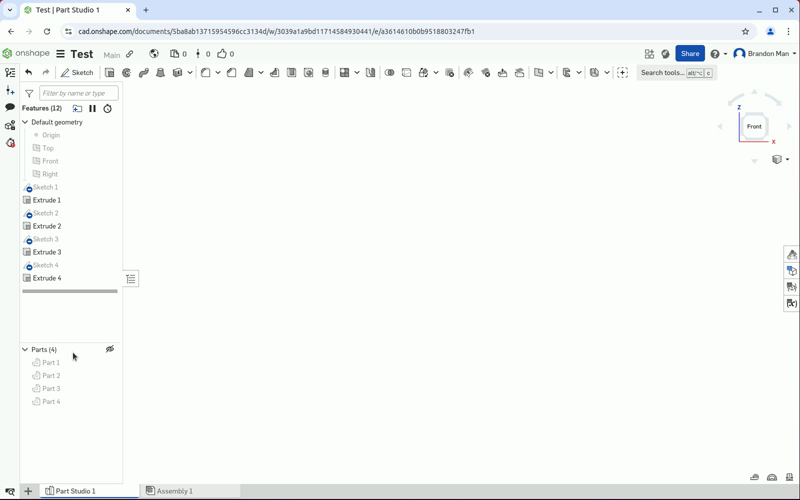
key_up(shift)
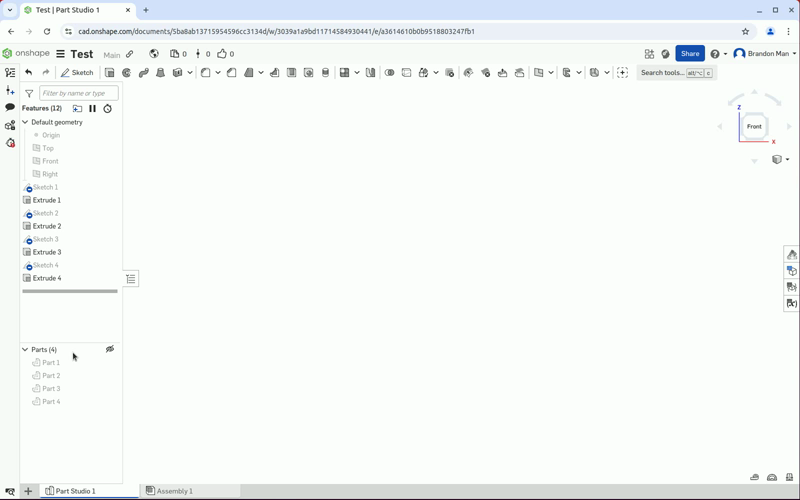
mouse_move(73, 352)
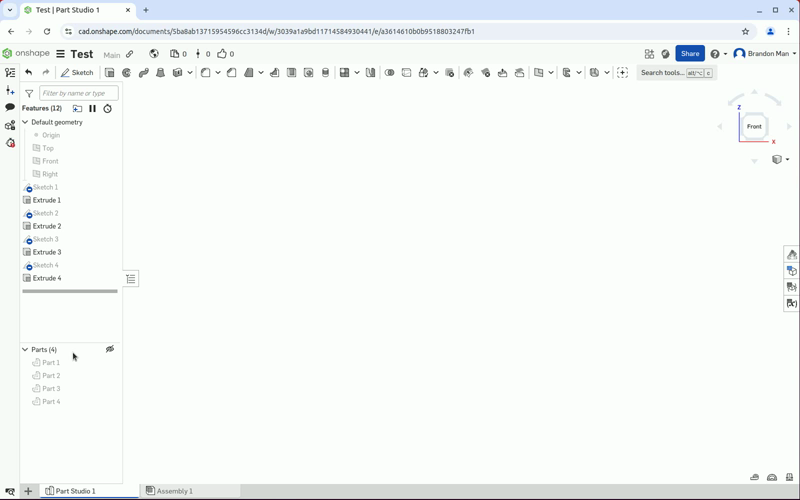
key(shift+y)
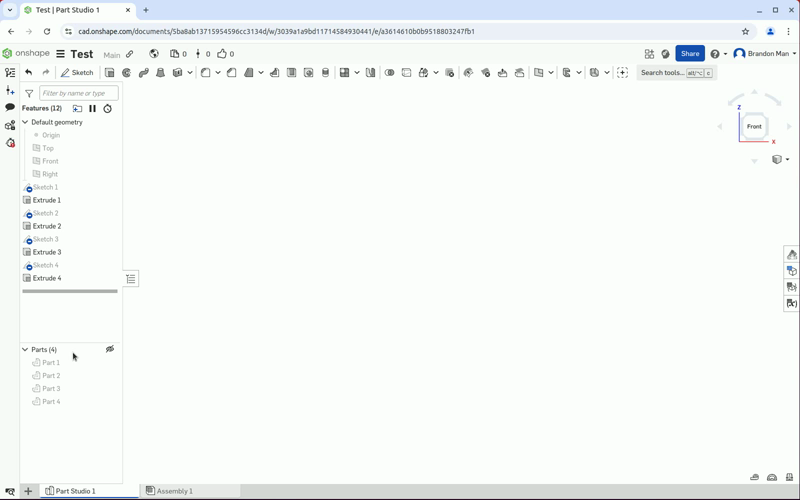
key(shift+s)
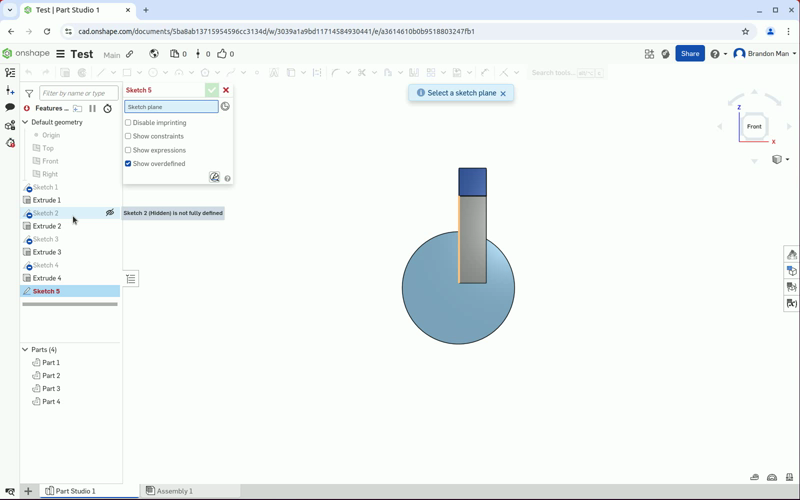
scroll(3)
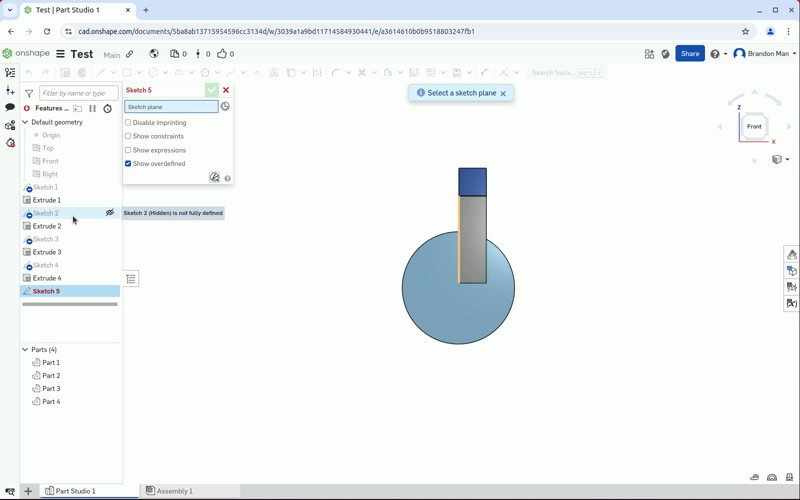
mouse_move(73, 163)
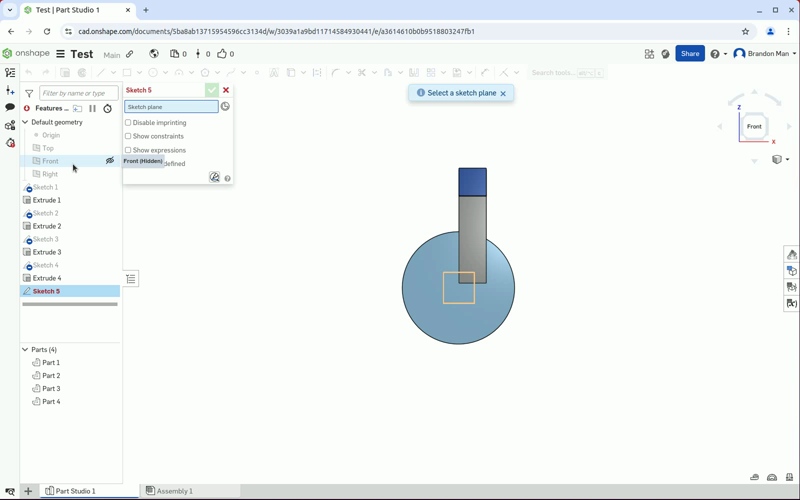
click(73, 163)
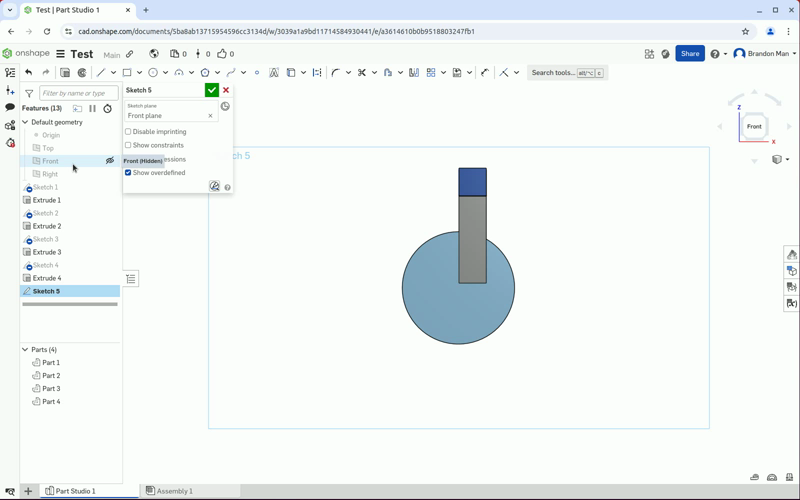
mouse_move(73, 352)
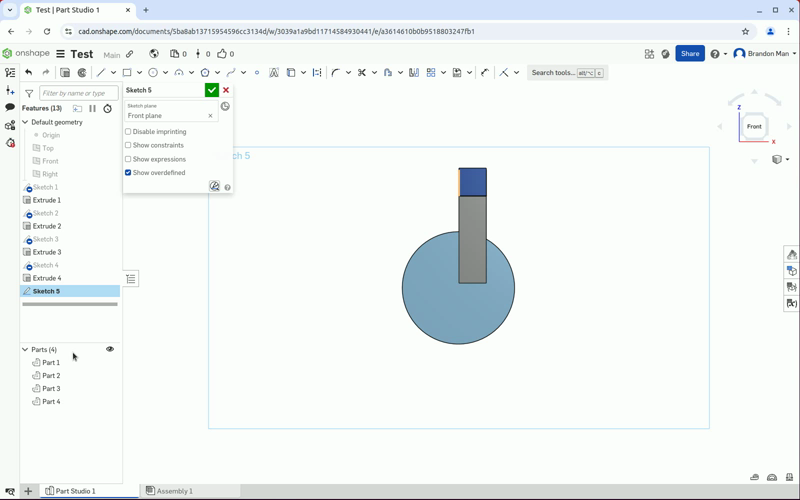
key(y)
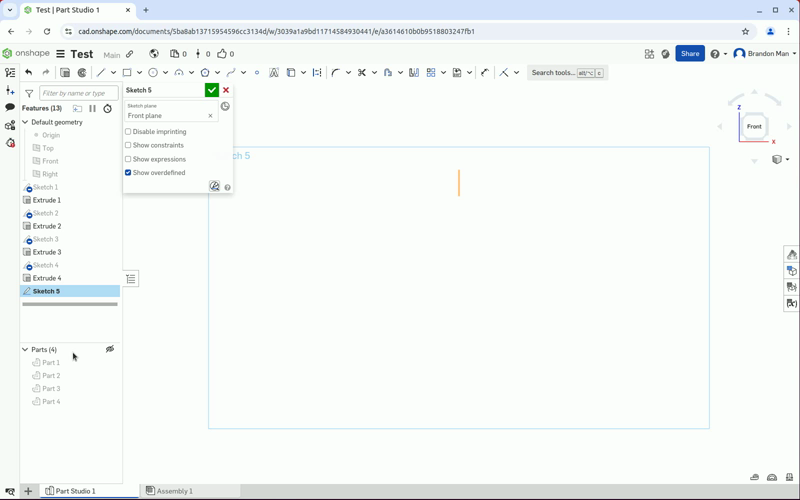
key(c)
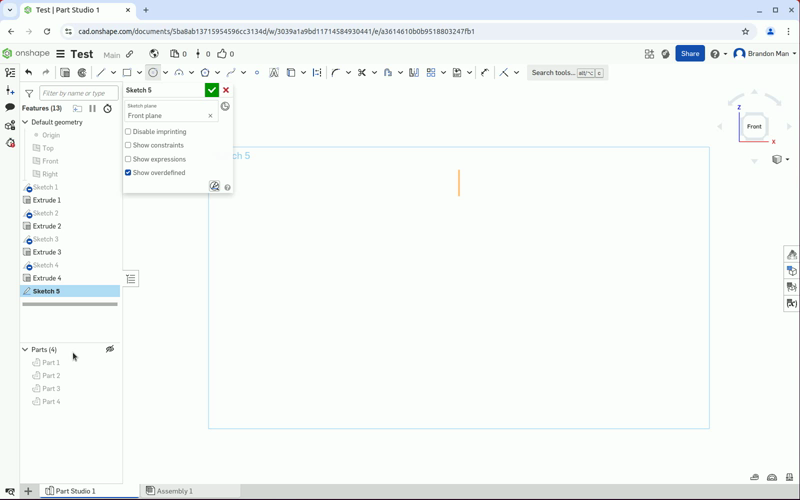
key_down(shift)
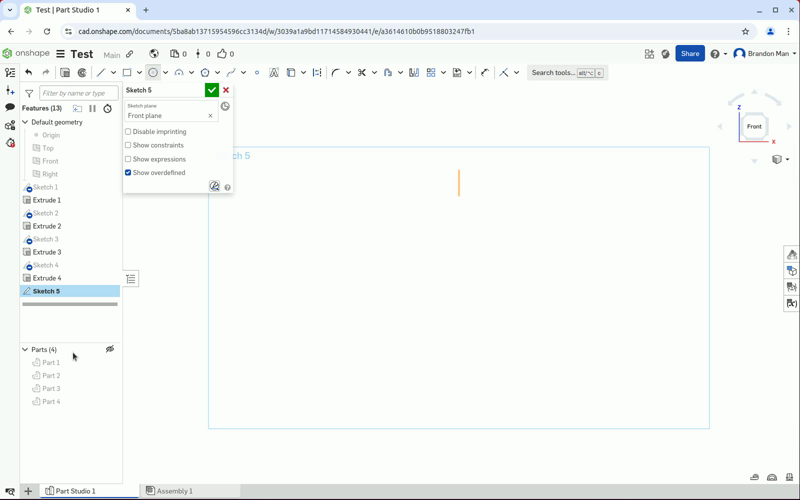
mouse_move(474, 183)
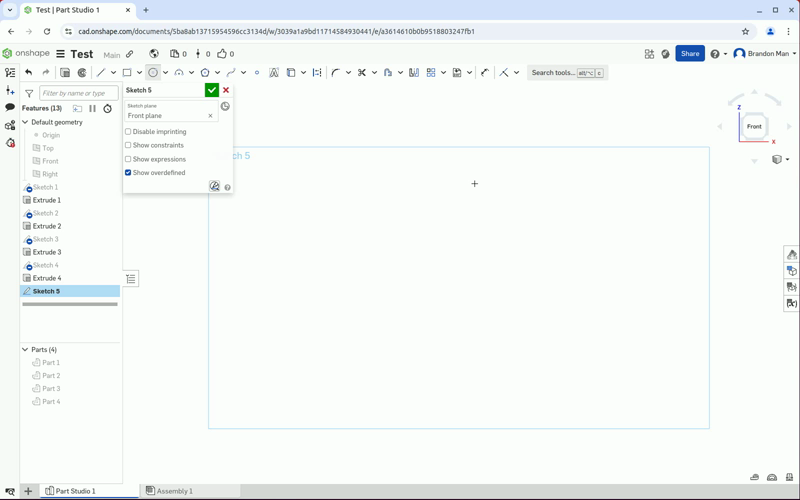
click(474, 183)
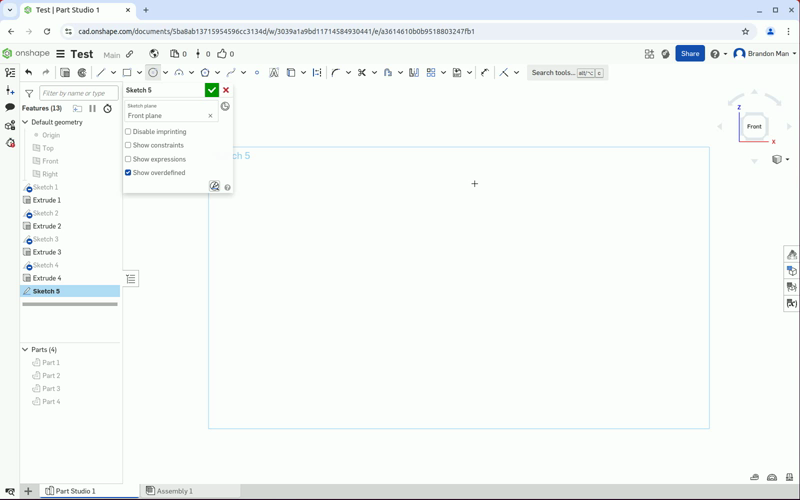
key_up(shift)
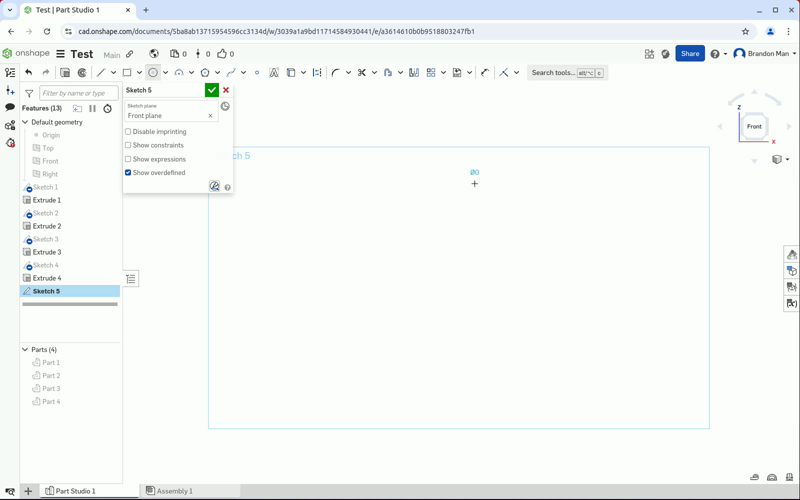
mouse_move(479, 183)
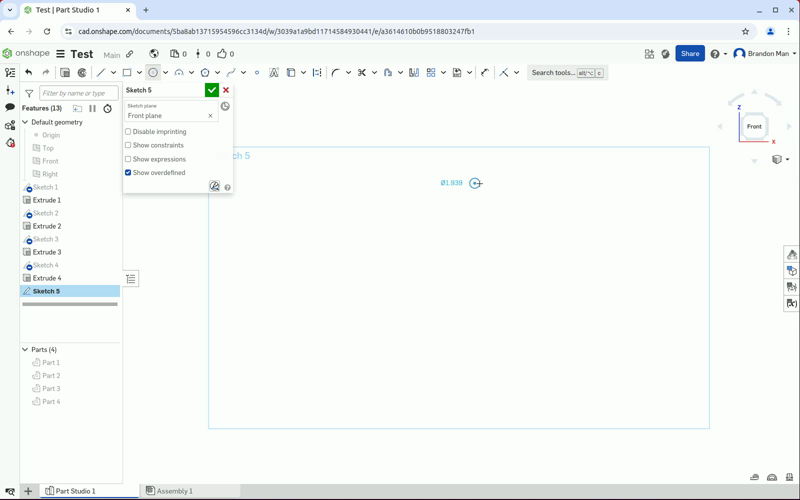
click(479, 183)
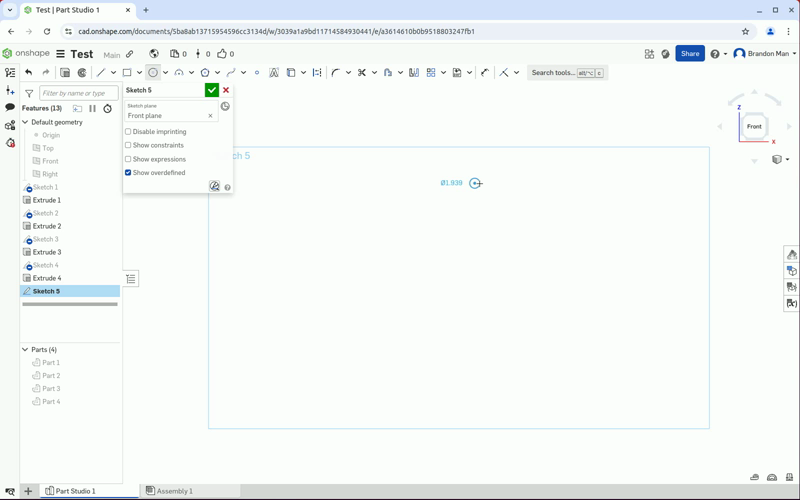
key(esc)
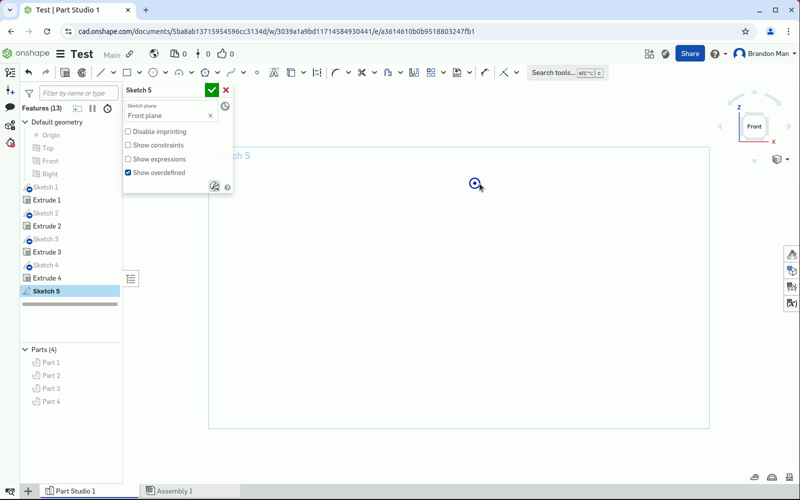
mouse_move(474, 178)
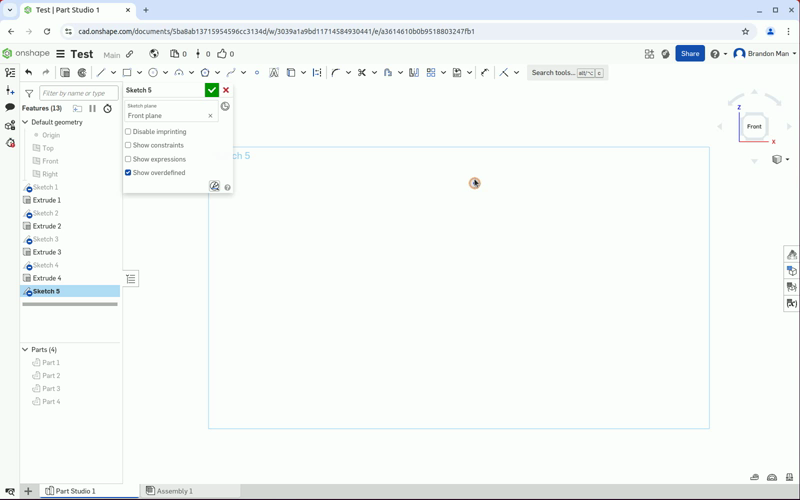
scroll(6)
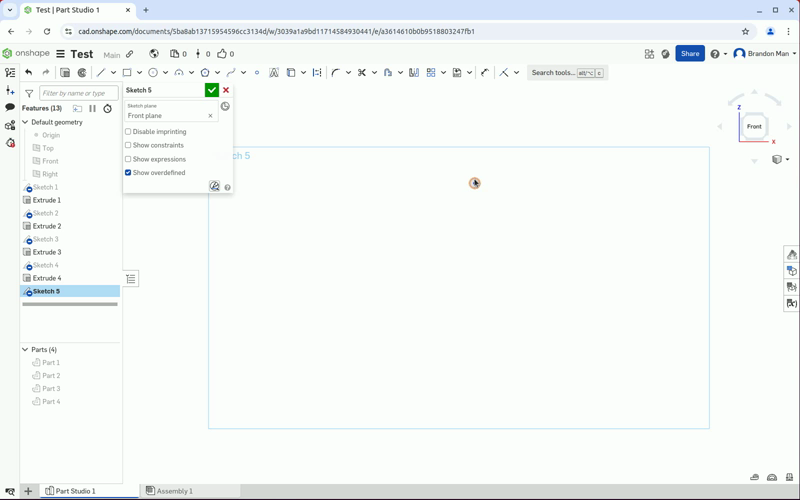
scroll(6)
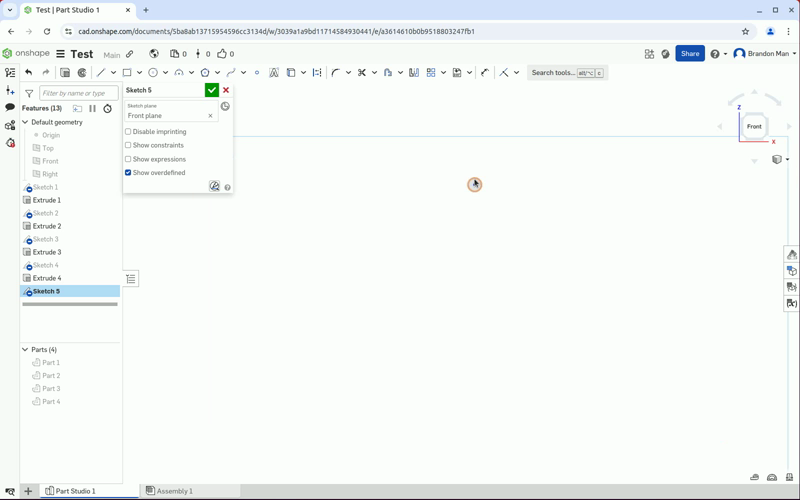
scroll(6)
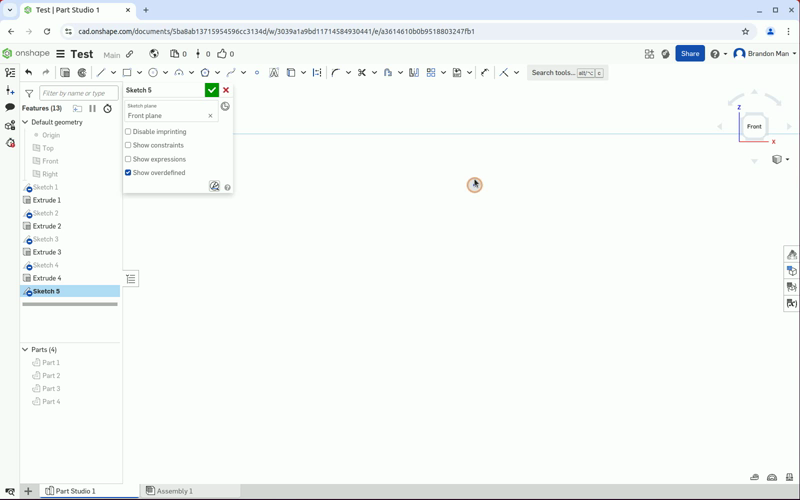
scroll(6)
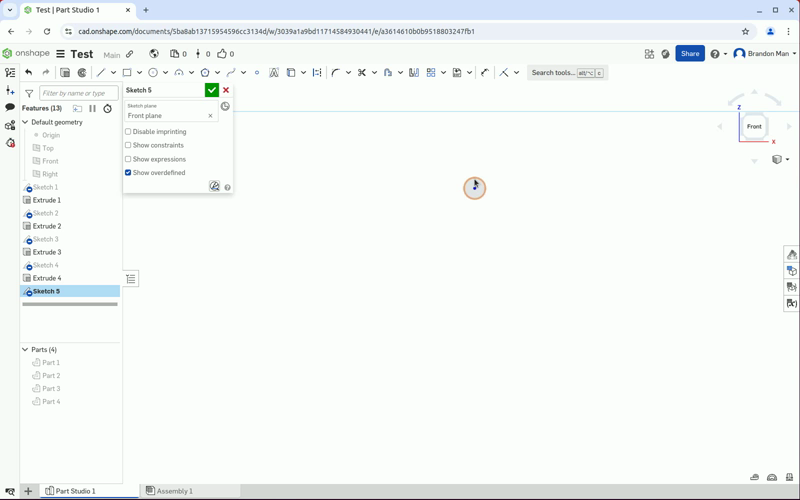
scroll(6)
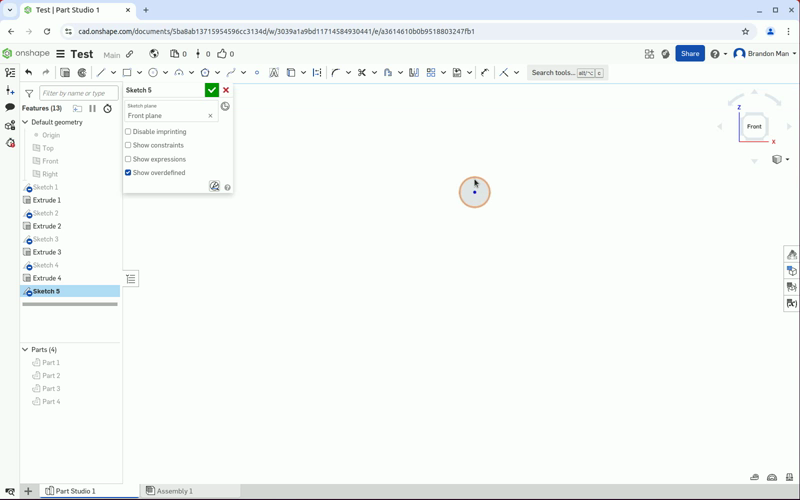
scroll(6)
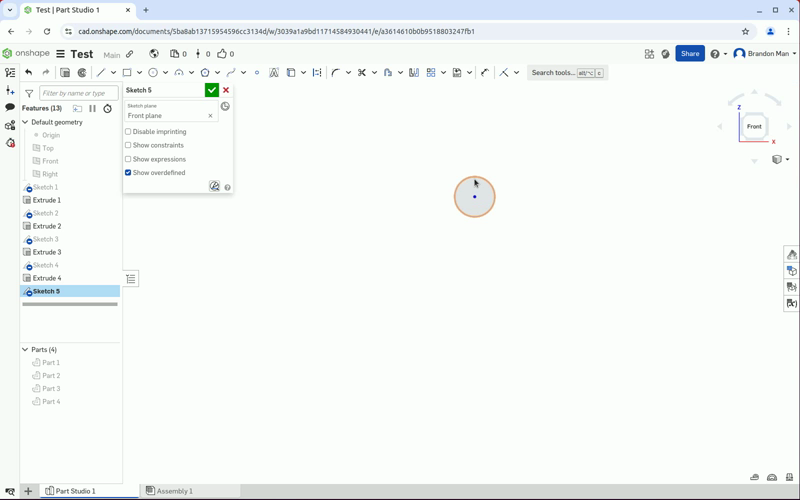
scroll(6)
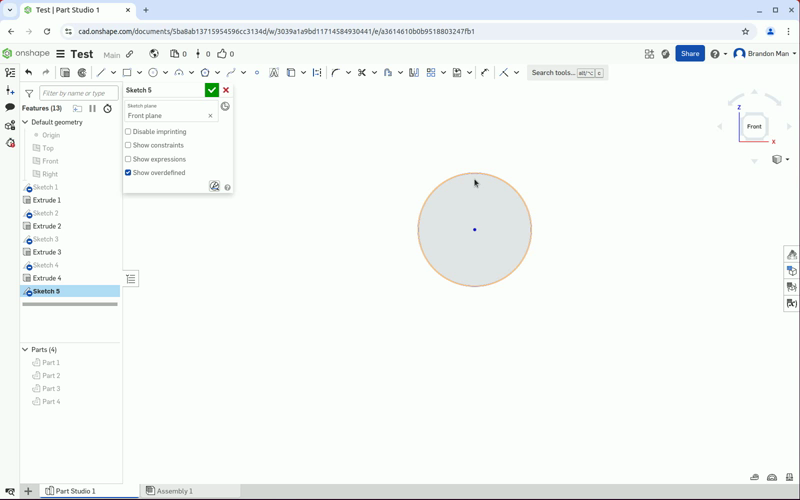
click(474, 178)
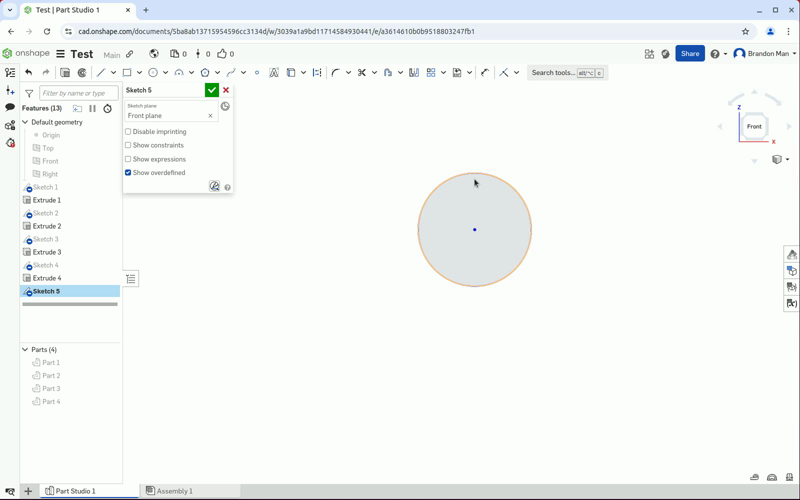
scroll(-6)
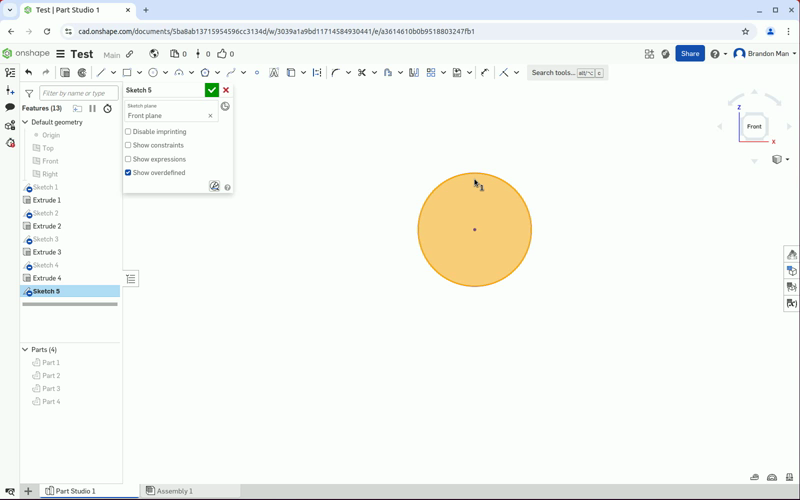
scroll(-6)
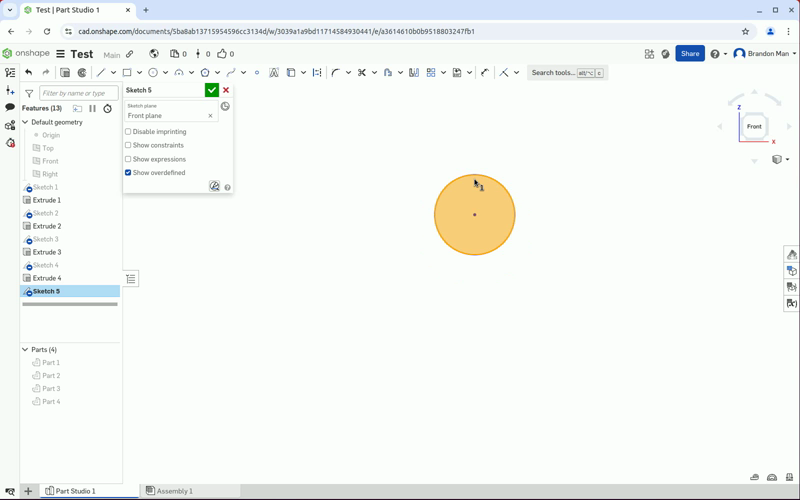
scroll(-6)
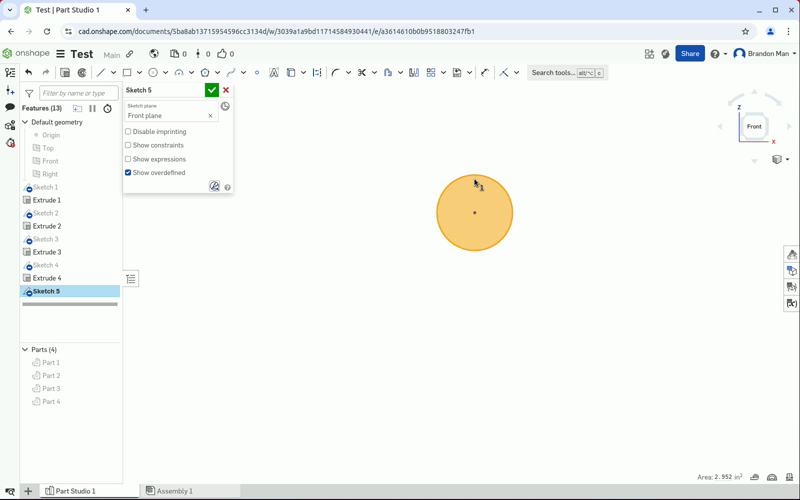
scroll(-6)
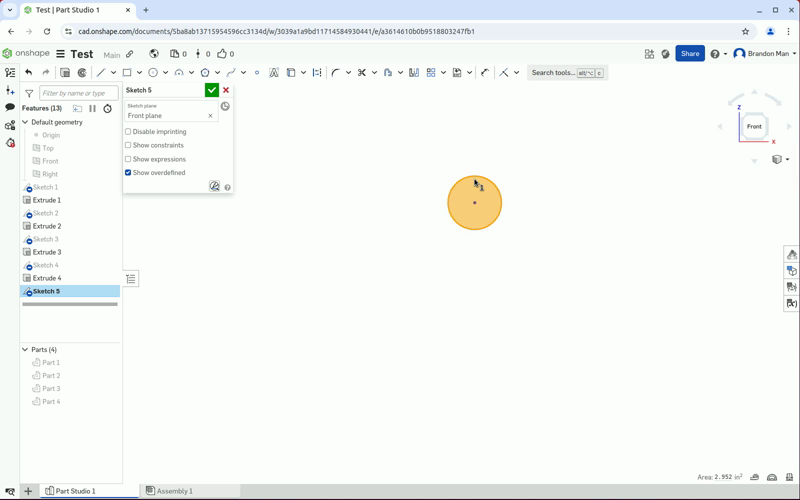
scroll(-6)
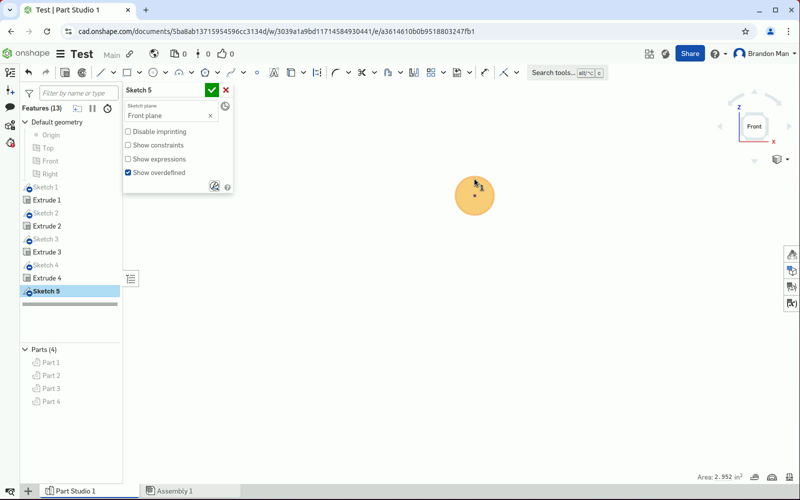
scroll(-6)
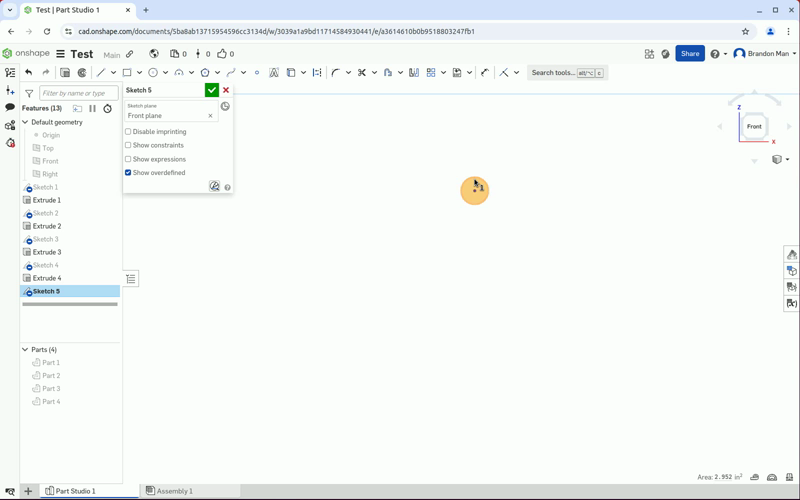
scroll(-6)
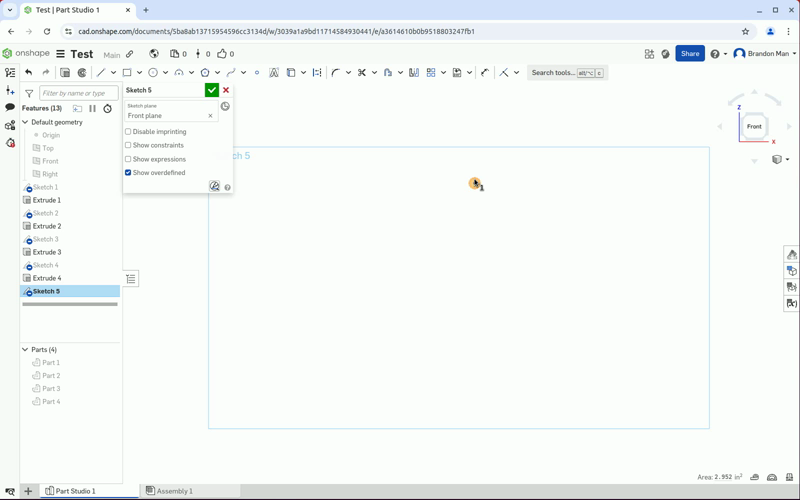
mouse_move(73, 352)
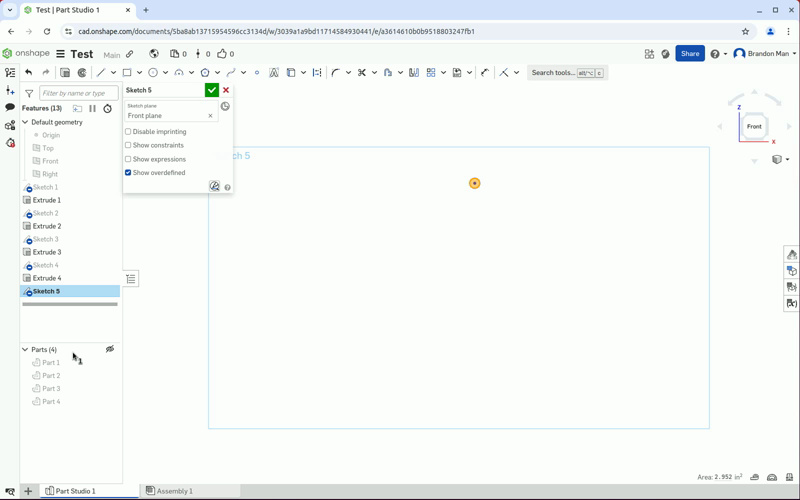
key(shift+y)
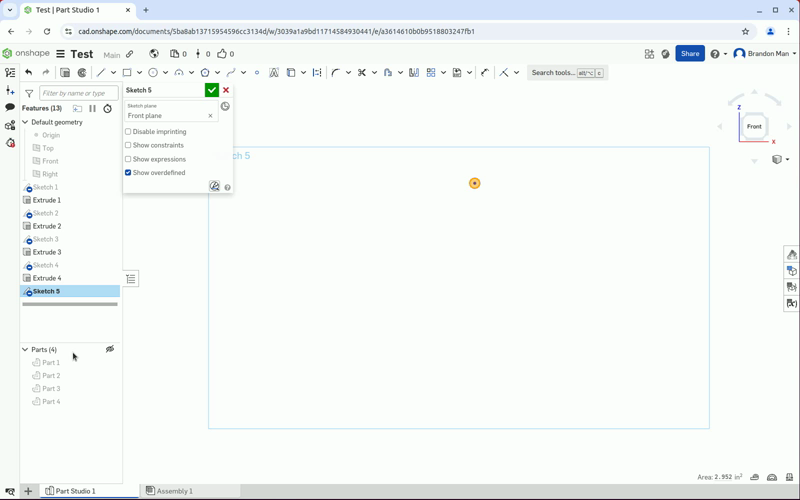
key(shift+e)
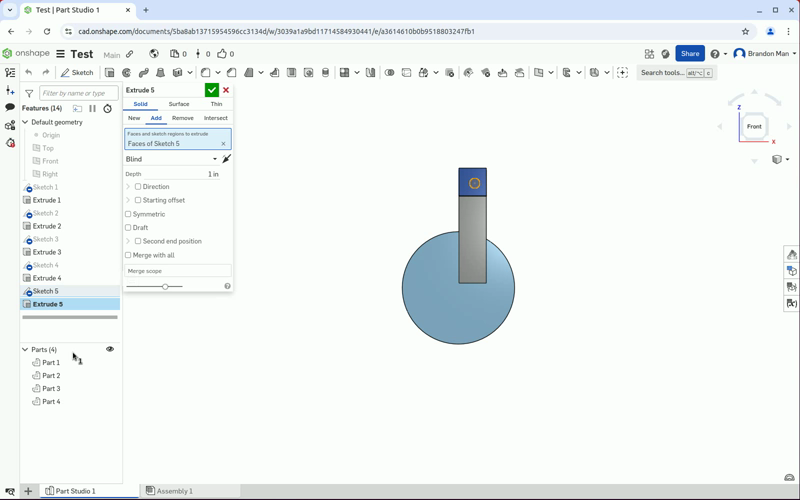
mouse_move(143, 106)
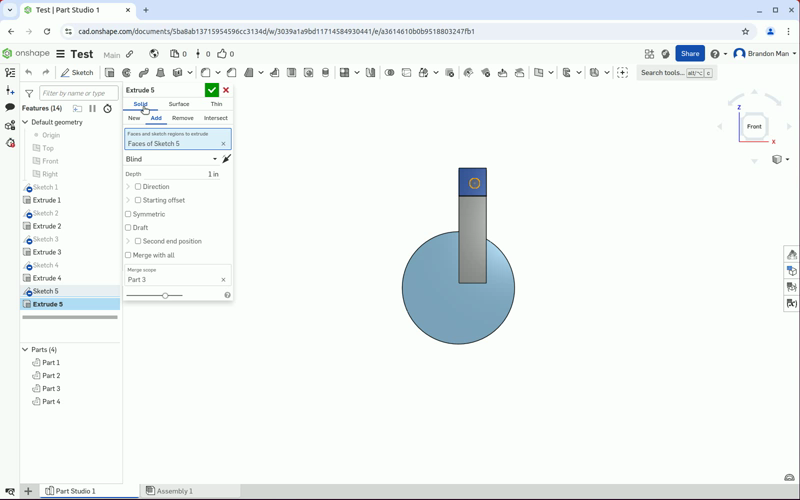
click(143, 106)
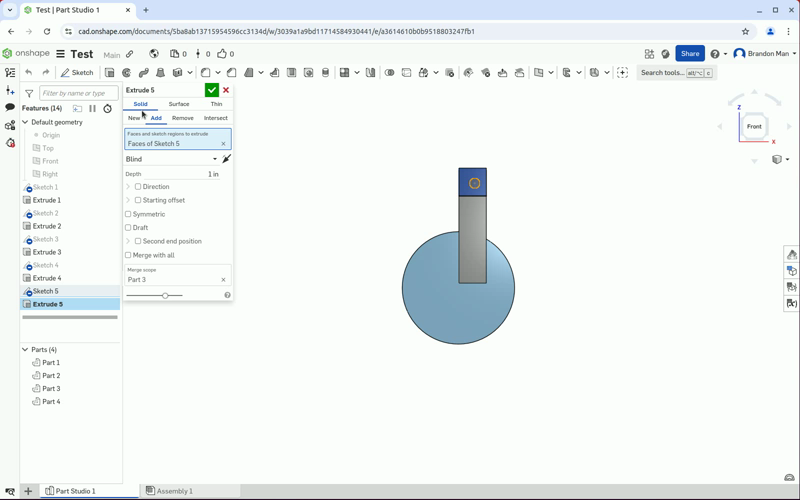
mouse_move(137, 120)
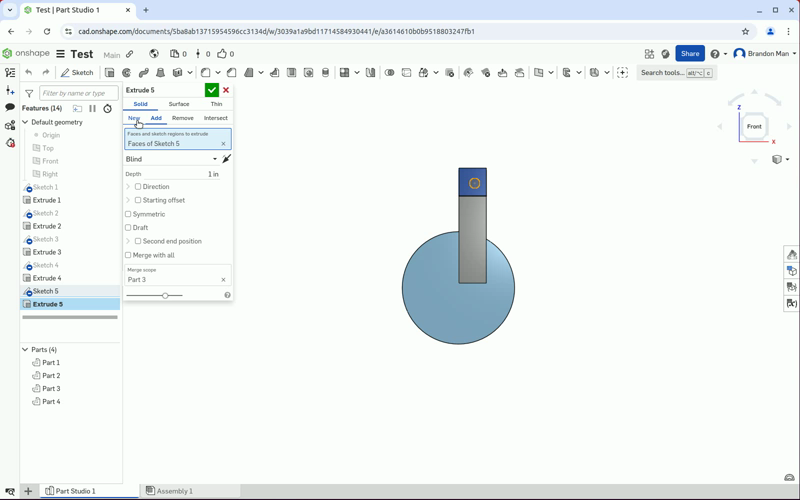
click(137, 120)
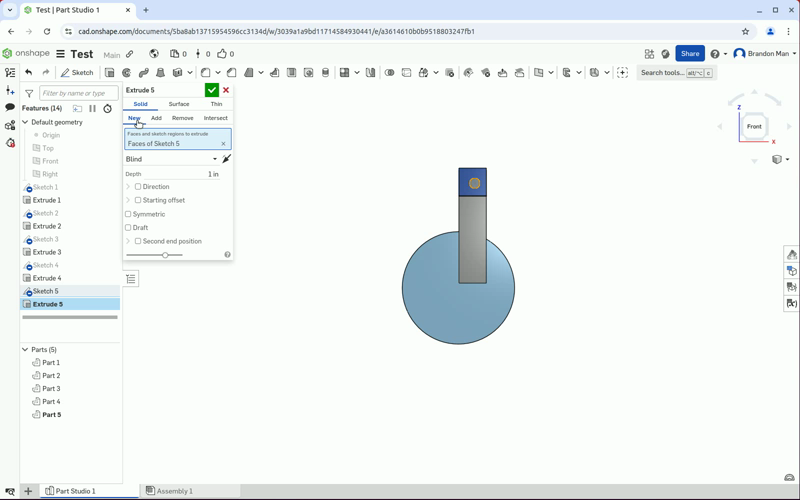
key(tab, 4)
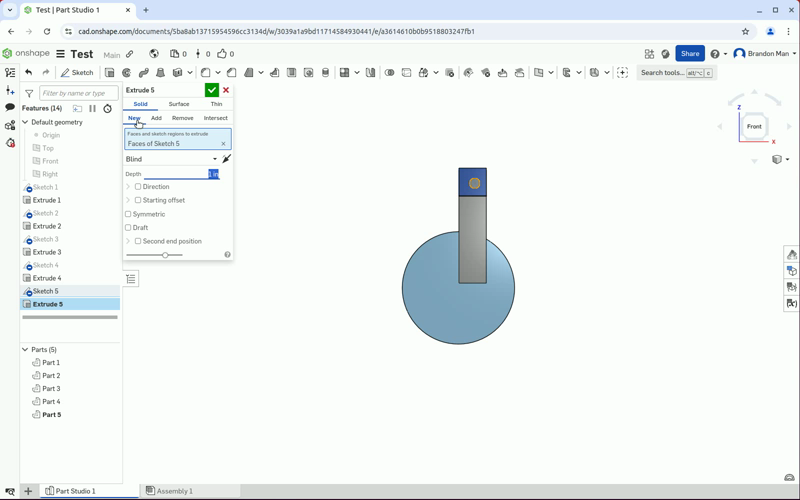
text(-7.703)
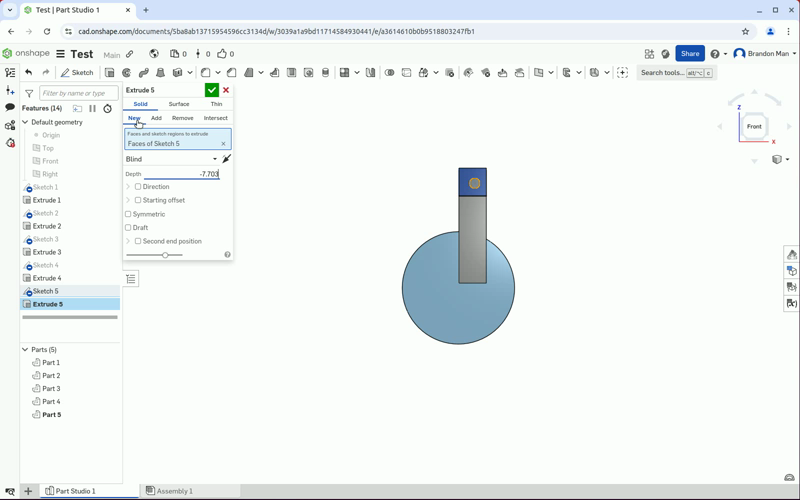
key(enter)
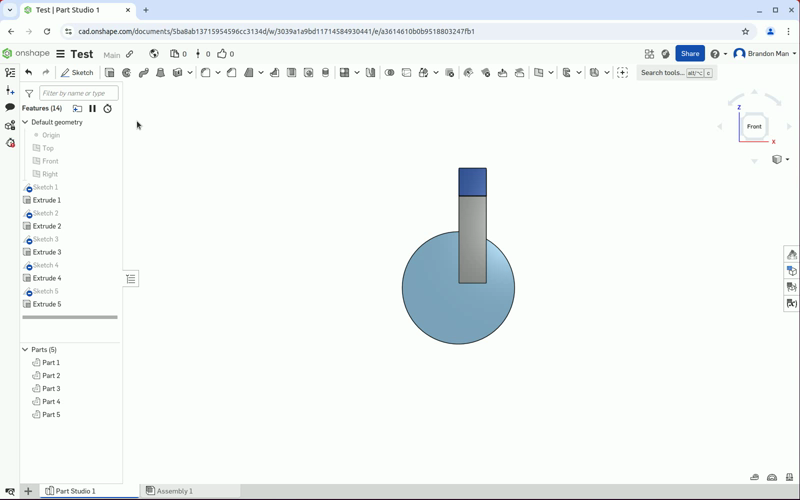
key(shift+h)
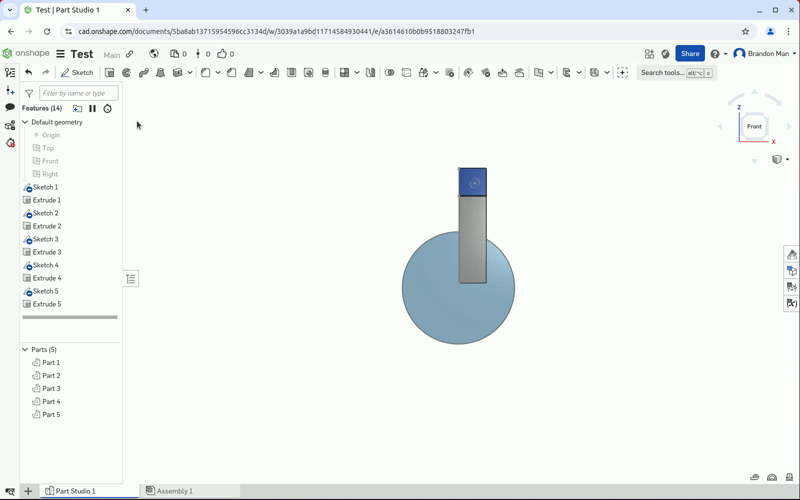
key(shift+h)
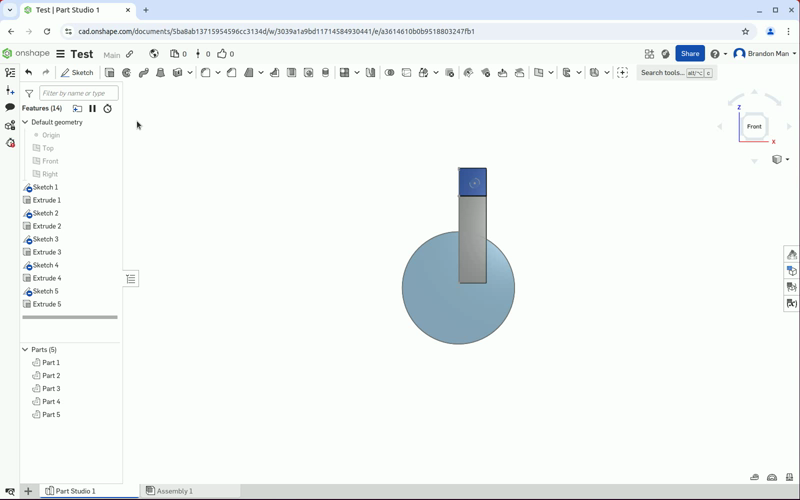
key(shift+7)
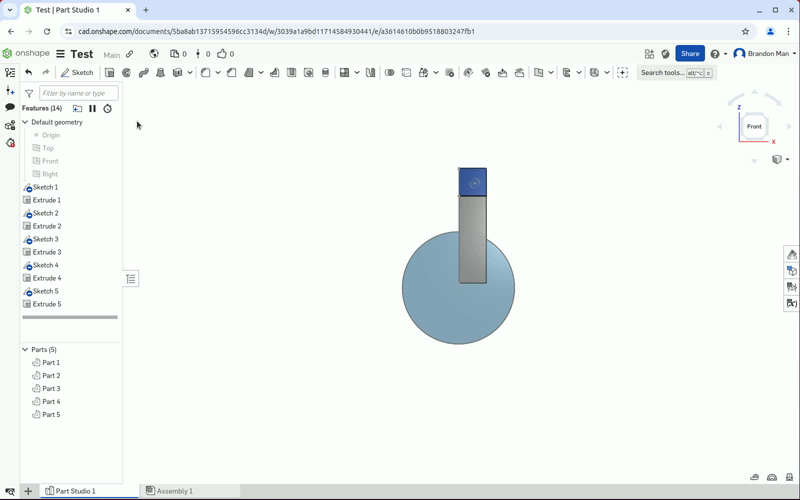
key(left, 2)
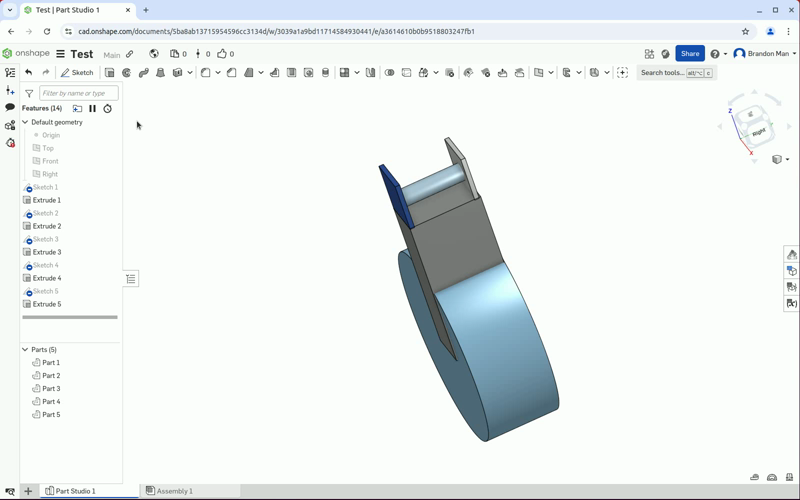
key(down, 2)
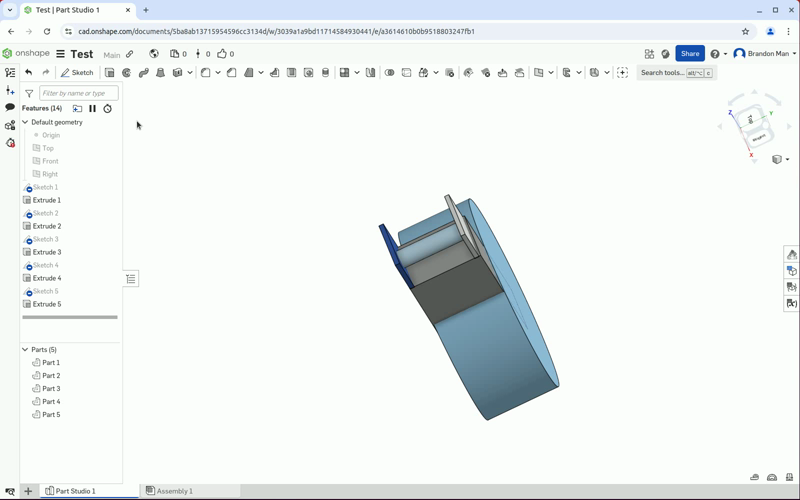
key(up, 2)
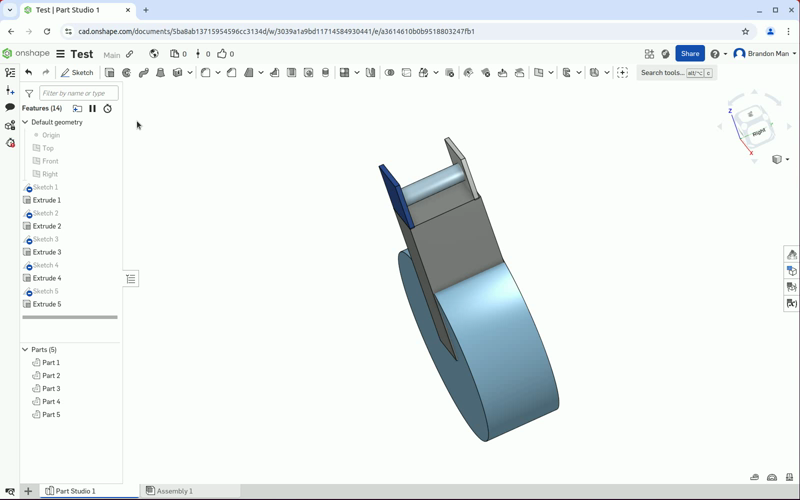
key(right, 2)
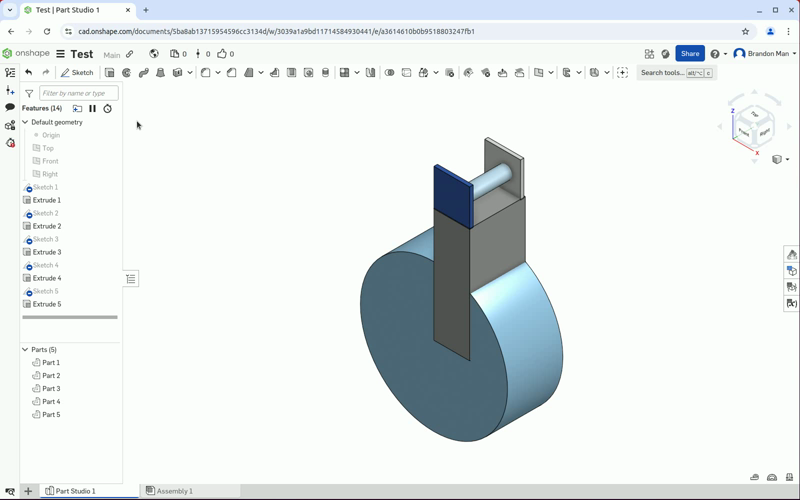
mouse_move(73, 189)
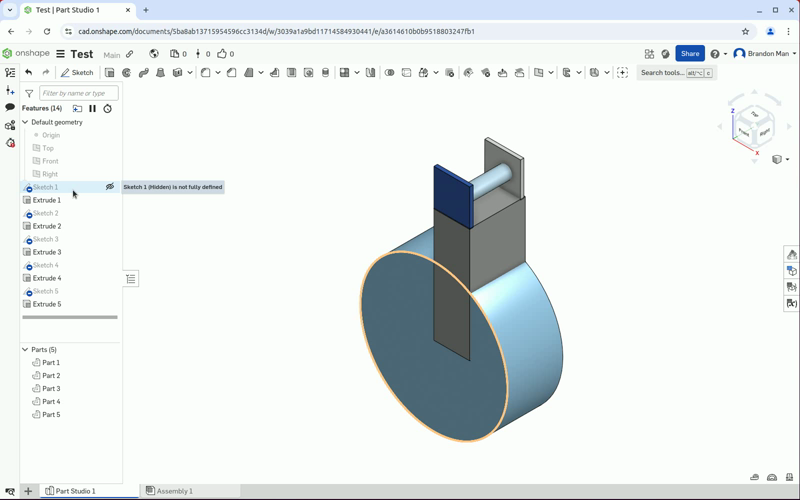
click(73, 189)